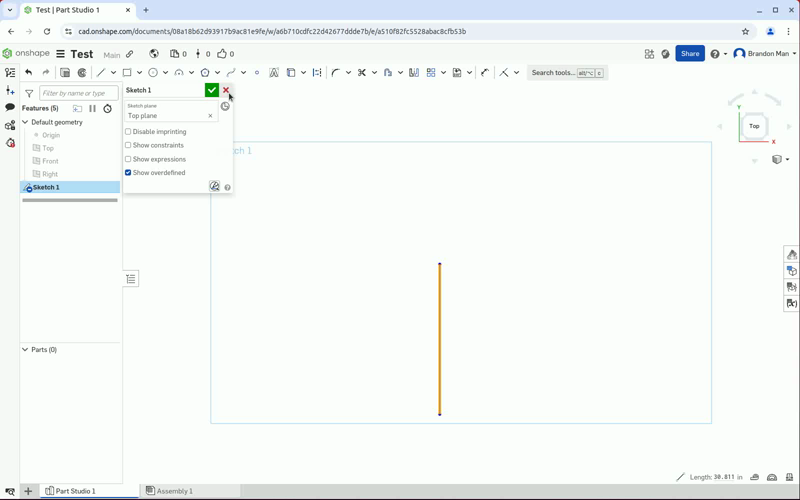
key(shift+h)
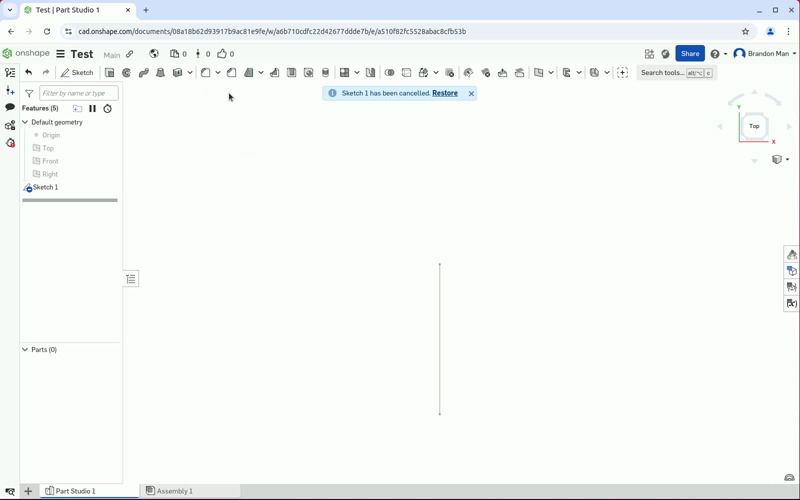
key(shift+s)
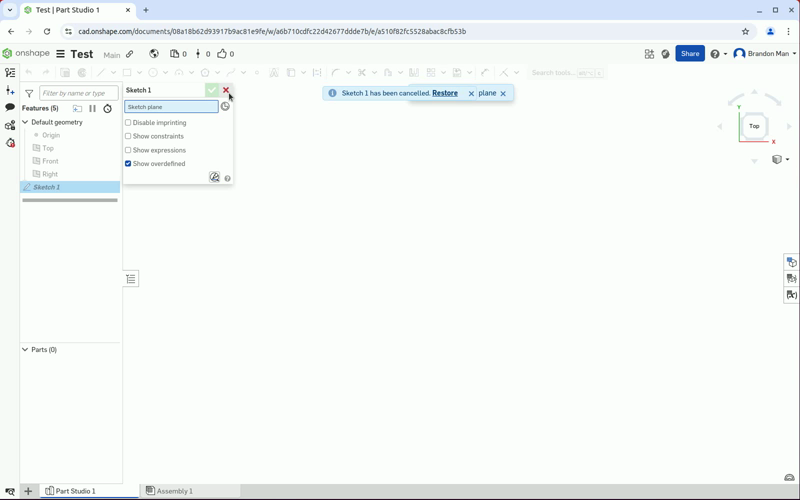
mouse_move(73, 150)
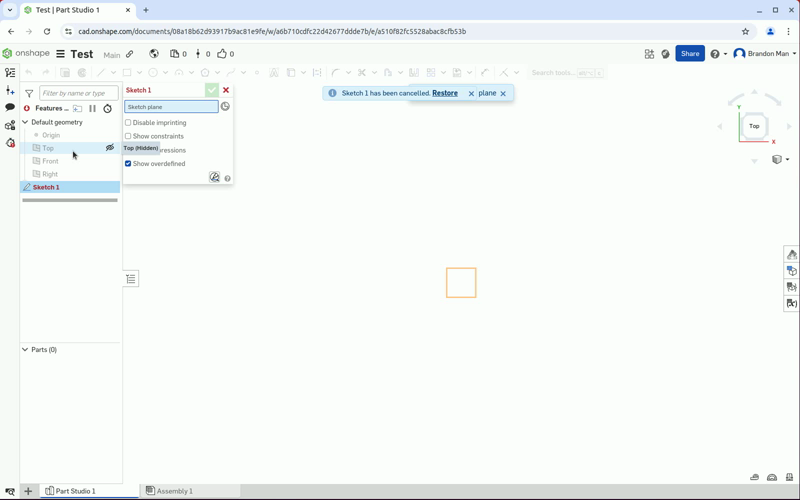
click(73, 150)
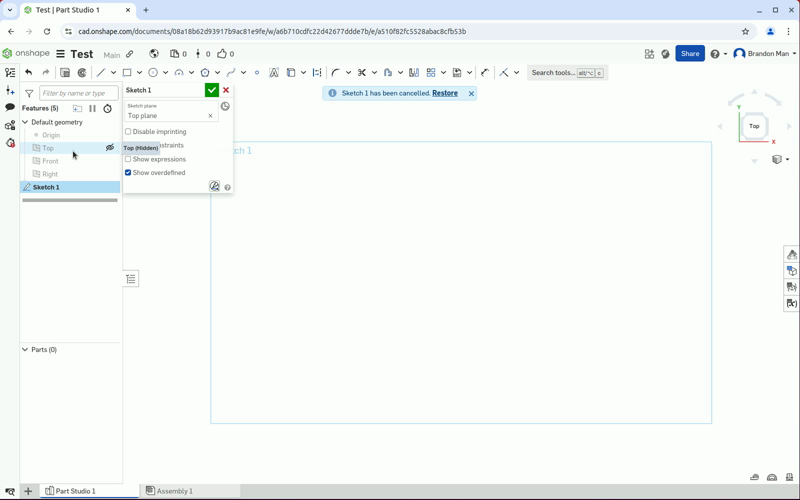
mouse_move(73, 352)
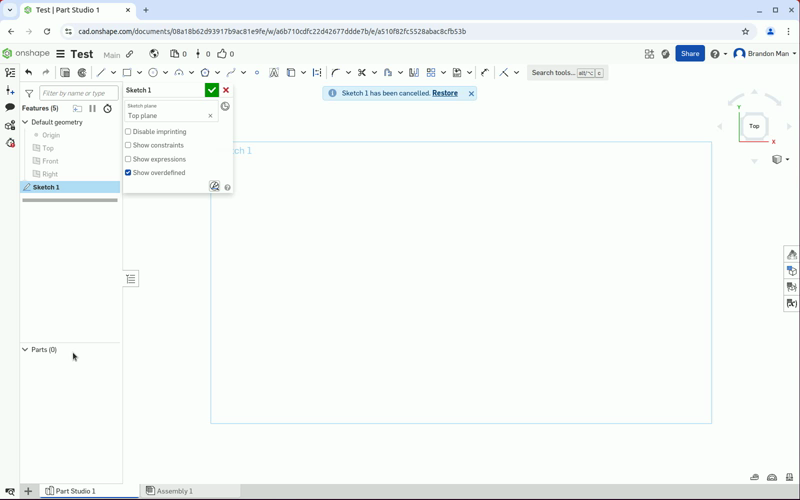
key(y)
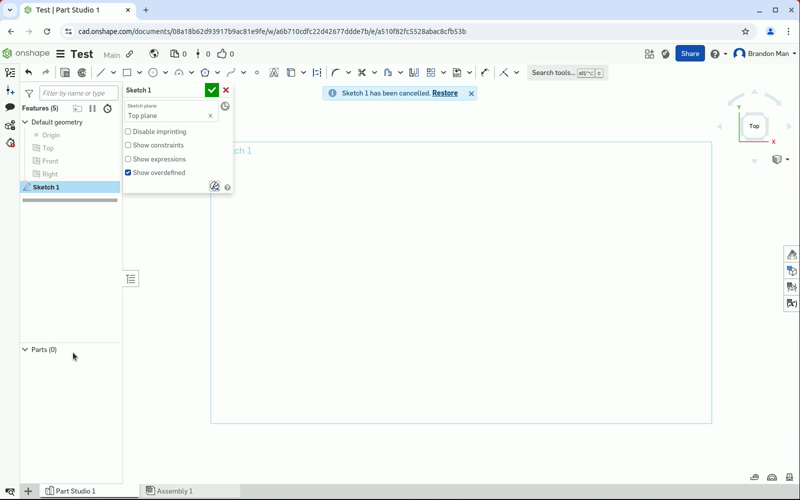
key(l)
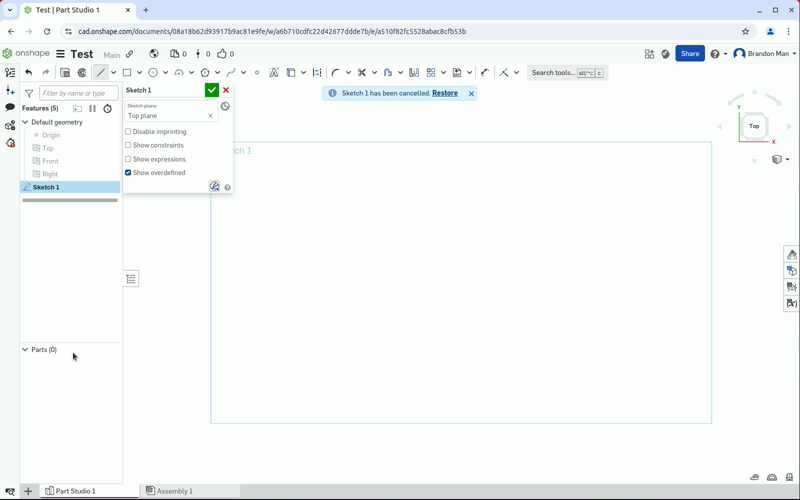
key_down(shift)
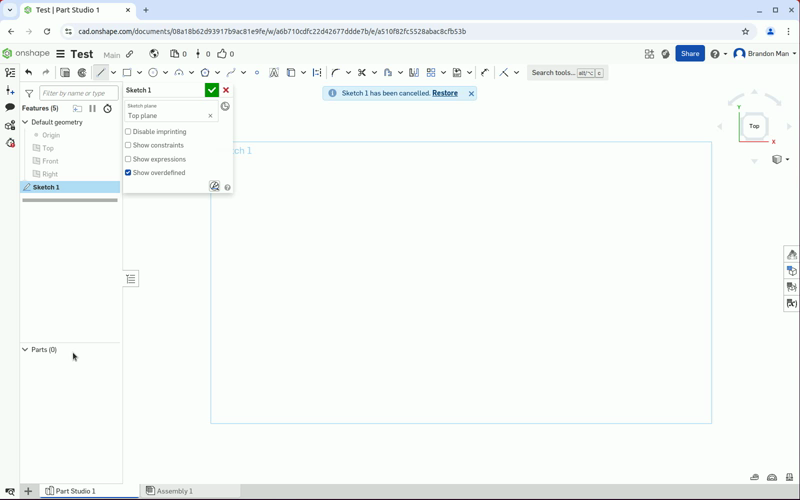
mouse_move(348, 357)
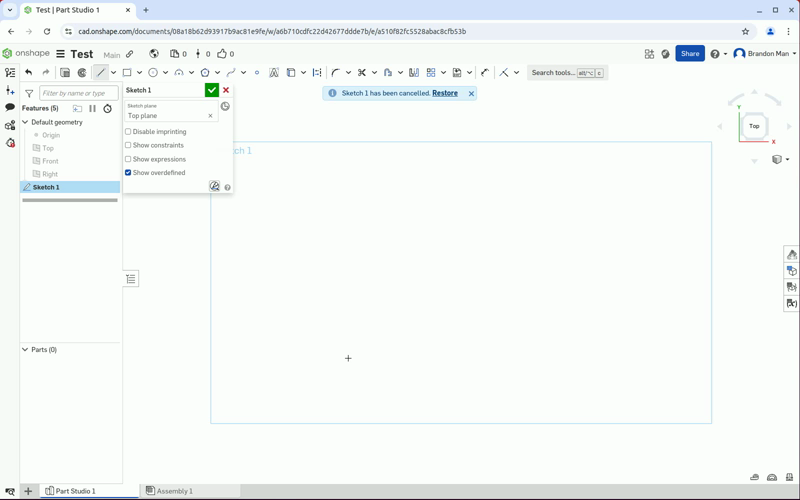
click(348, 357)
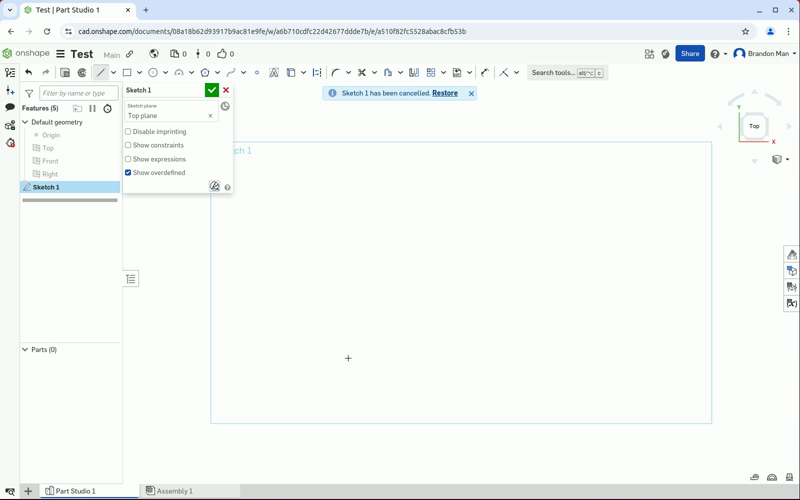
key_up(shift)
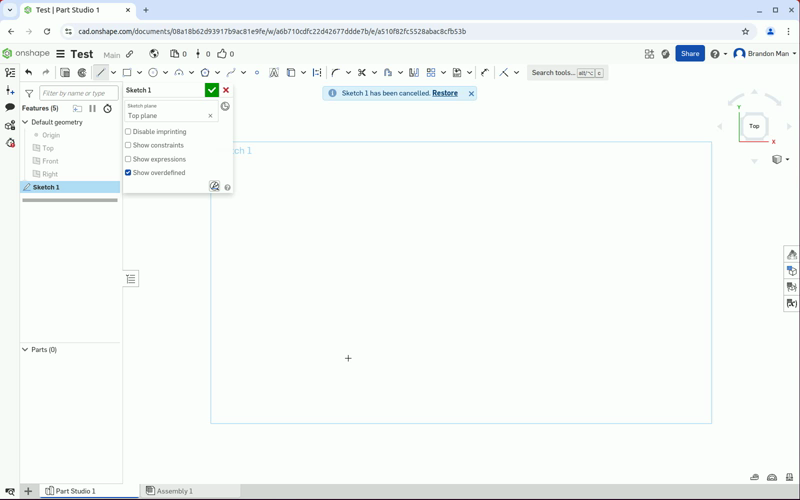
key_down(shift)
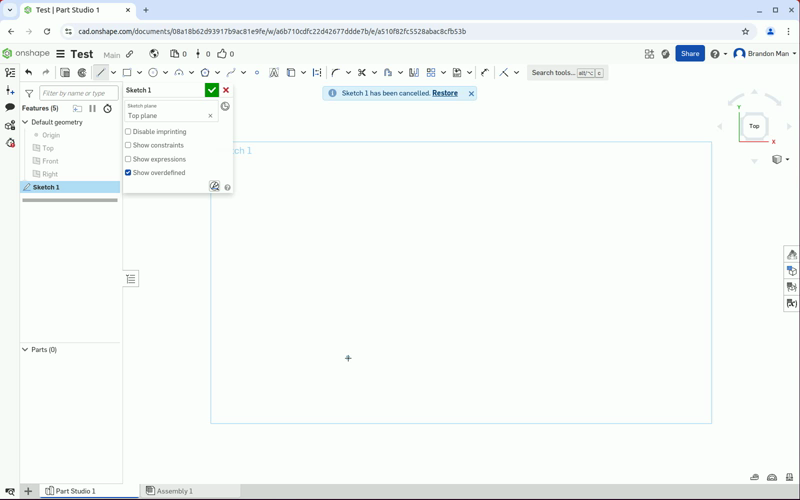
mouse_move(572, 357)
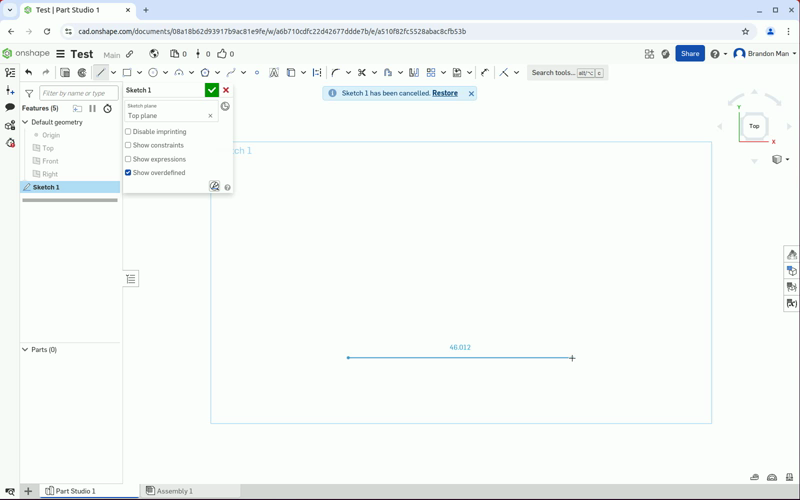
click(572, 357)
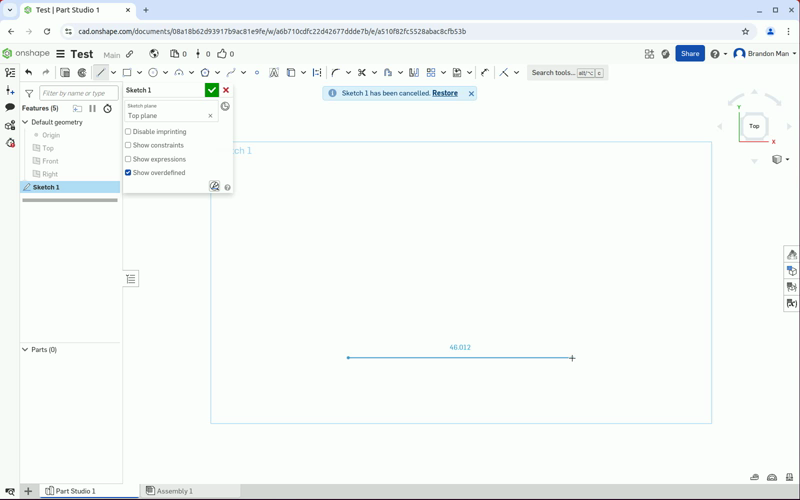
key_up(shift)
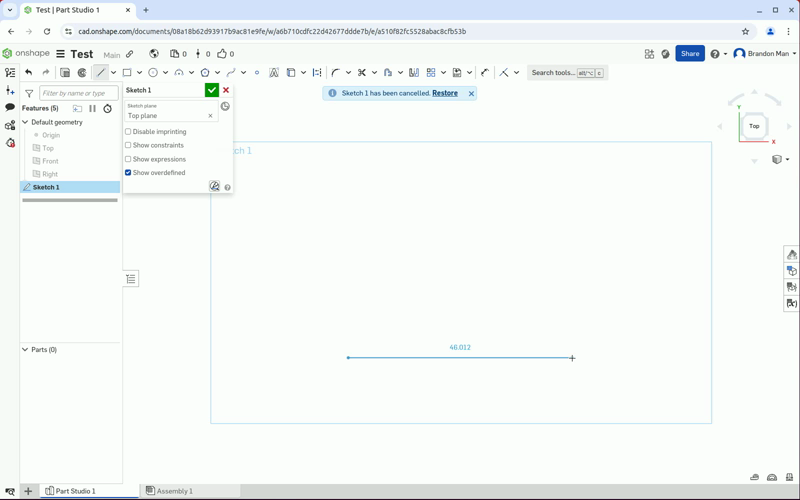
key_down(shift)
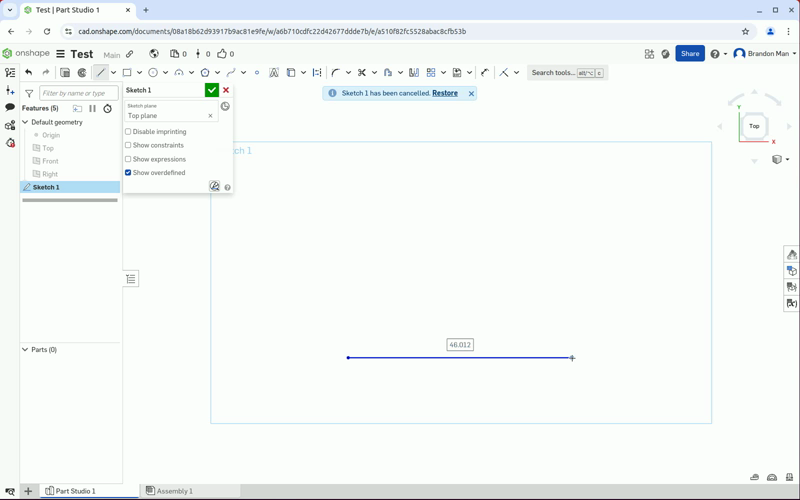
mouse_move(572, 209)
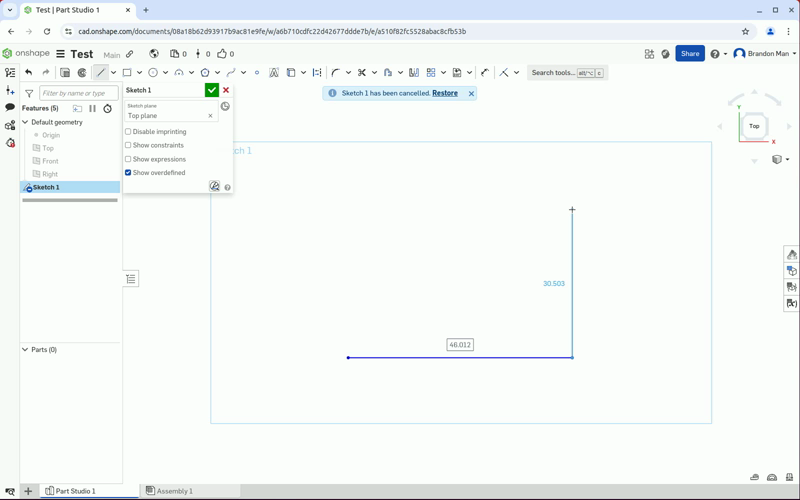
click(572, 209)
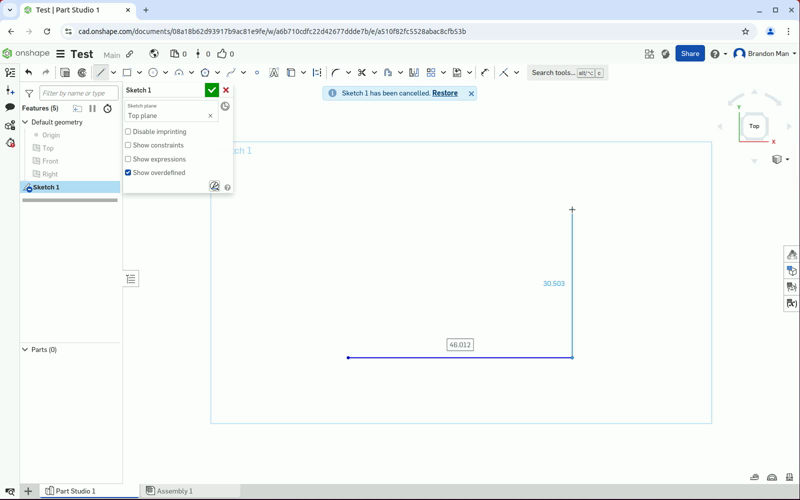
key_up(shift)
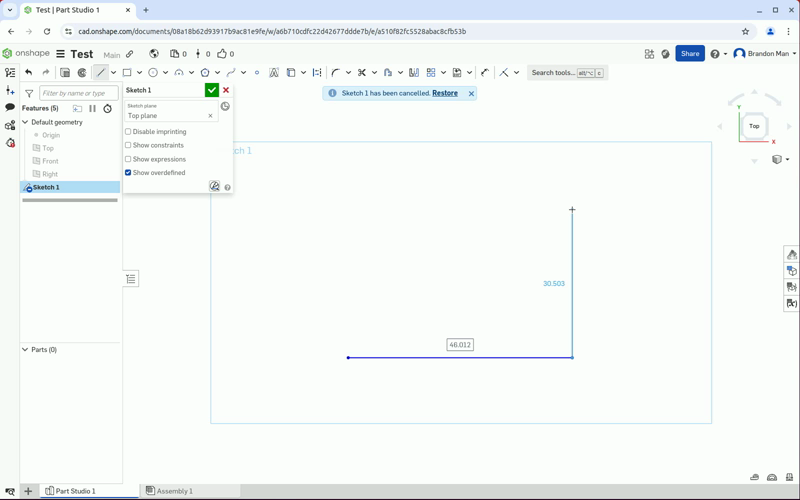
key_down(shift)
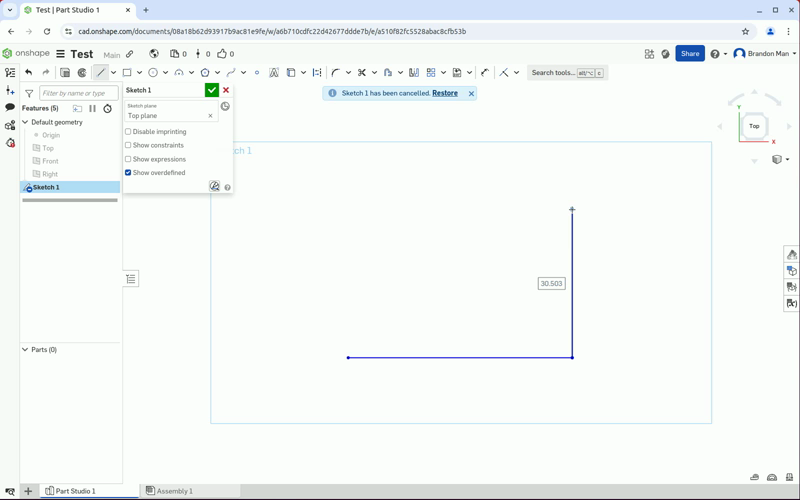
mouse_move(348, 209)
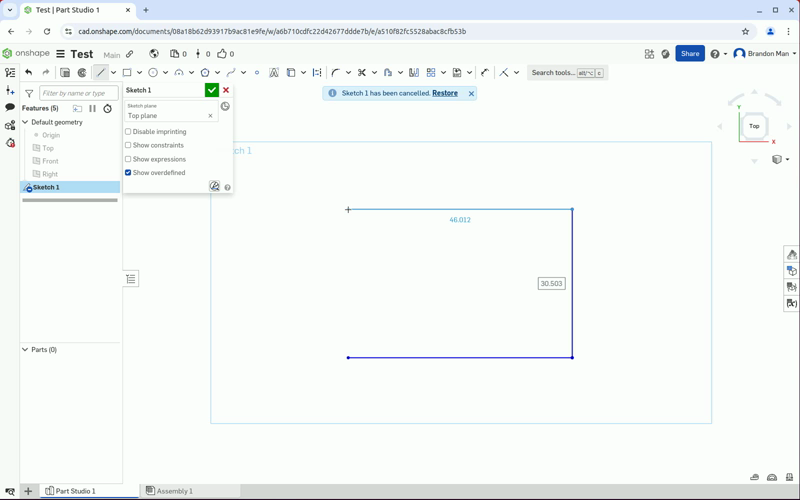
click(348, 209)
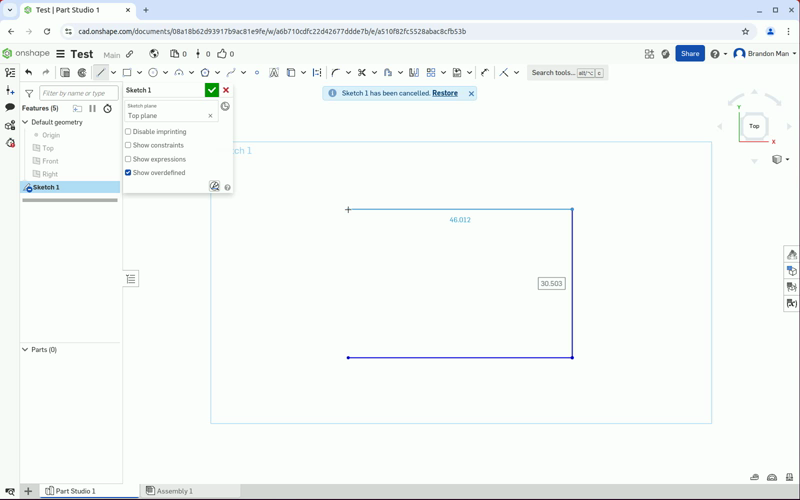
key_up(shift)
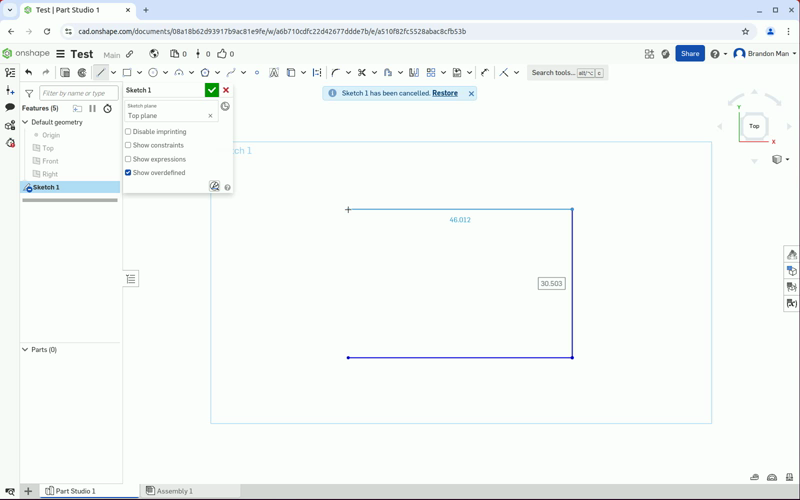
key_down(shift)
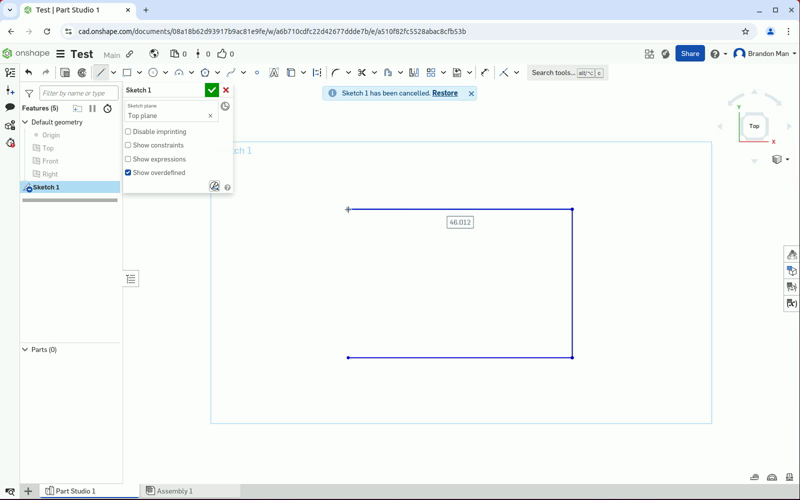
mouse_move(348, 357)
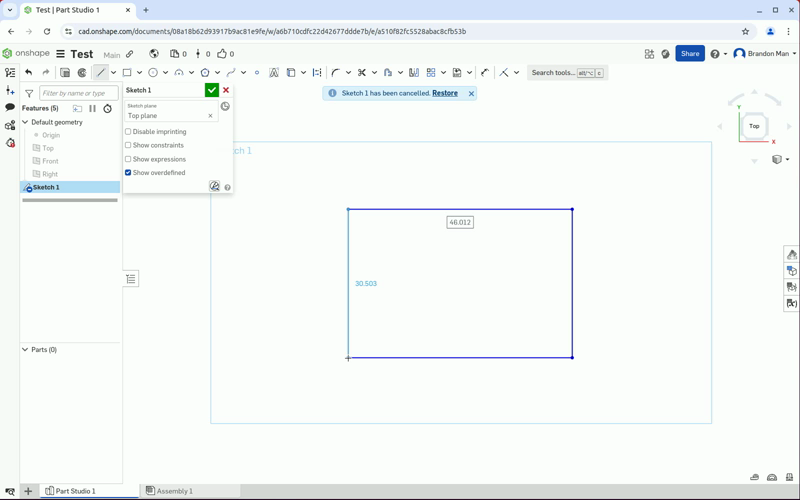
key_up(shift)
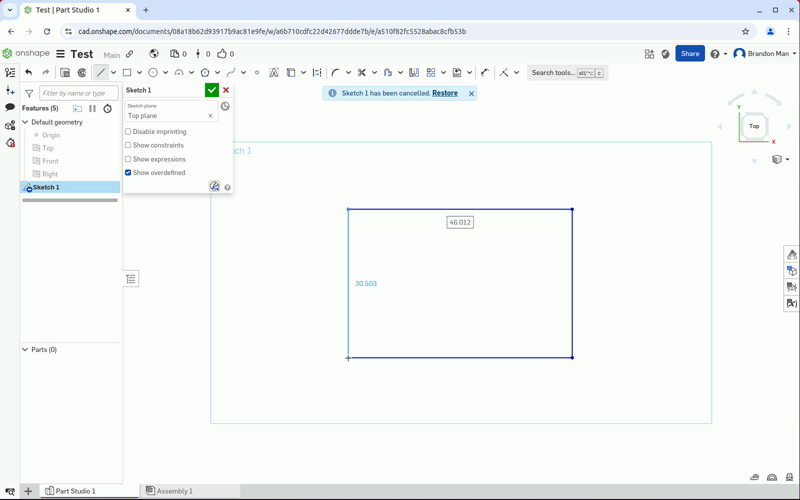
click(348, 357)
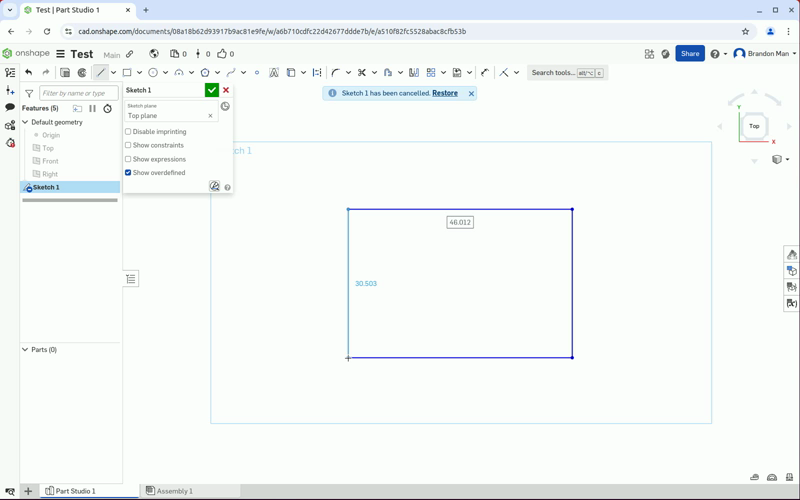
key(esc)
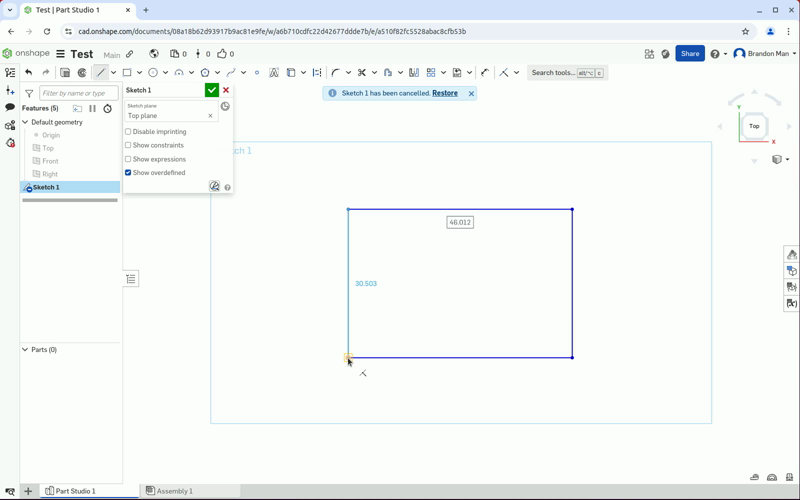
mouse_move(434, 278)
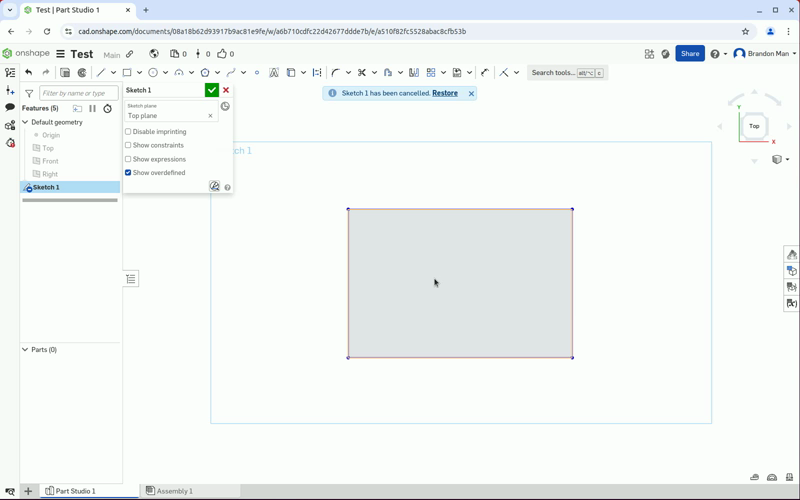
click(434, 278)
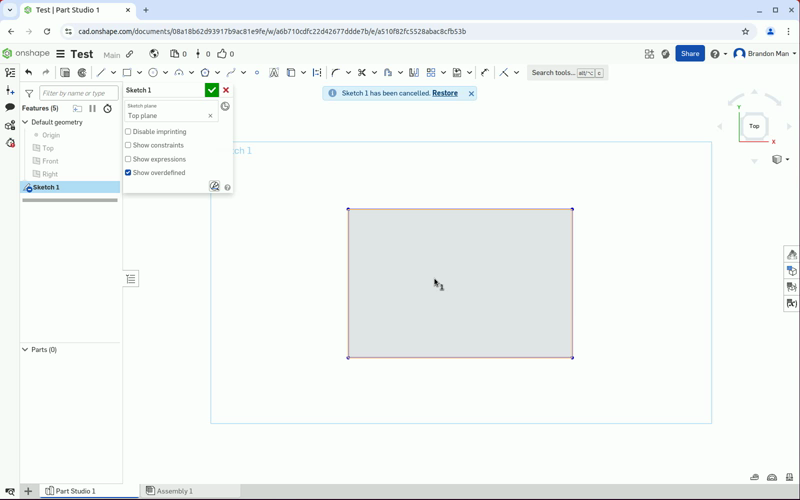
mouse_move(73, 352)
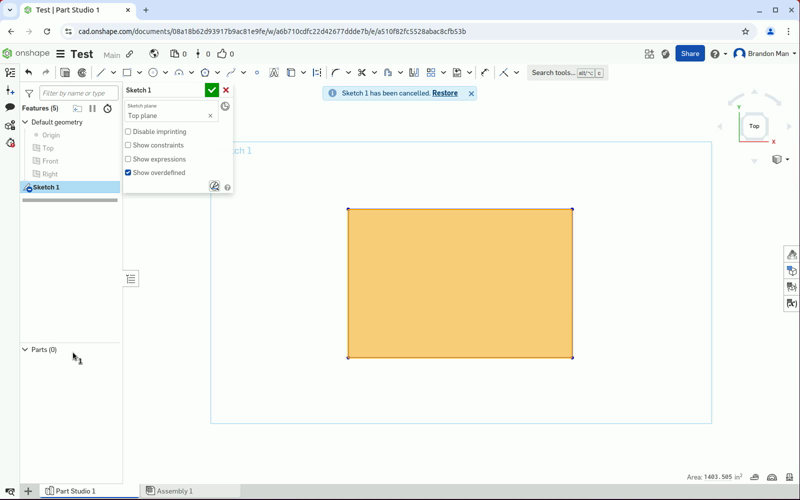
key(shift+y)
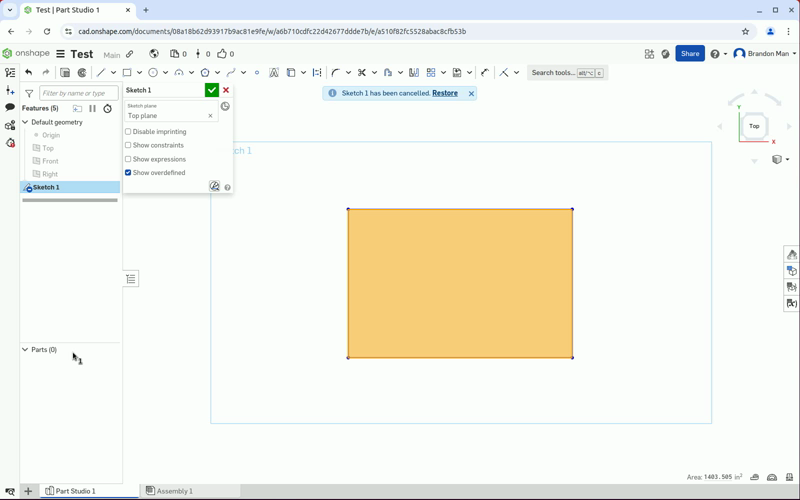
key(shift+e)
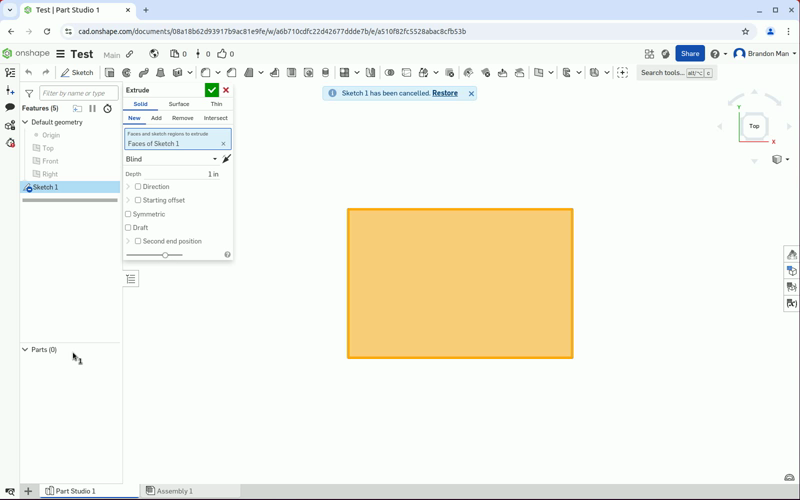
mouse_move(143, 106)
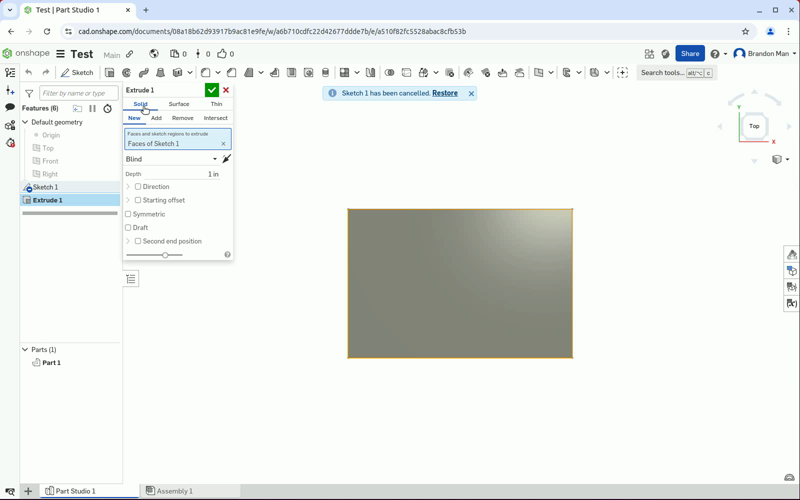
click(143, 106)
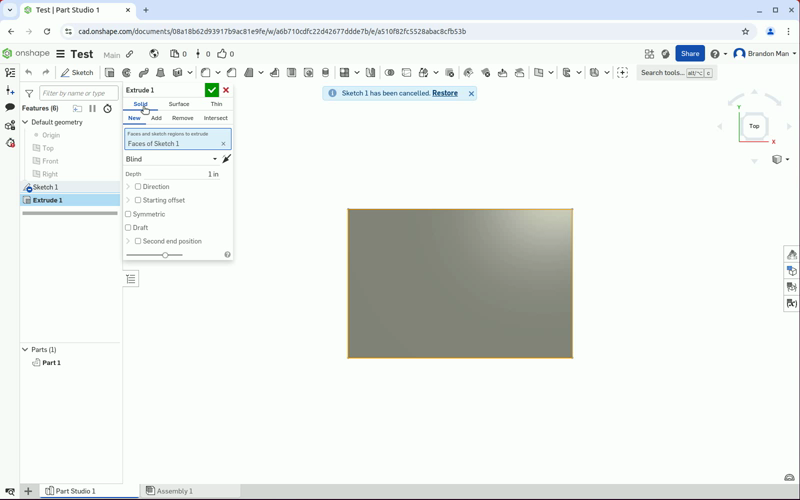
mouse_move(137, 120)
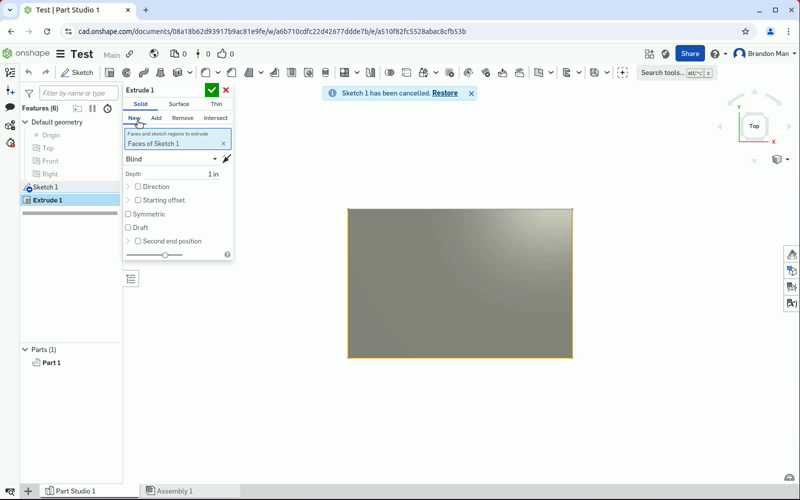
click(137, 120)
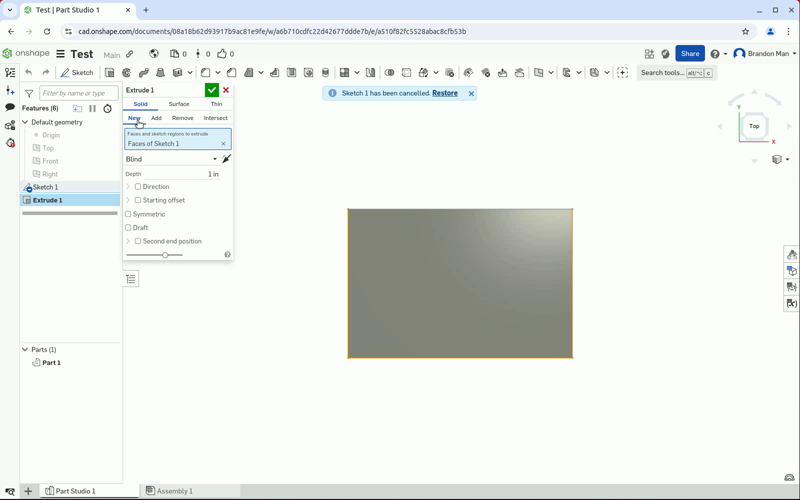
key(tab, 4)
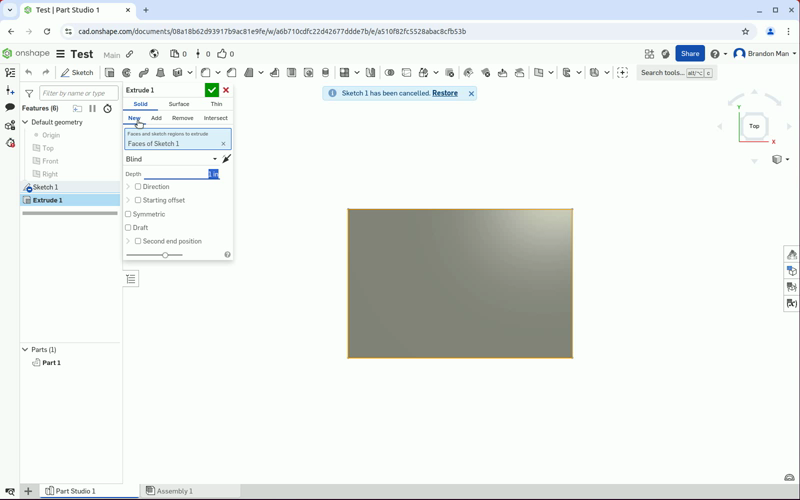
text(3.129)
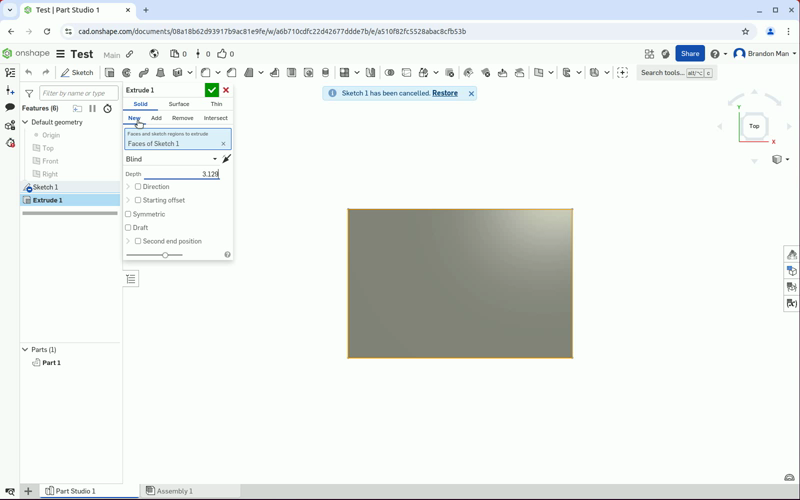
key(enter)
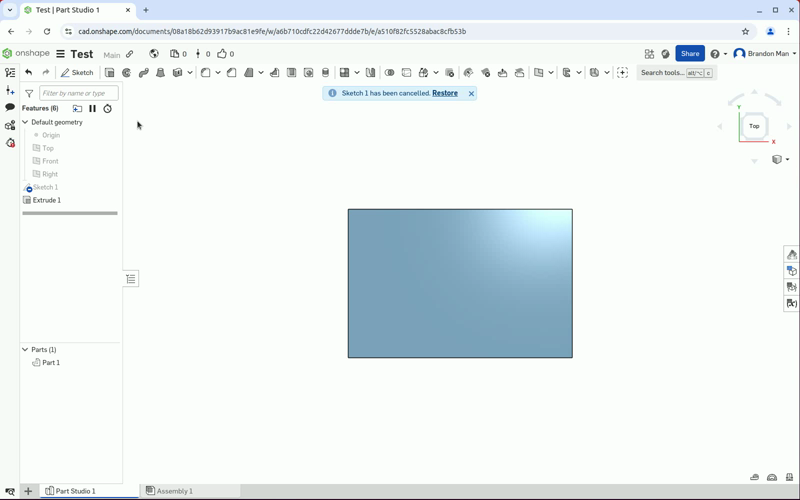
key(shift+h)
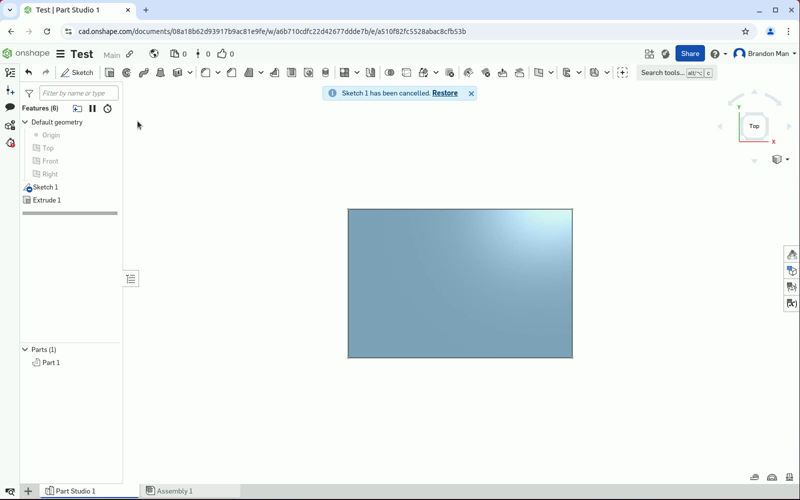
key(shift+h)
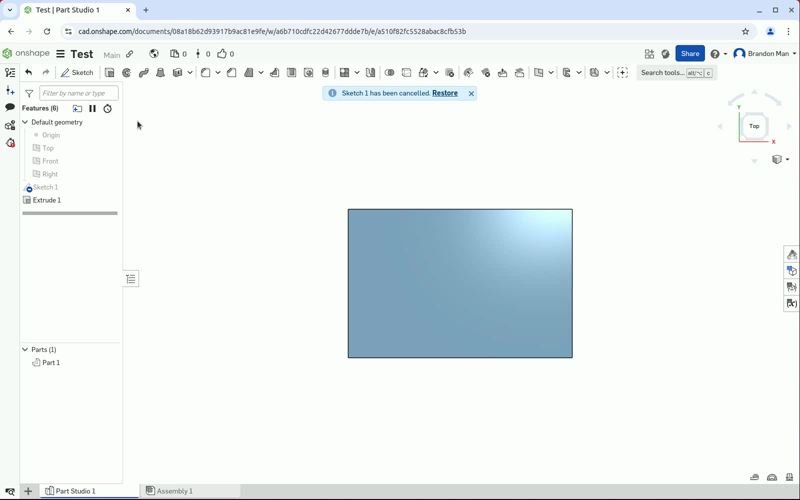
mouse_move(73, 189)
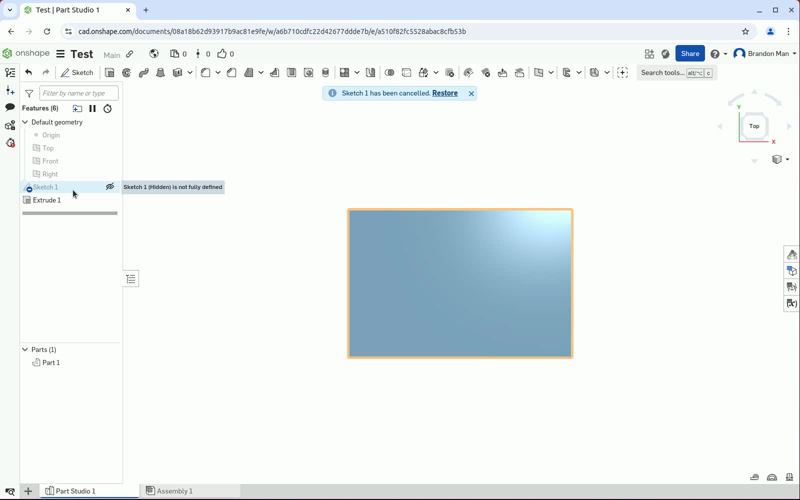
click(73, 189)
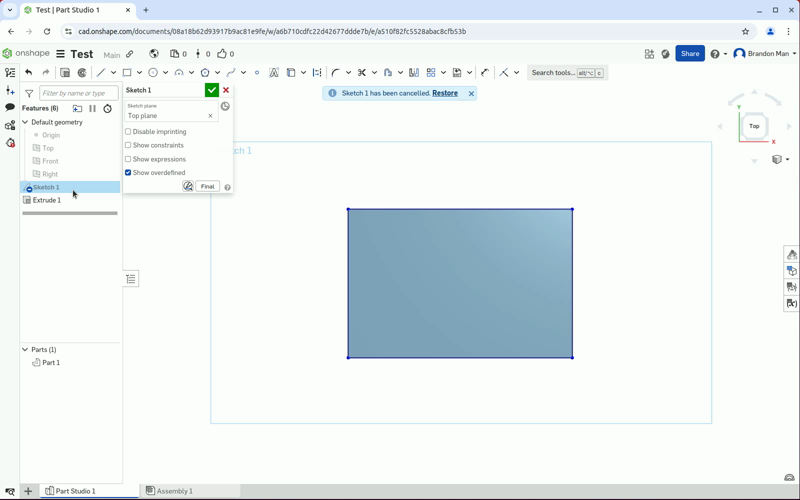
mouse_move(229, 92)
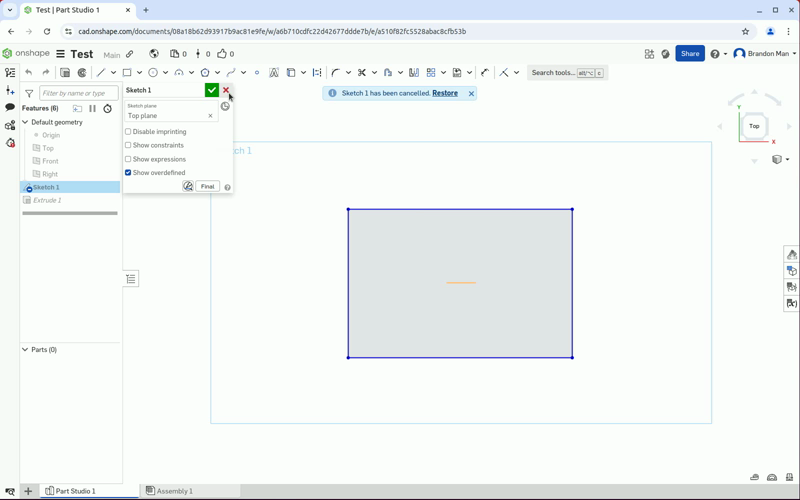
click(229, 92)
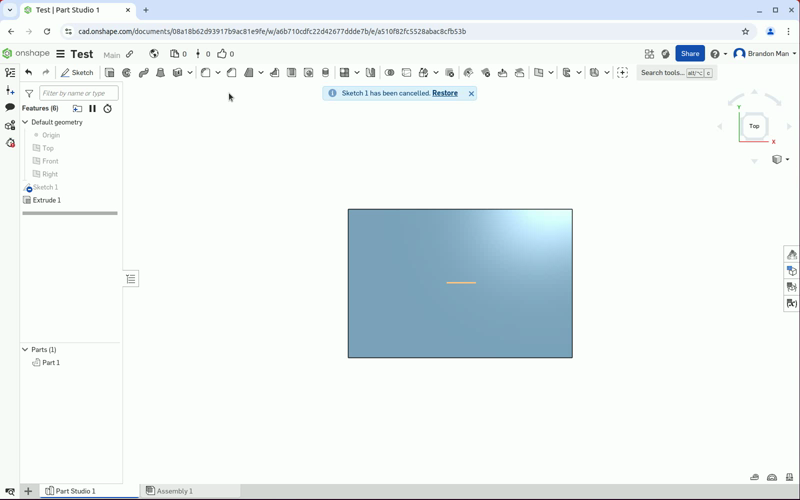
mouse_move(541, 75)
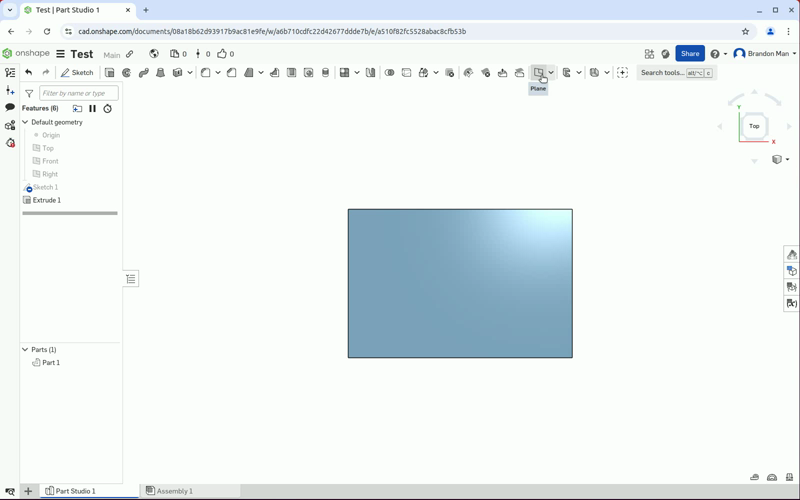
click(541, 75)
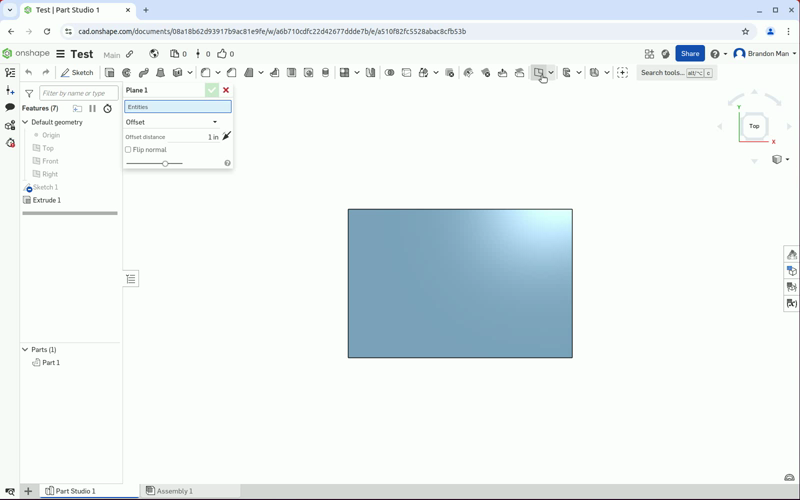
mouse_move(73, 150)
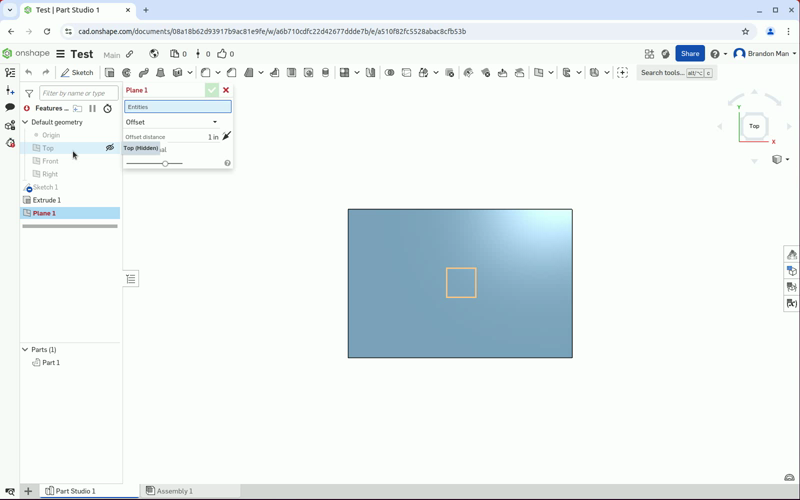
click(73, 150)
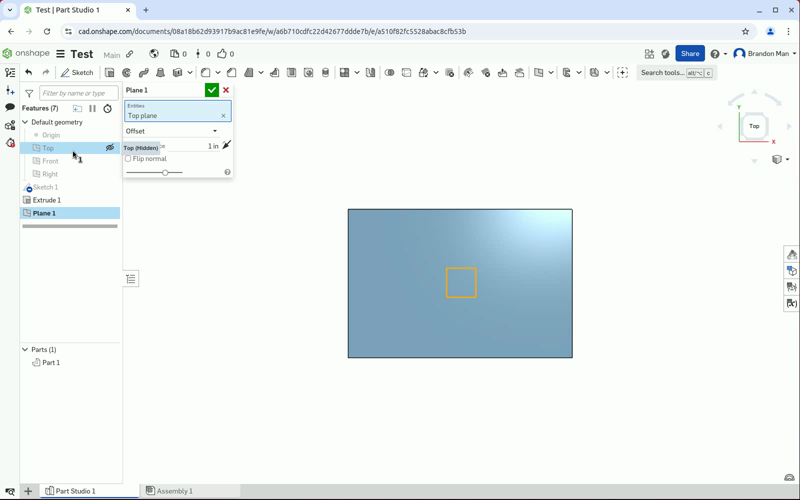
key(tab, 2)
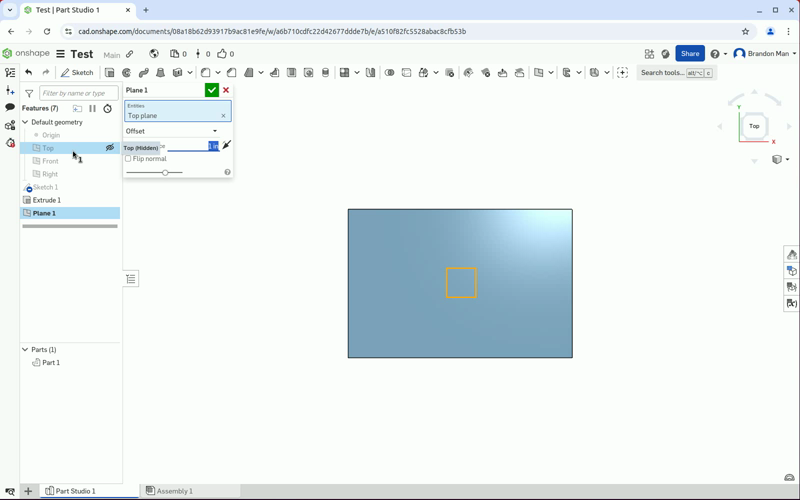
text(3.143)
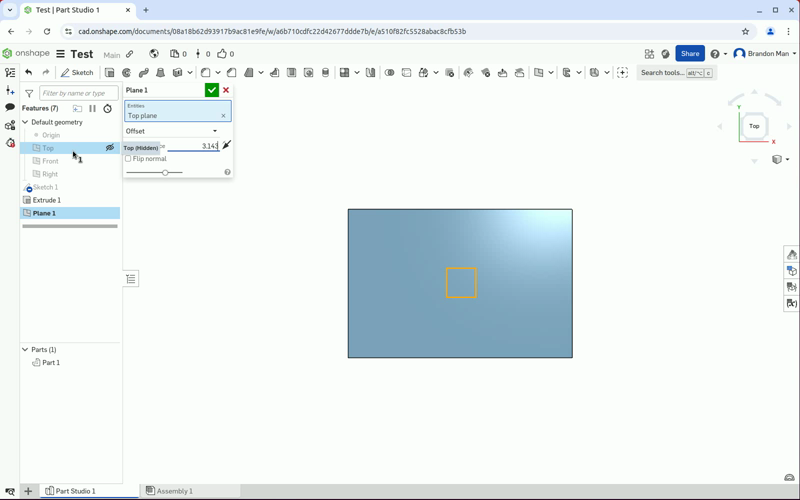
key(enter, 2)
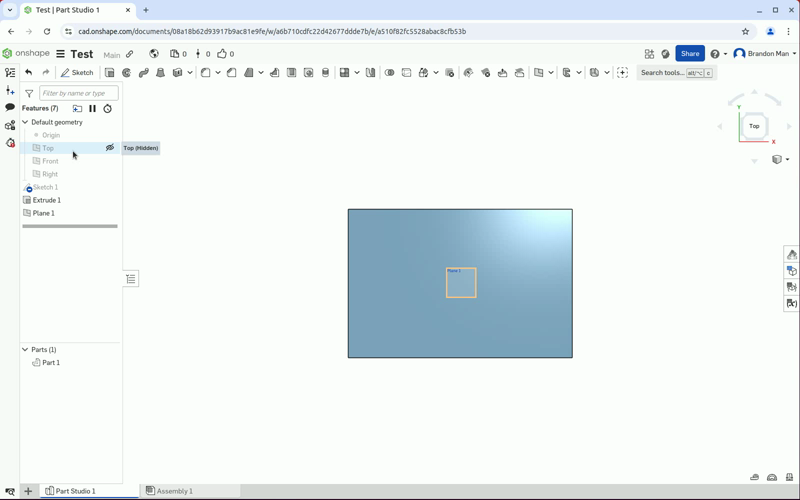
key(shift+s)
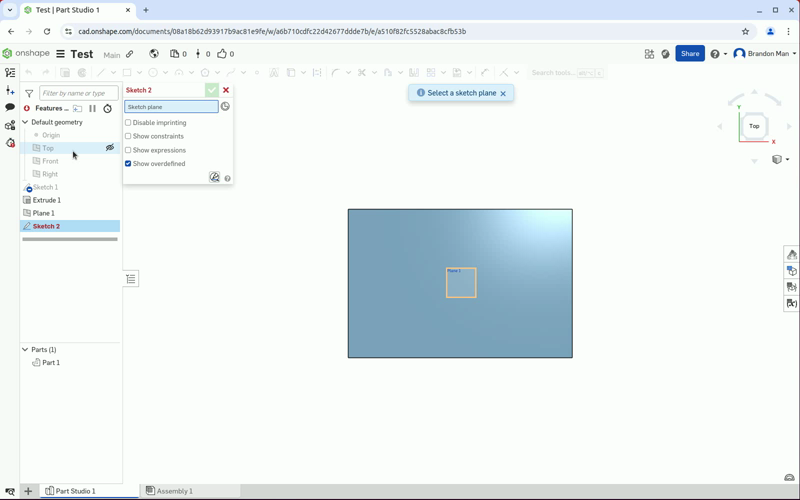
mouse_move(73, 215)
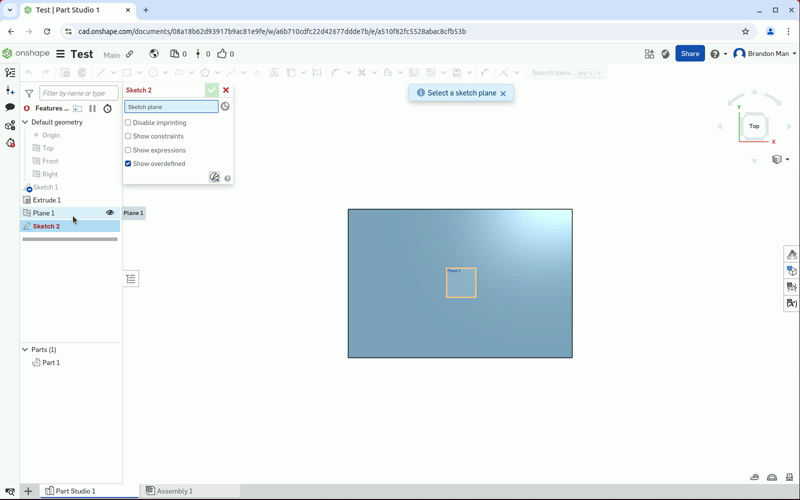
click(73, 215)
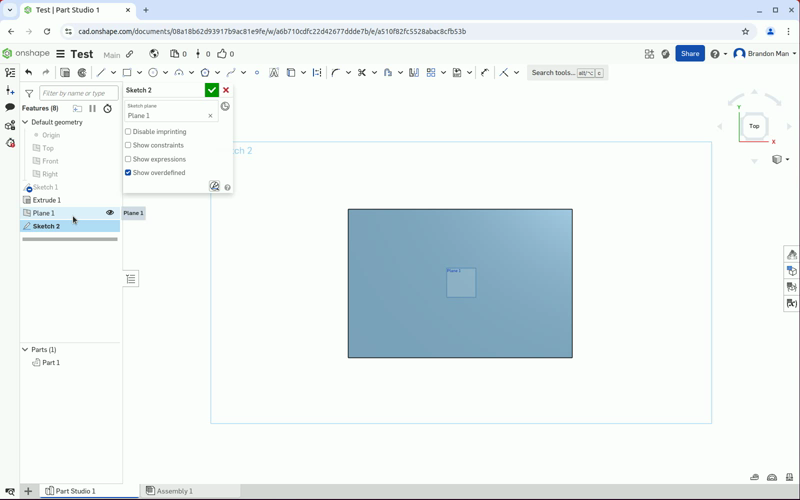
mouse_move(73, 352)
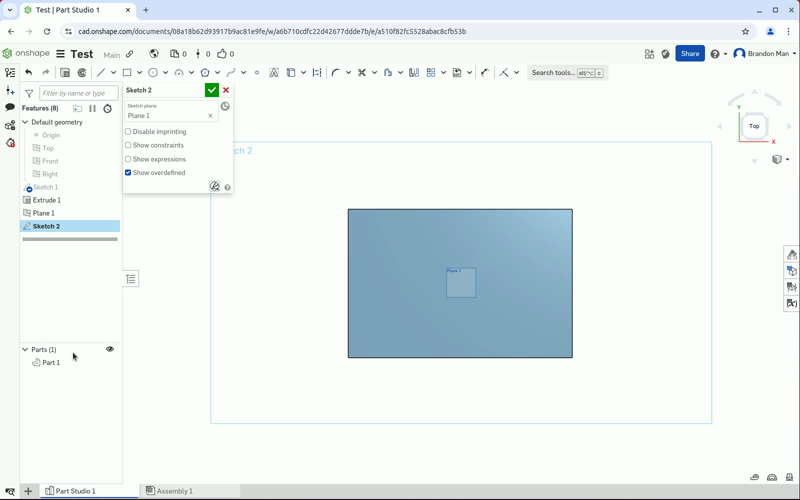
key(y)
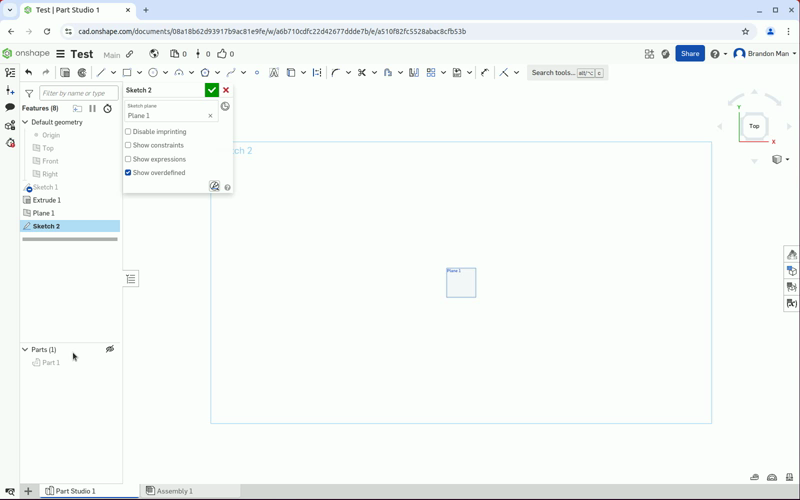
key(c)
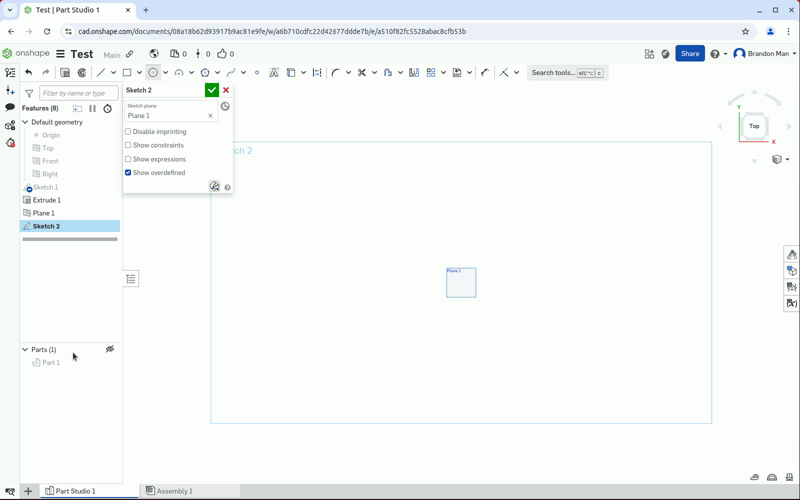
key_down(shift)
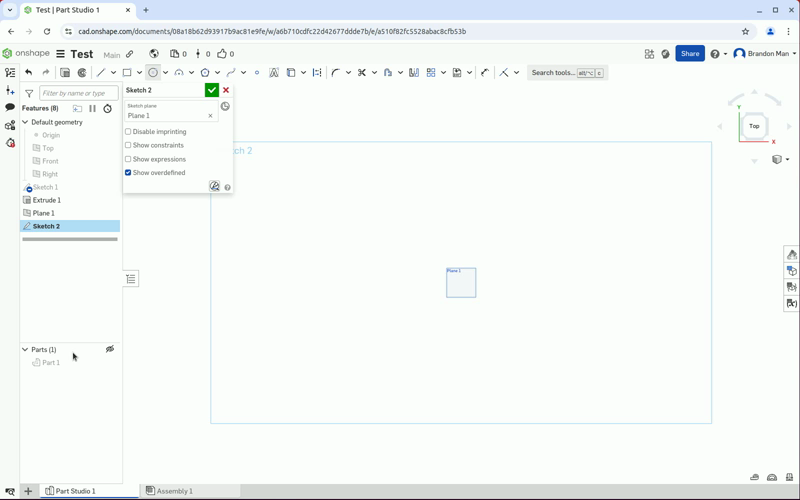
mouse_move(401, 238)
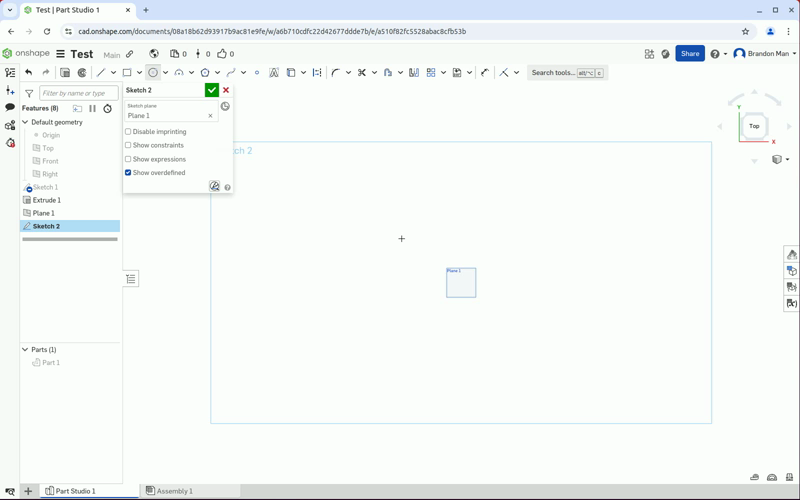
click(401, 238)
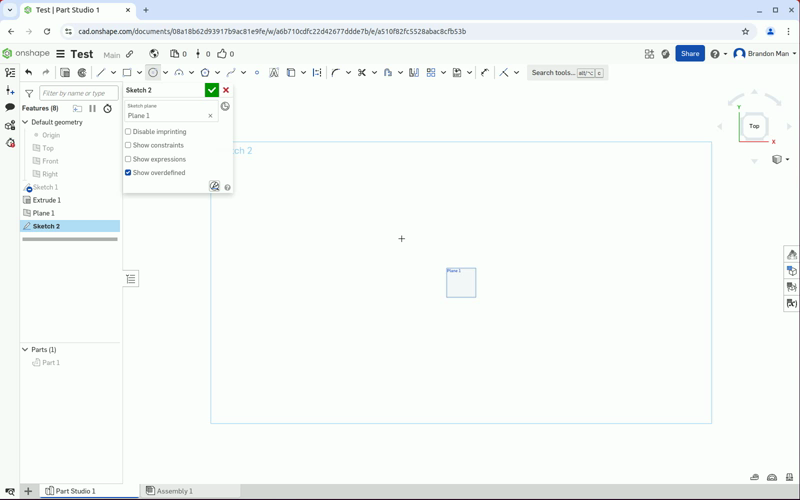
key_up(shift)
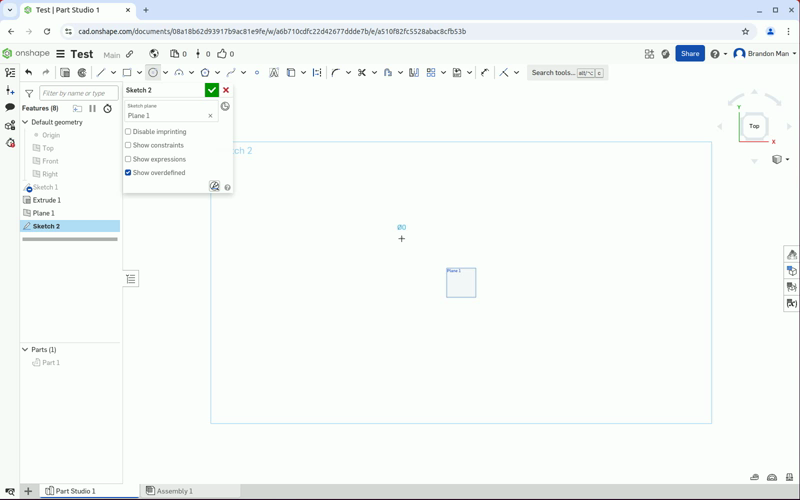
mouse_move(413, 238)
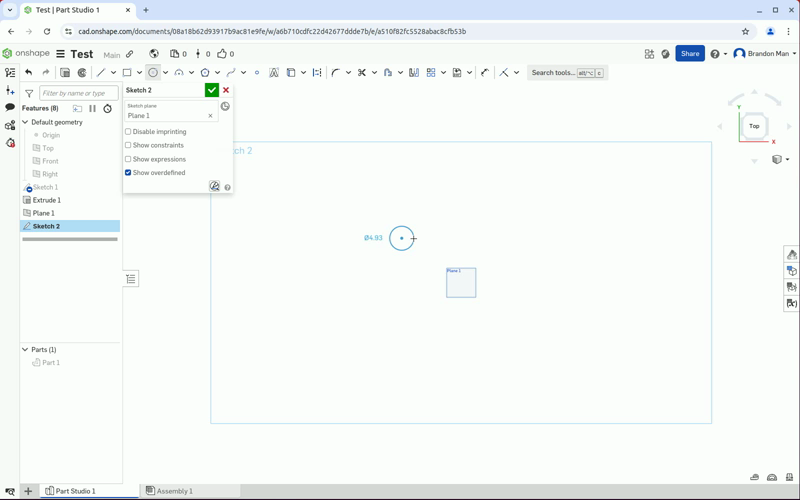
click(413, 238)
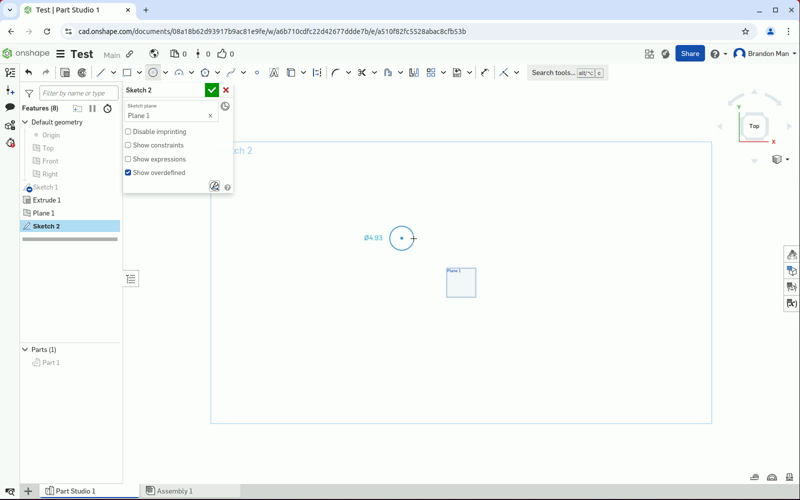
key(esc)
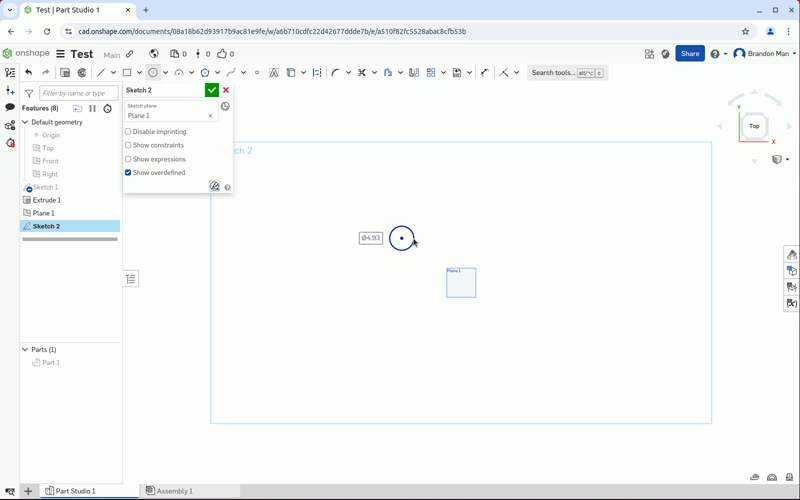
mouse_move(406, 234)
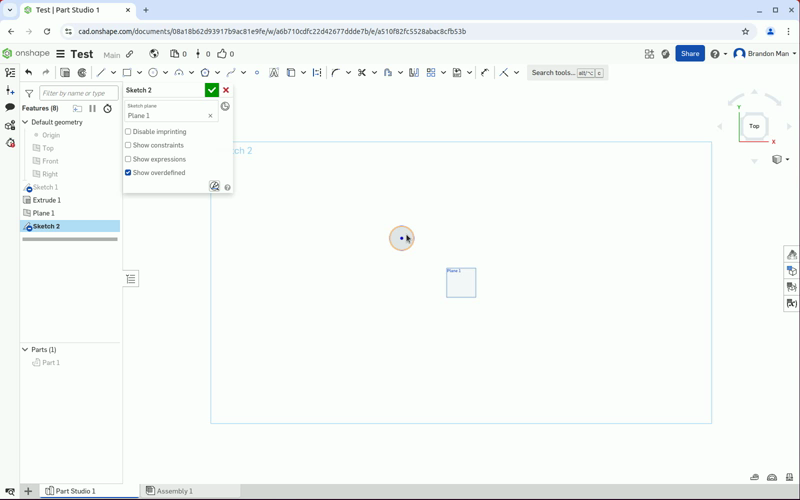
scroll(6)
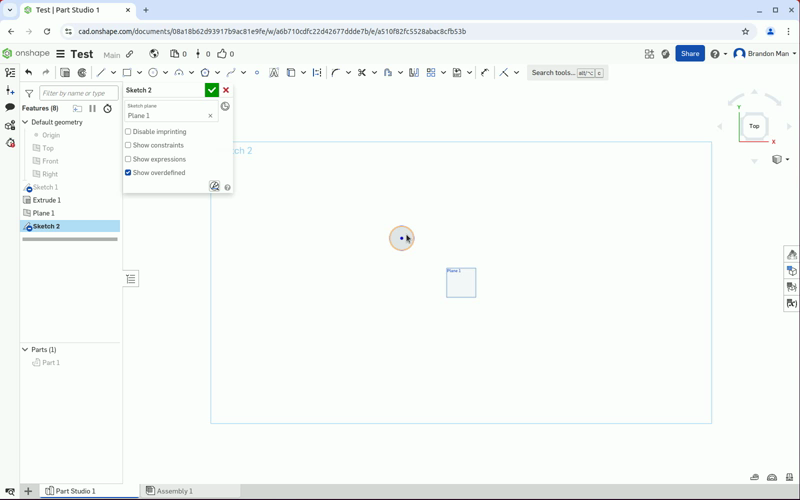
scroll(6)
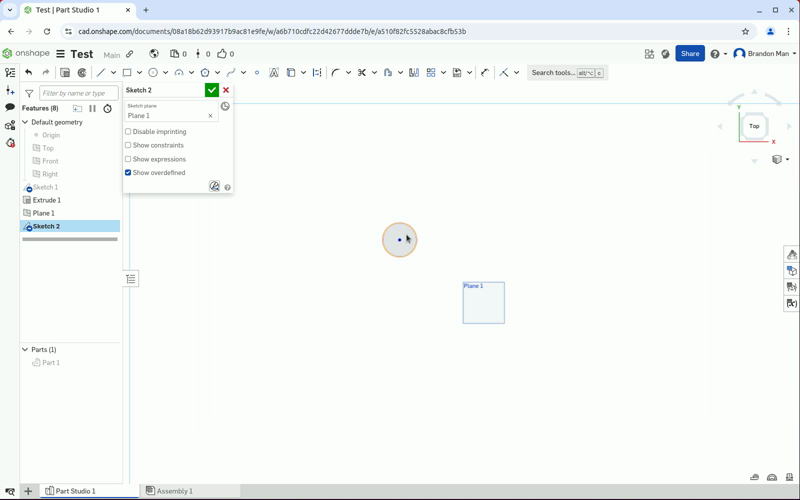
scroll(6)
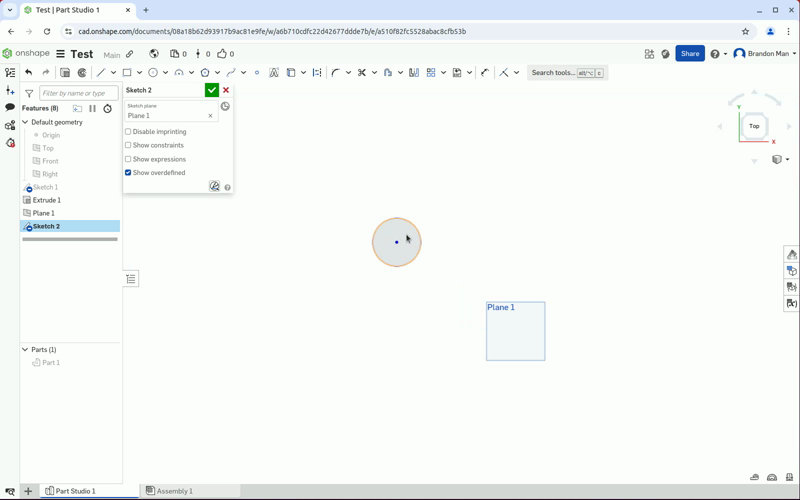
scroll(6)
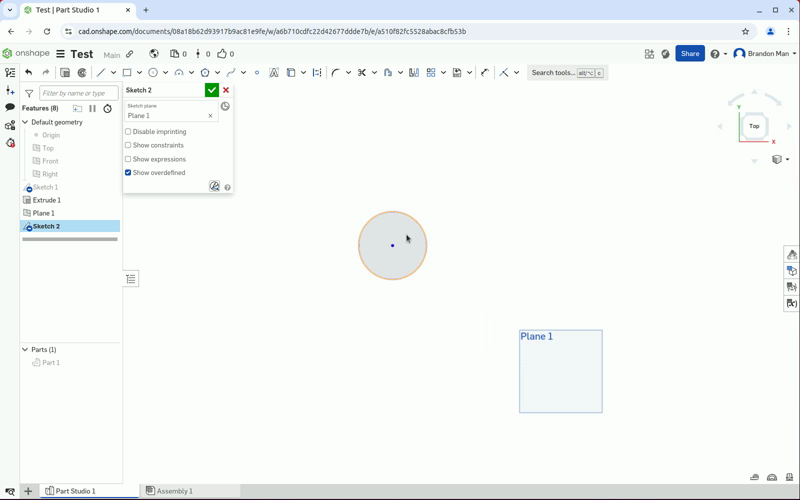
scroll(6)
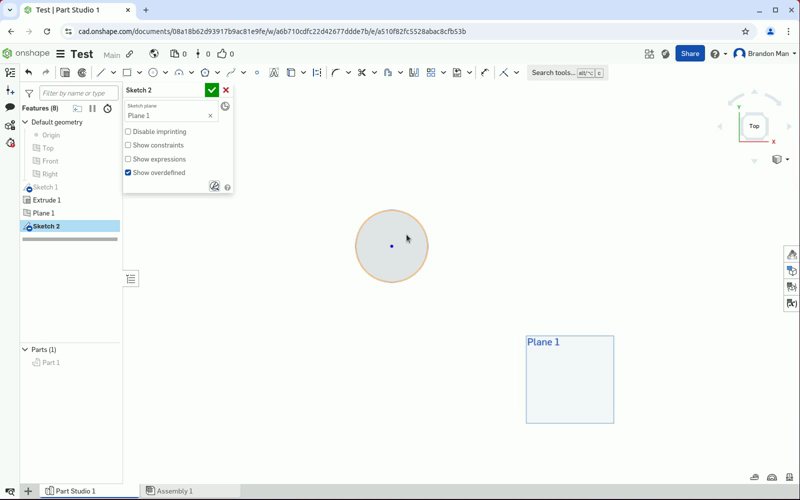
scroll(6)
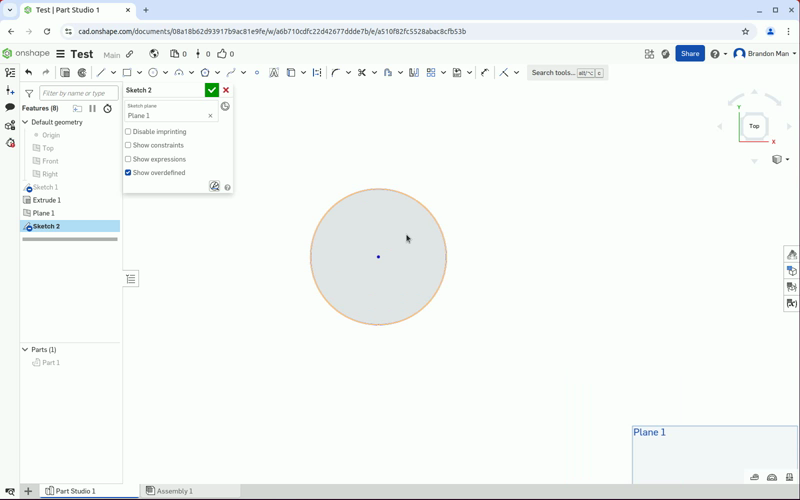
scroll(6)
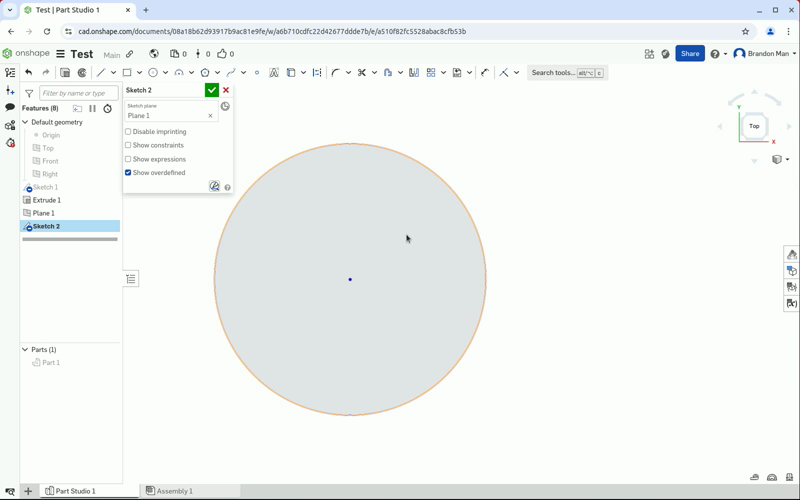
click(406, 234)
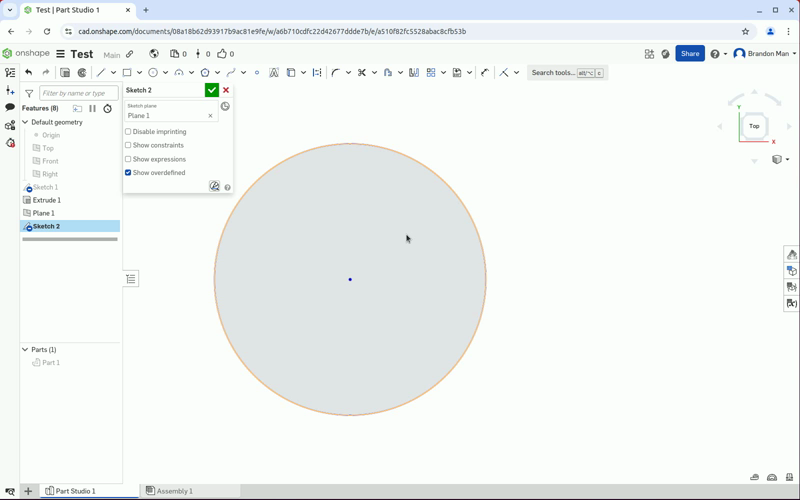
scroll(-6)
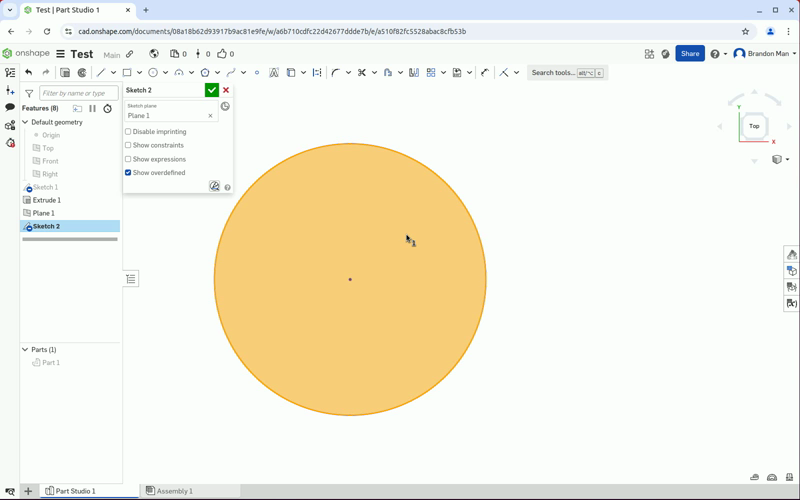
scroll(-6)
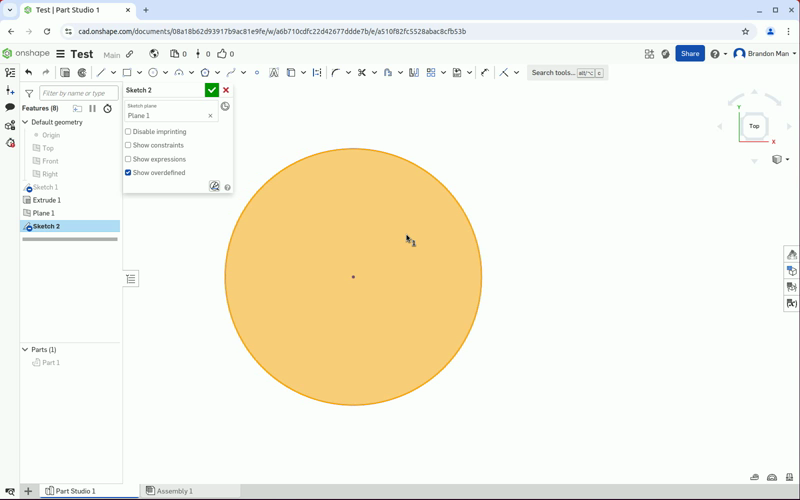
scroll(-6)
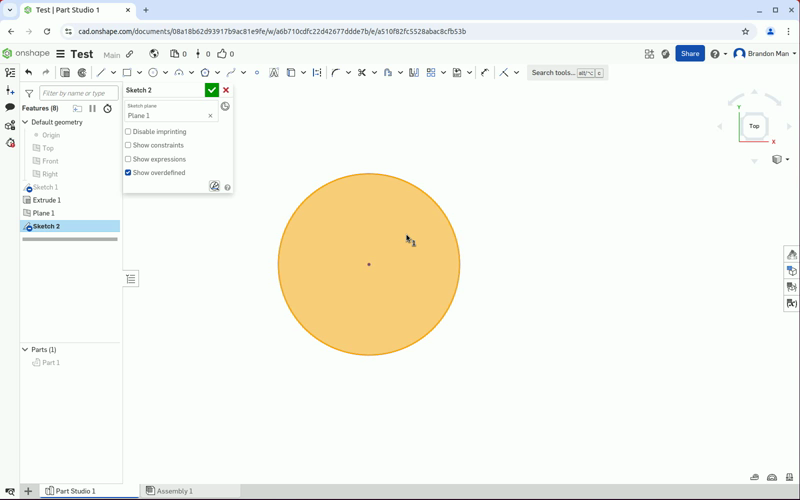
scroll(-6)
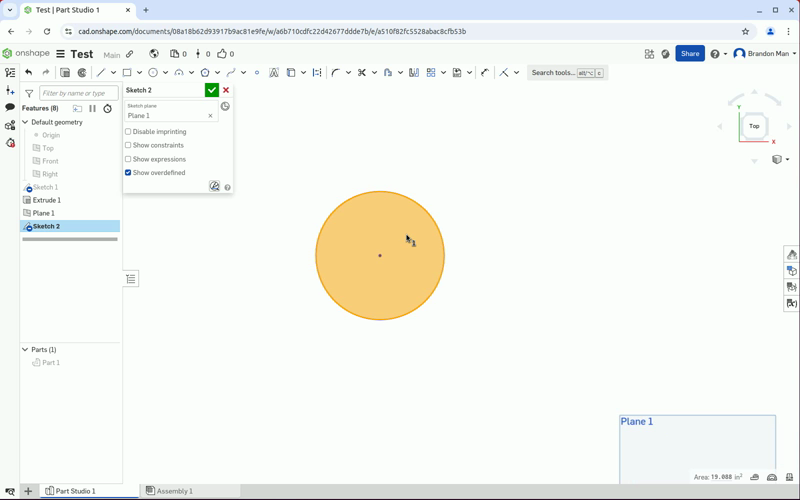
scroll(-6)
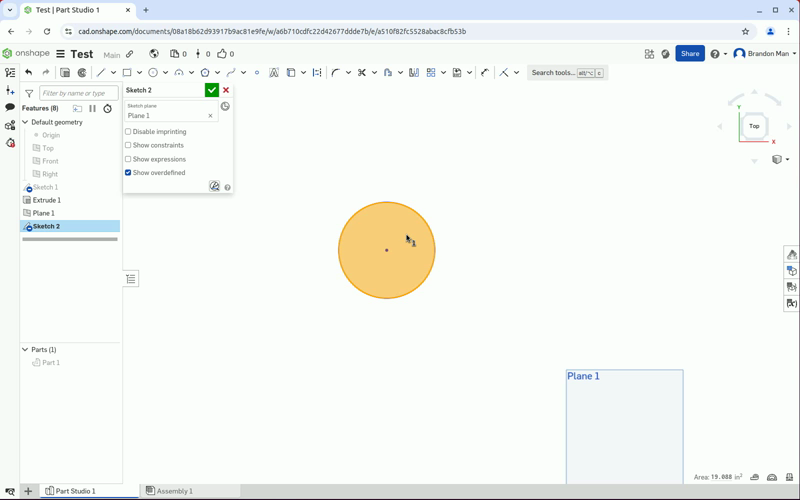
scroll(-6)
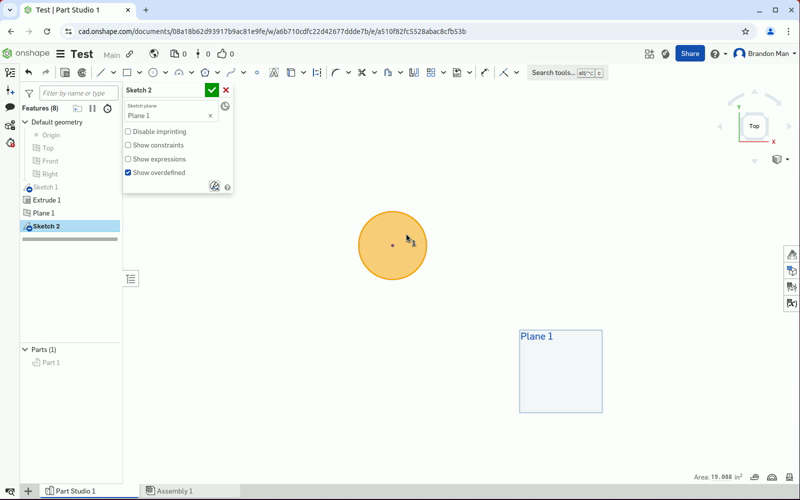
scroll(-6)
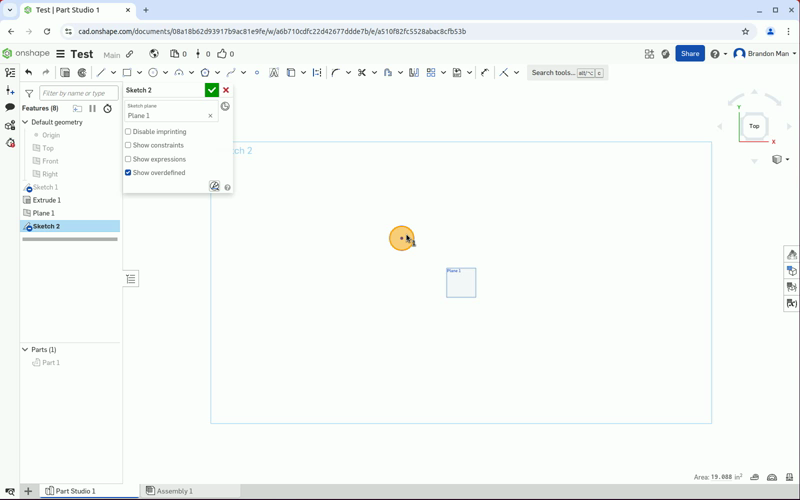
mouse_move(73, 352)
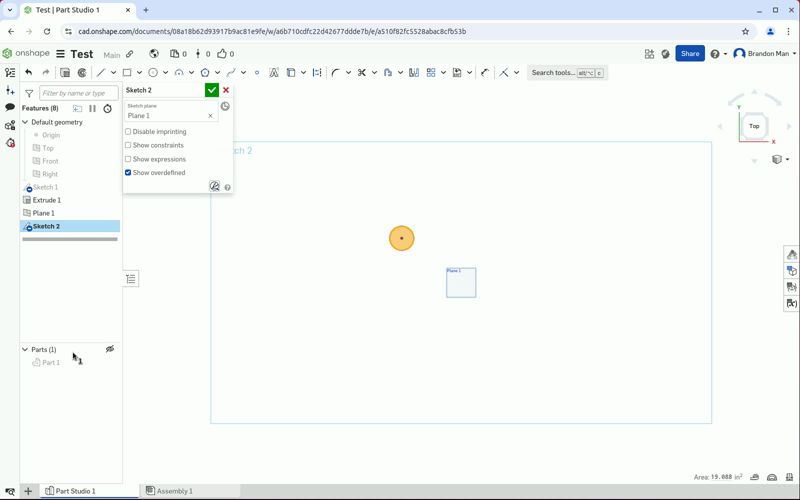
key(shift+y)
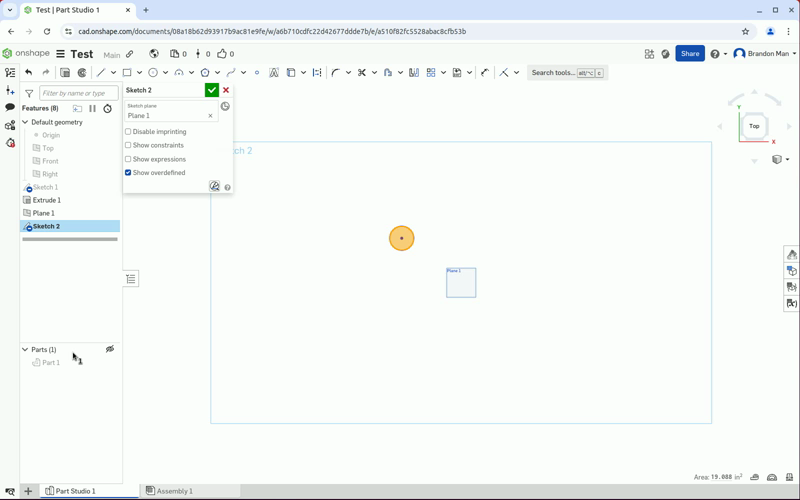
key(shift+e)
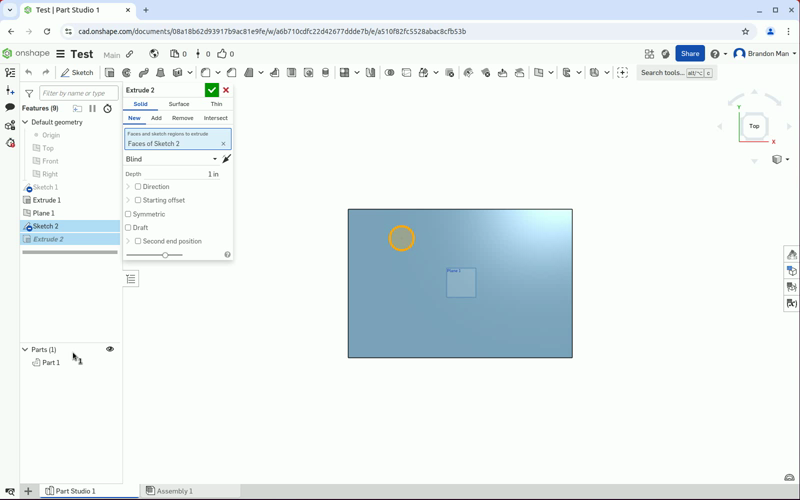
mouse_move(143, 106)
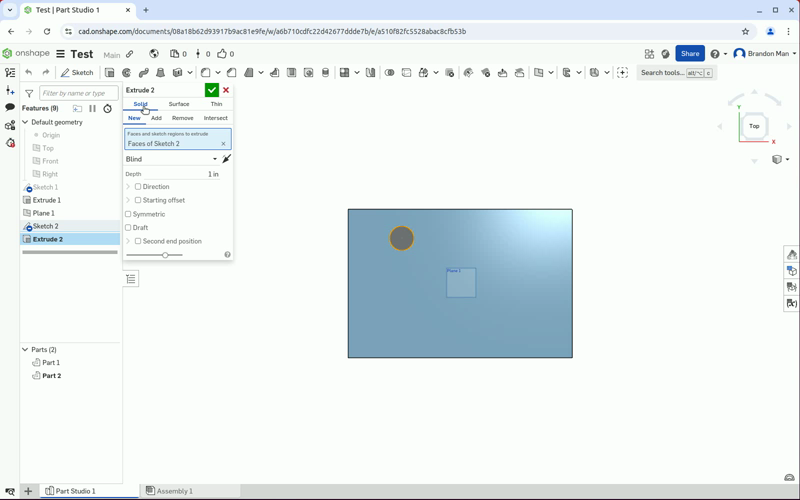
click(143, 106)
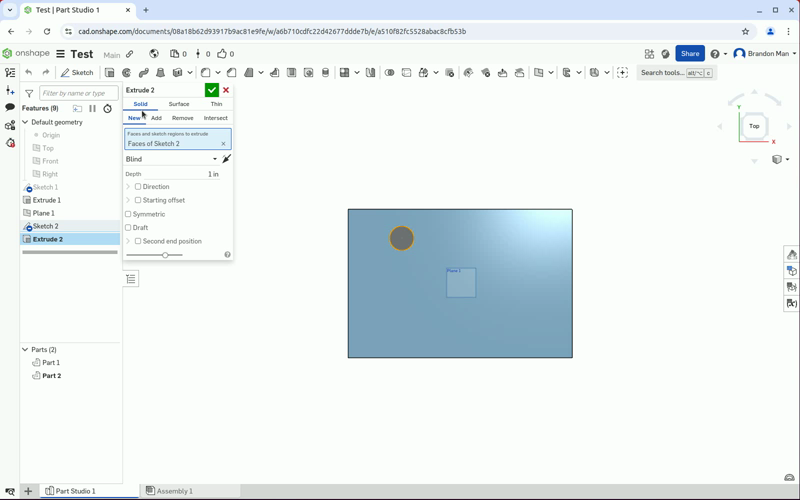
mouse_move(137, 120)
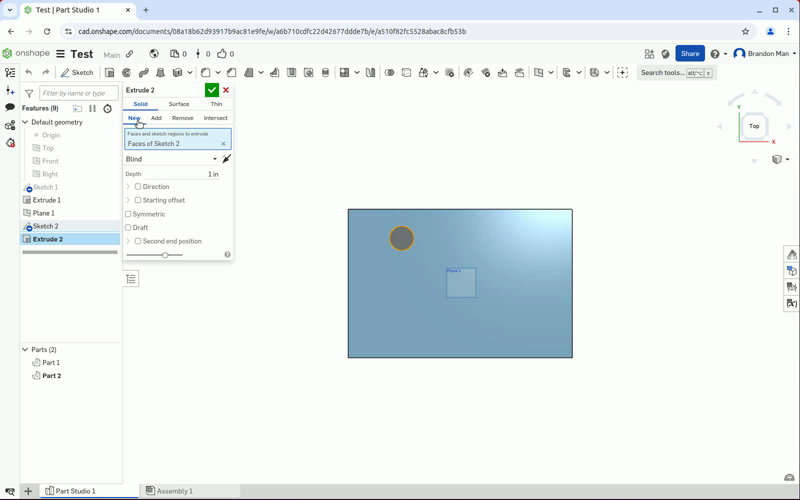
click(137, 120)
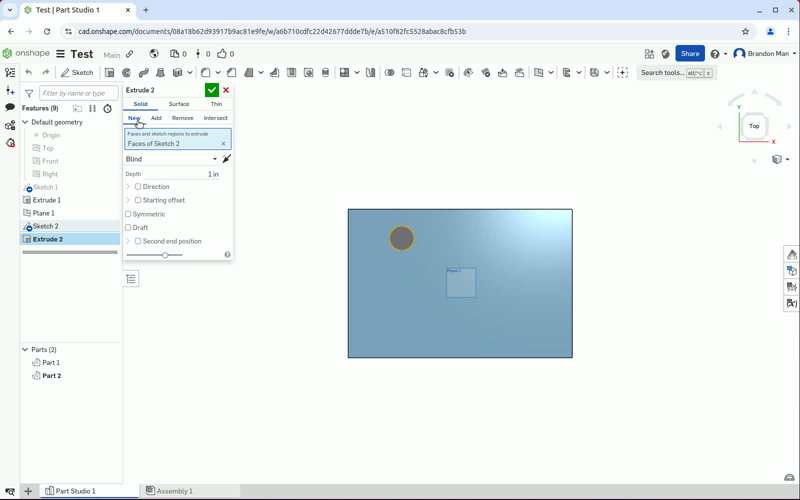
key(tab, 4)
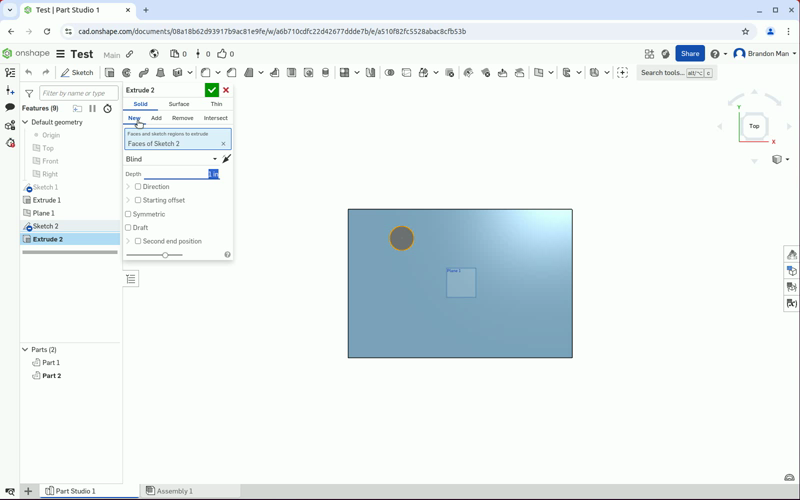
text(15.405)
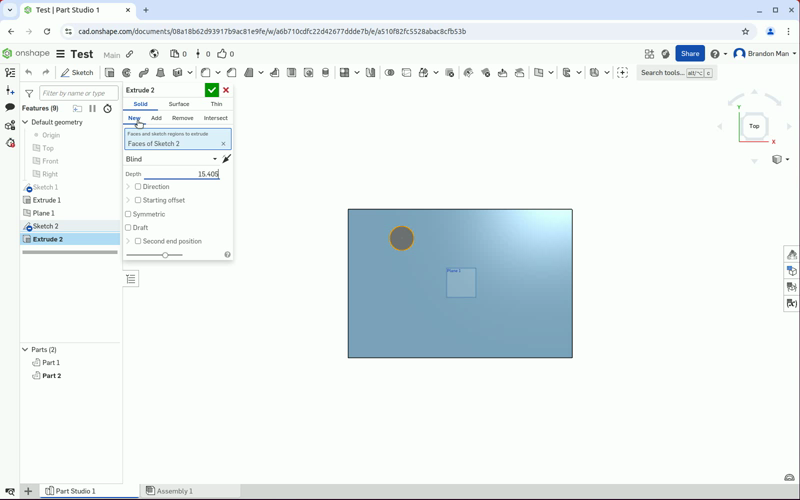
key(enter)
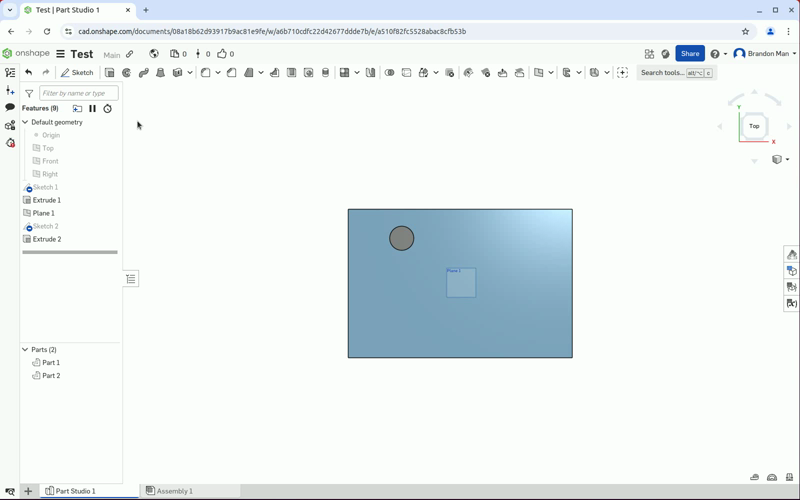
key(shift+h)
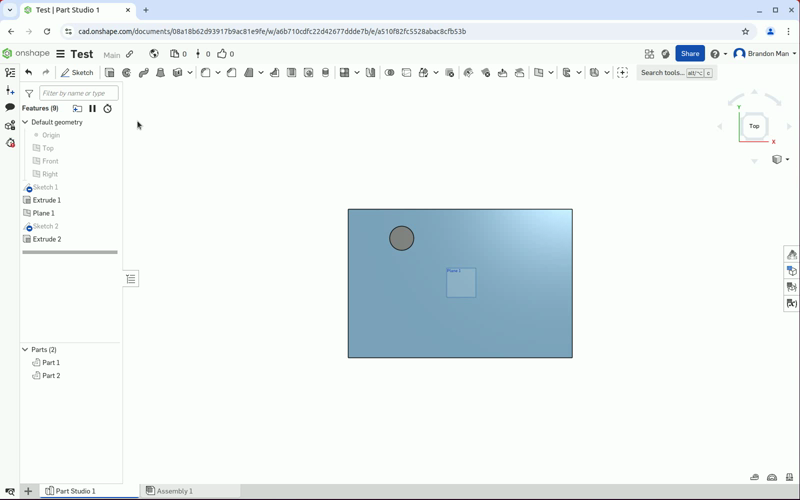
key(shift+h)
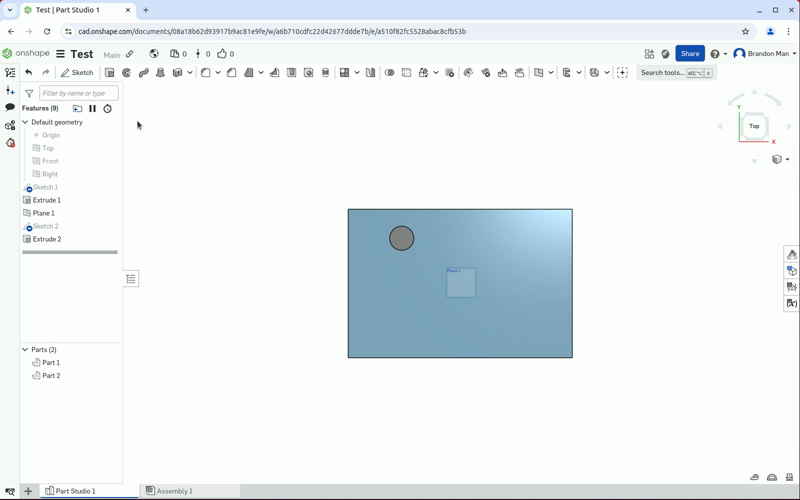
mouse_move(73, 189)
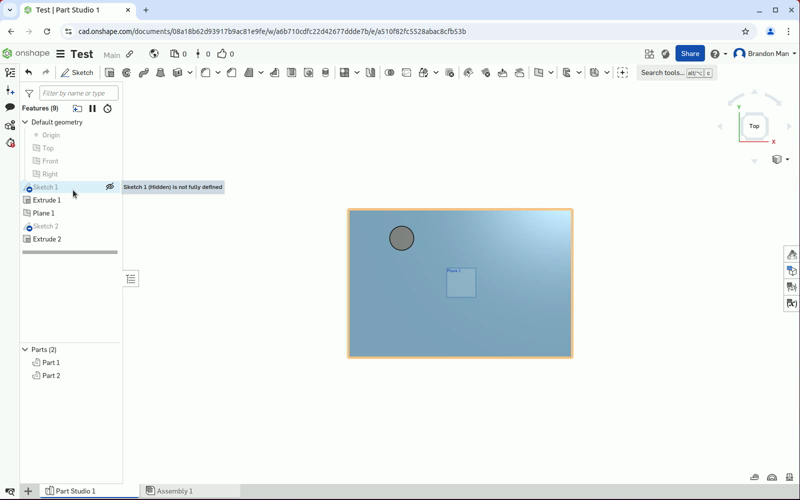
click(73, 189)
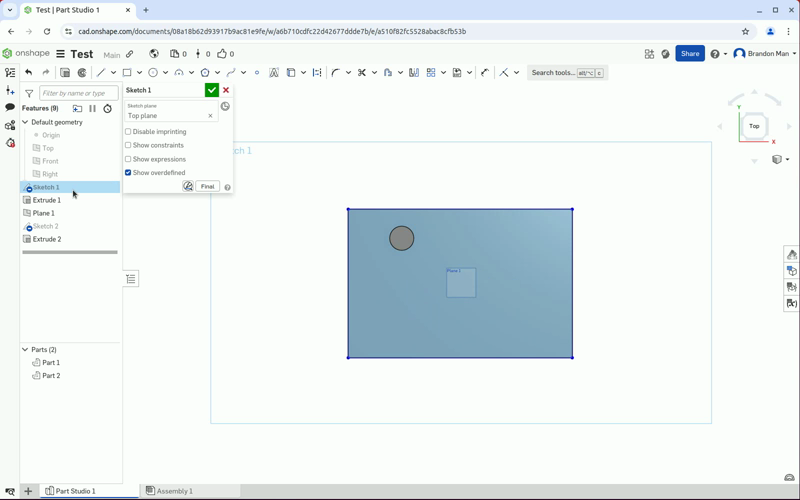
mouse_move(229, 92)
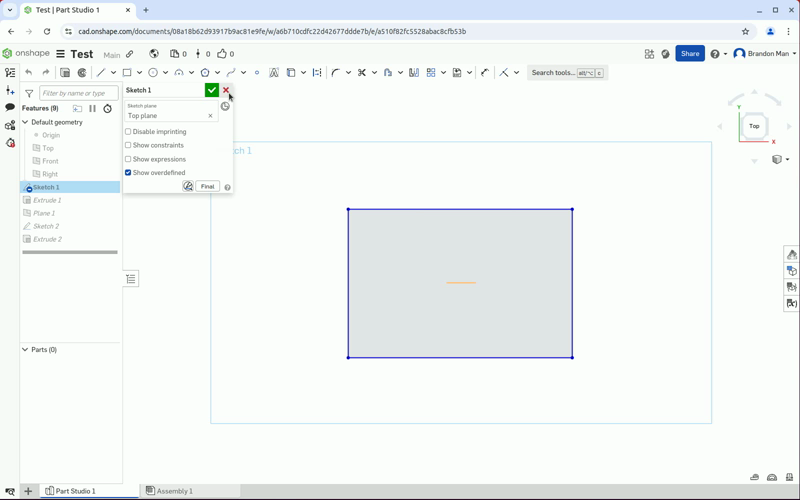
click(229, 92)
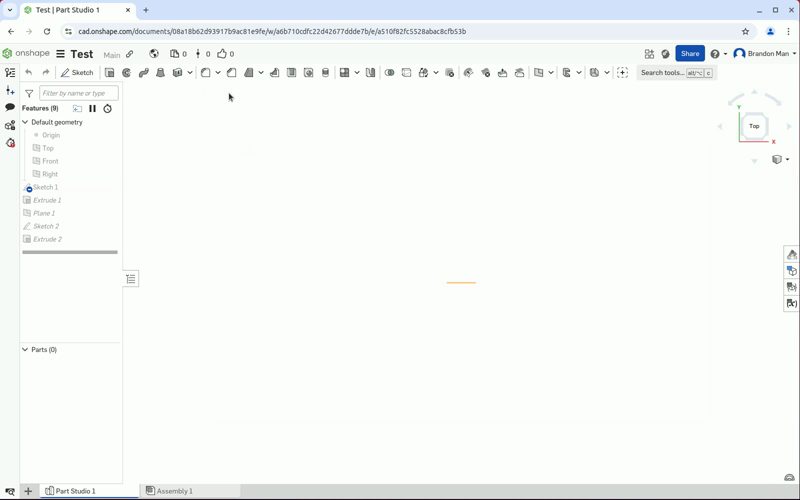
key(shift+s)
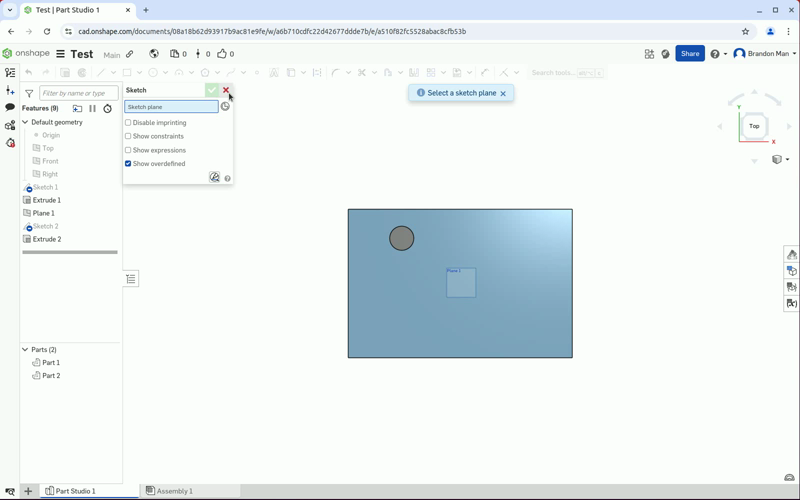
mouse_move(73, 215)
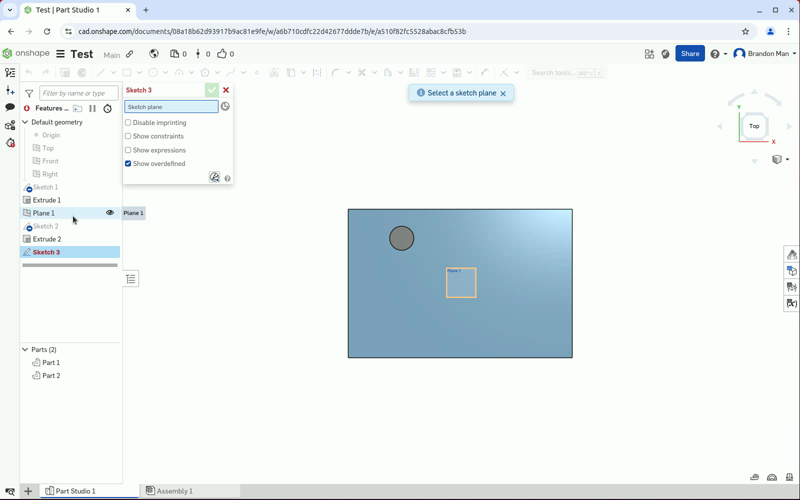
click(73, 215)
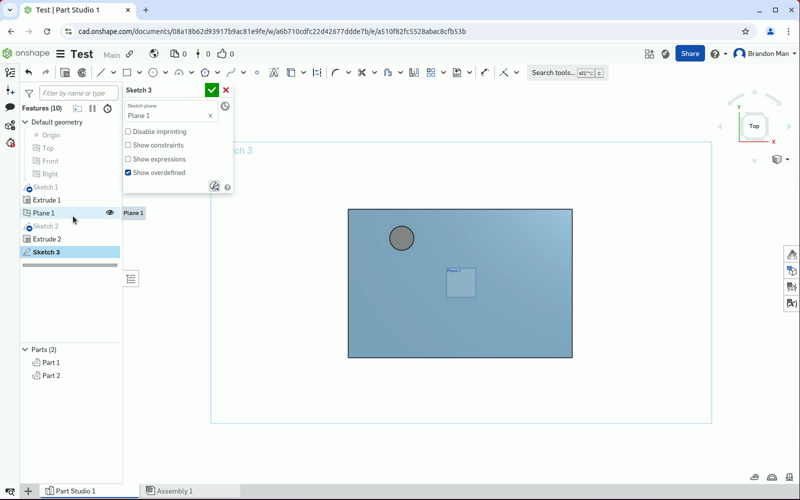
mouse_move(73, 352)
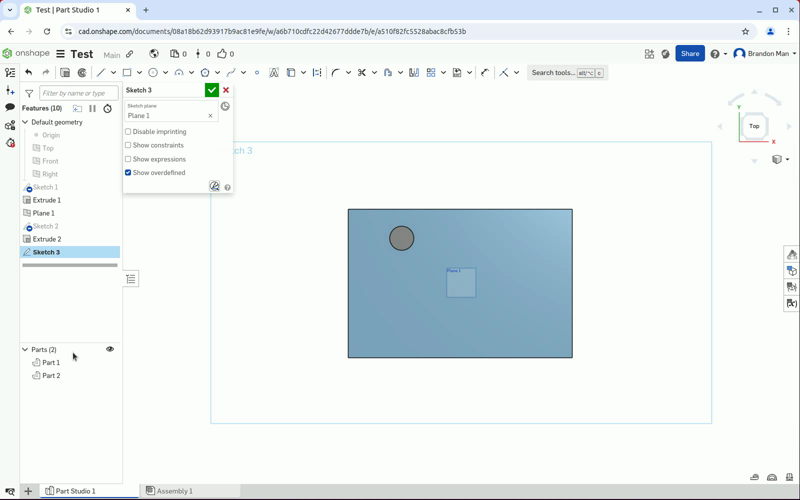
key(y)
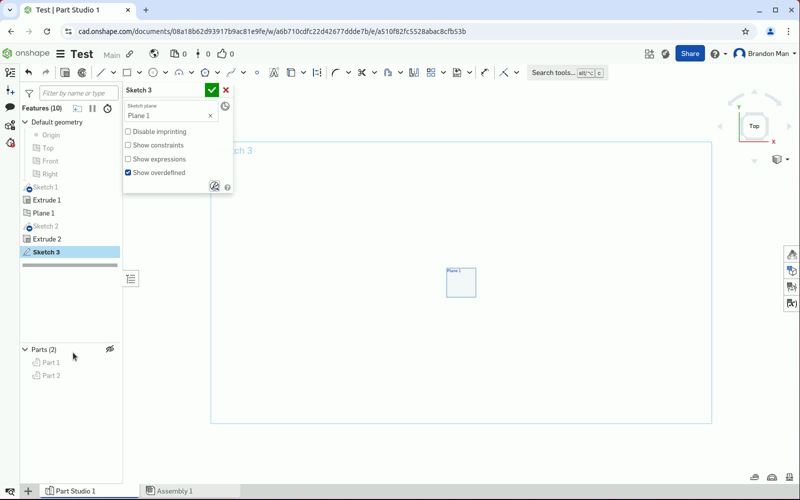
key(c)
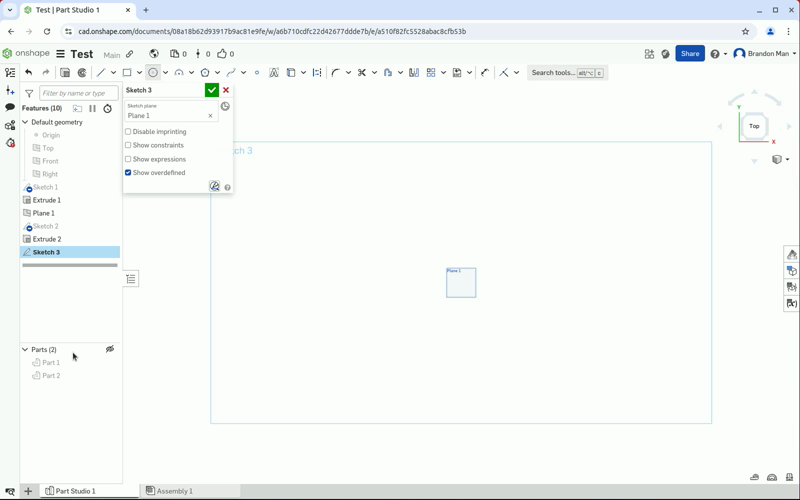
key_down(shift)
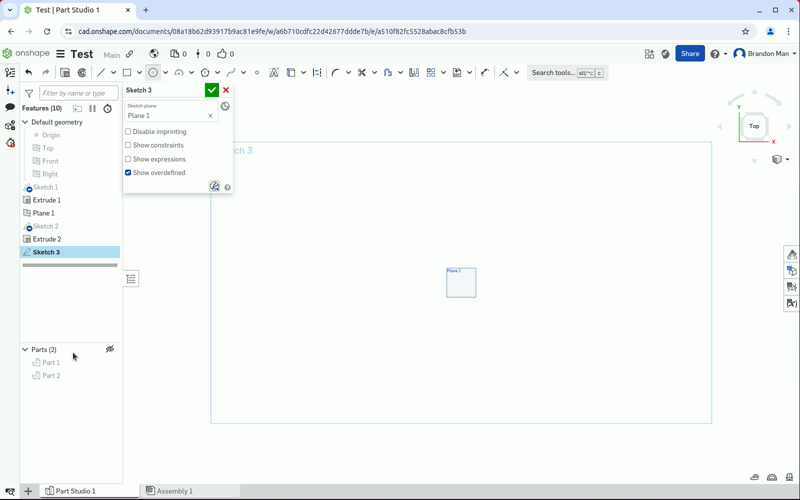
mouse_move(401, 327)
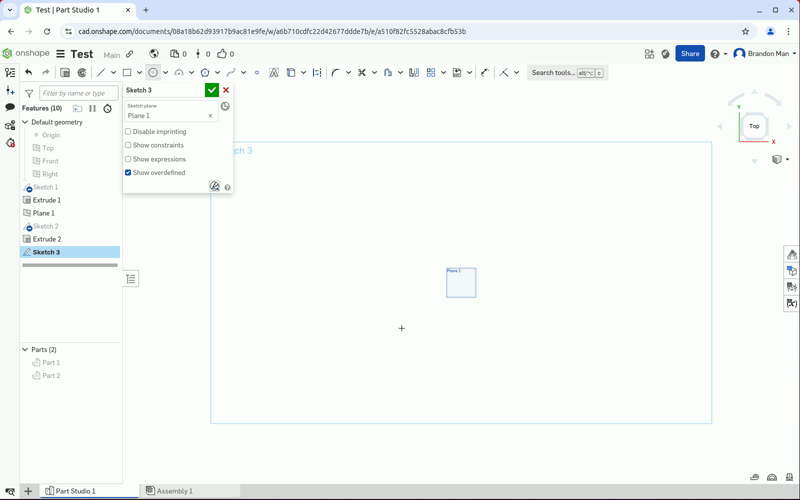
click(401, 327)
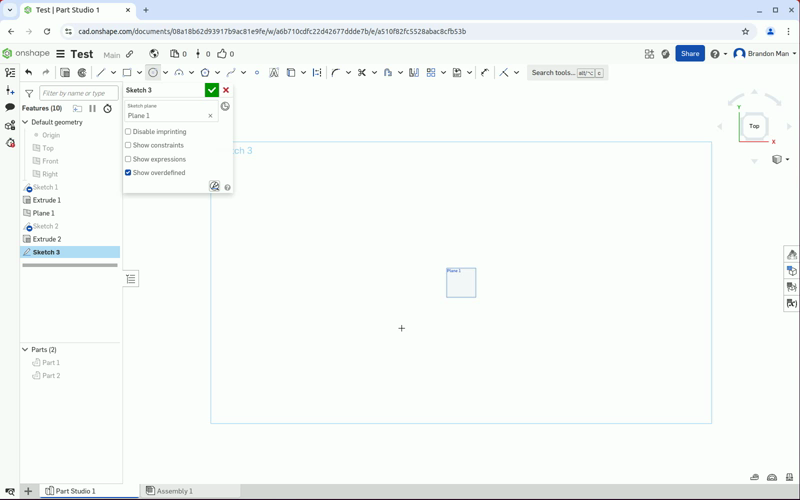
key_up(shift)
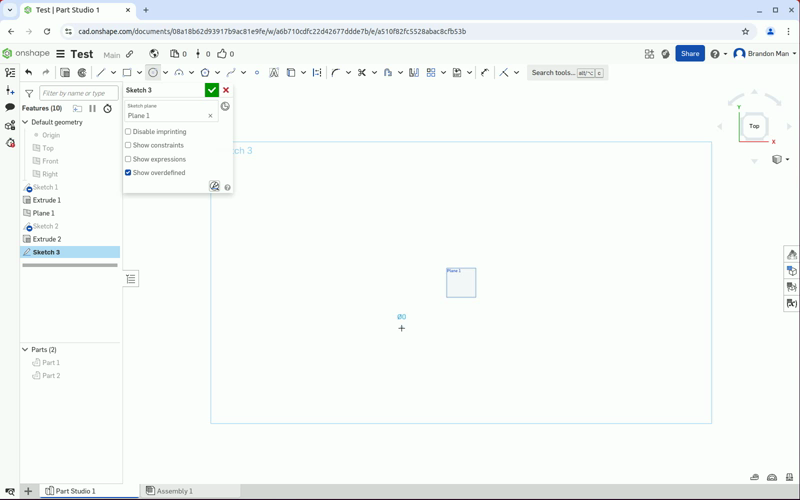
mouse_move(413, 327)
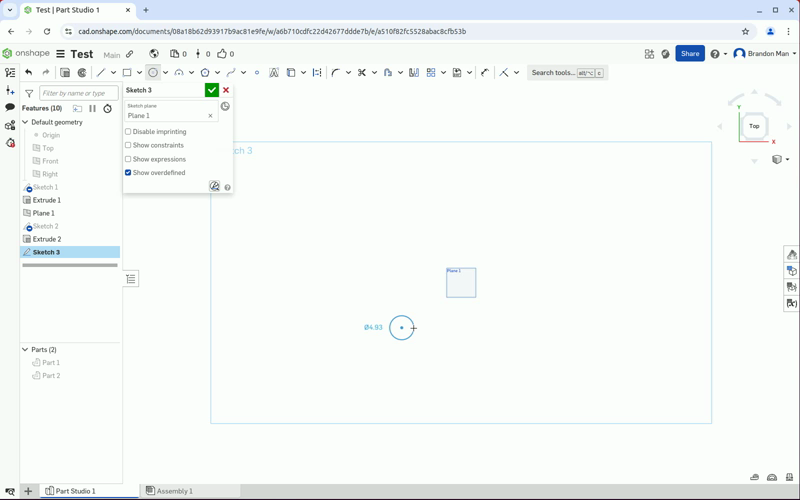
click(413, 327)
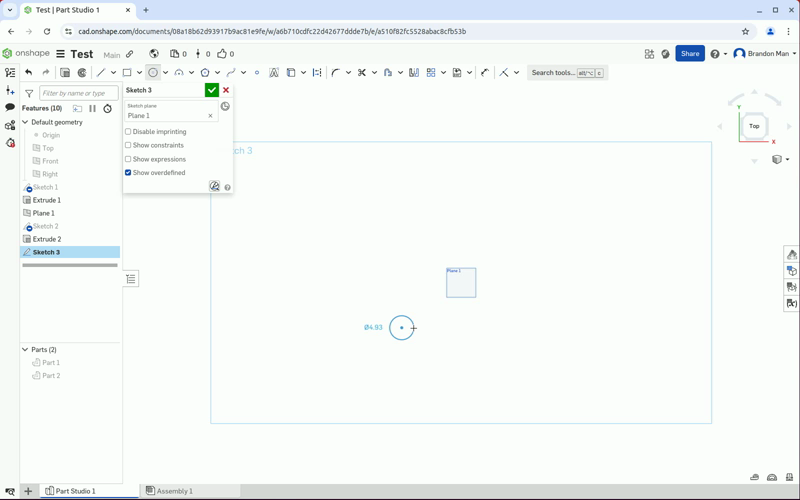
key(esc)
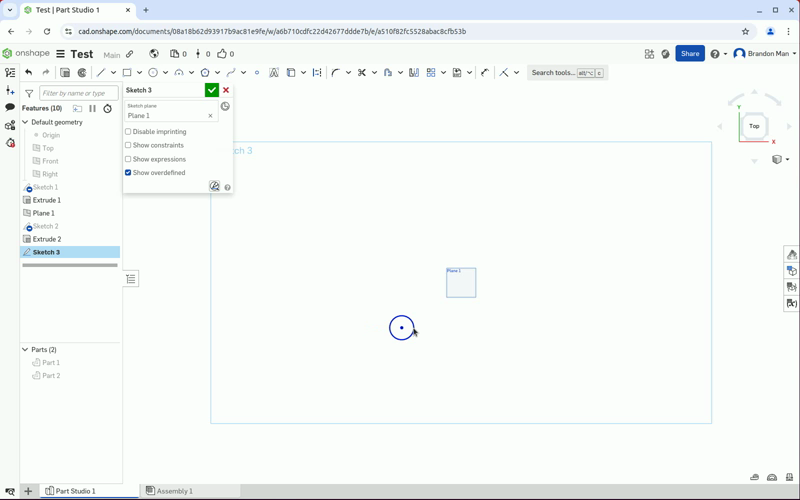
mouse_move(397, 326)
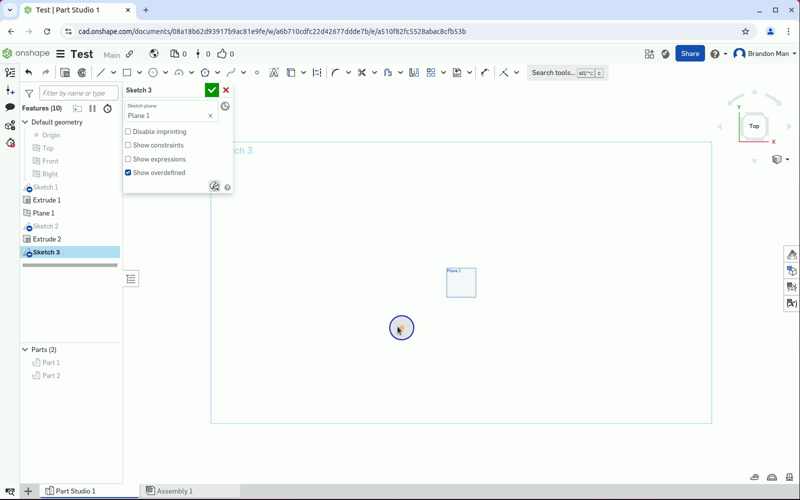
scroll(6)
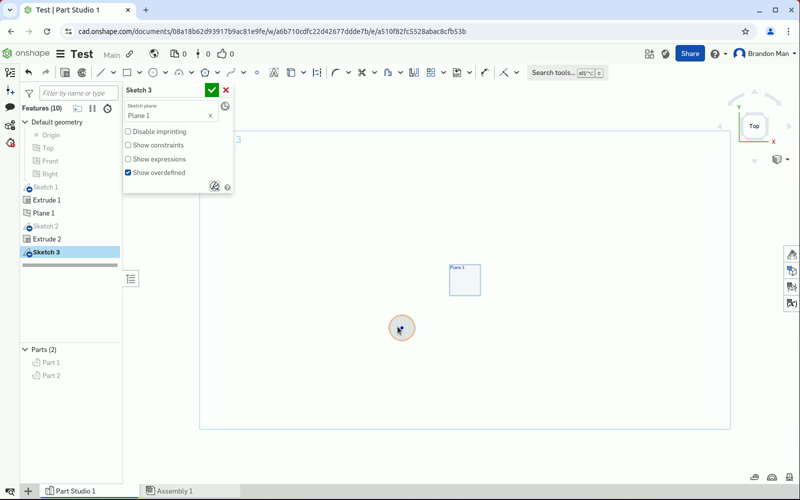
scroll(6)
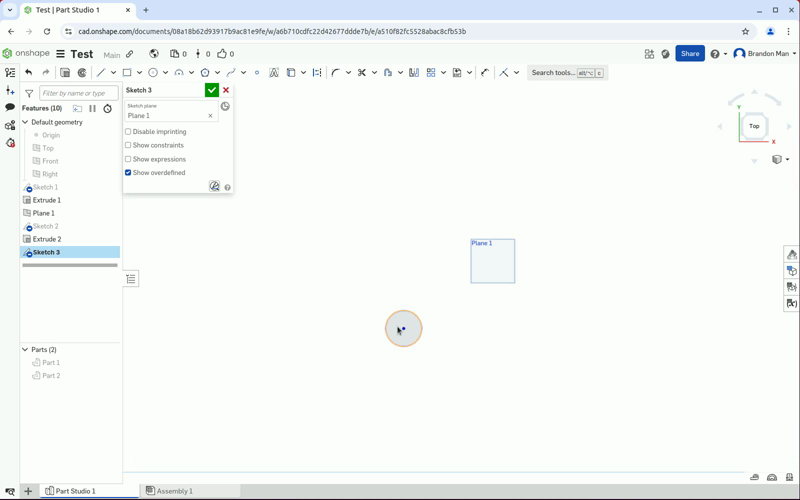
scroll(6)
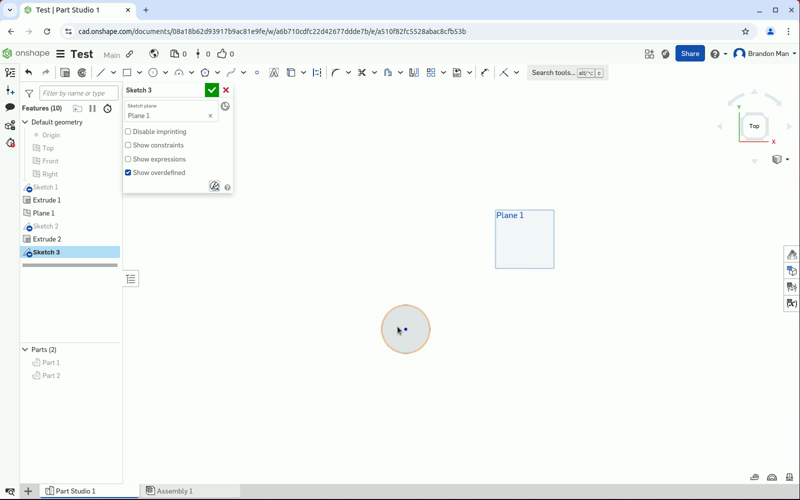
scroll(6)
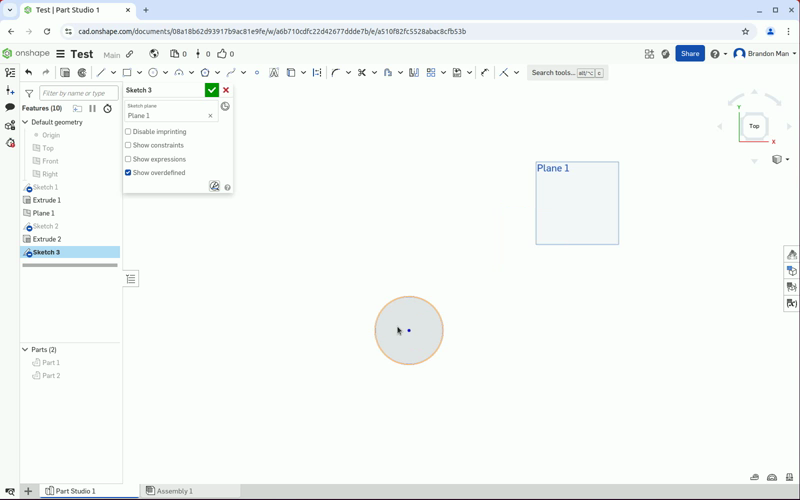
scroll(6)
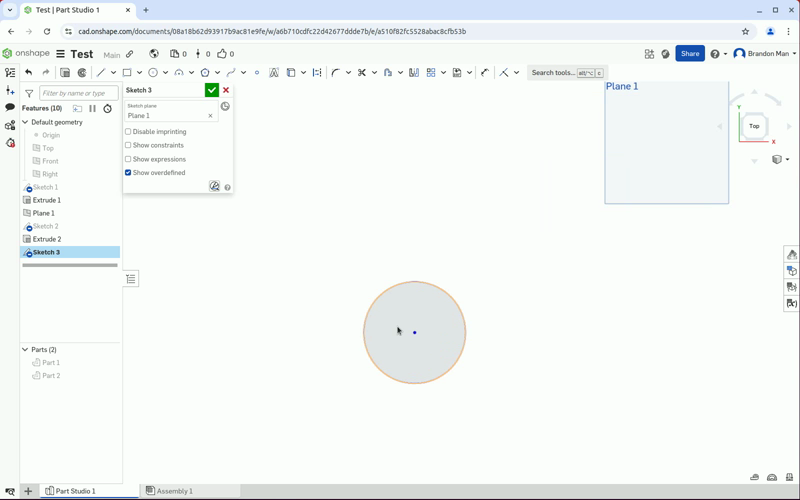
scroll(6)
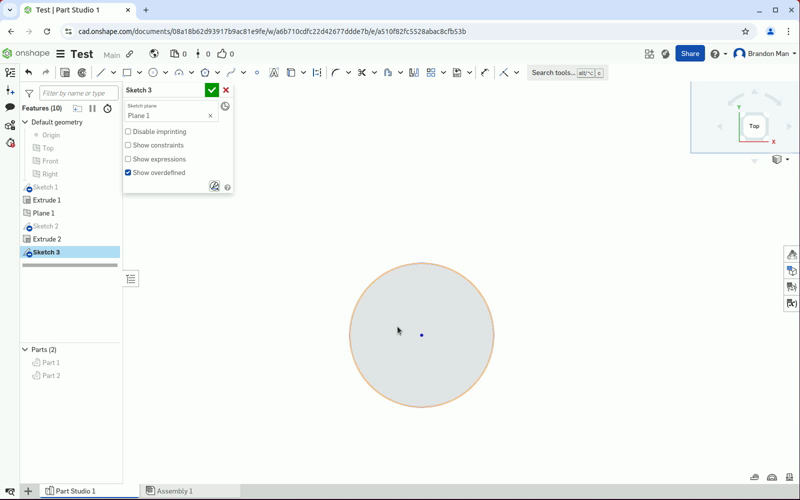
scroll(6)
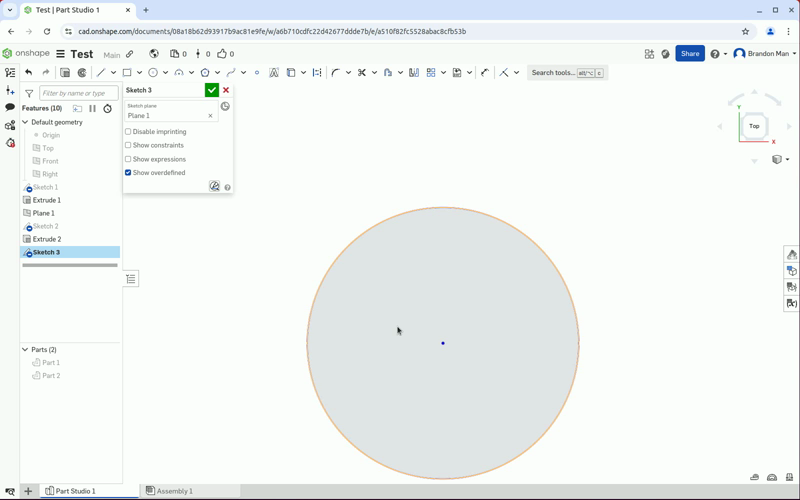
click(397, 326)
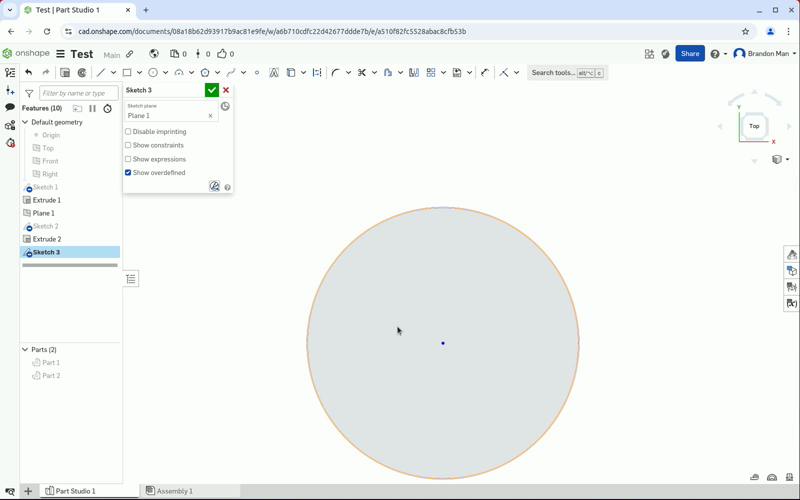
scroll(-6)
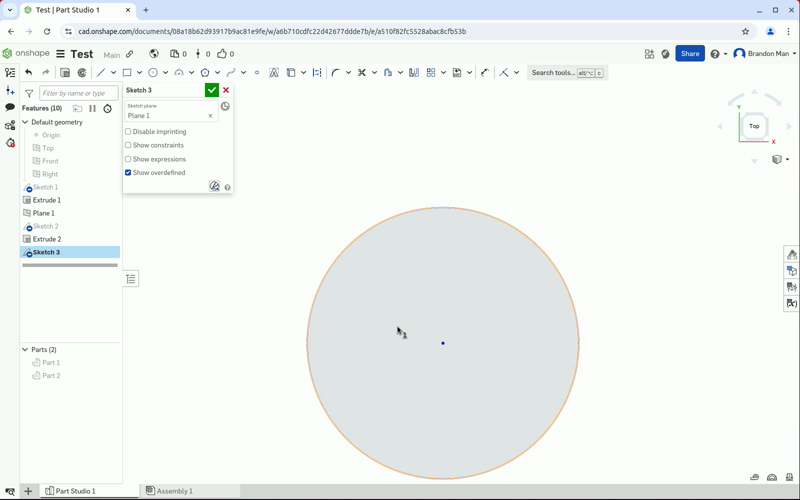
scroll(-6)
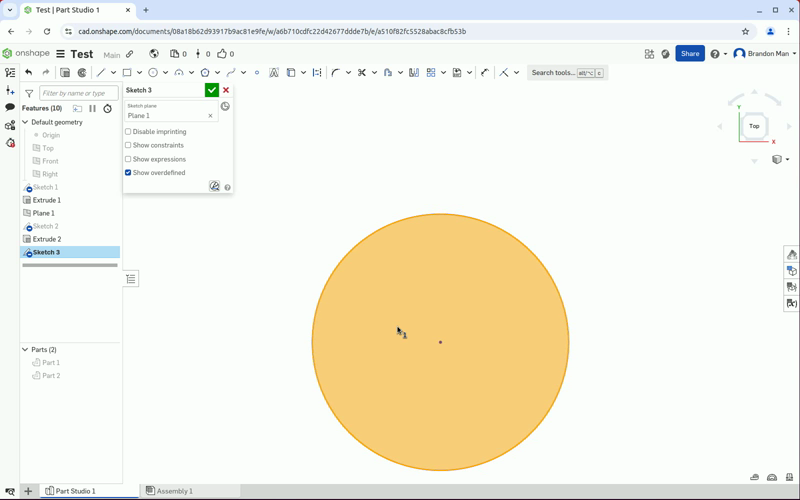
scroll(-6)
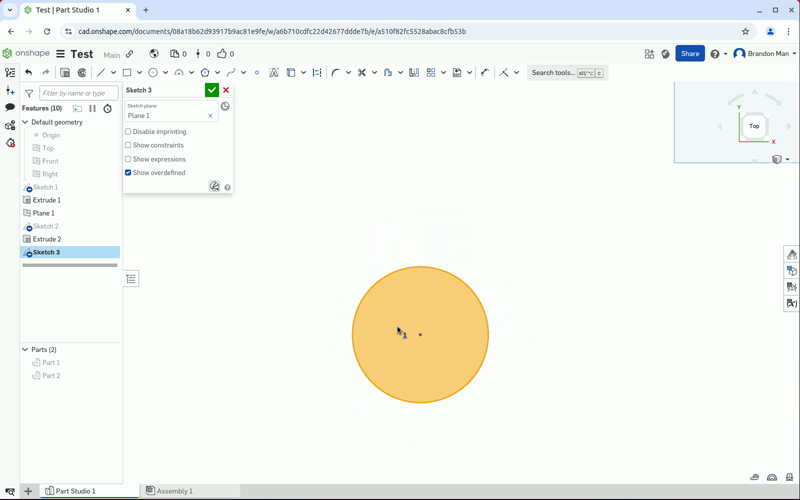
scroll(-6)
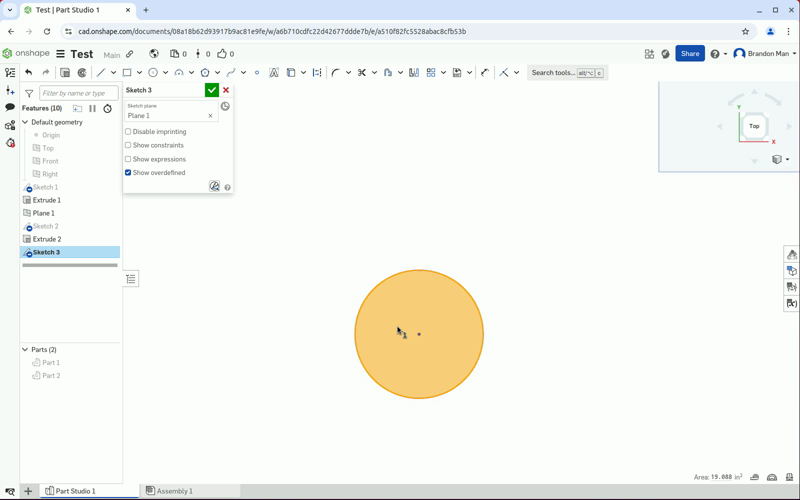
scroll(-6)
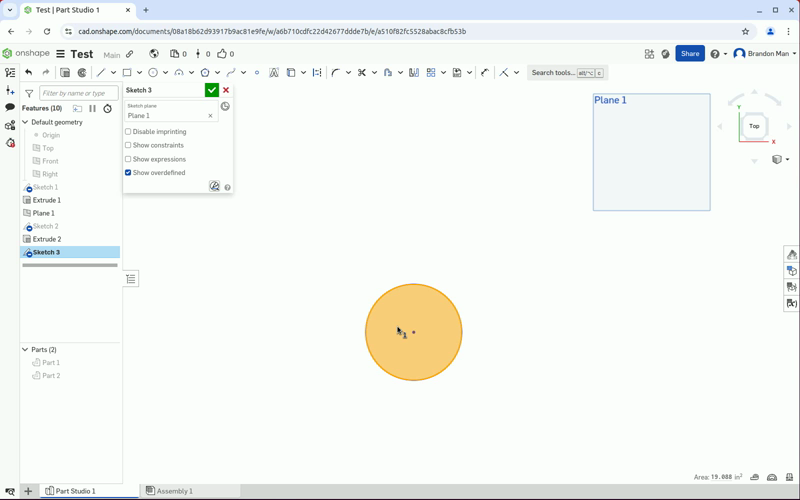
scroll(-6)
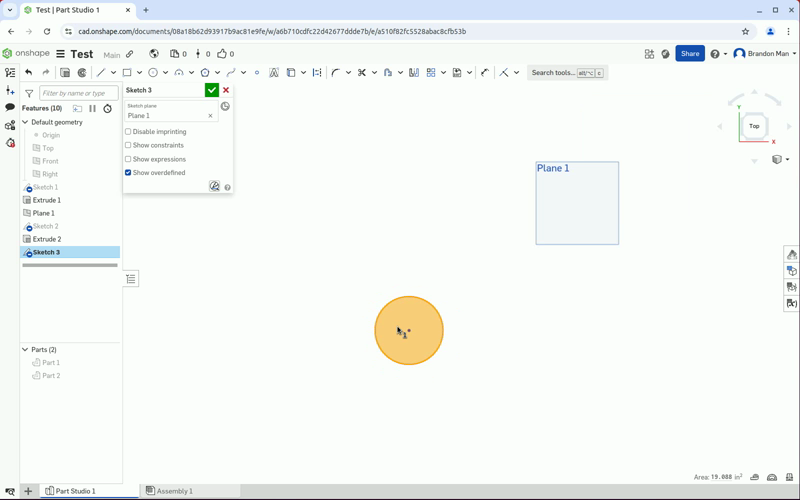
scroll(-6)
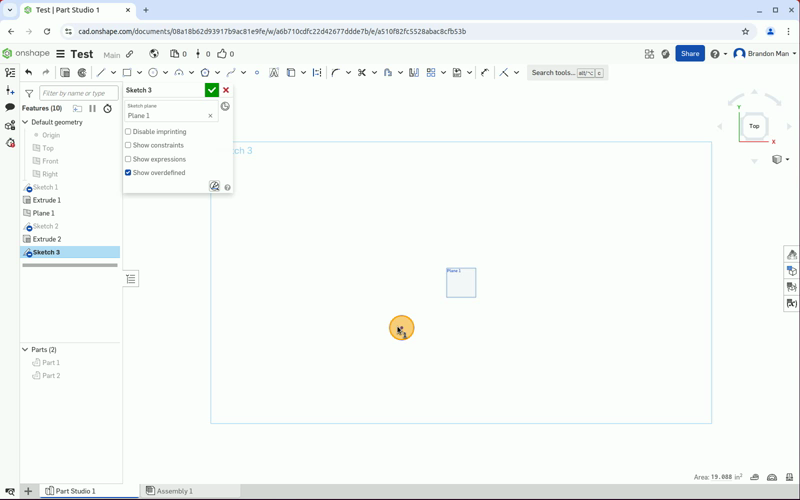
mouse_move(73, 352)
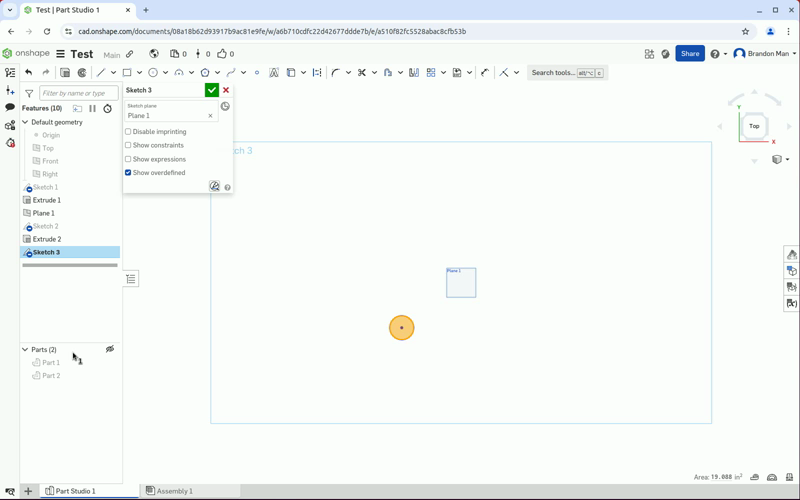
key(shift+y)
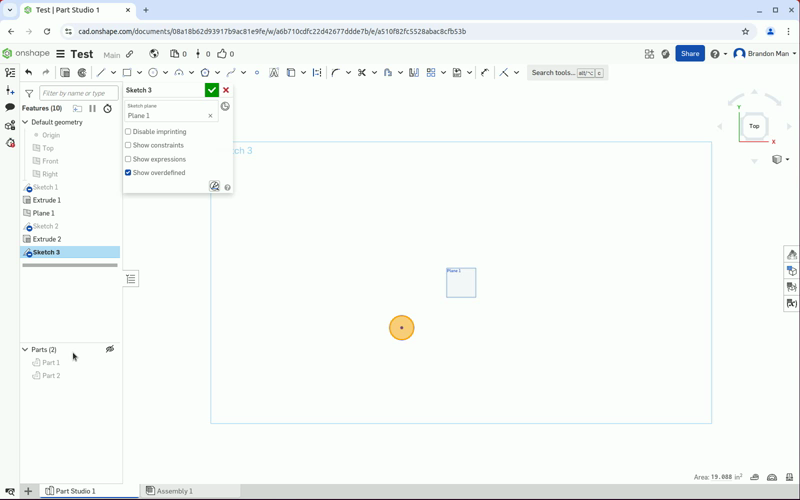
key(shift+e)
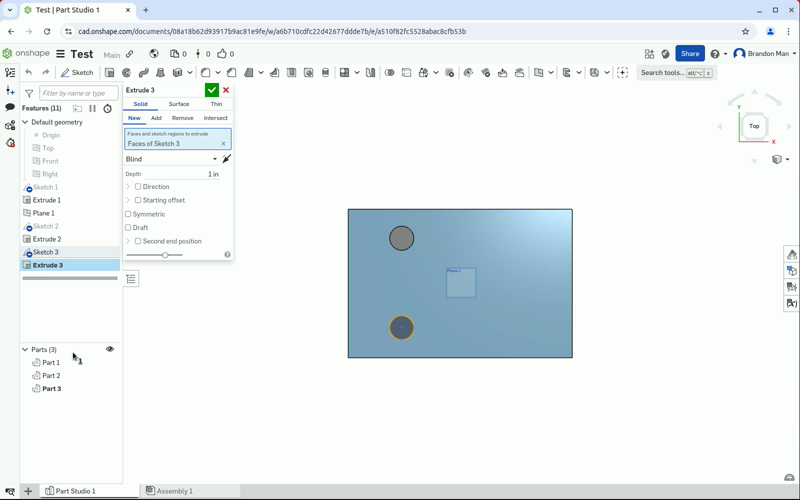
mouse_move(143, 106)
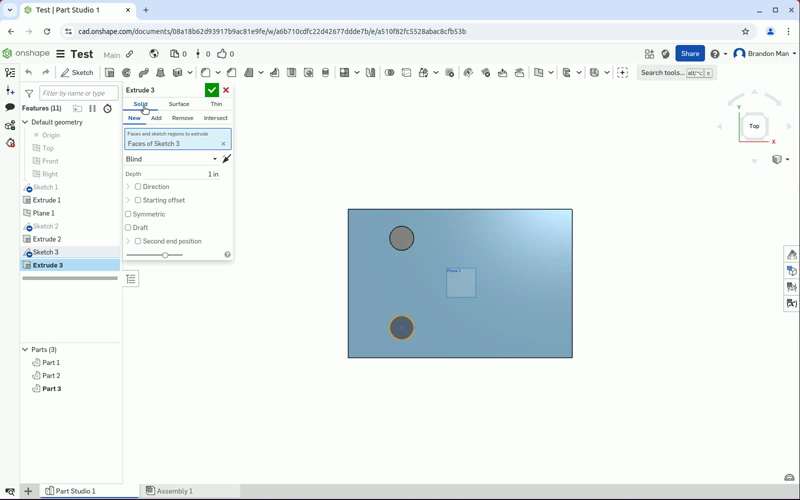
click(143, 106)
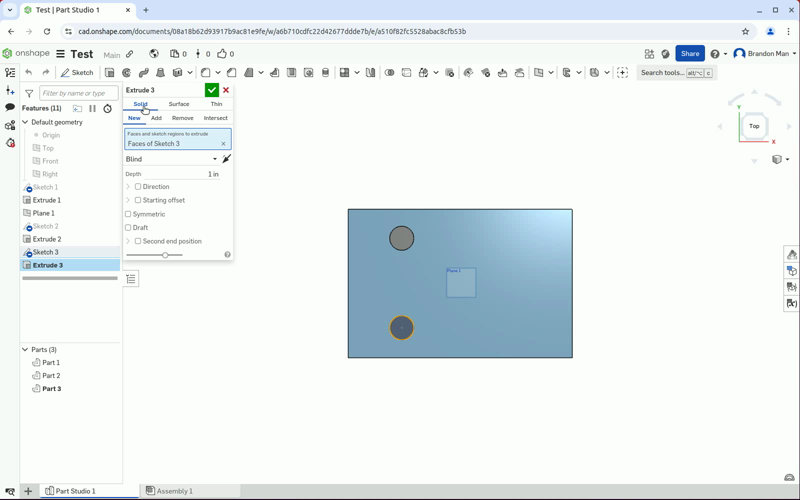
mouse_move(137, 120)
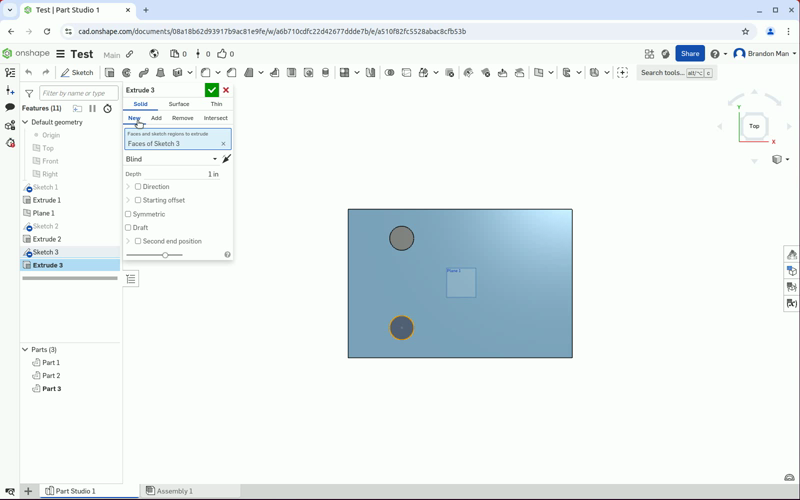
click(137, 120)
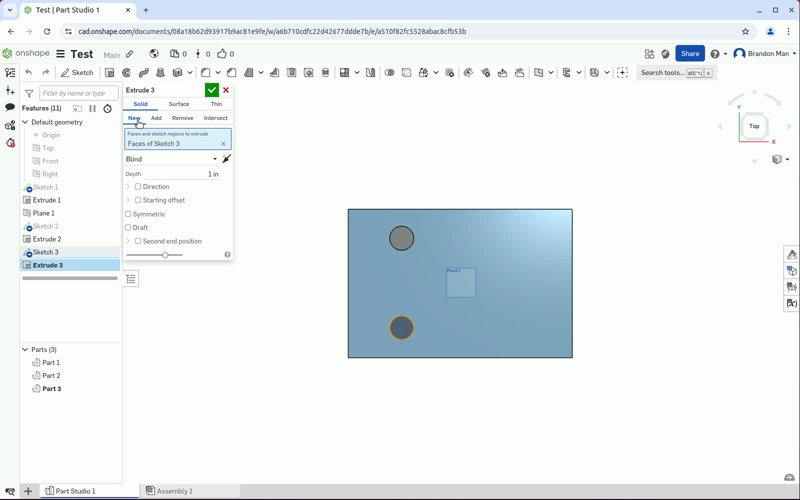
key(tab, 4)
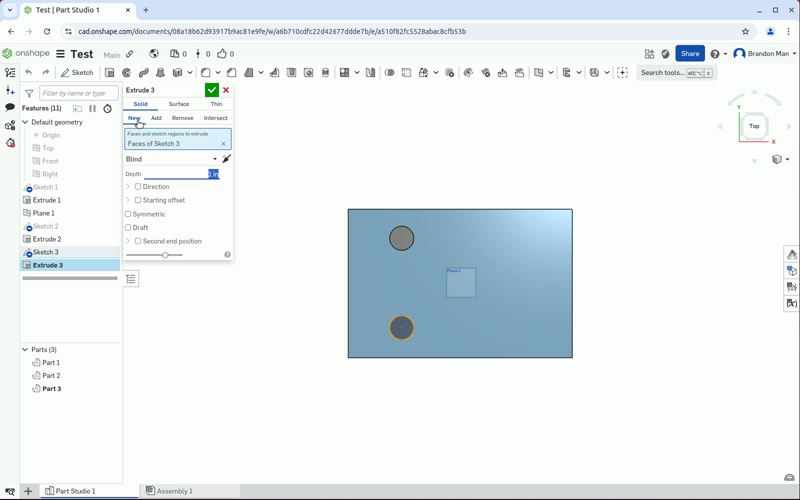
text(15.405)
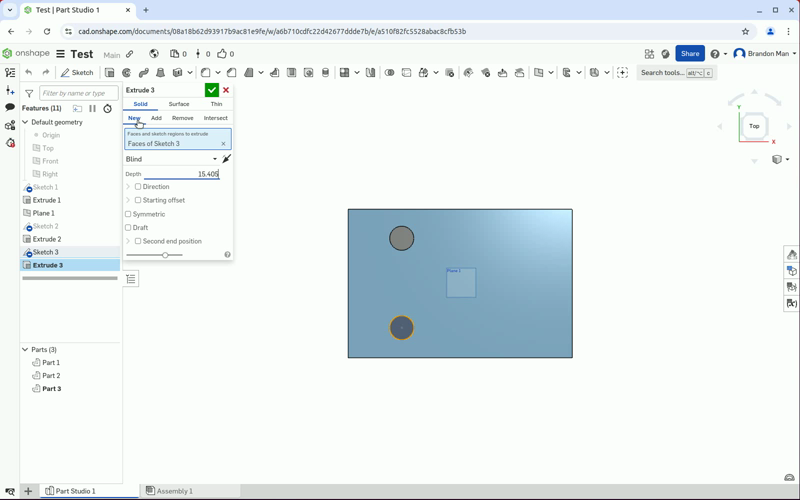
key(enter)
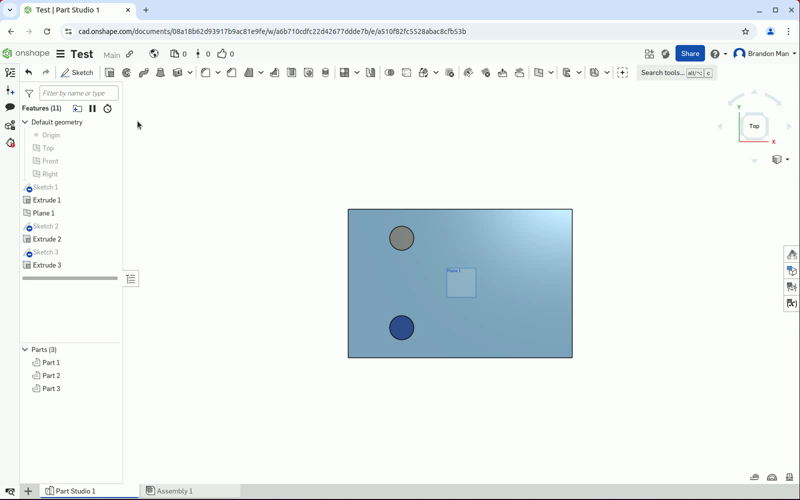
key(shift+h)
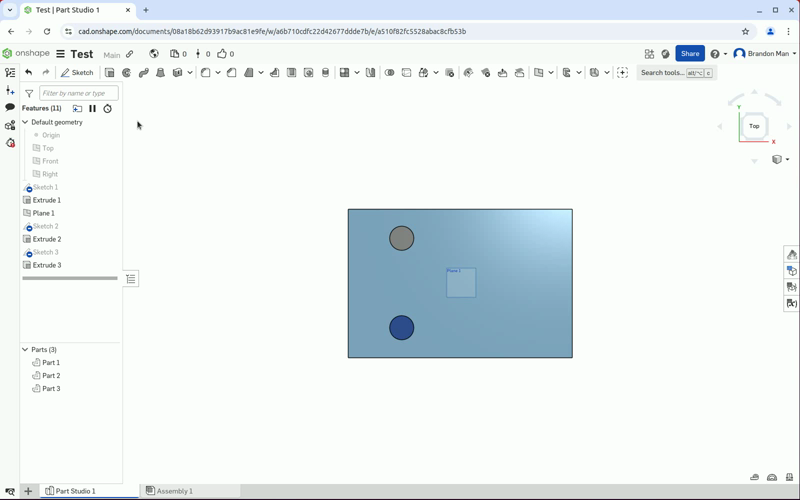
key(shift+h)
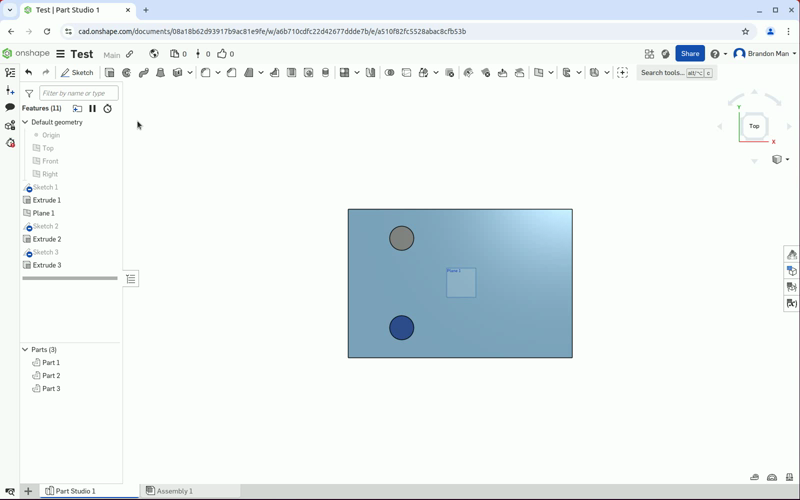
mouse_move(73, 189)
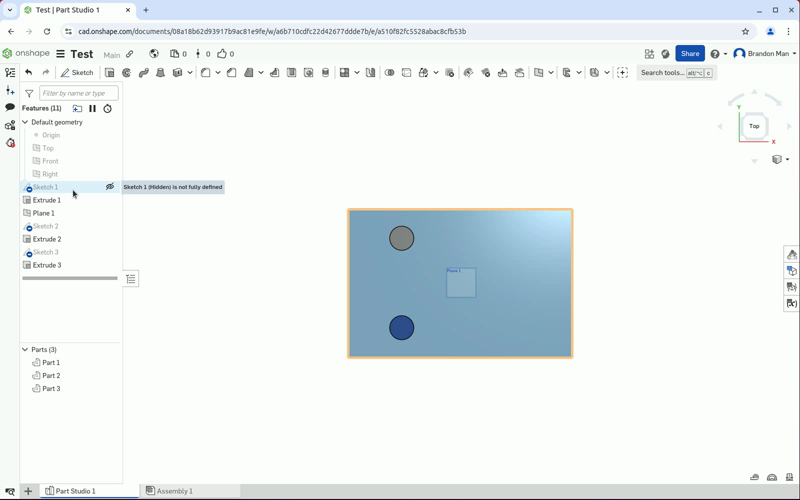
click(73, 189)
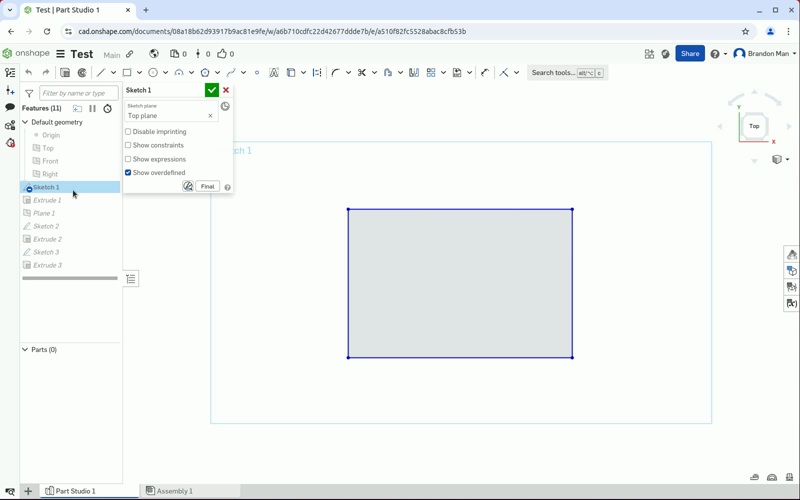
mouse_move(229, 92)
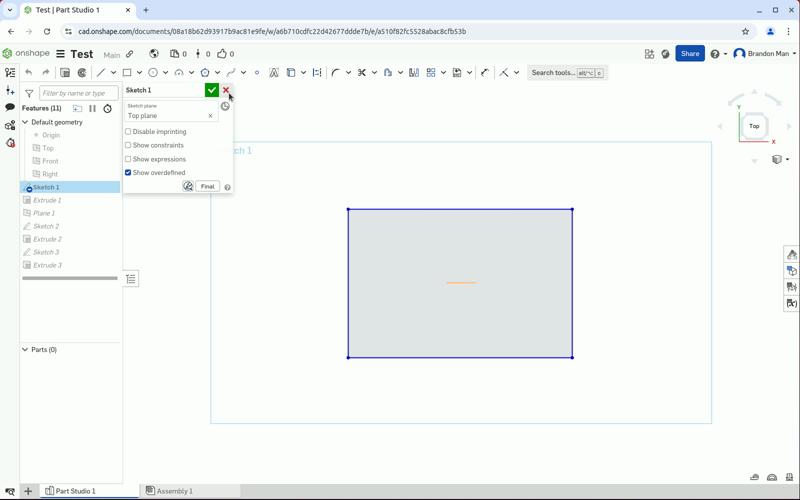
click(229, 92)
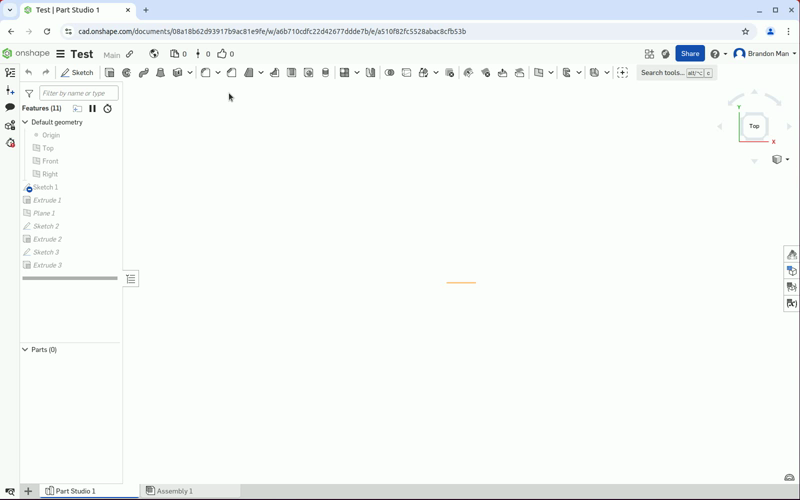
key(shift+s)
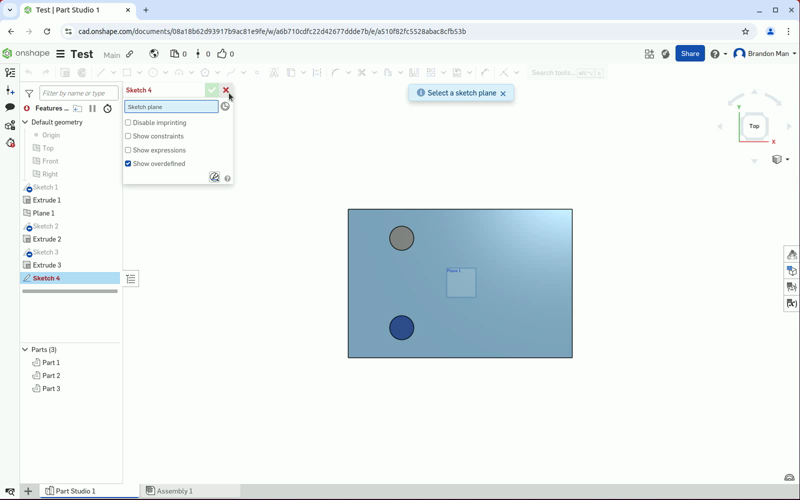
mouse_move(73, 215)
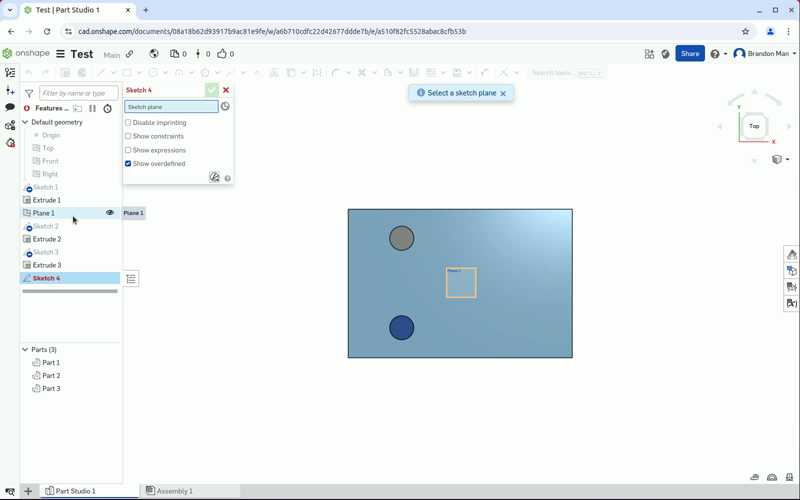
click(73, 215)
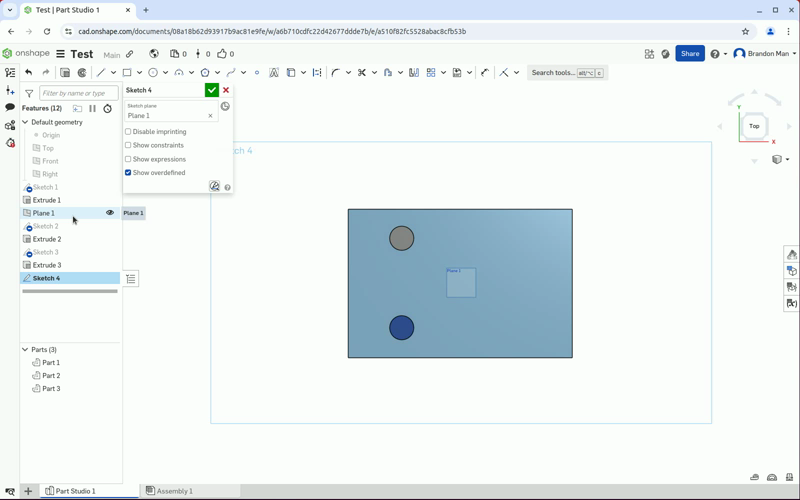
mouse_move(73, 352)
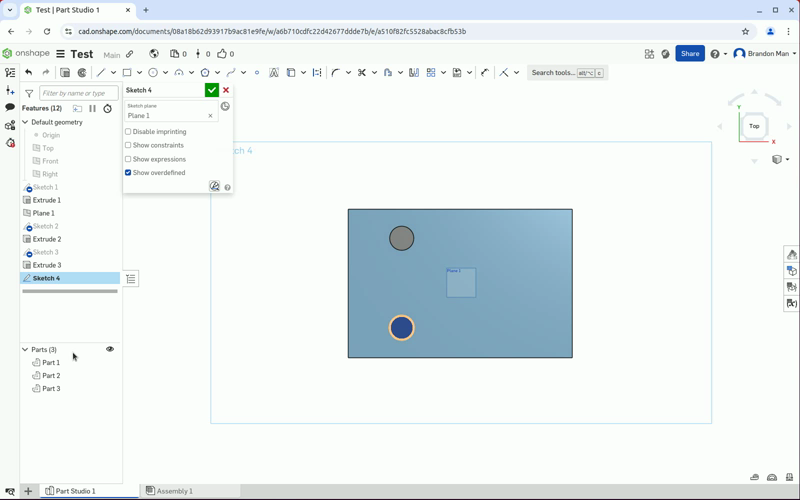
key(y)
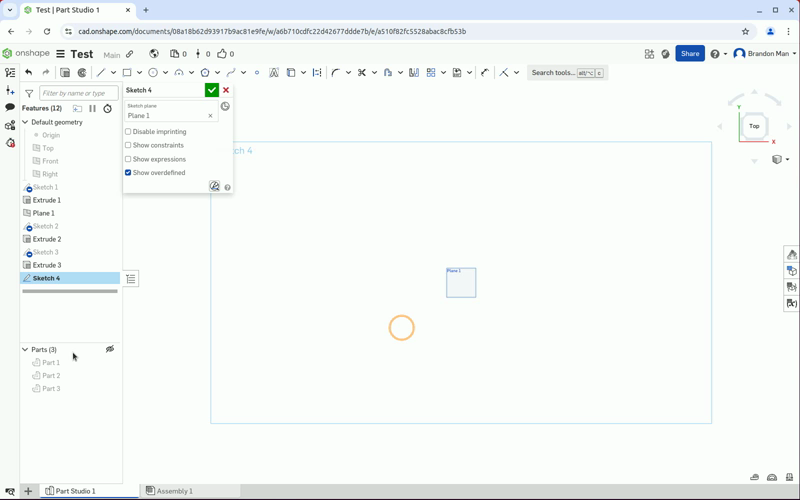
key(l)
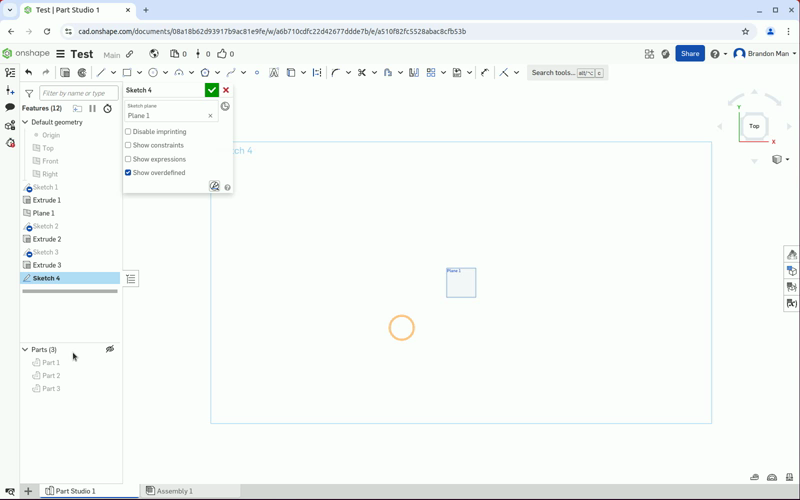
key_down(shift)
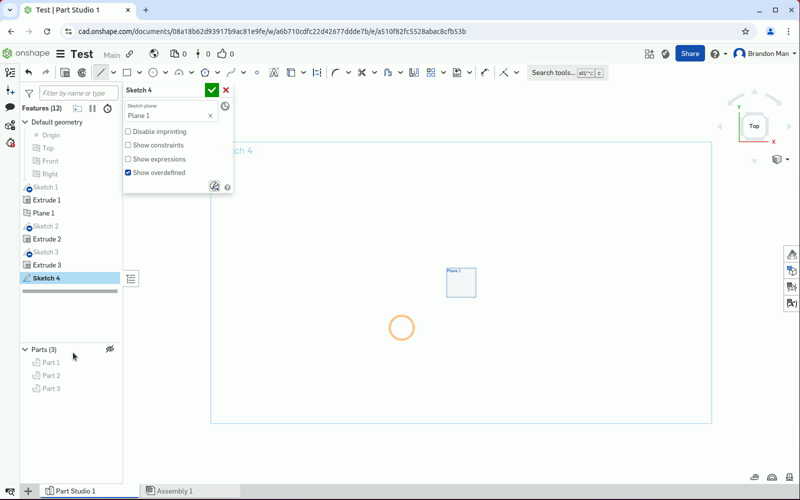
mouse_move(508, 238)
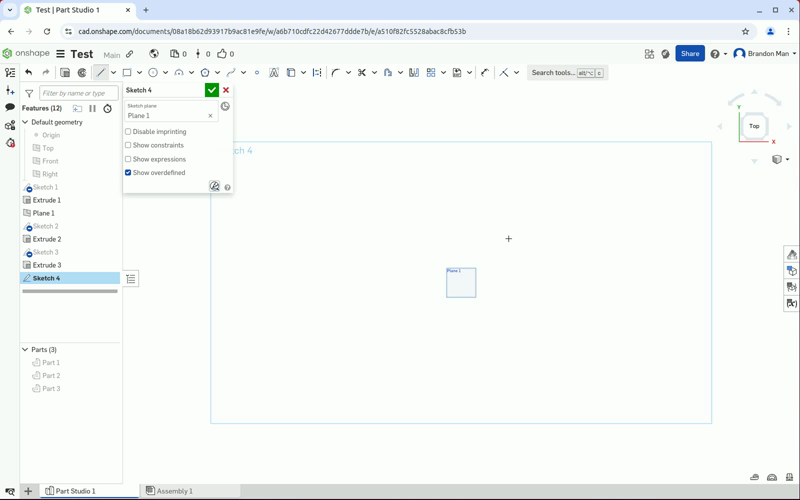
click(508, 238)
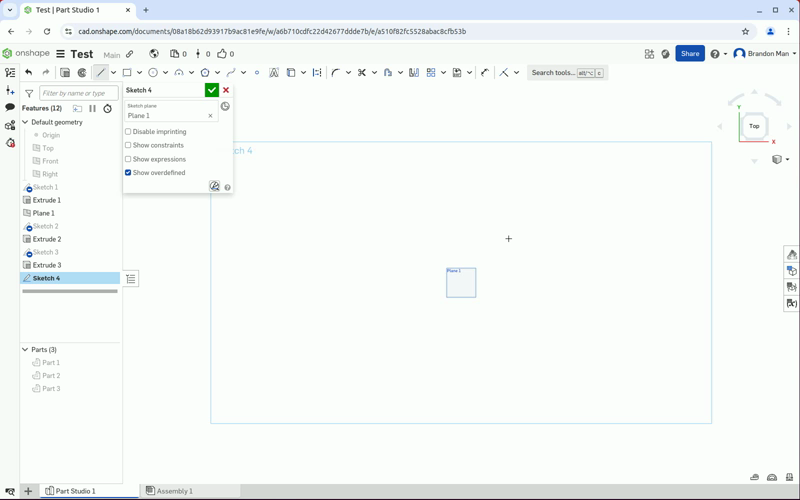
key_up(shift)
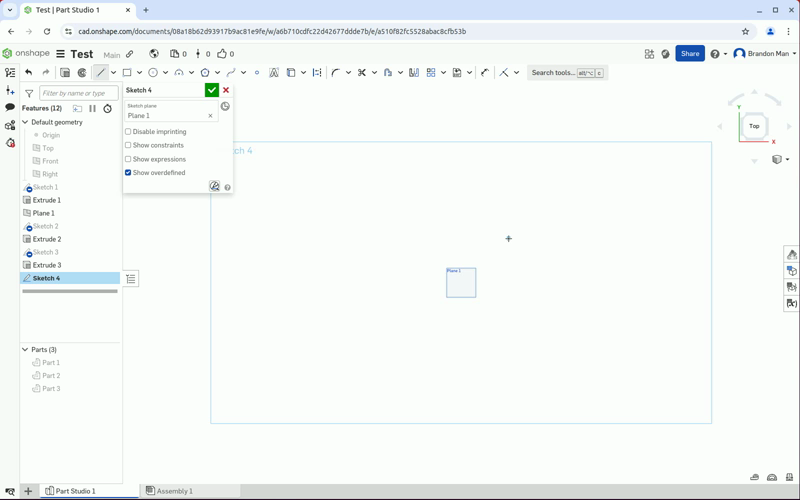
key_down(shift)
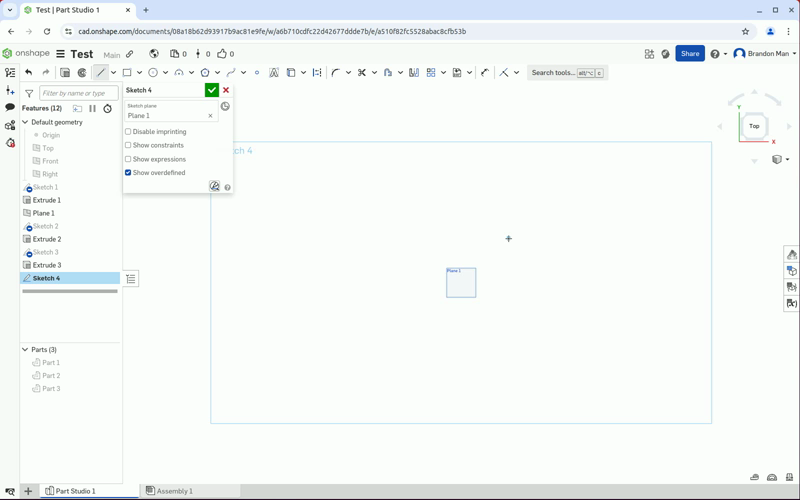
mouse_move(538, 238)
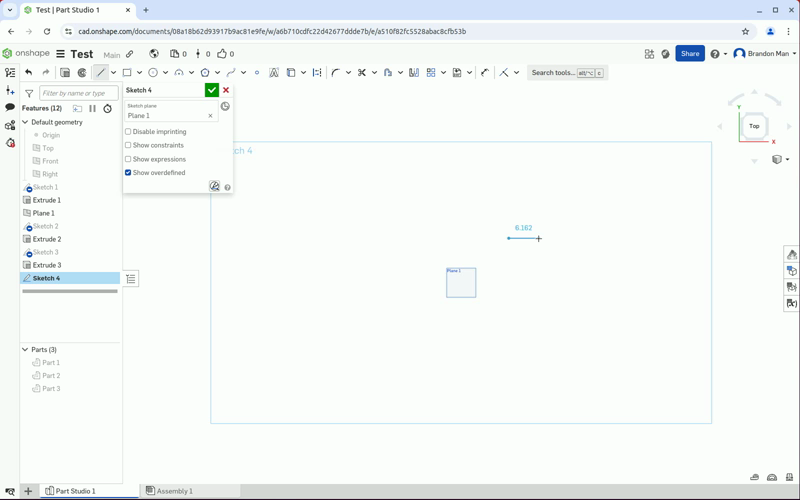
mouse_move(521, 238)
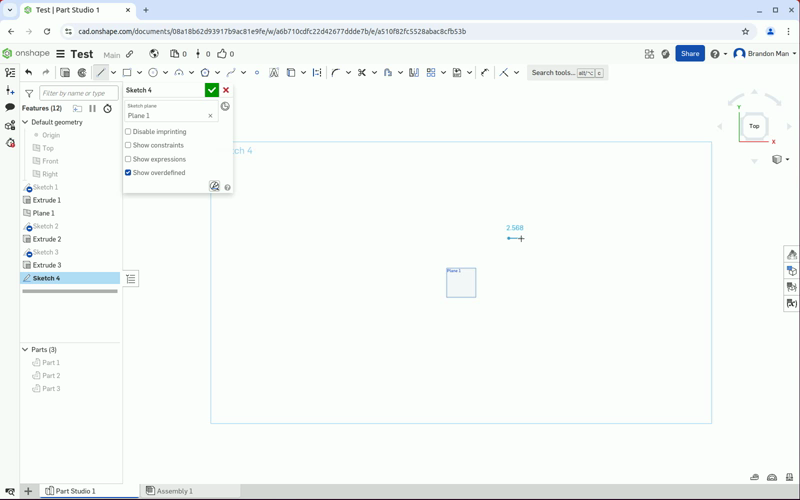
click(521, 238)
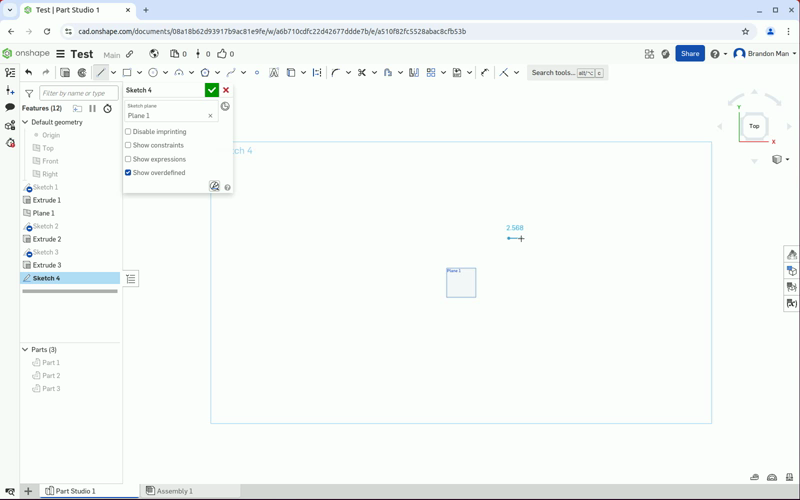
key_up(shift)
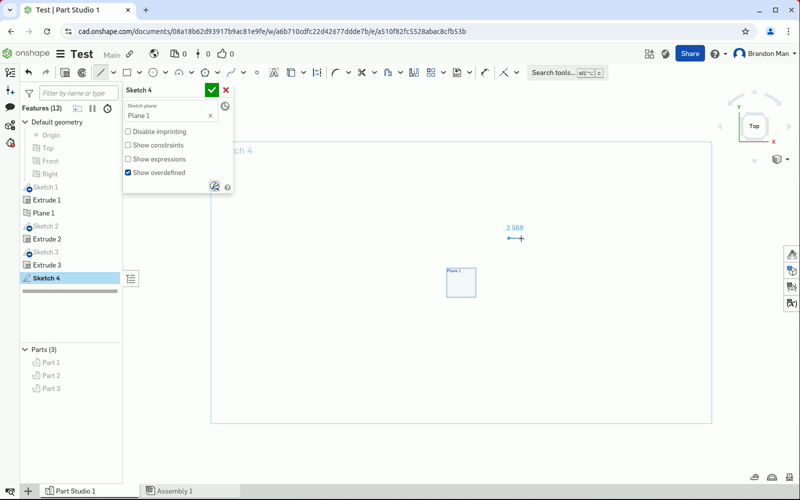
key_down(shift)
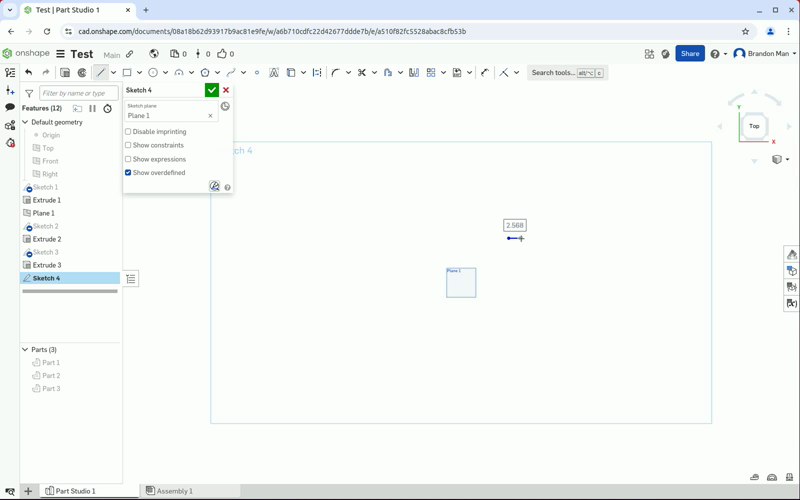
mouse_move(551, 238)
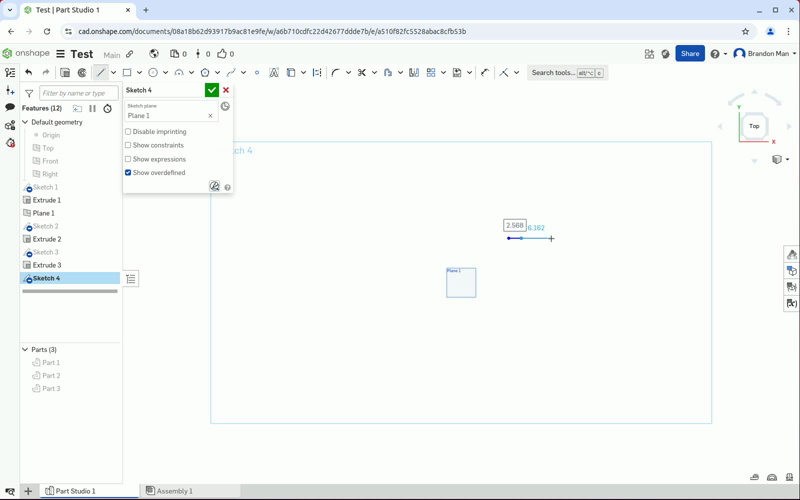
mouse_move(521, 250)
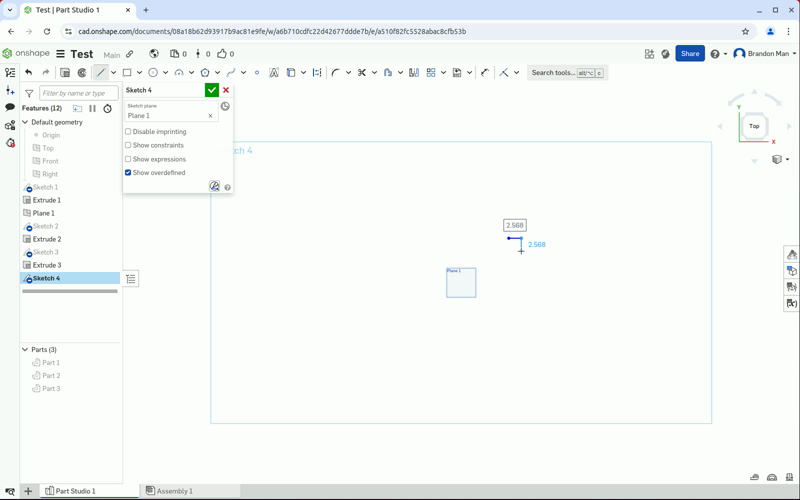
click(521, 250)
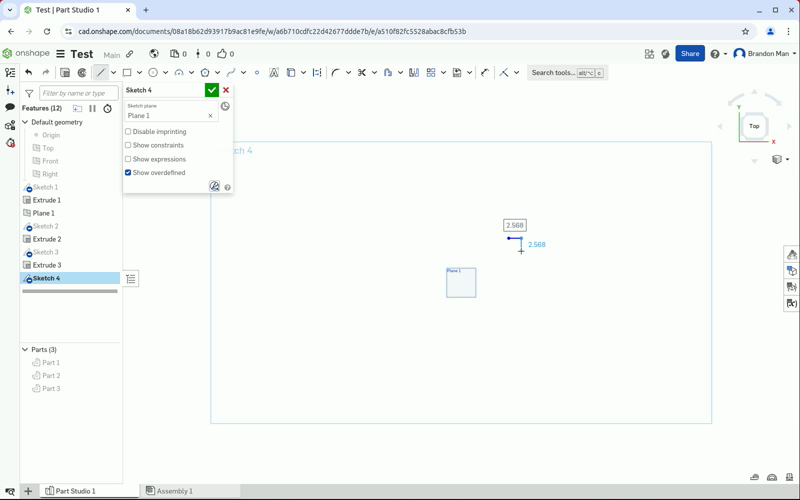
key_up(shift)
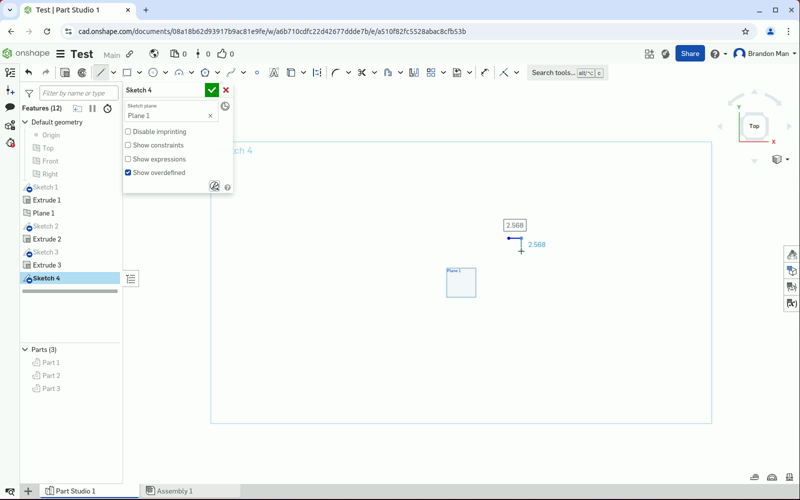
key(esc)
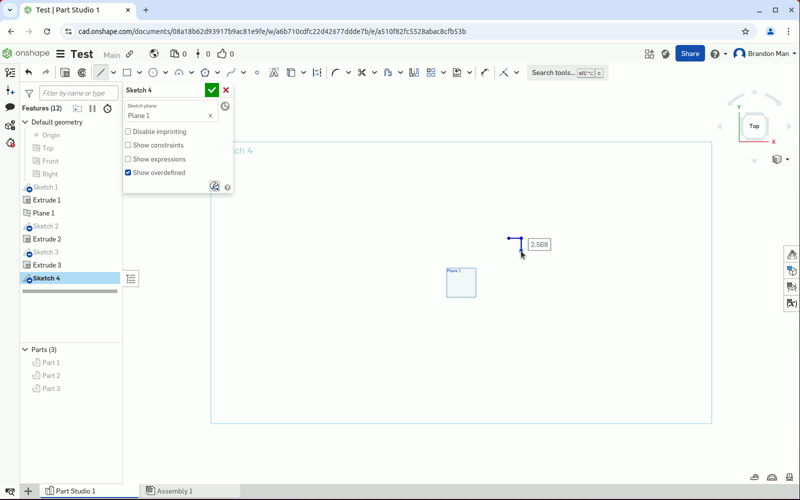
key(a)
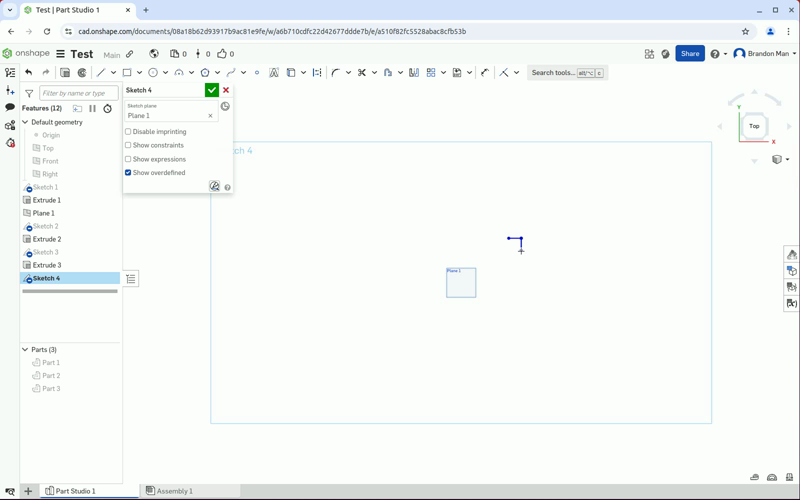
mouse_move(521, 250)
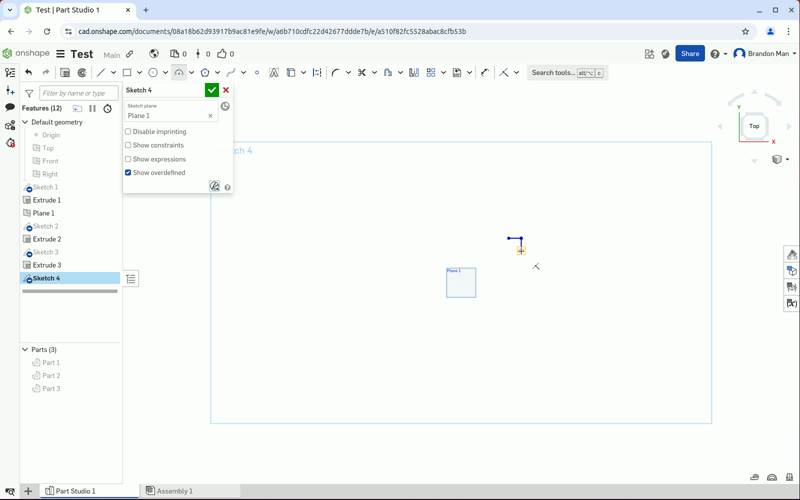
click(521, 250)
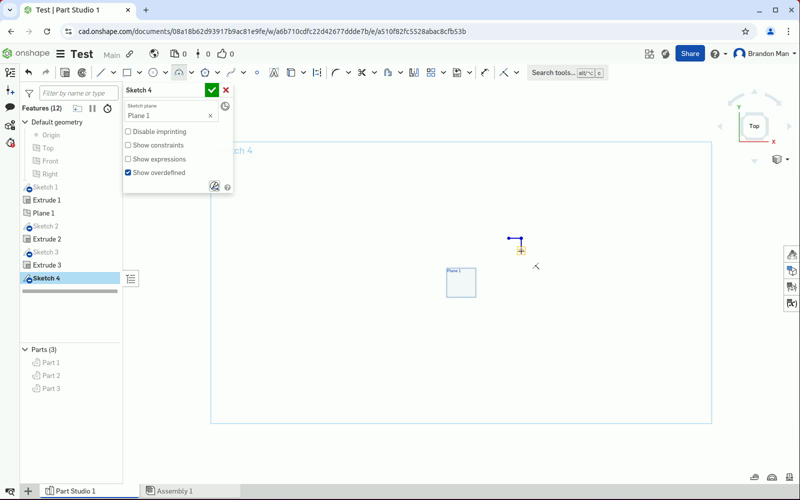
mouse_move(508, 238)
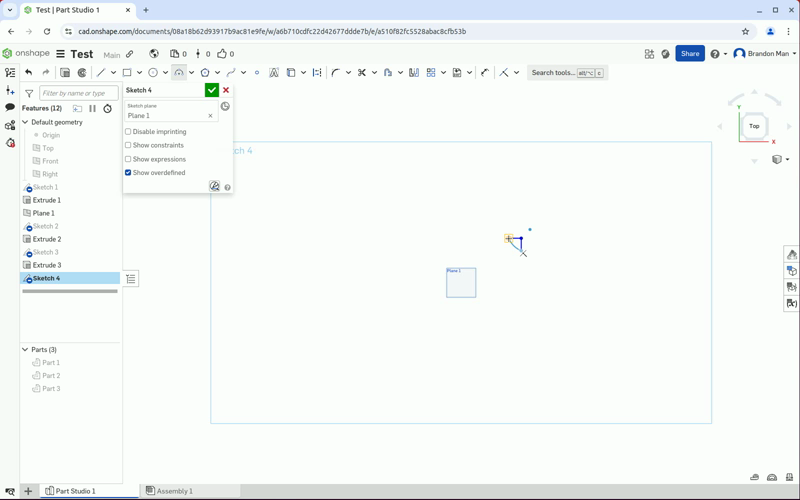
click(508, 238)
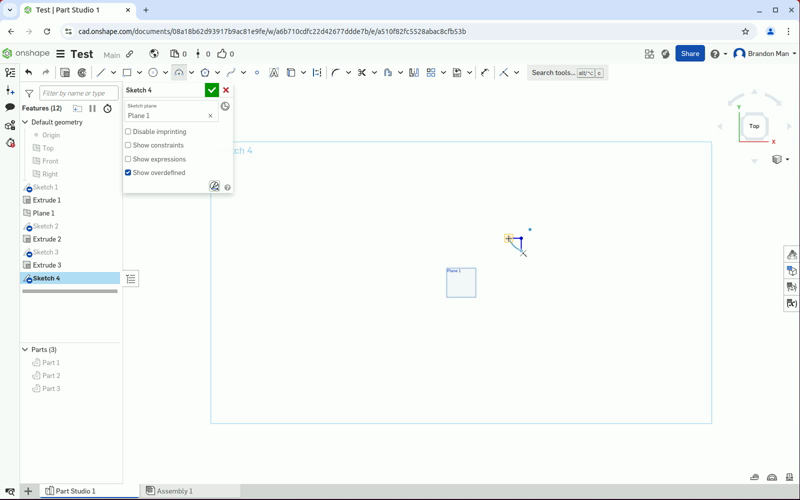
key_down(shift)
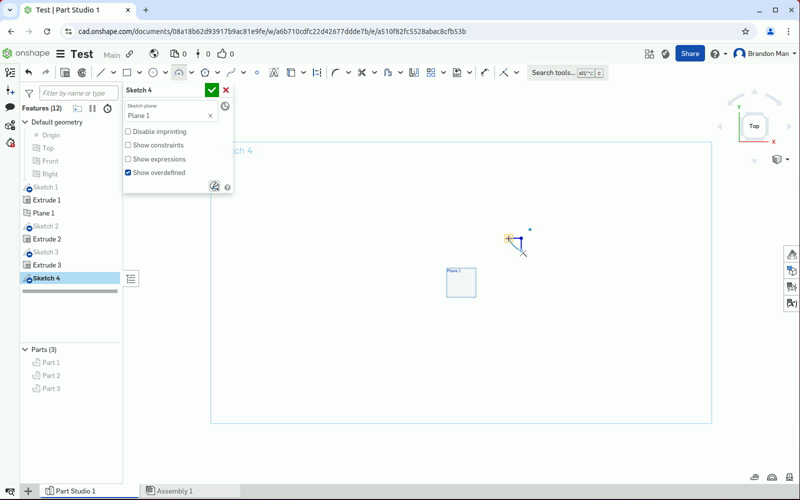
mouse_move(529, 229)
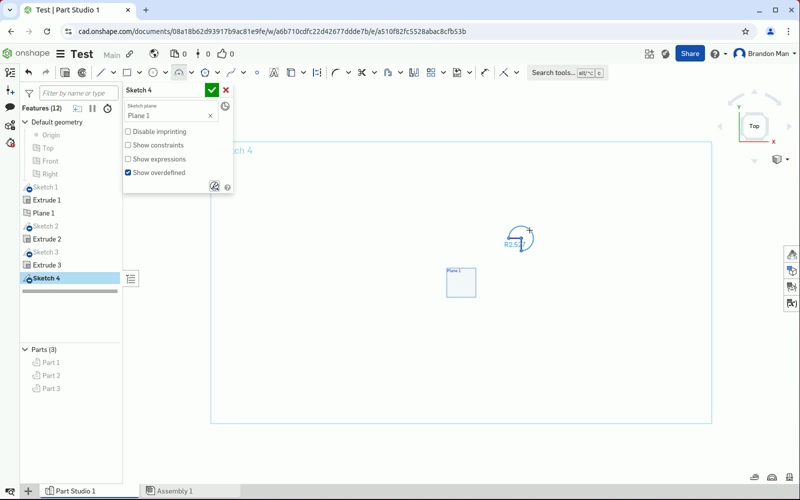
click(529, 229)
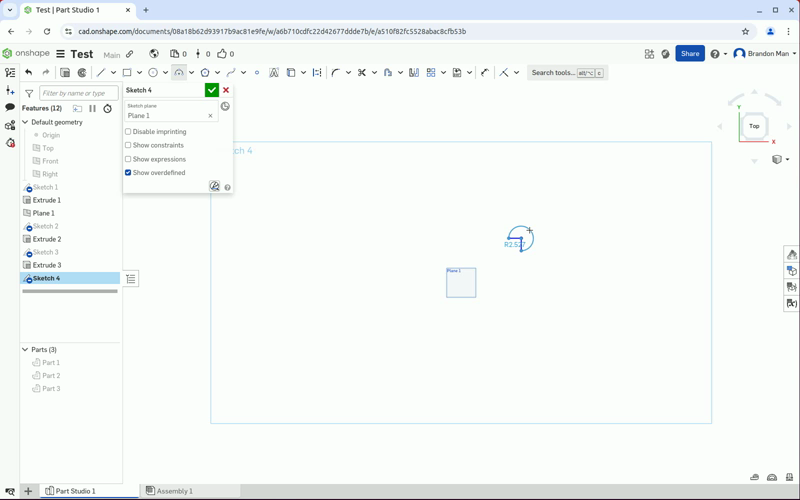
key_up(shift)
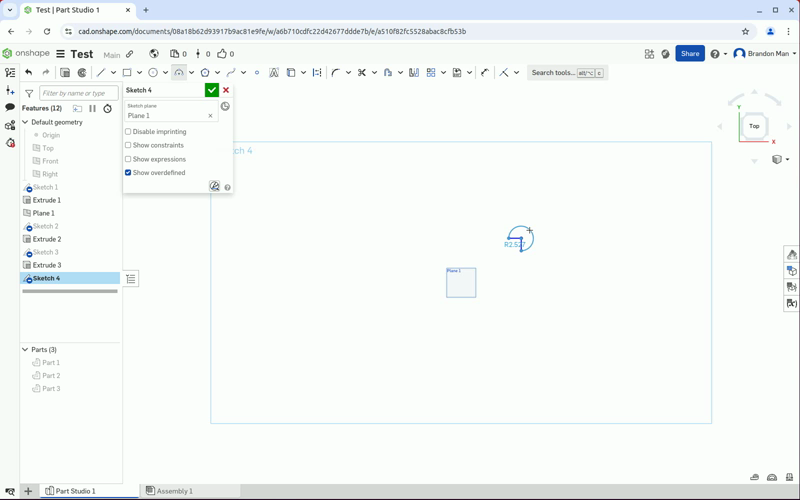
key(esc)
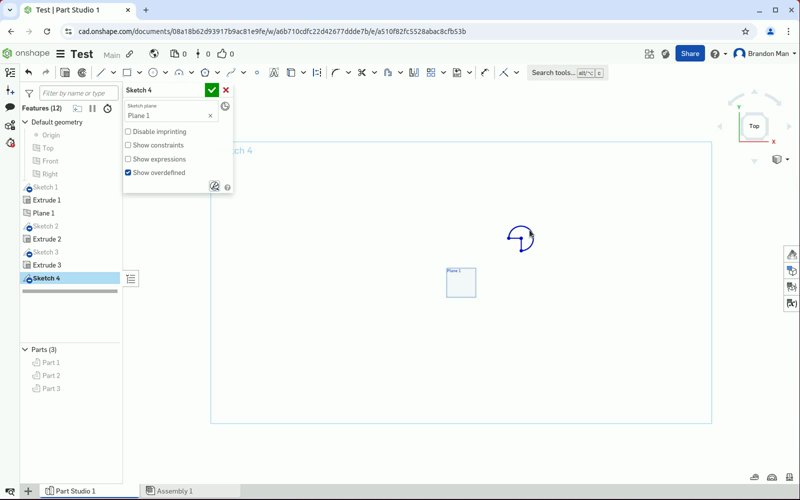
mouse_move(530, 237)
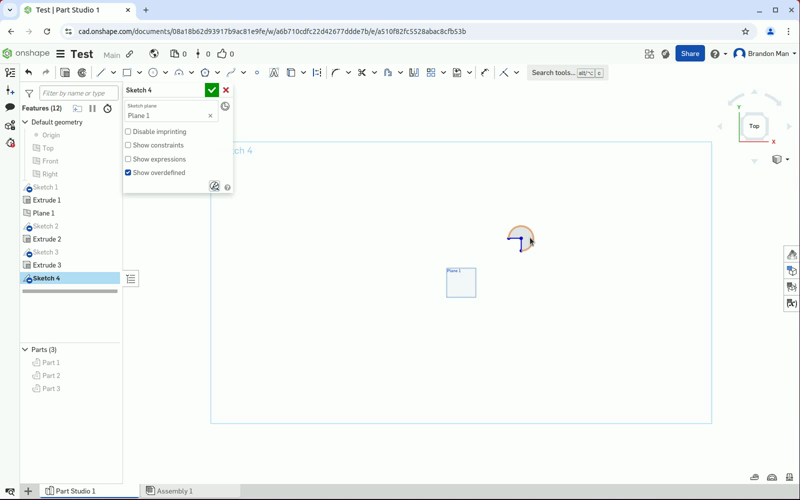
scroll(6)
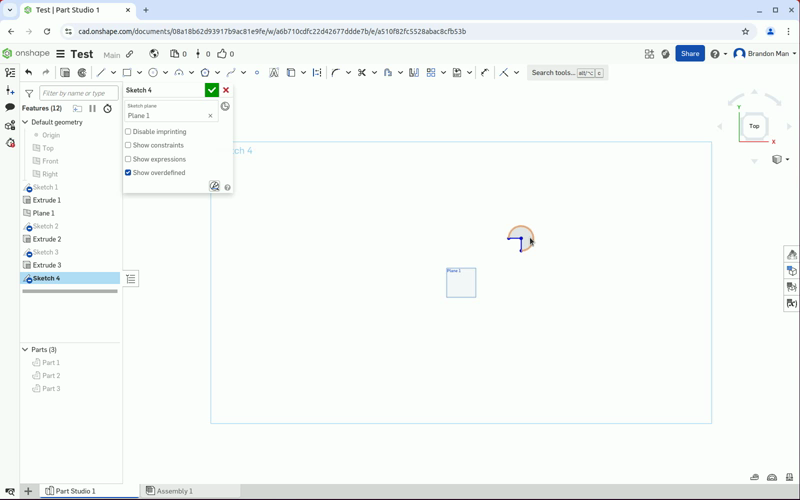
scroll(6)
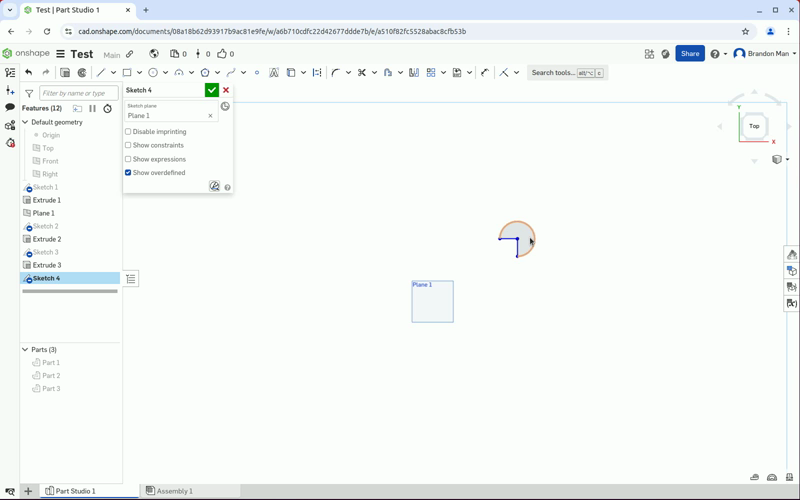
scroll(6)
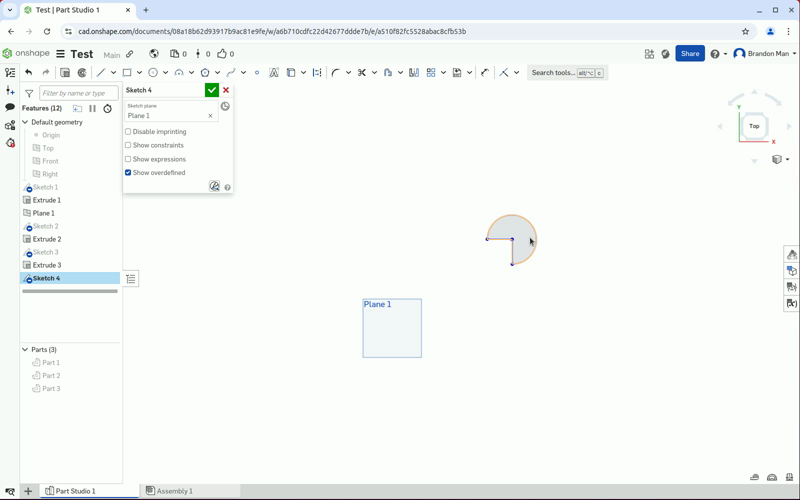
scroll(6)
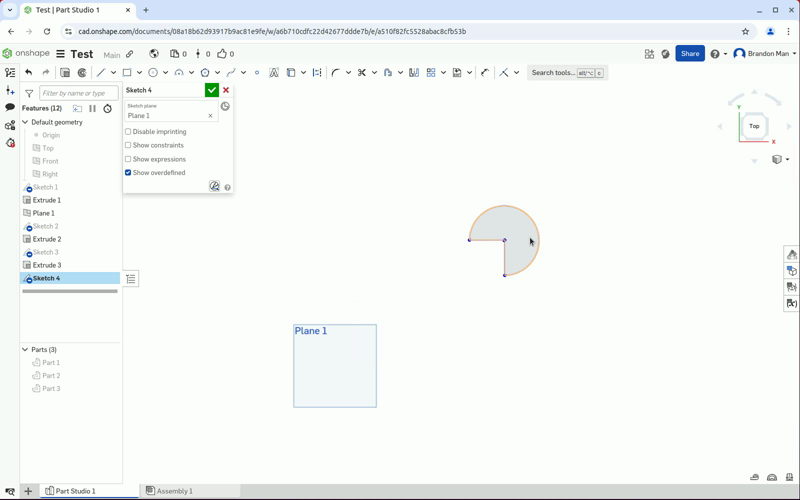
scroll(6)
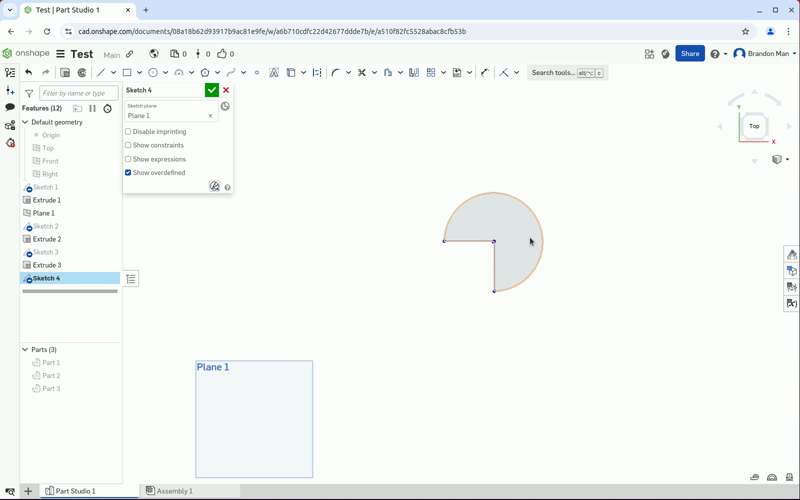
scroll(6)
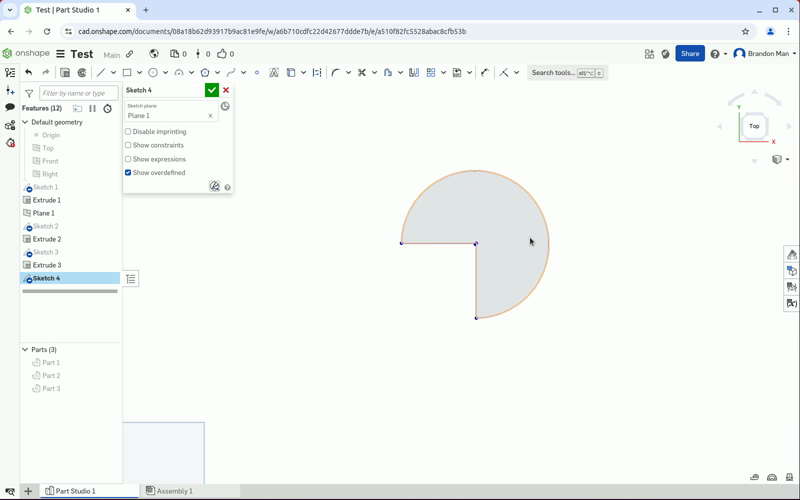
scroll(6)
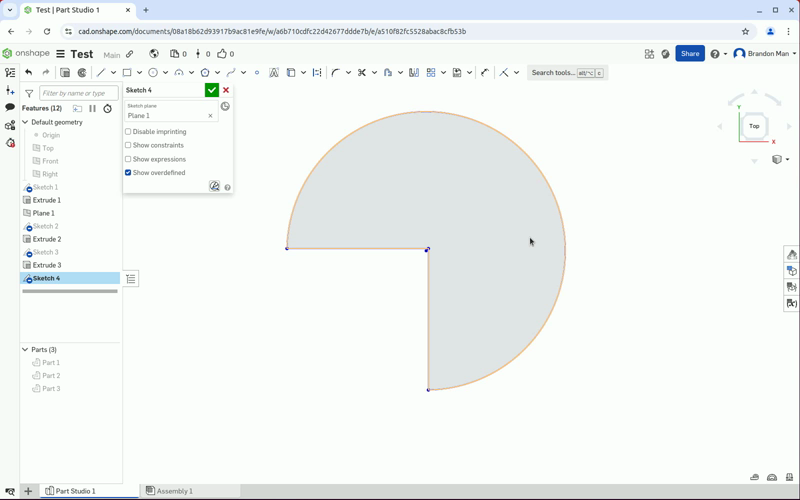
click(530, 237)
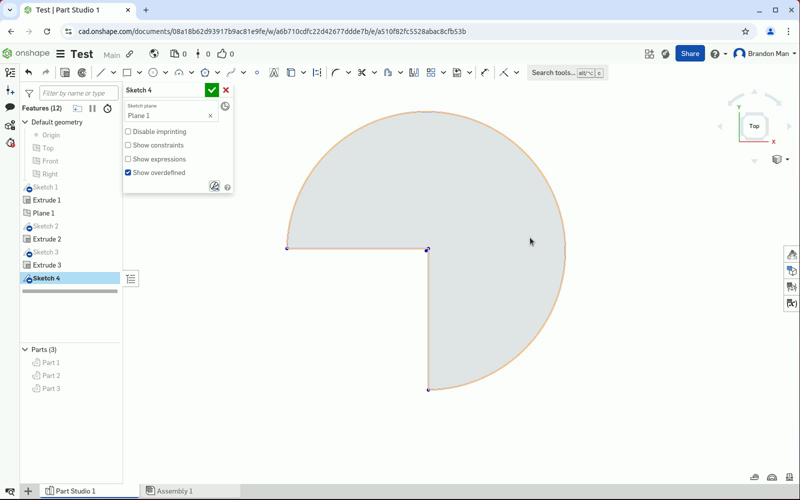
scroll(-6)
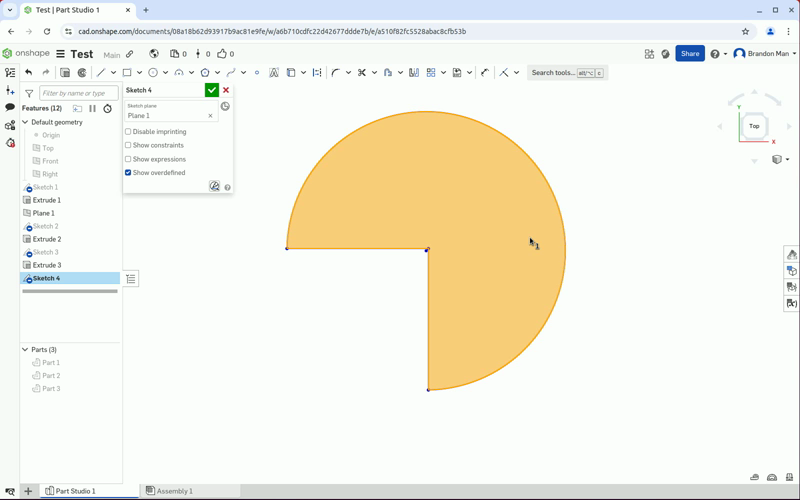
scroll(-6)
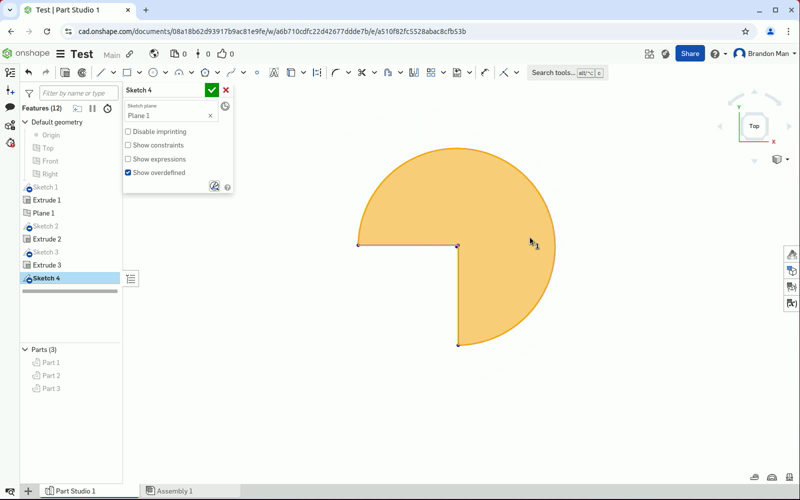
scroll(-6)
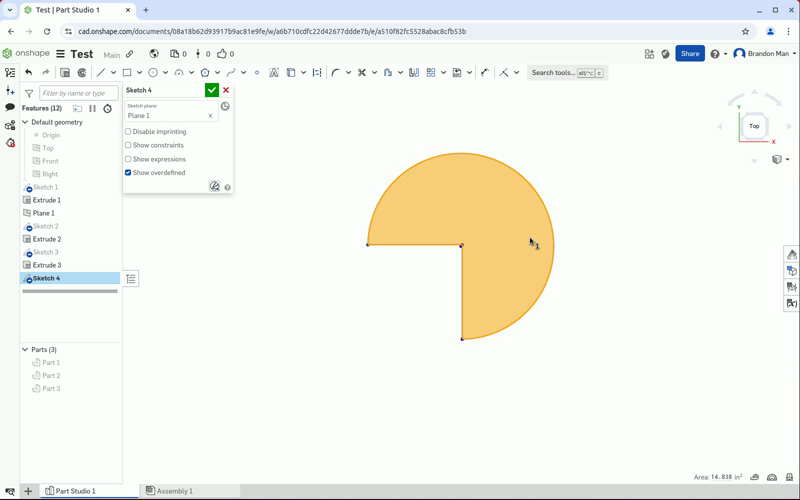
scroll(-6)
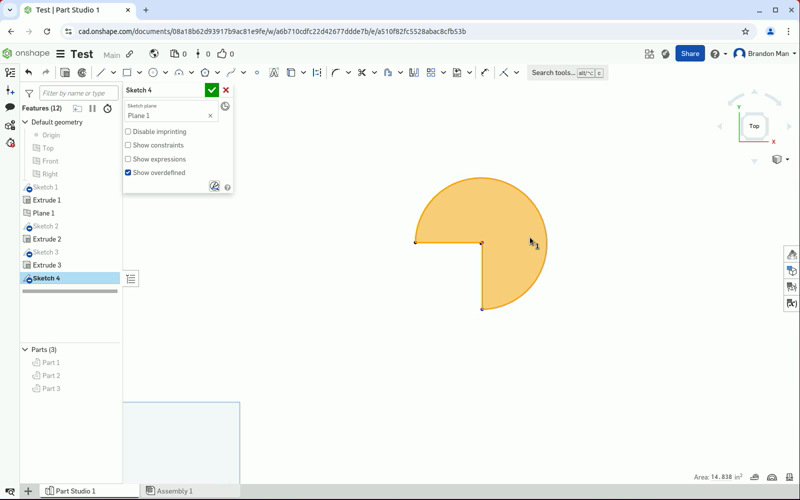
scroll(-6)
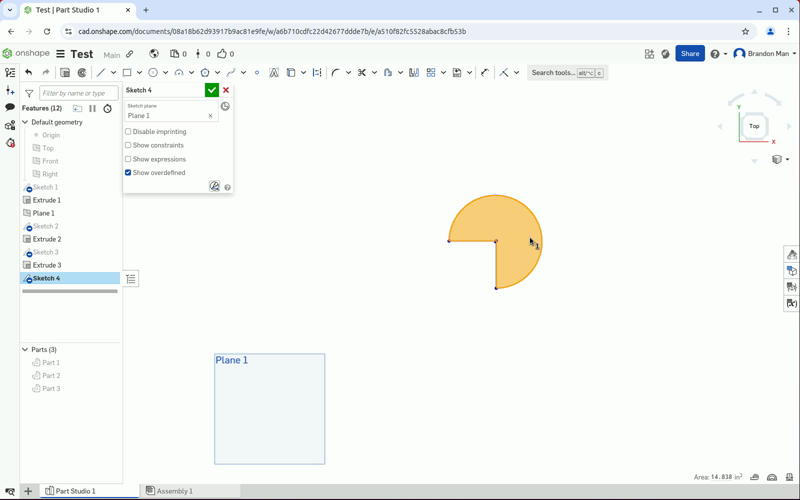
scroll(-6)
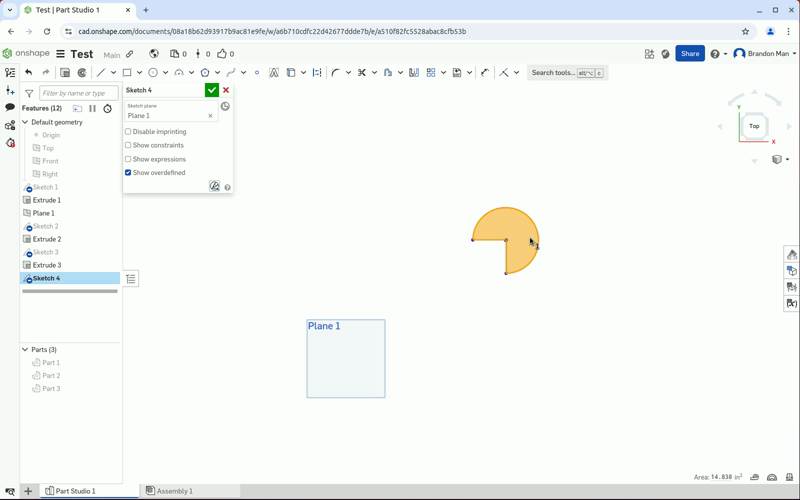
scroll(-6)
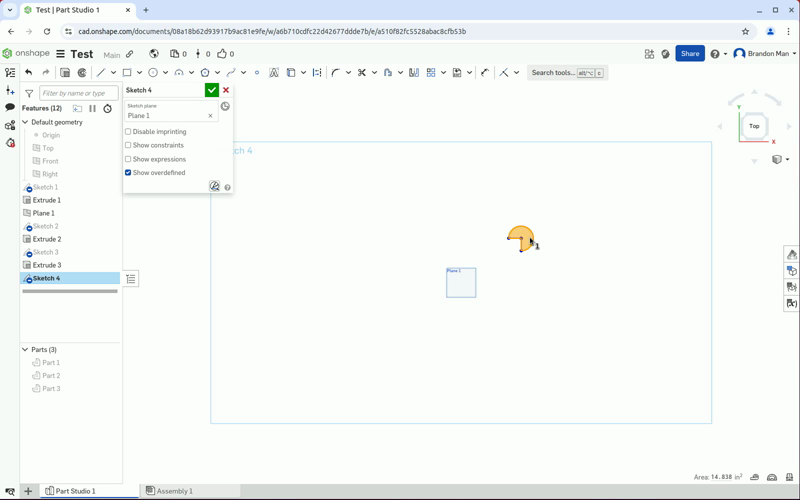
mouse_move(73, 352)
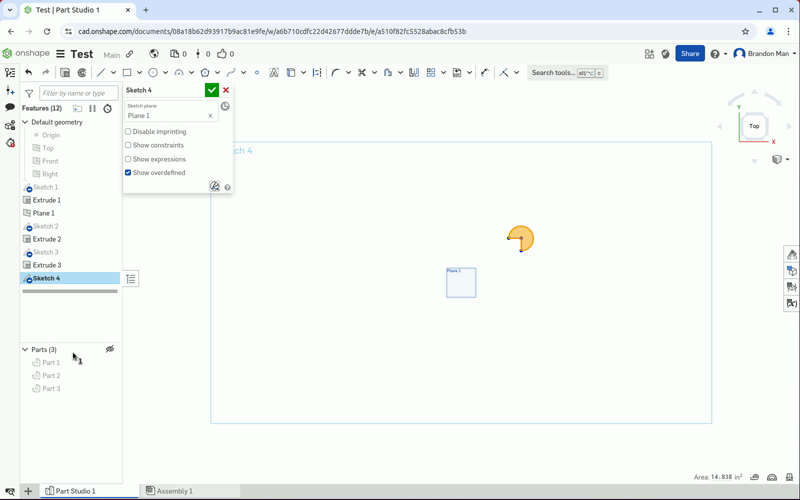
key(shift+y)
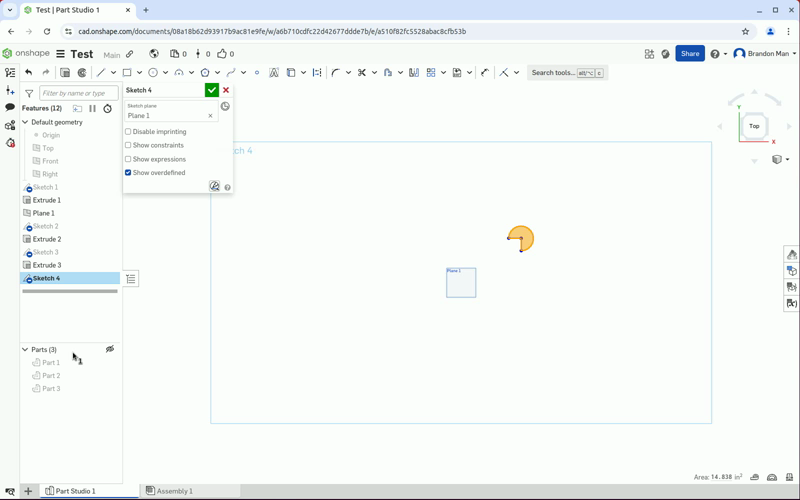
key(shift+e)
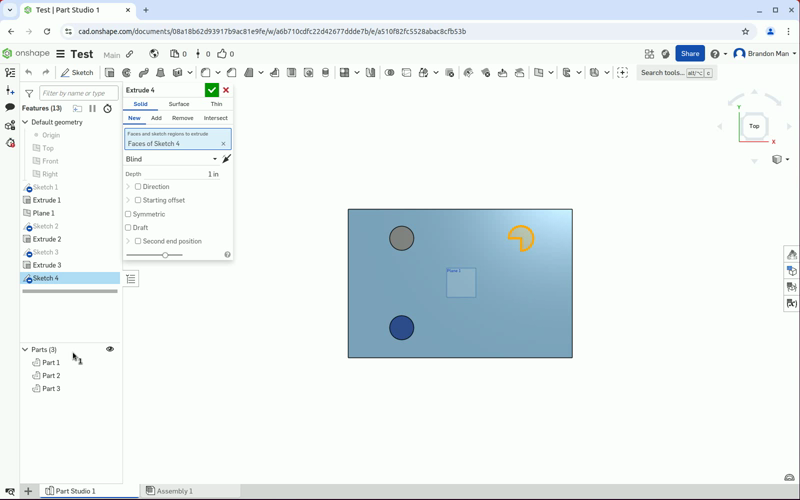
mouse_move(143, 106)
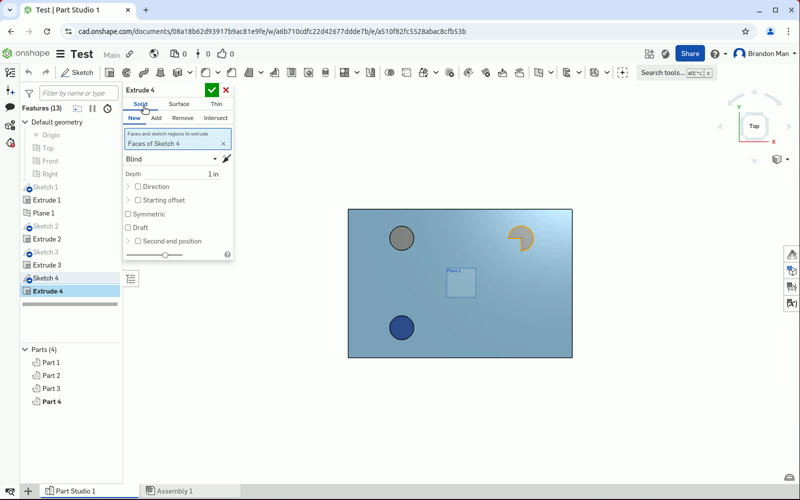
click(143, 106)
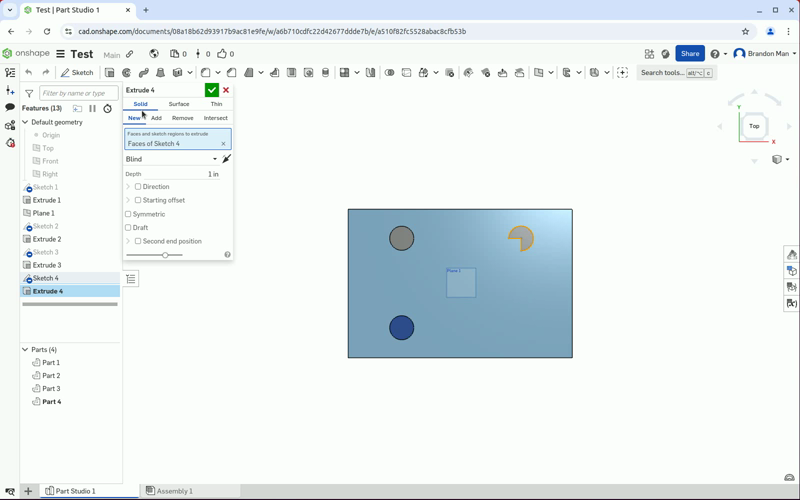
mouse_move(137, 120)
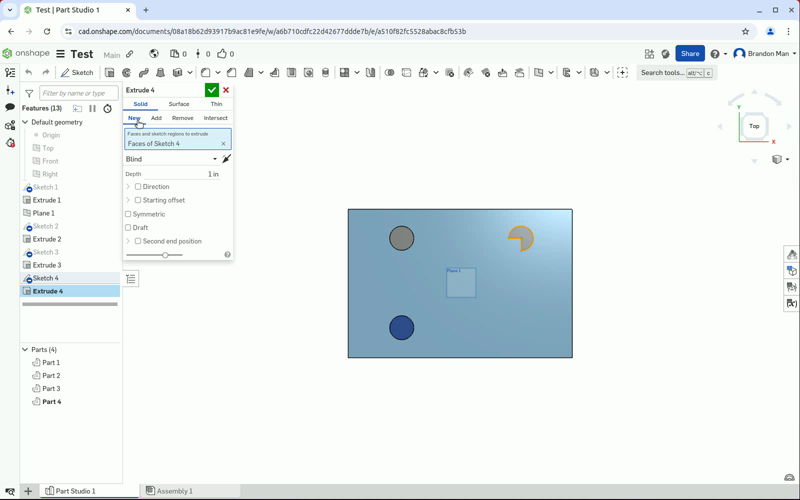
click(137, 120)
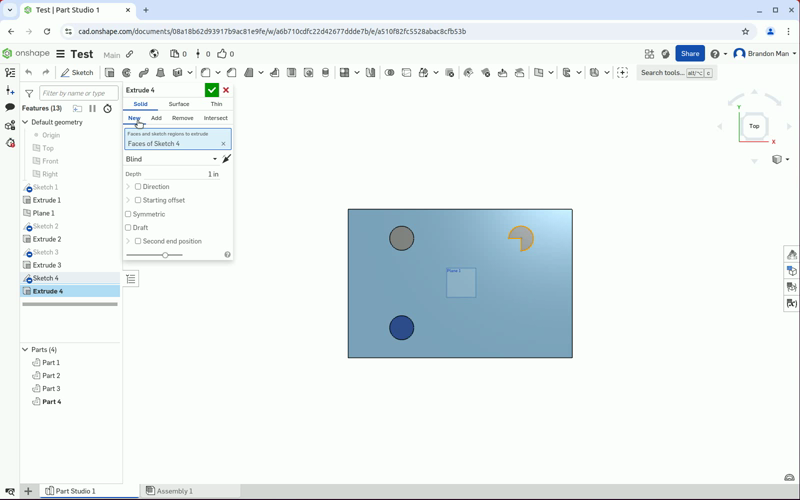
key(tab, 4)
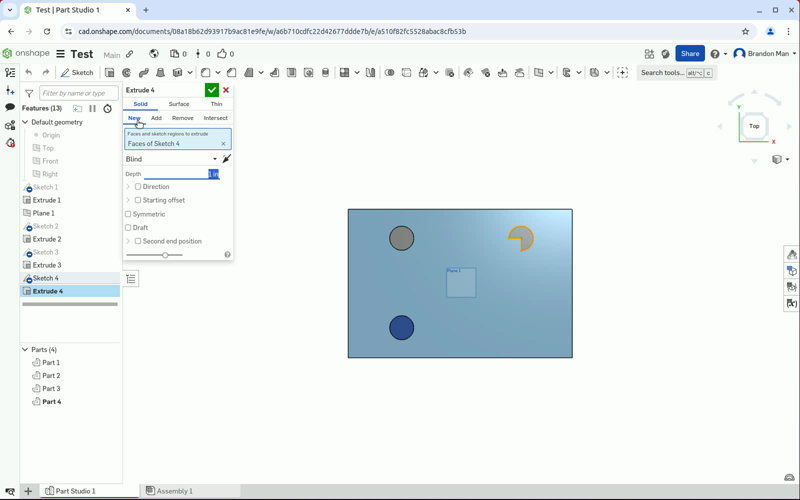
text(15.405)
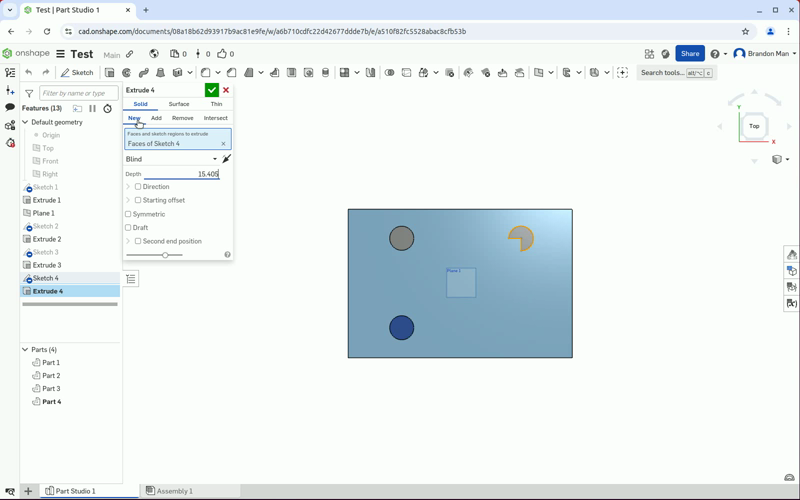
key(enter)
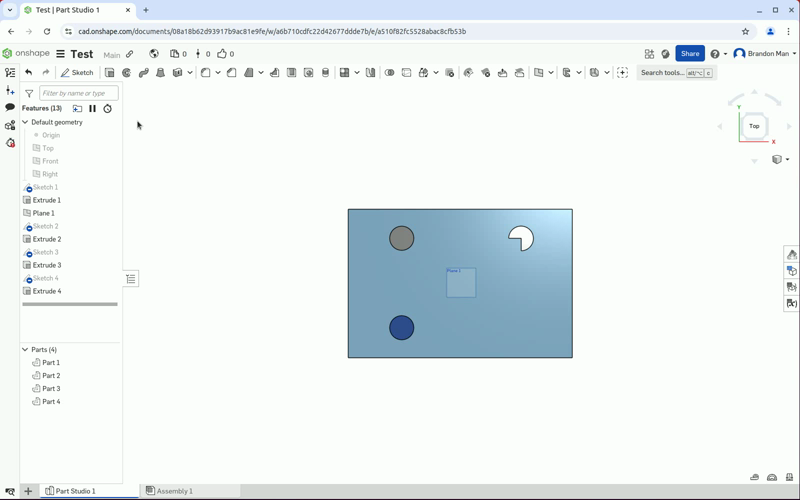
key(shift+h)
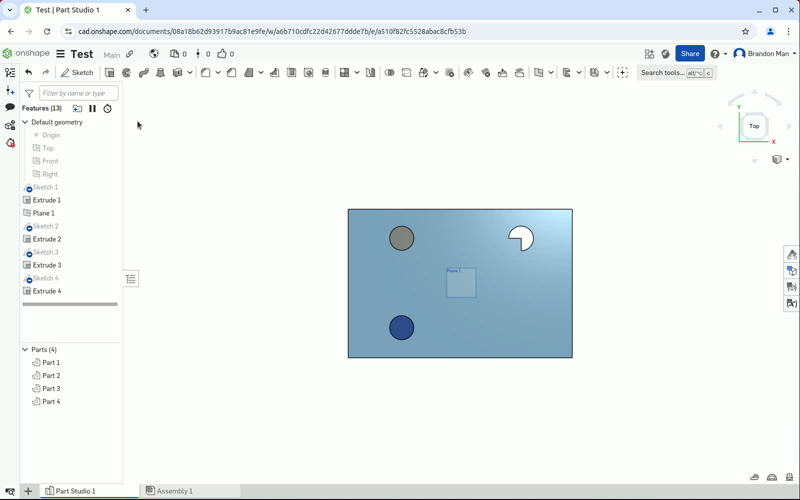
key(shift+h)
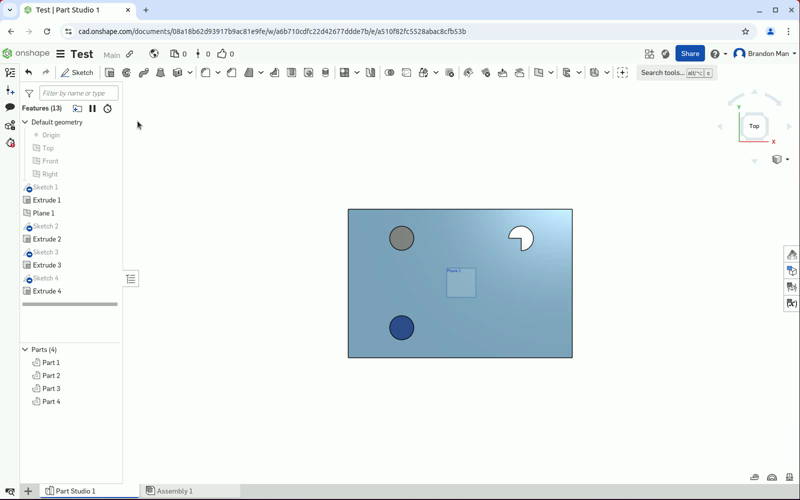
mouse_move(73, 189)
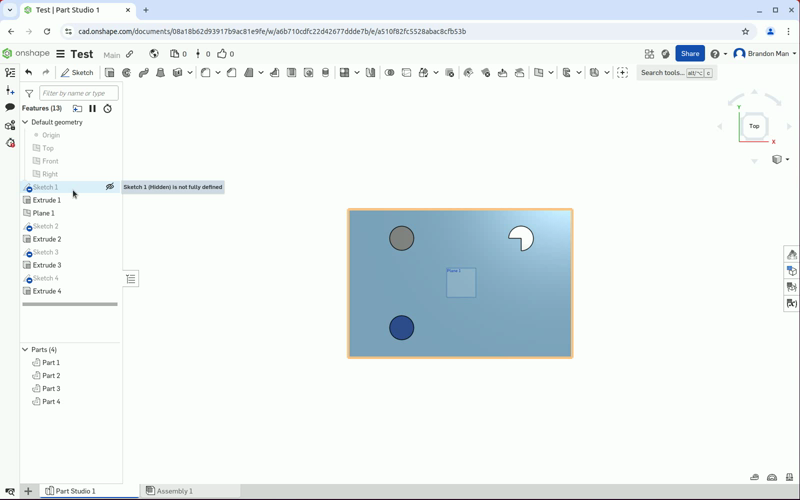
click(73, 189)
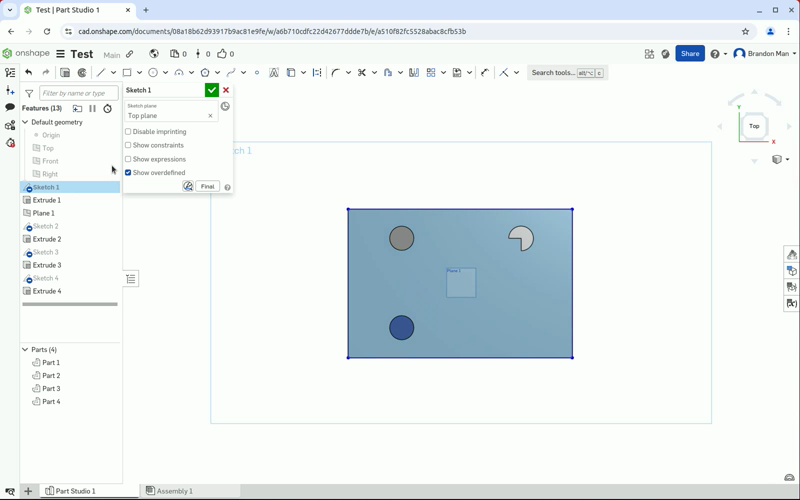
mouse_move(229, 92)
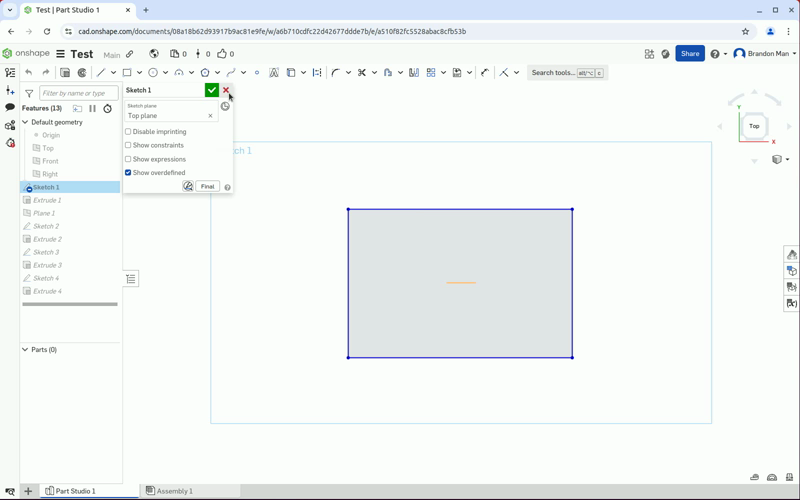
click(229, 92)
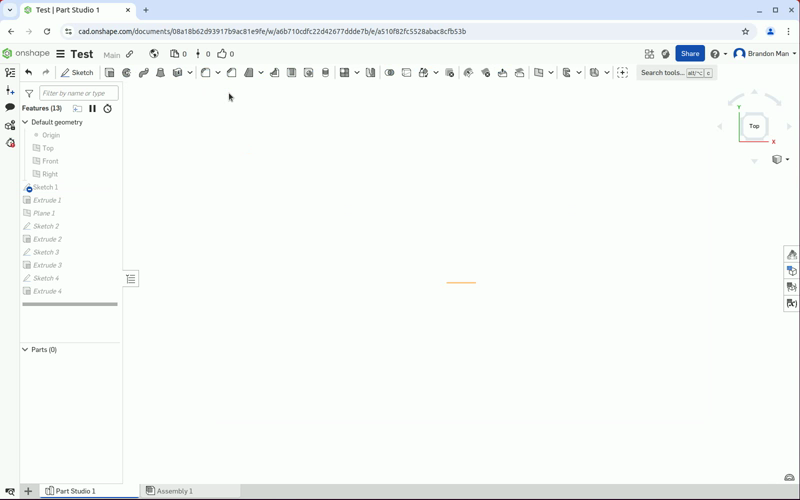
key(shift+s)
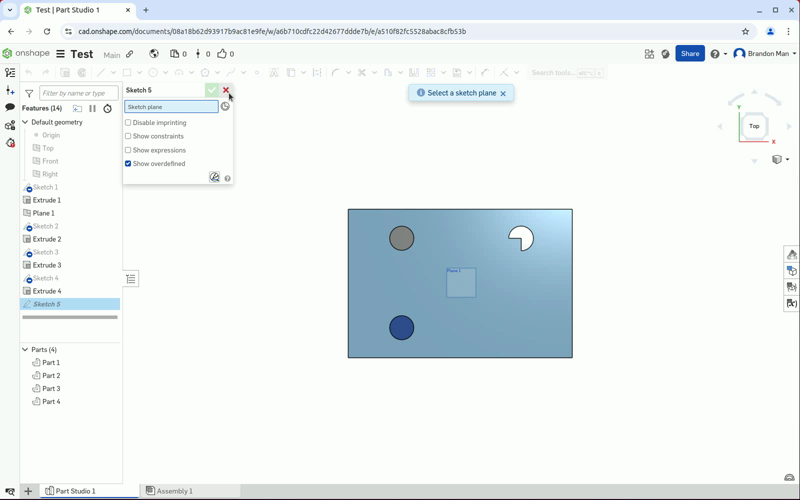
mouse_move(73, 215)
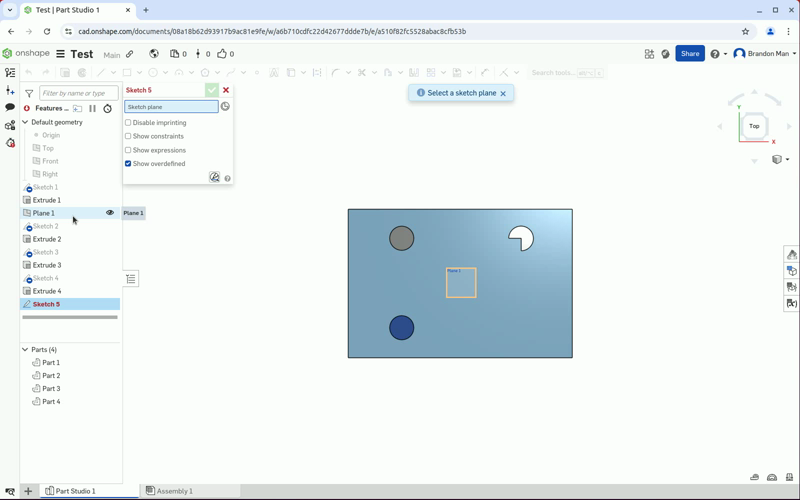
click(73, 215)
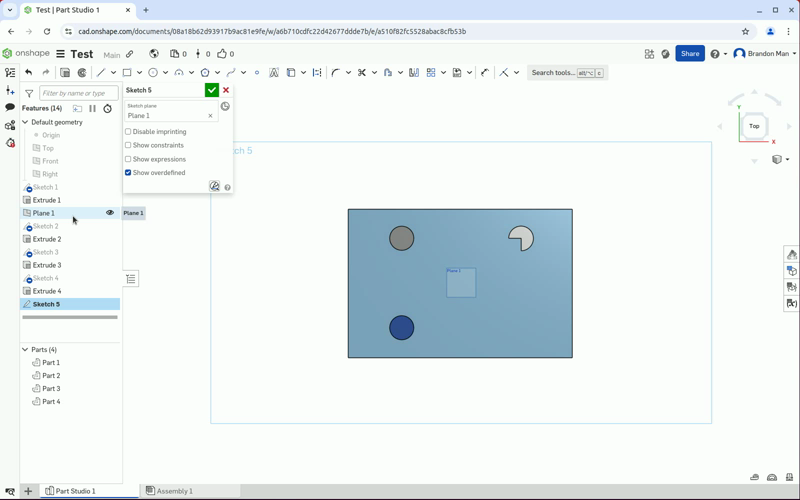
mouse_move(73, 352)
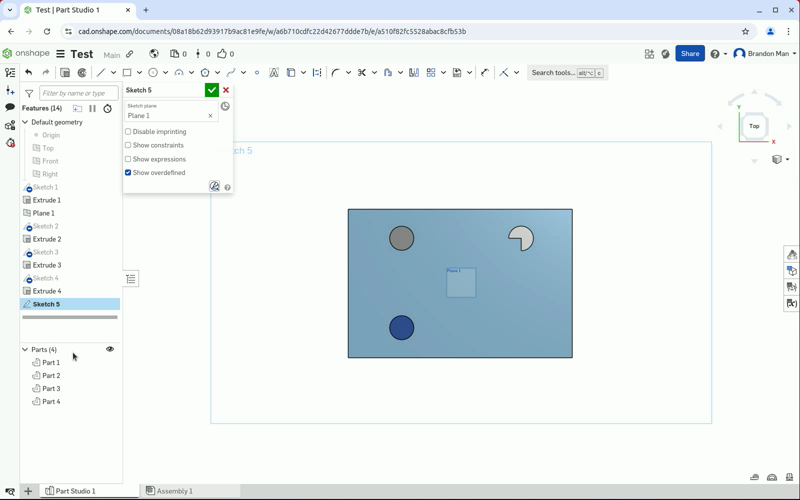
key(y)
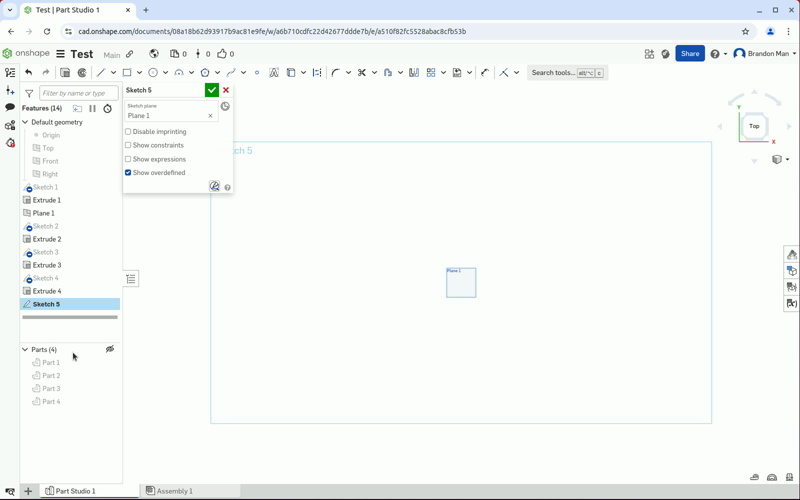
key(a)
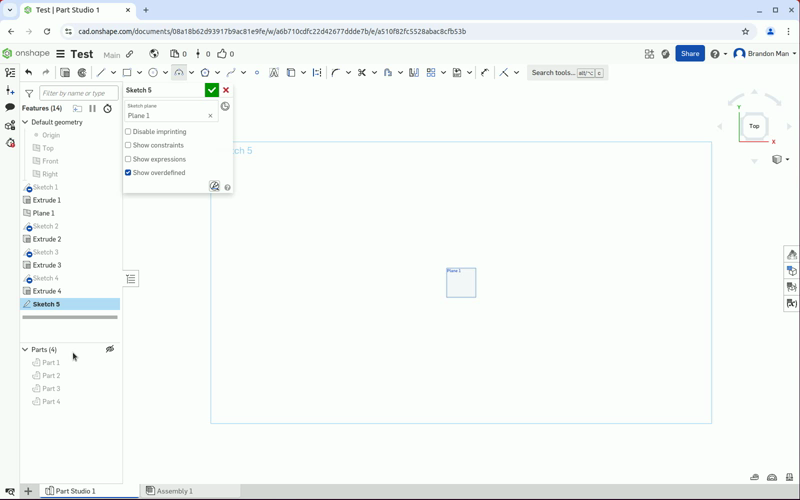
key_down(shift)
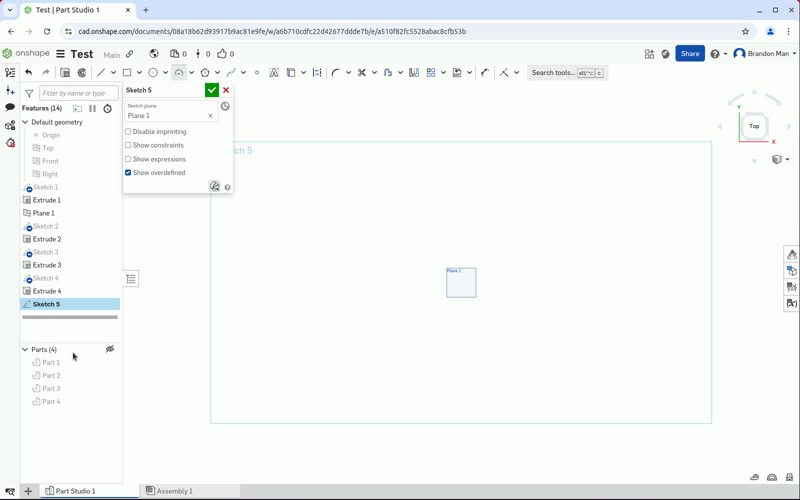
mouse_move(508, 238)
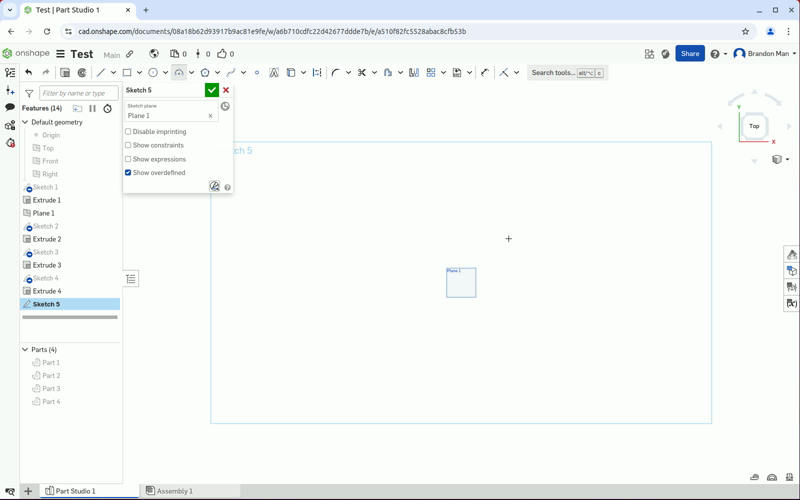
click(508, 238)
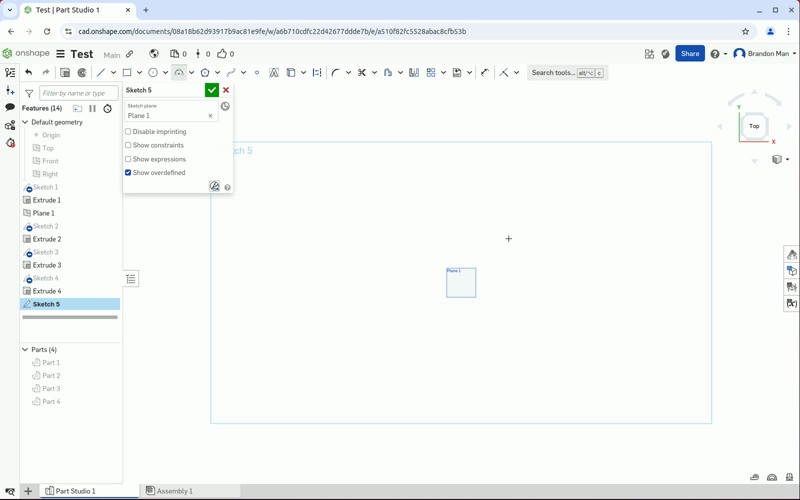
key_up(shift)
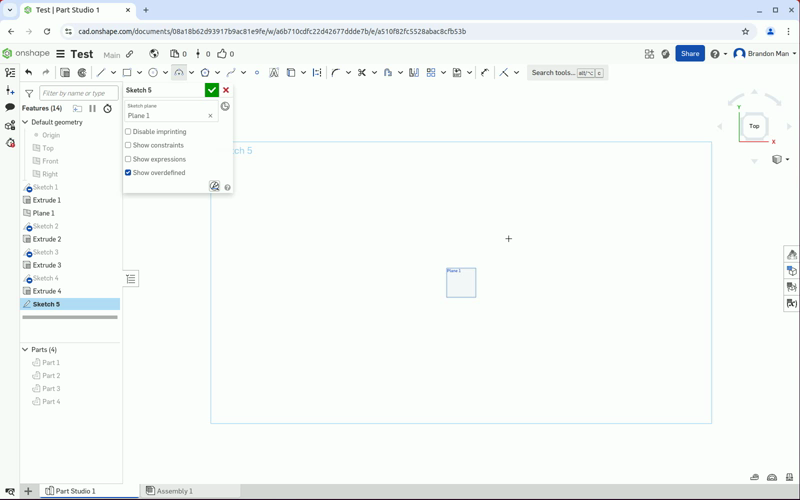
key_down(shift)
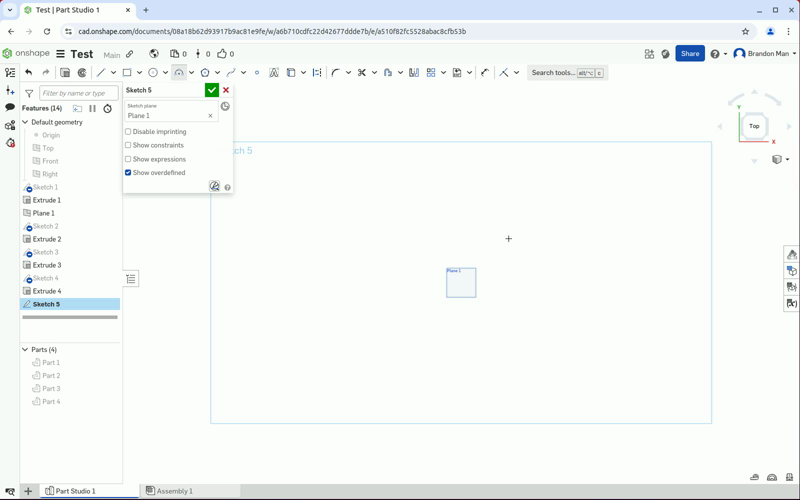
mouse_move(521, 251)
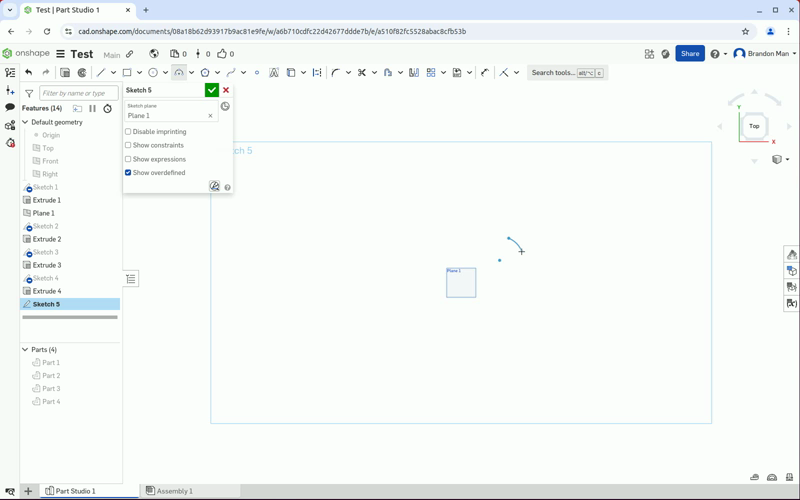
click(521, 251)
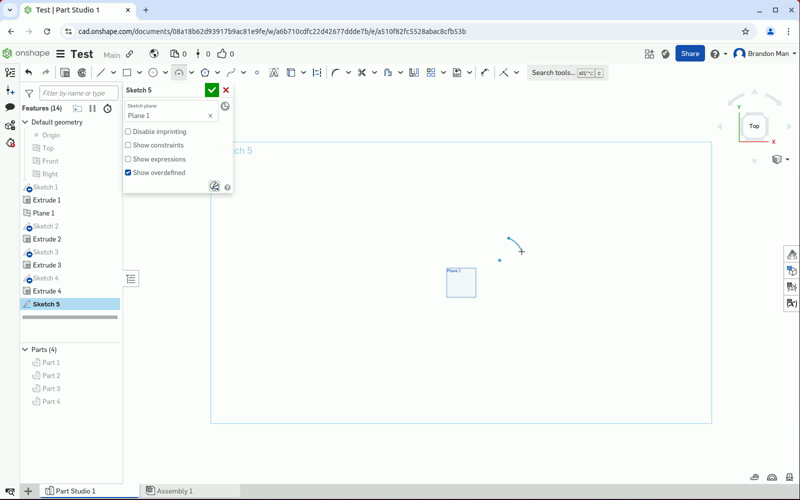
mouse_move(512, 247)
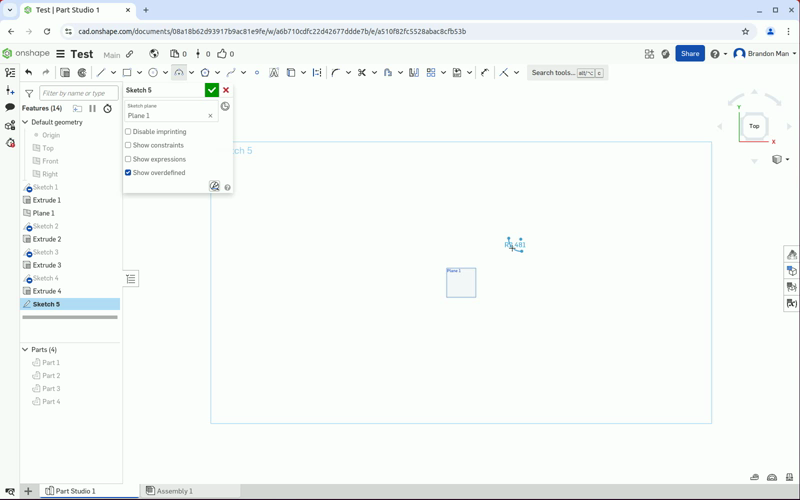
click(512, 247)
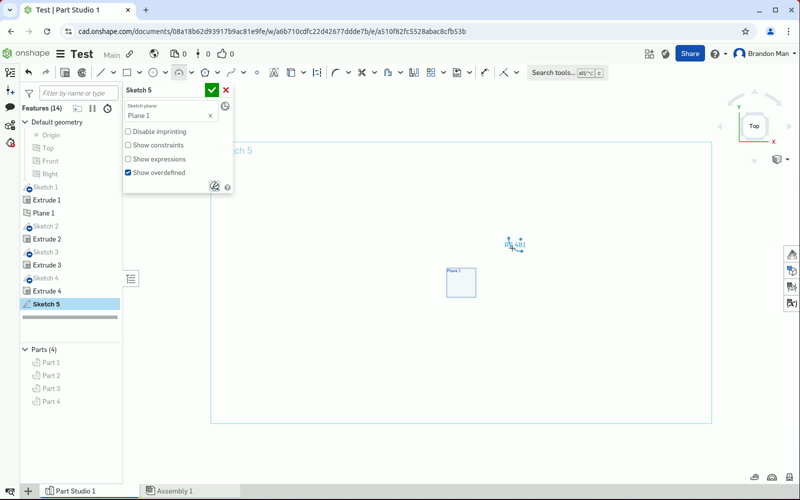
key_up(shift)
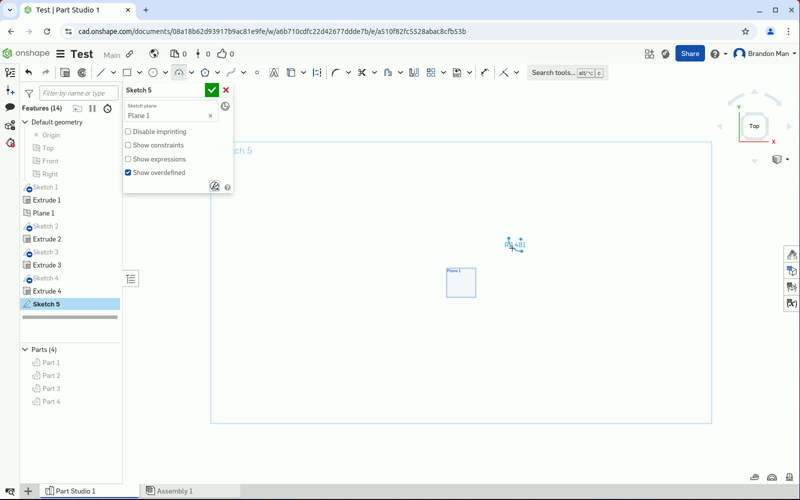
key(esc)
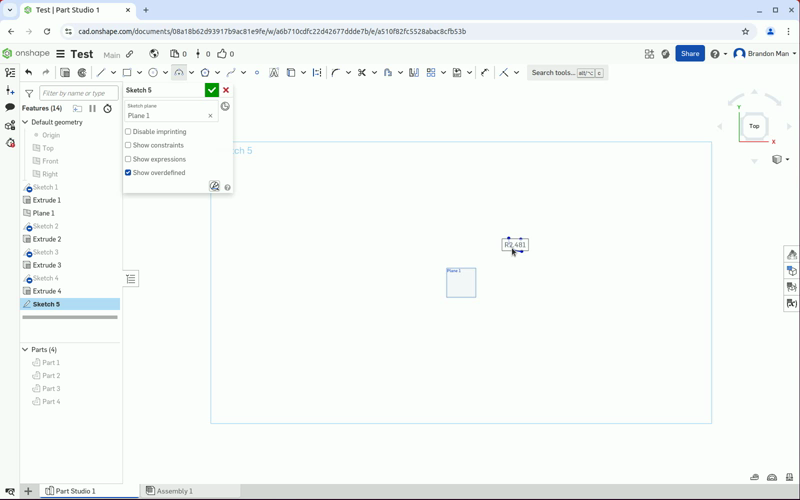
key(l)
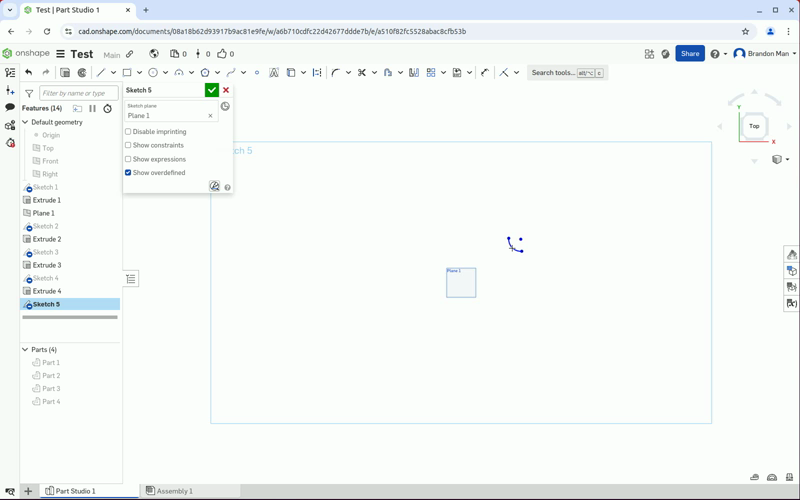
mouse_move(521, 251)
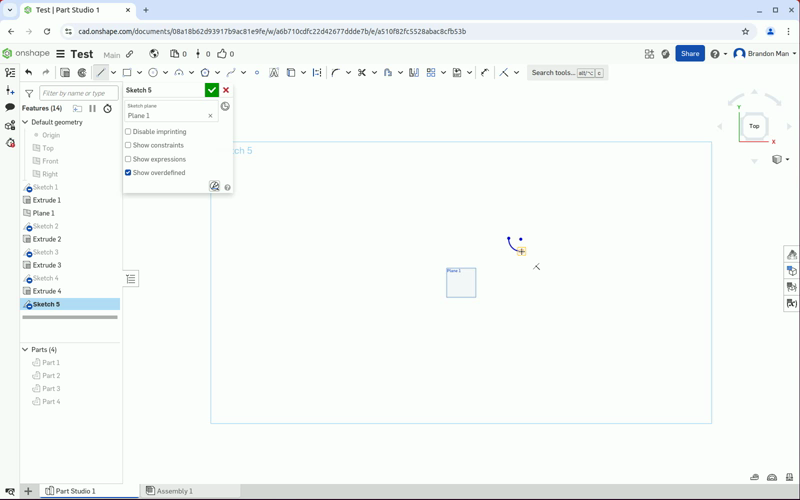
click(521, 251)
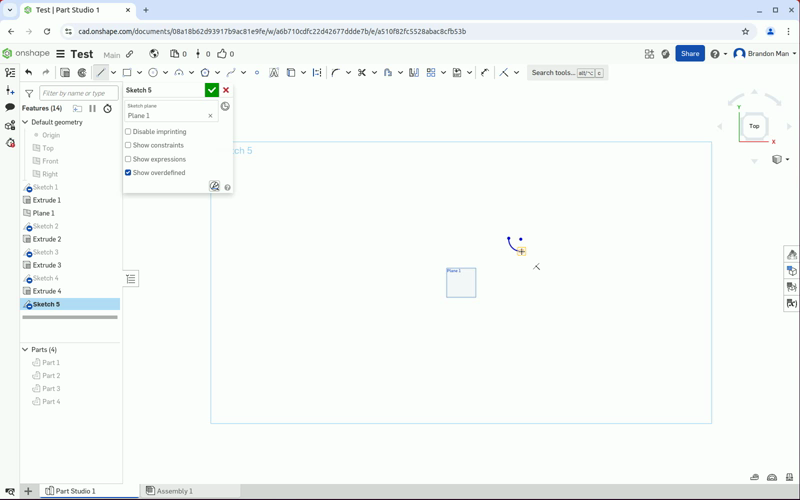
key_down(shift)
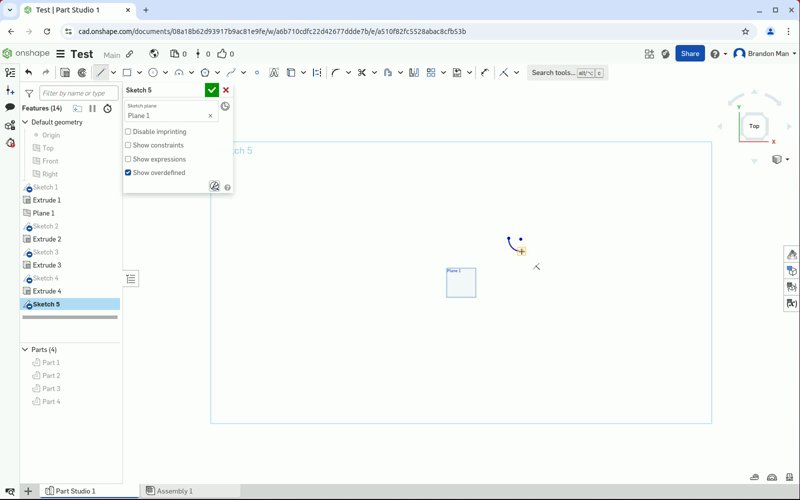
mouse_move(551, 251)
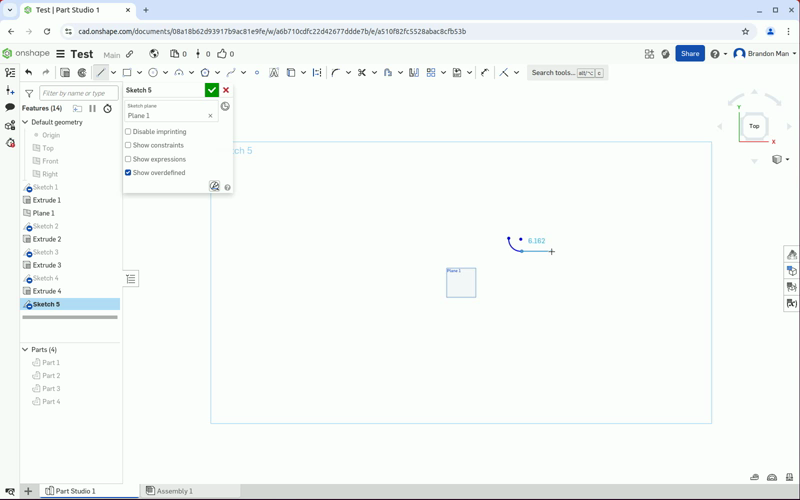
mouse_move(521, 238)
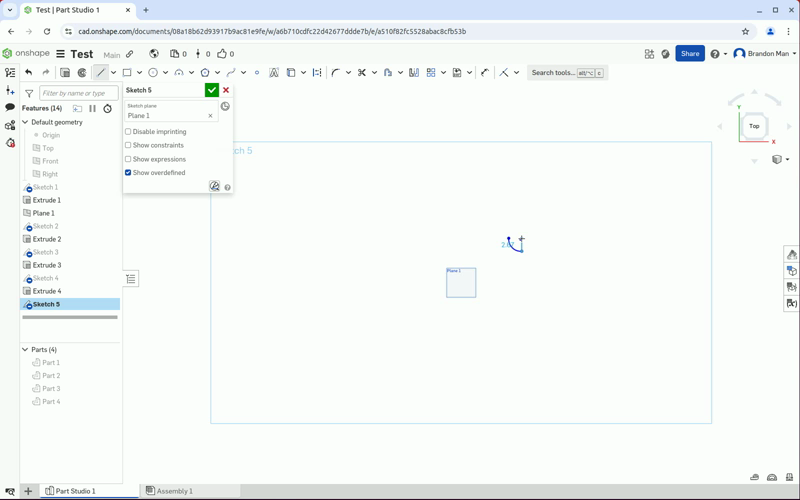
click(521, 238)
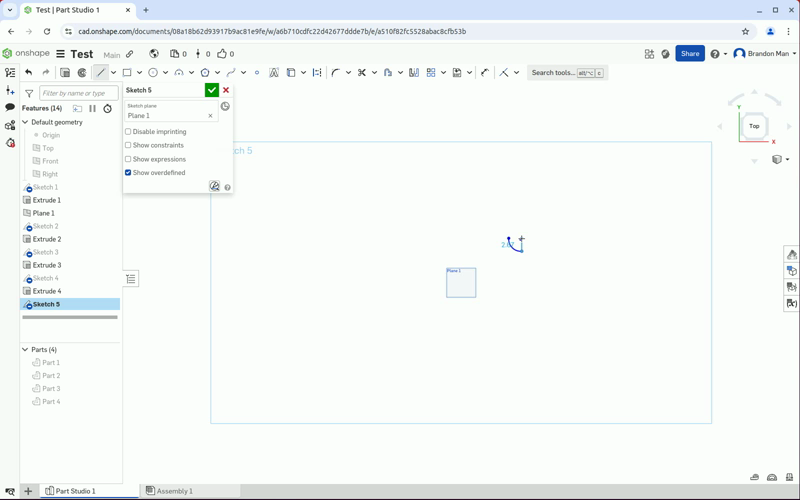
key_up(shift)
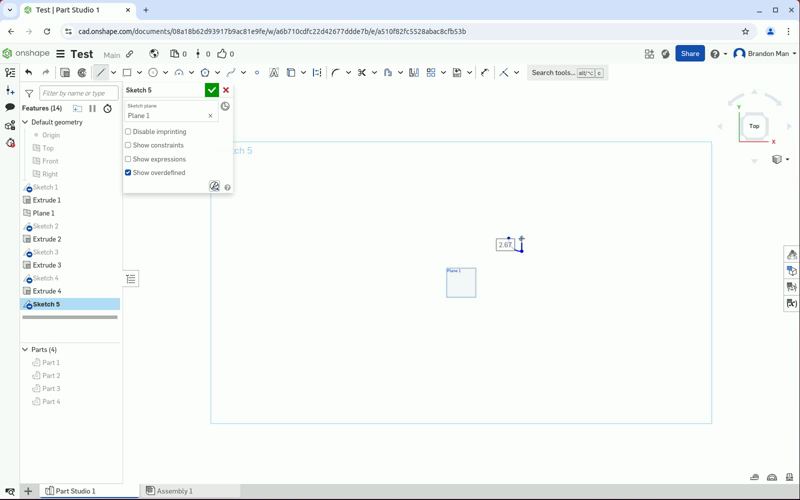
mouse_move(551, 238)
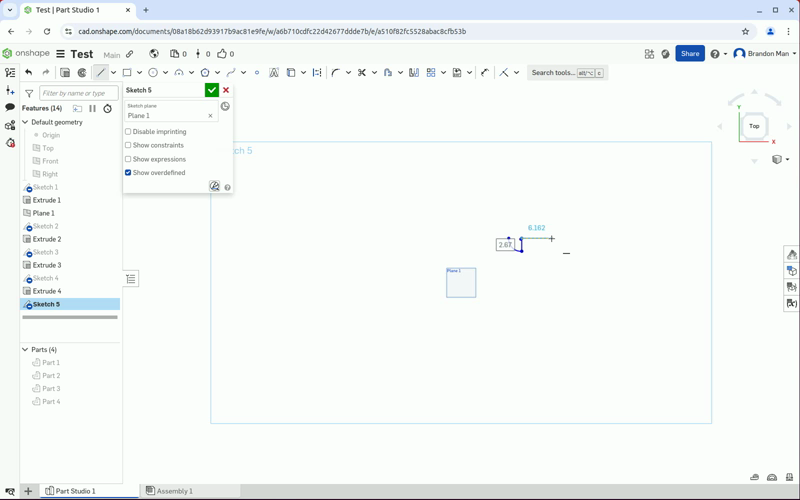
key_down(shift)
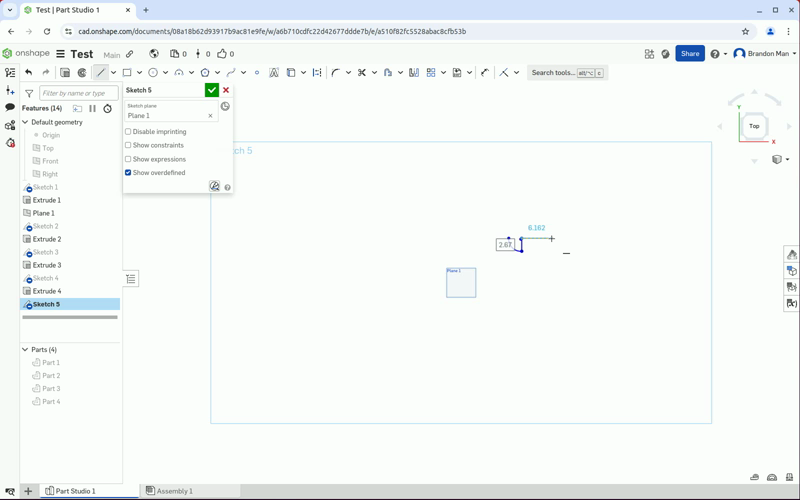
mouse_move(508, 238)
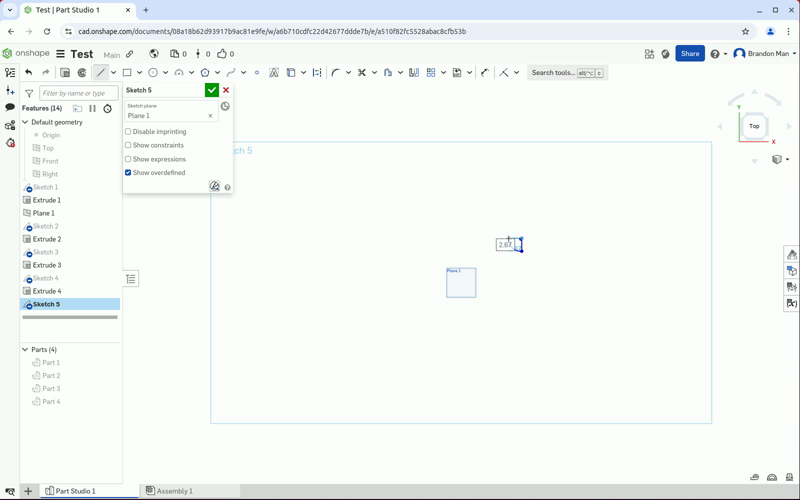
key_up(shift)
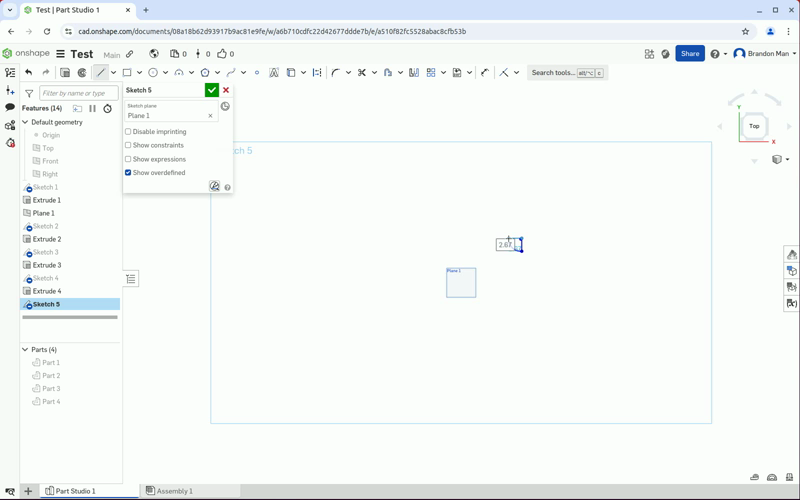
click(508, 238)
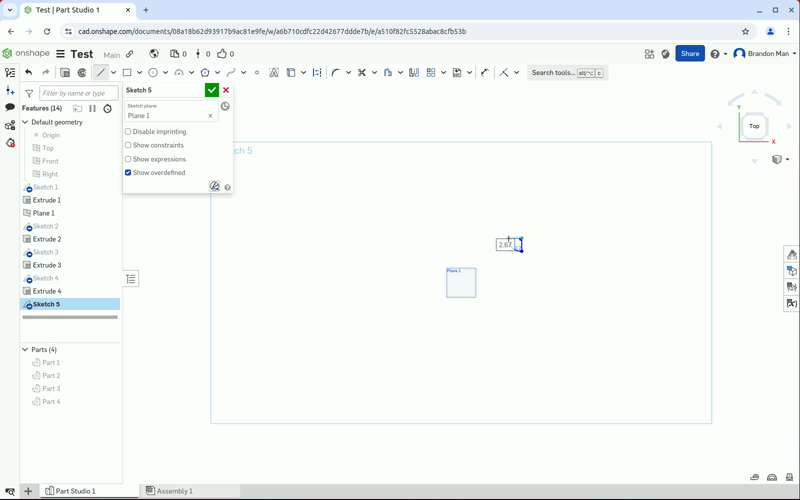
key(esc)
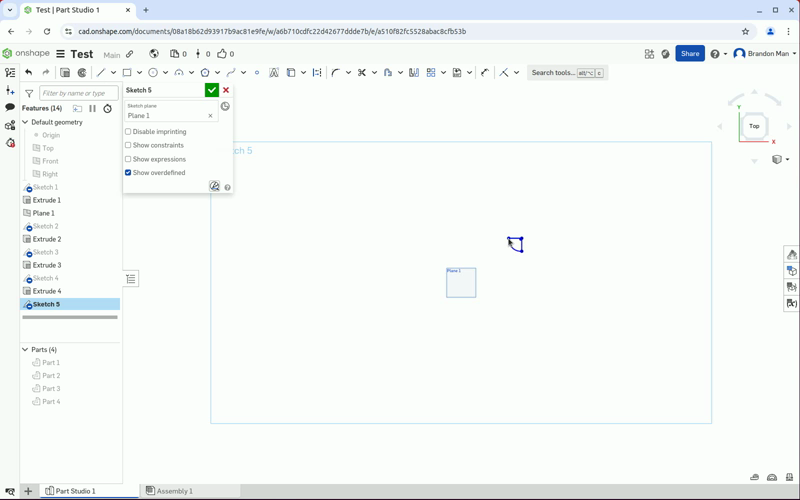
mouse_move(516, 242)
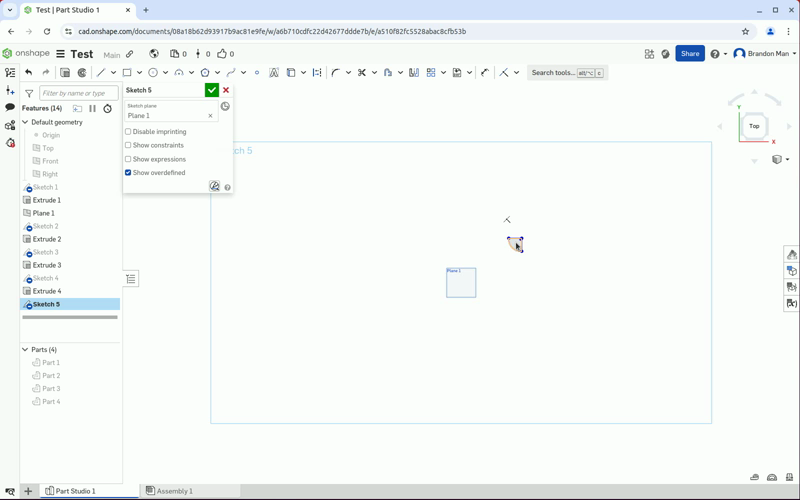
scroll(6)
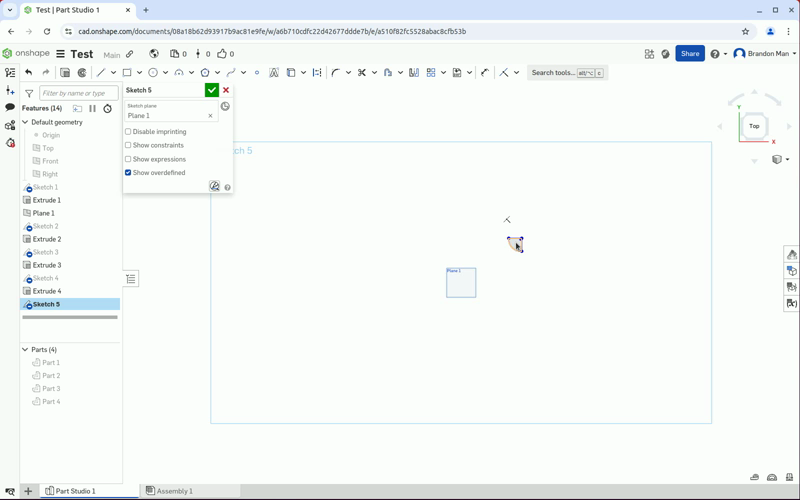
scroll(6)
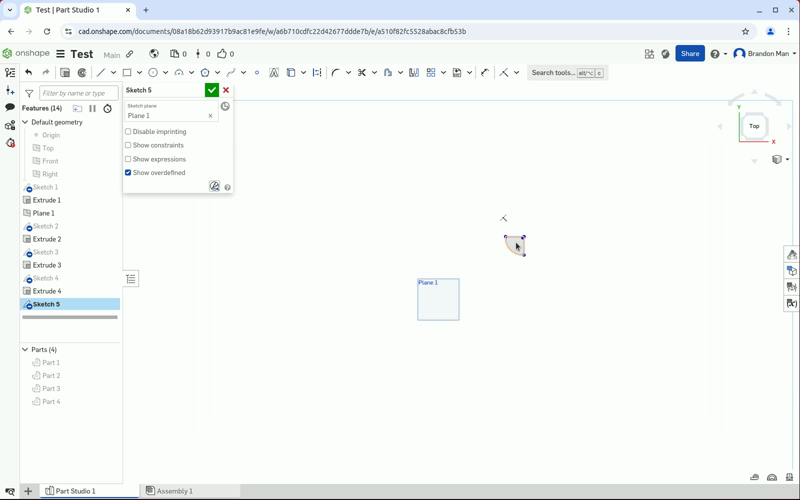
scroll(6)
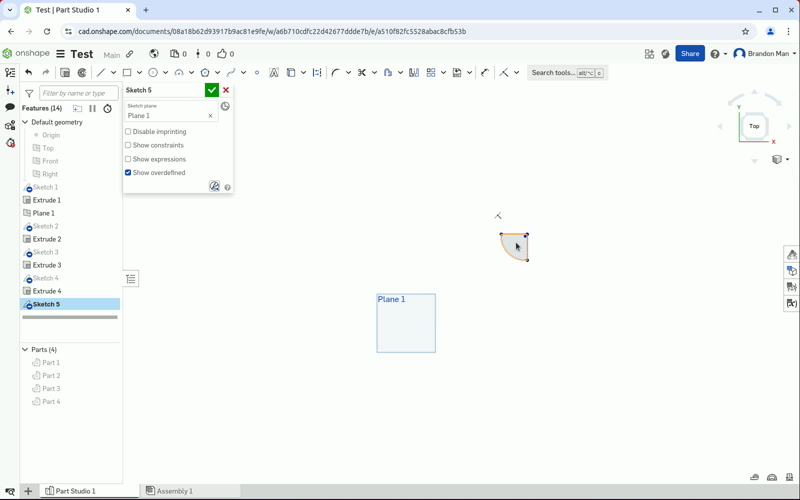
scroll(6)
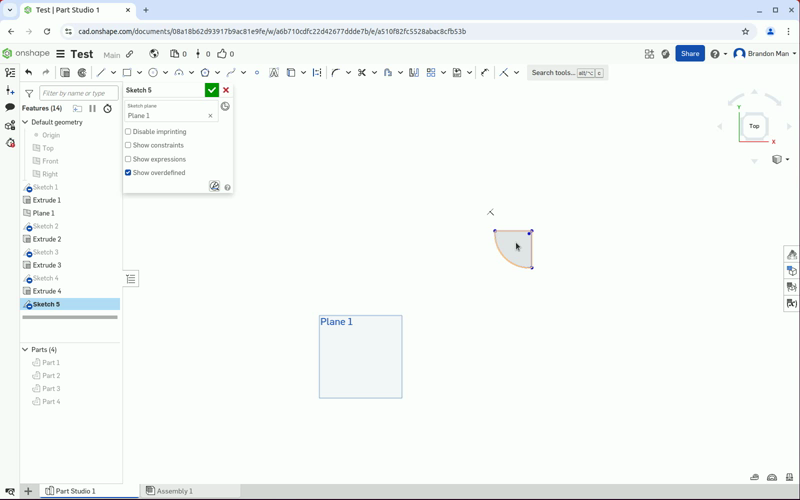
scroll(6)
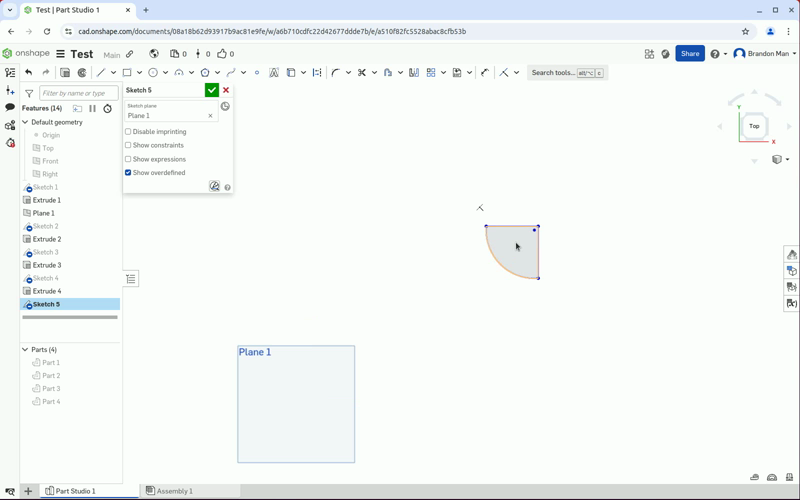
scroll(6)
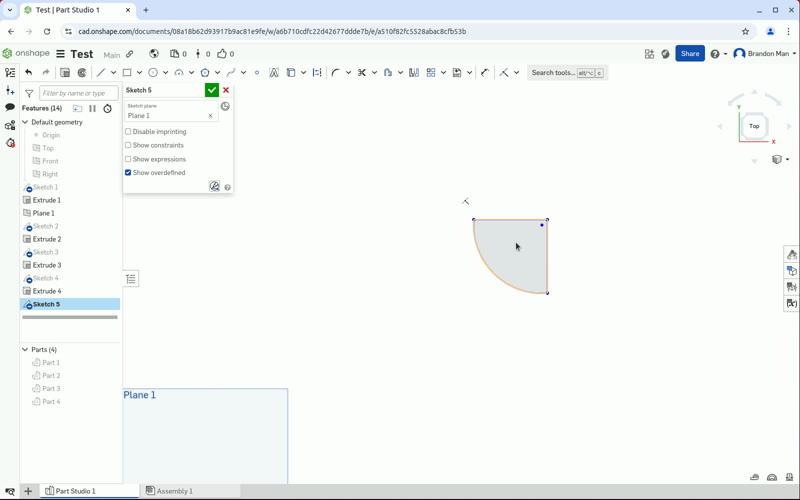
scroll(6)
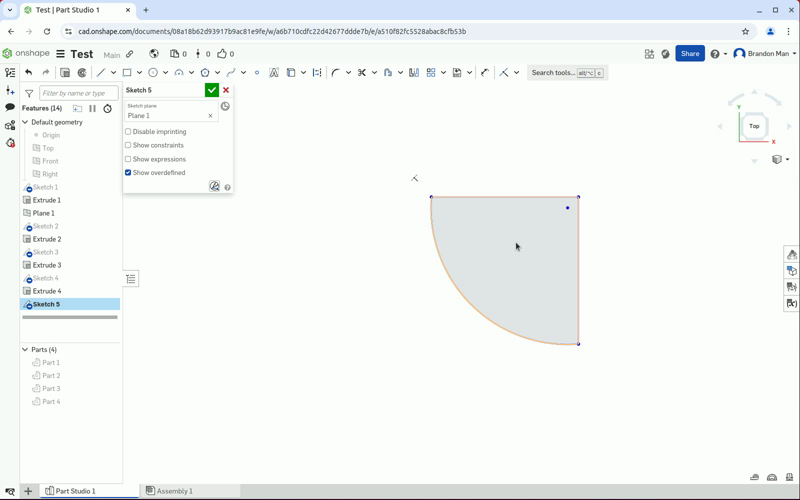
click(516, 242)
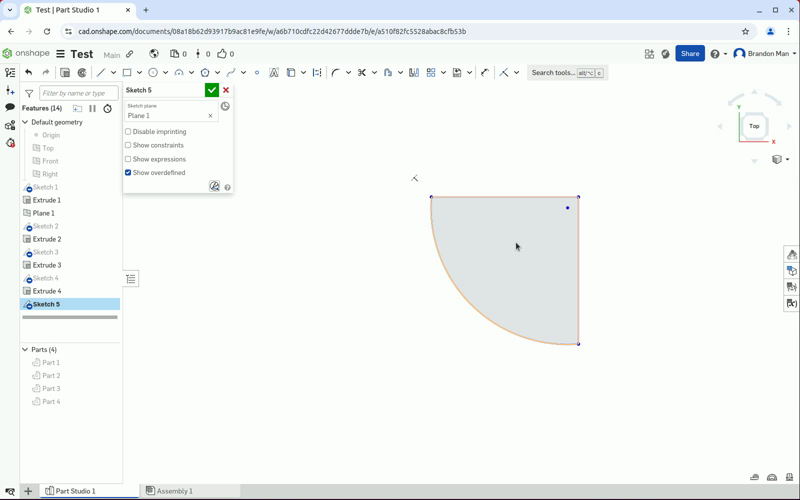
scroll(-6)
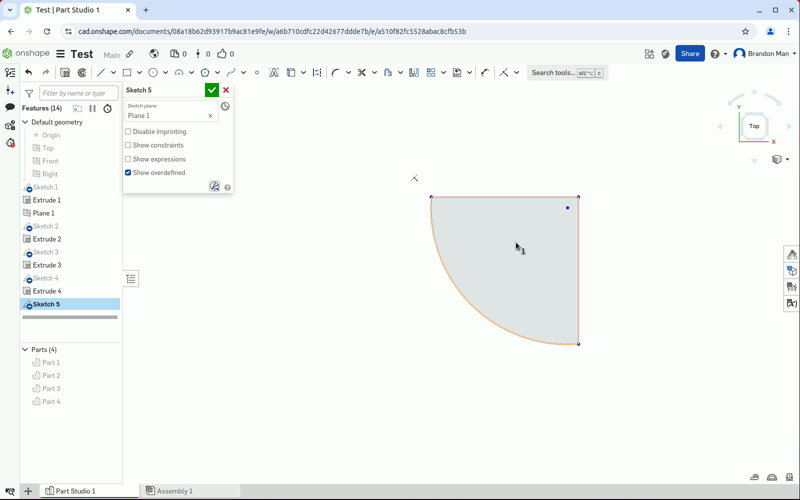
scroll(-6)
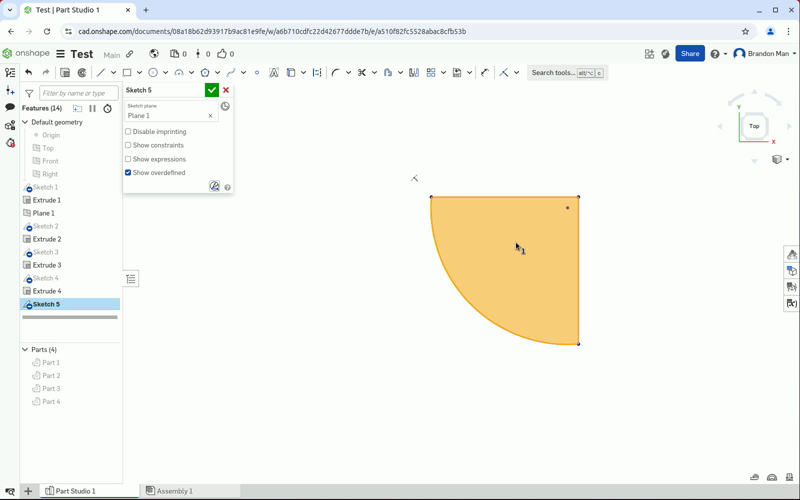
scroll(-6)
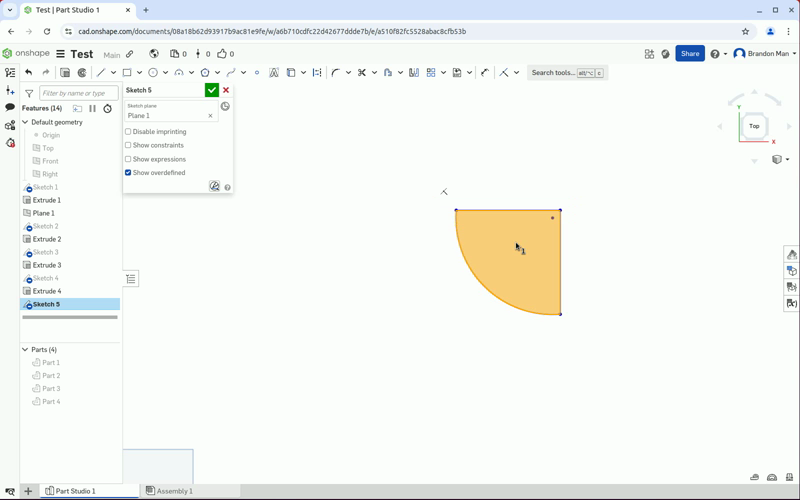
scroll(-6)
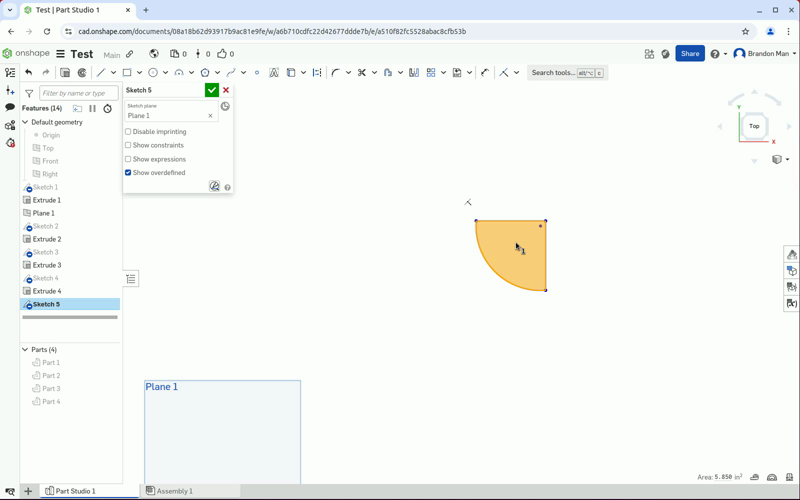
scroll(-6)
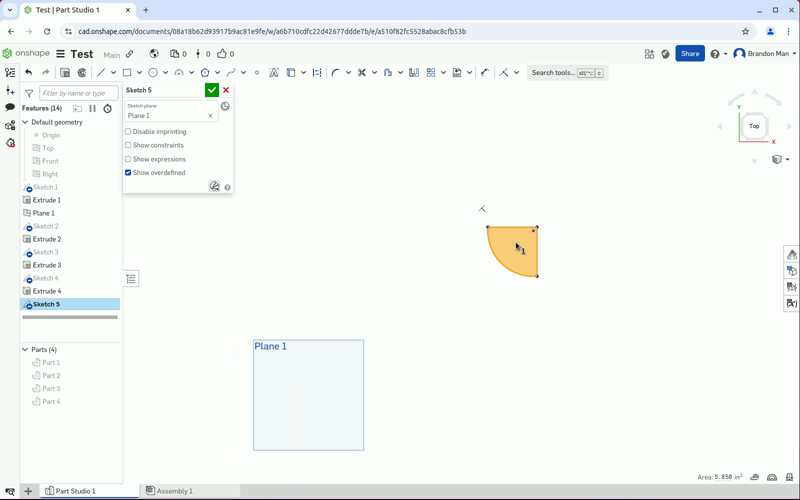
scroll(-6)
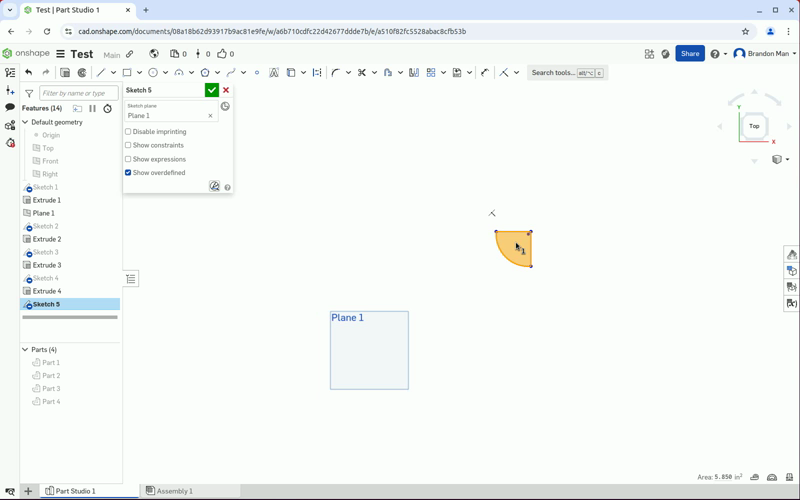
scroll(-6)
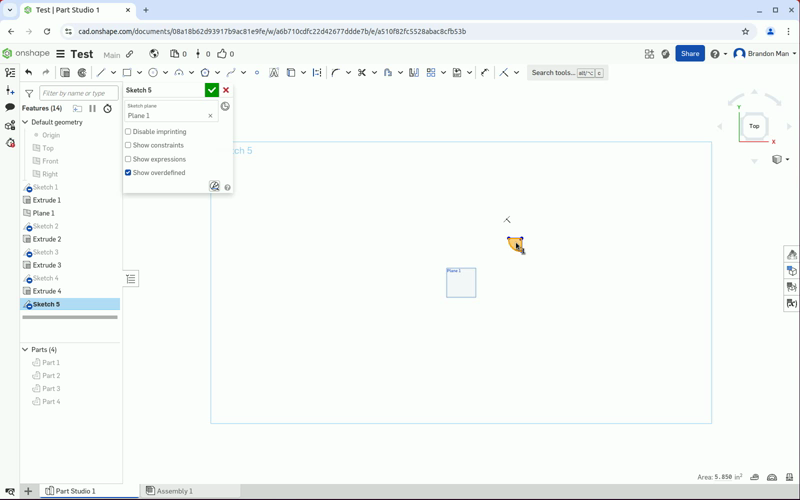
mouse_move(73, 352)
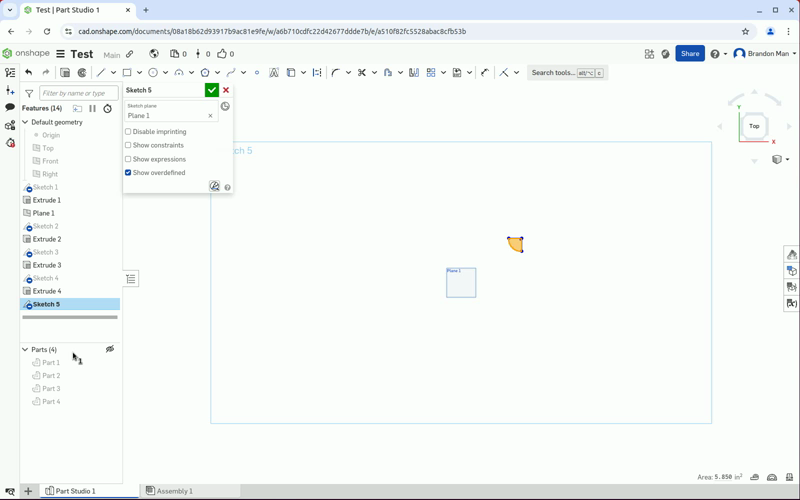
key(shift+y)
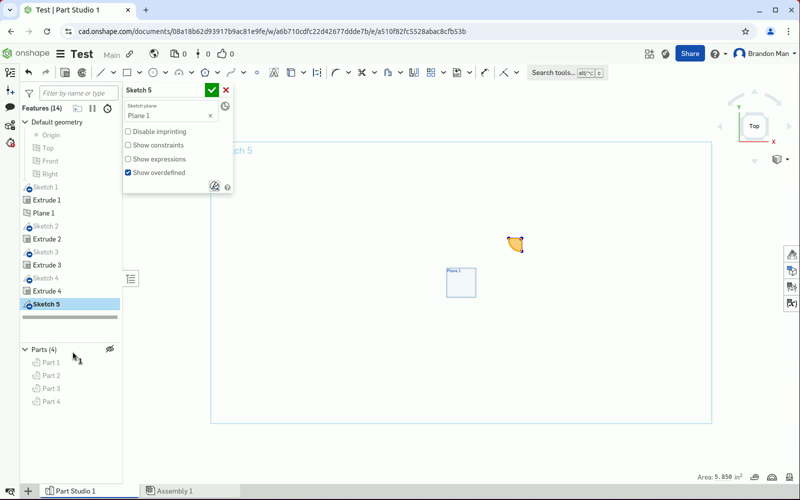
key(shift+e)
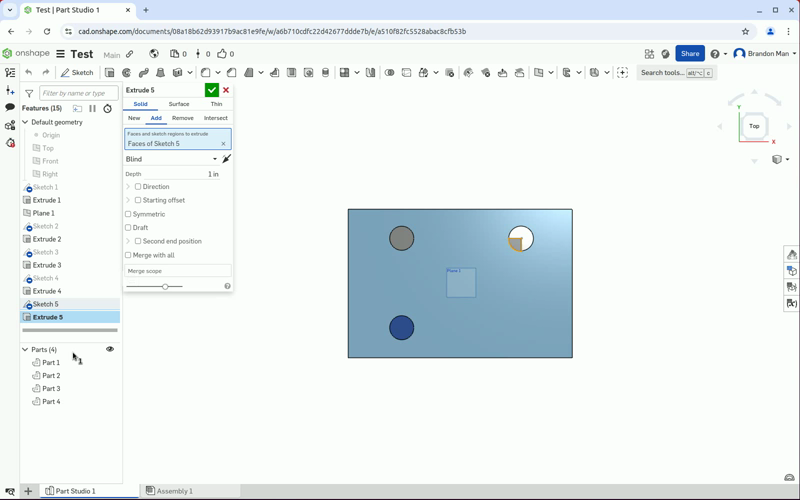
mouse_move(143, 106)
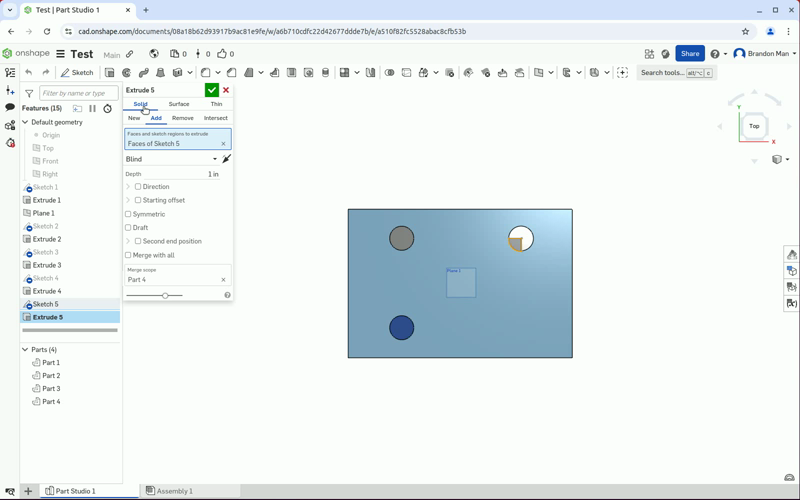
click(143, 106)
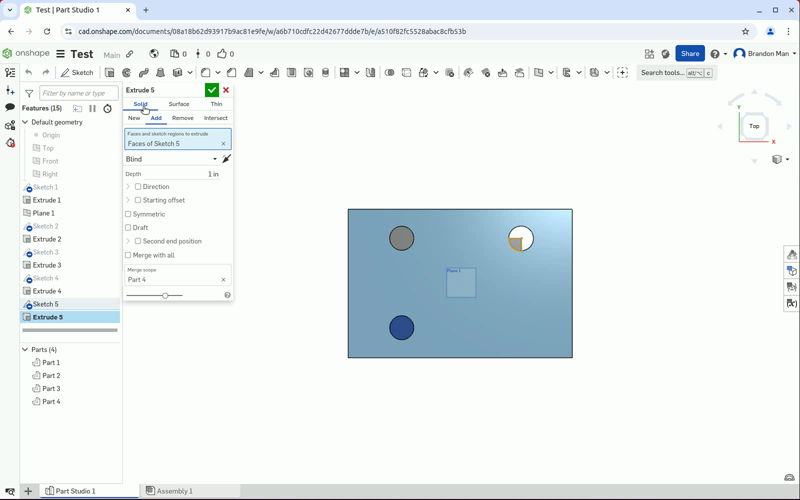
mouse_move(137, 120)
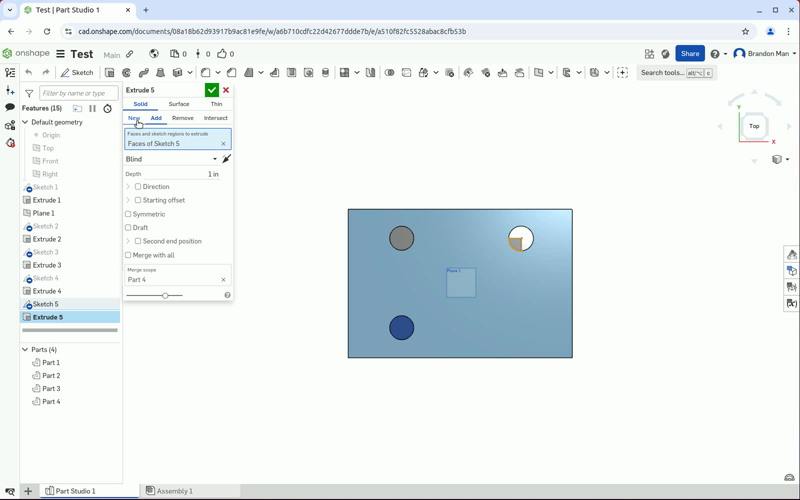
click(137, 120)
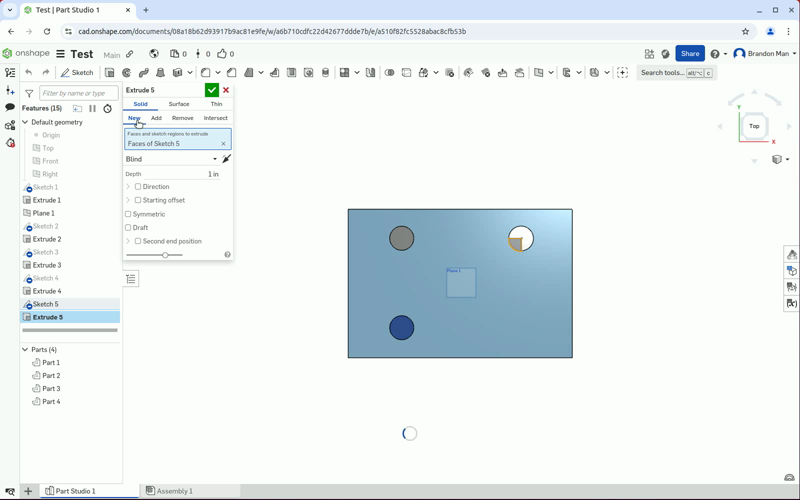
key(tab, 4)
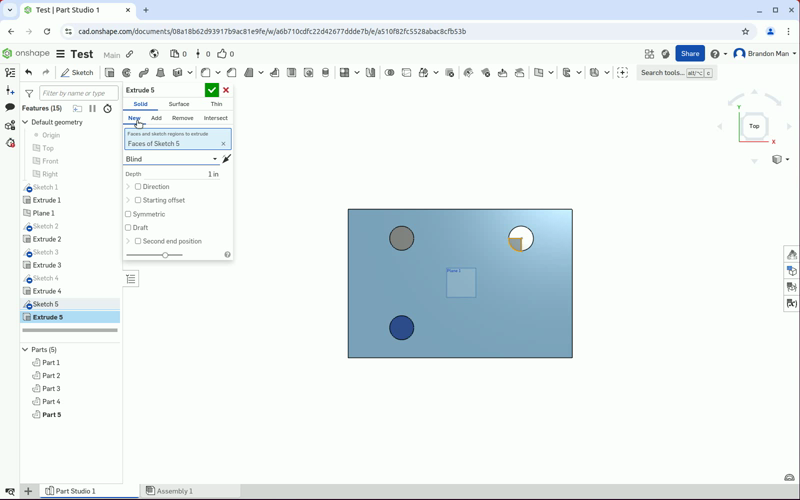
text(15.405)
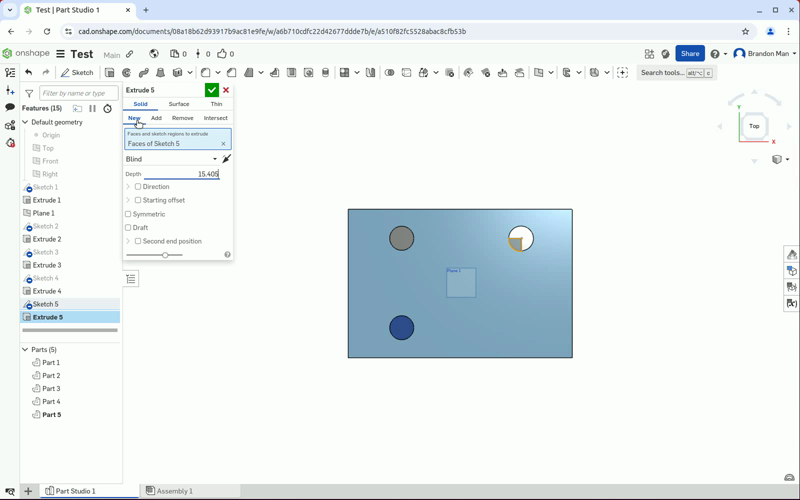
key(enter)
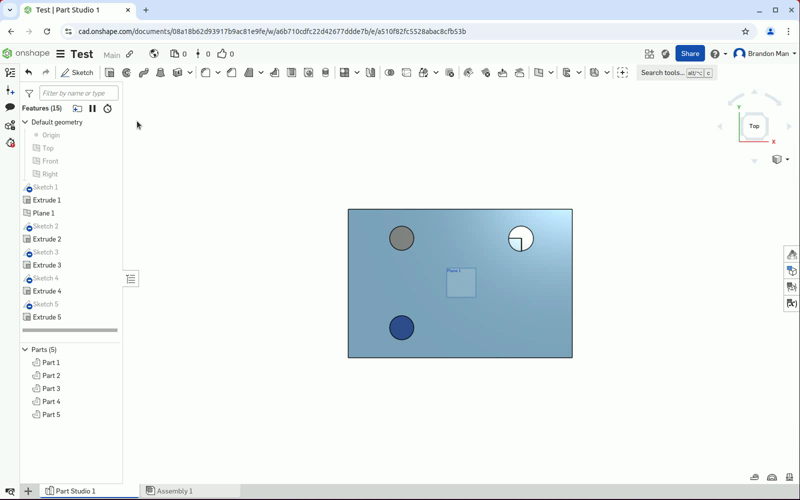
key(shift+h)
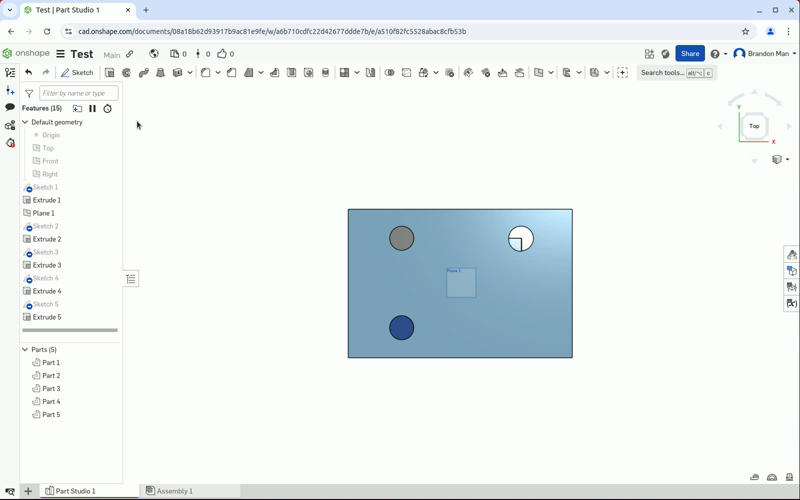
key(shift+h)
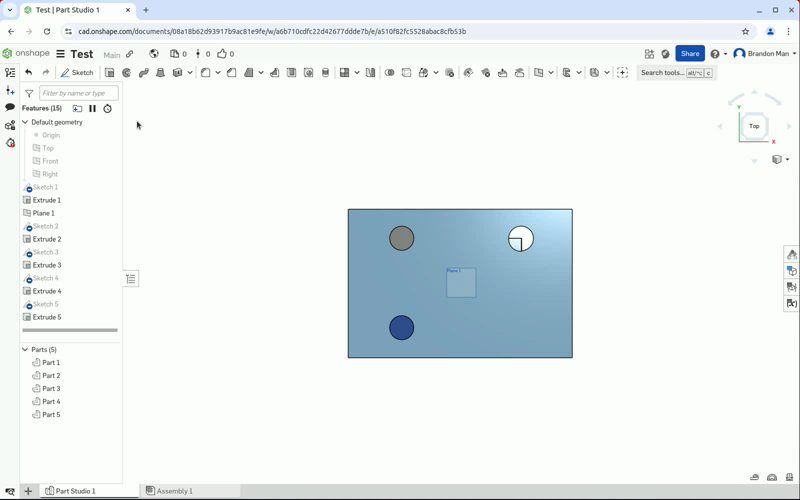
mouse_move(73, 189)
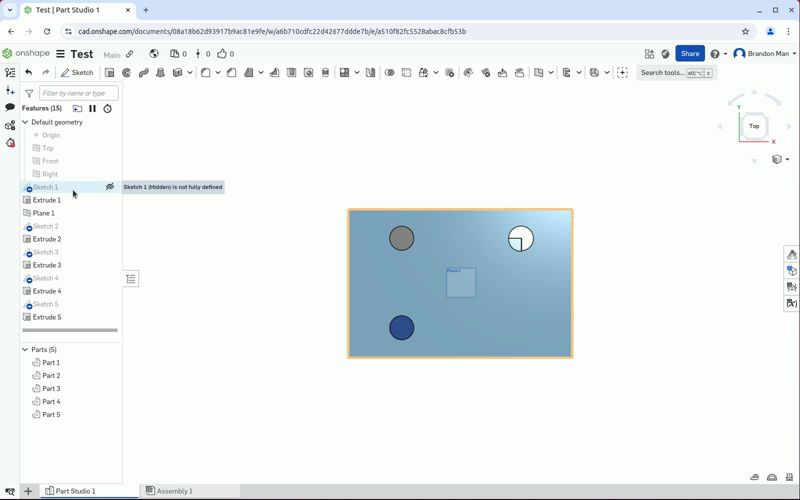
click(73, 189)
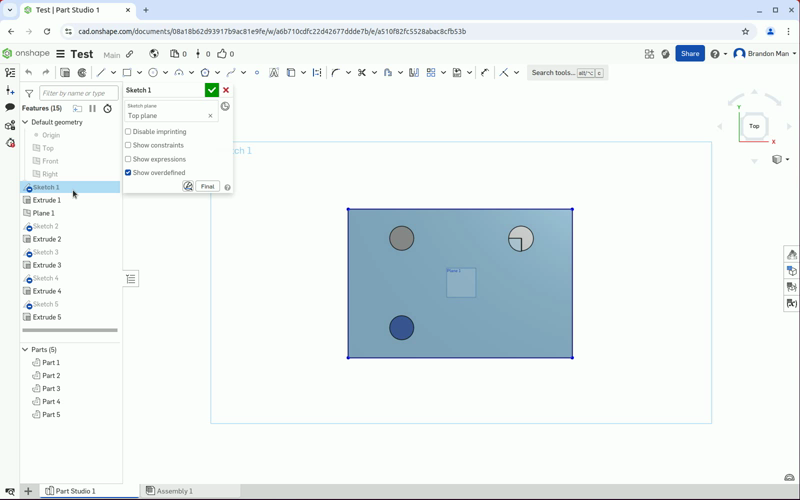
mouse_move(229, 92)
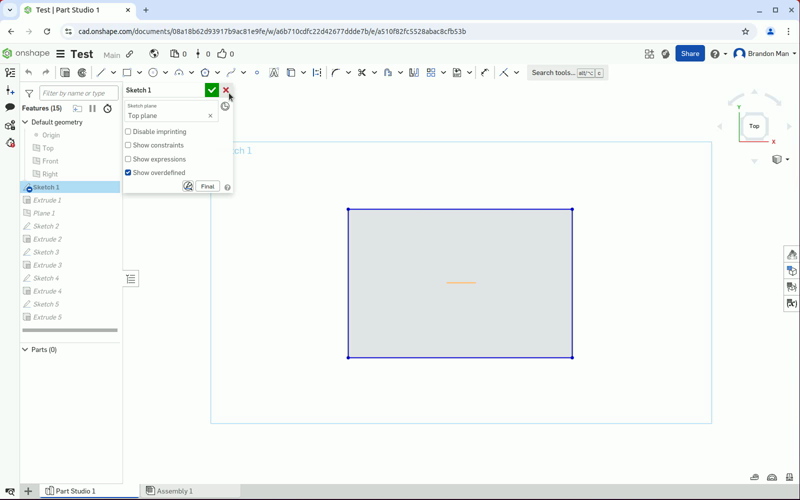
click(229, 92)
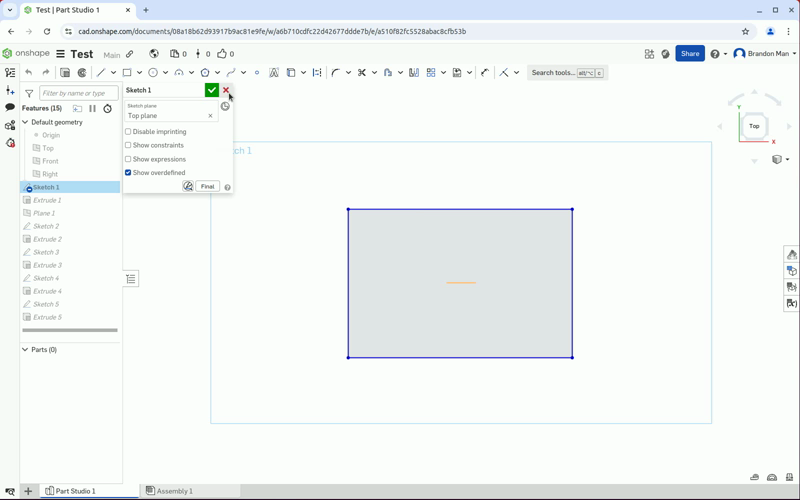
key(shift+s)
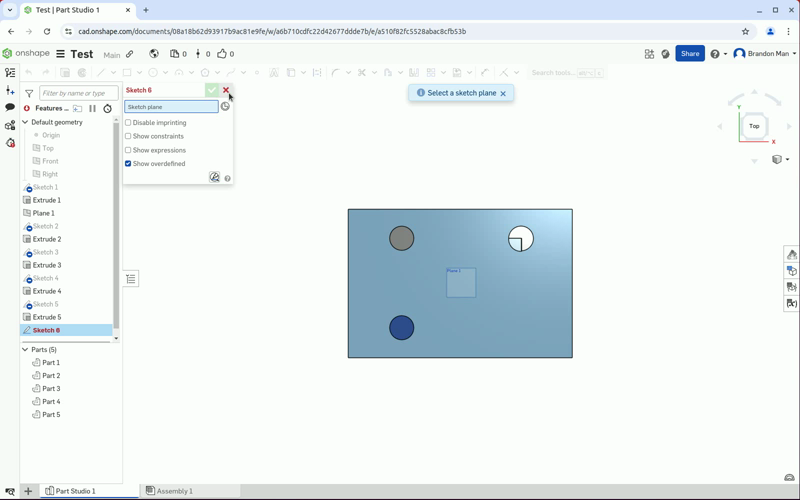
mouse_move(69, 215)
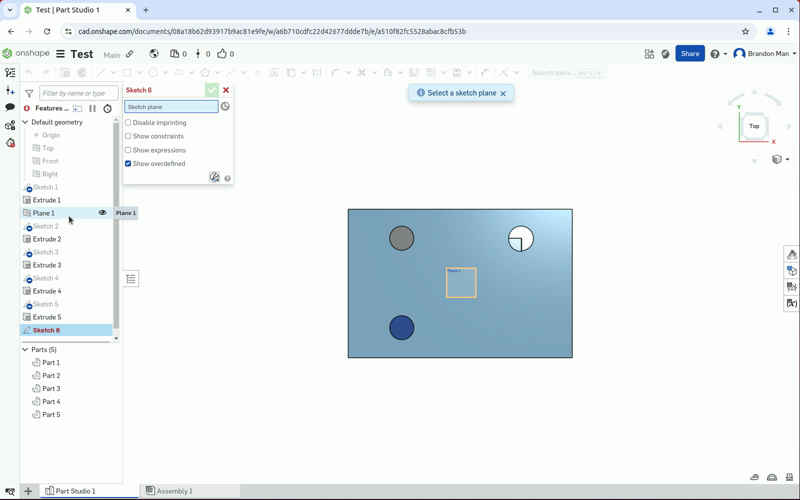
click(69, 215)
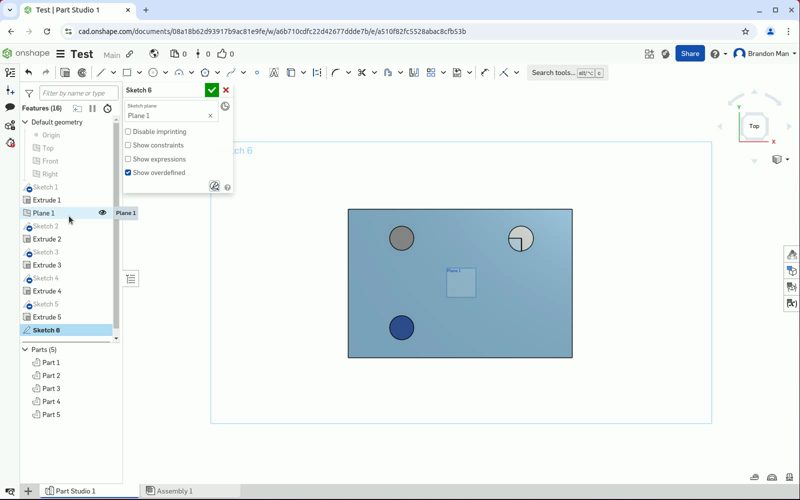
mouse_move(73, 352)
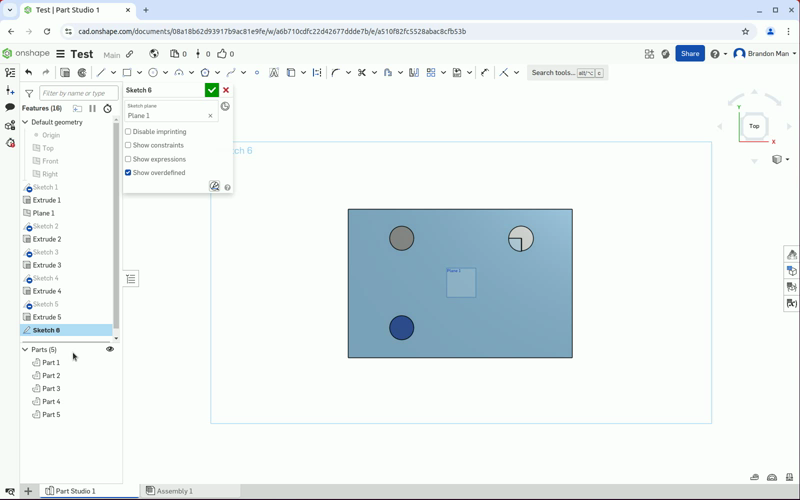
key(y)
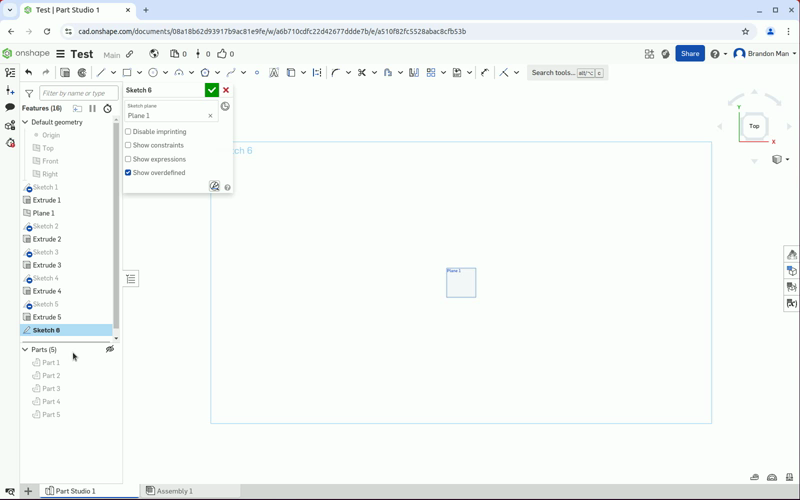
key(a)
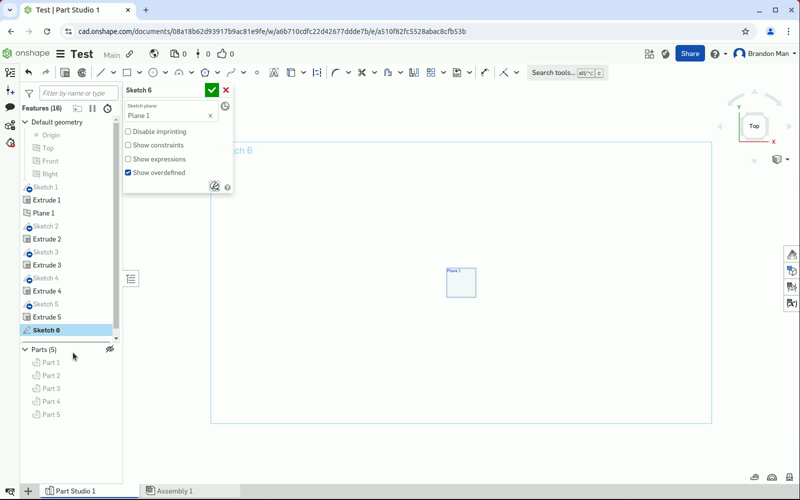
key_down(shift)
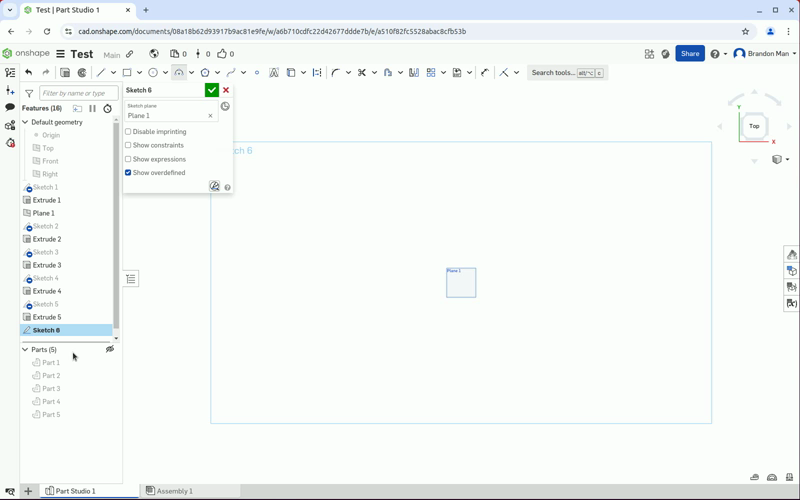
mouse_move(508, 327)
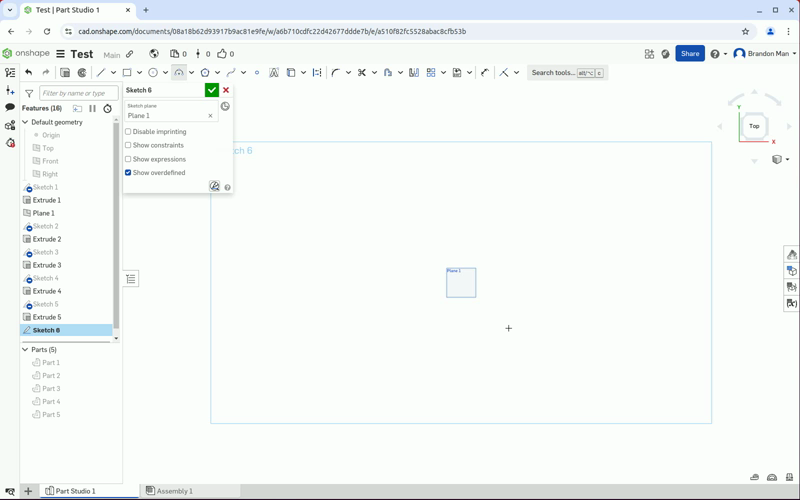
click(508, 327)
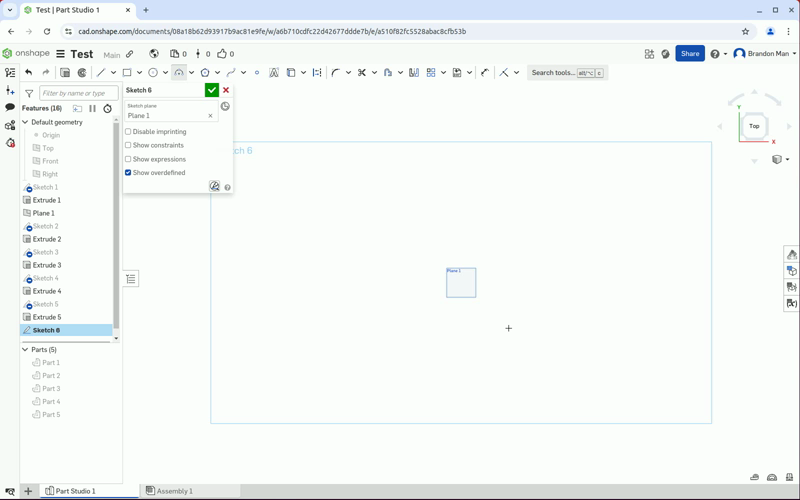
key_up(shift)
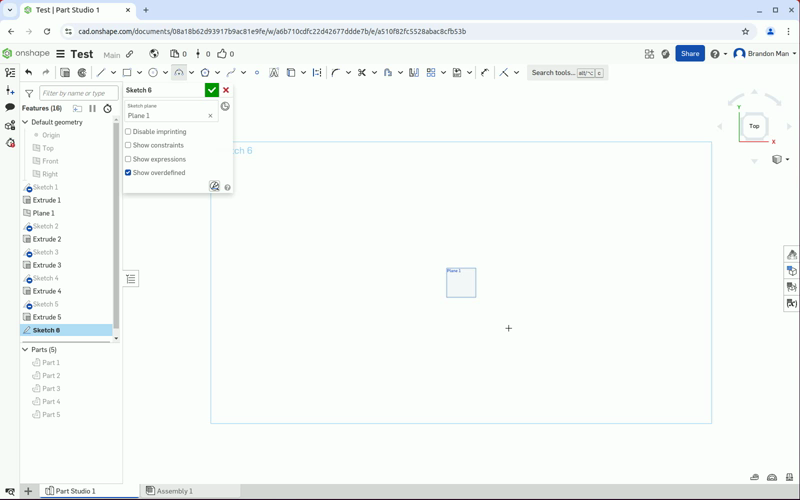
key_down(shift)
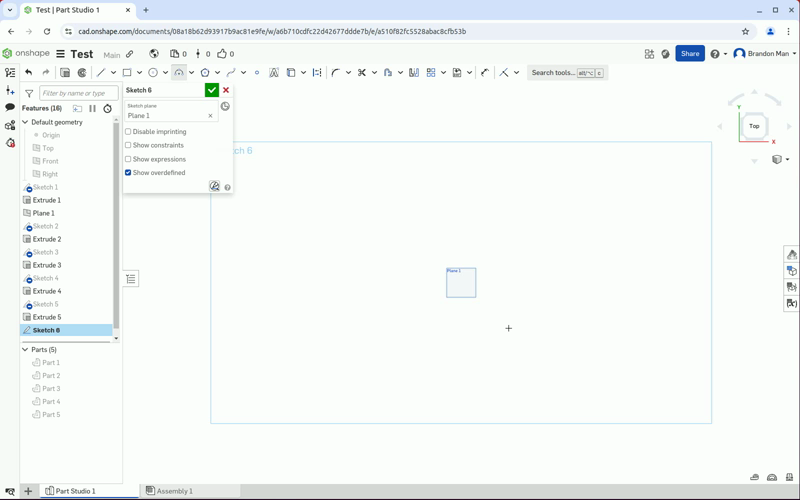
mouse_move(521, 315)
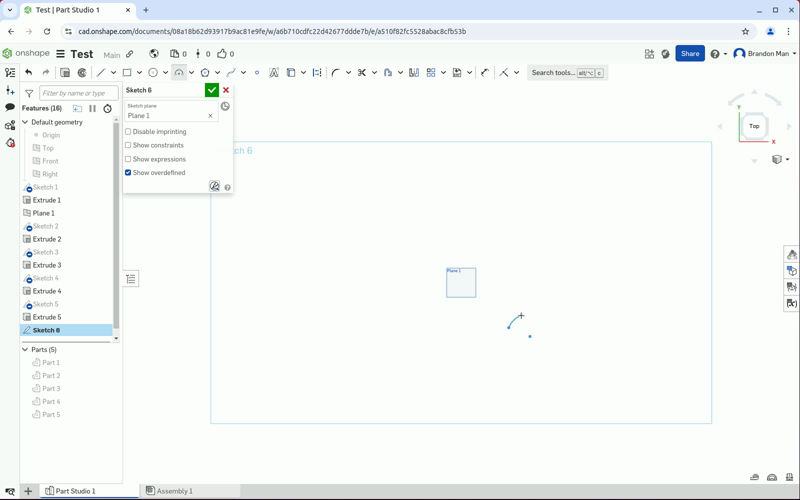
click(521, 315)
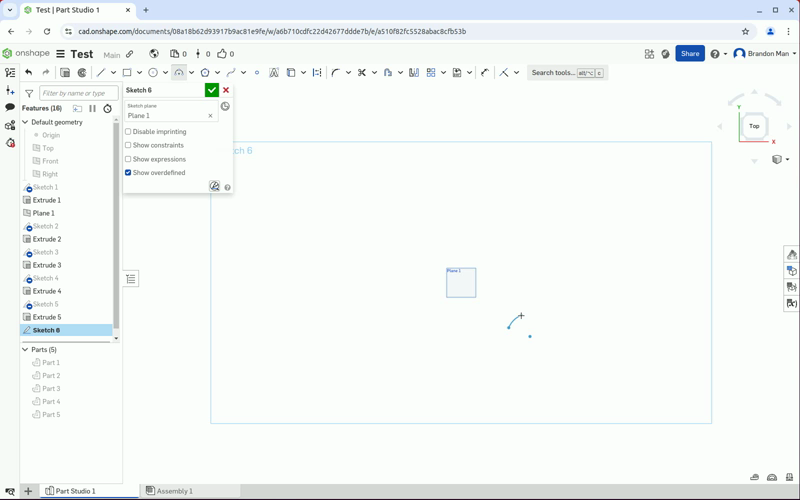
mouse_move(529, 336)
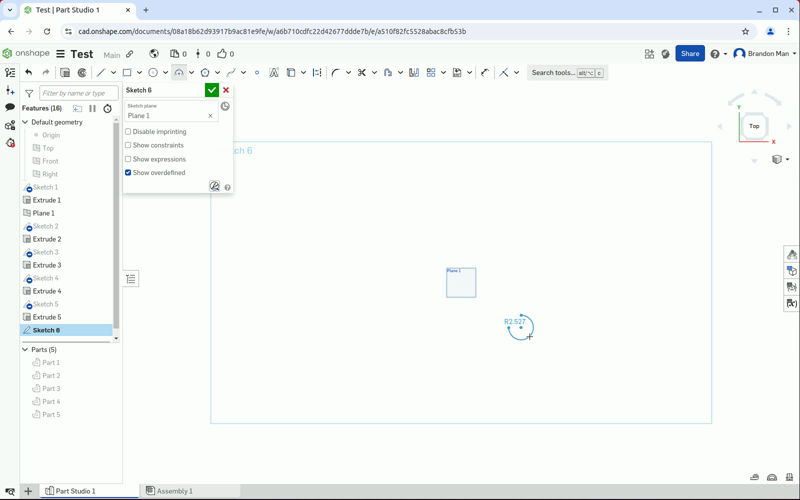
click(529, 336)
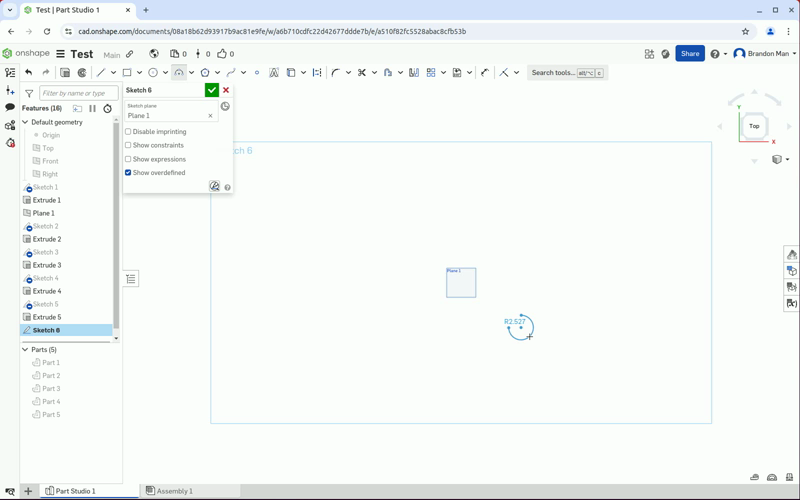
key_up(shift)
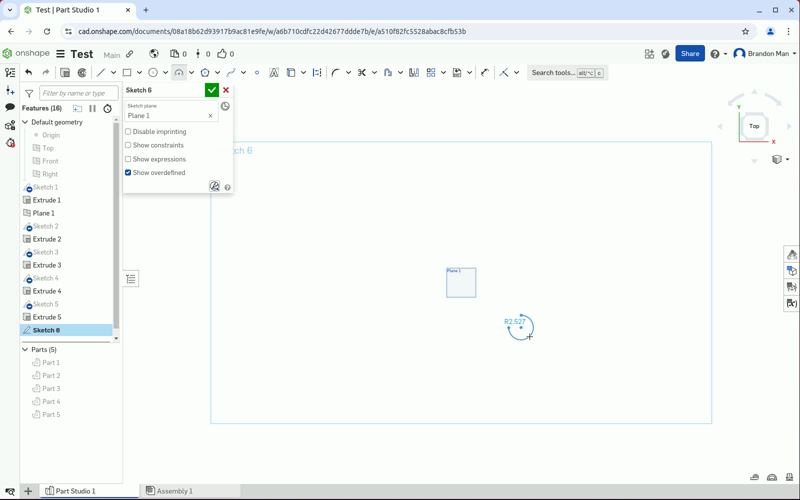
key(esc)
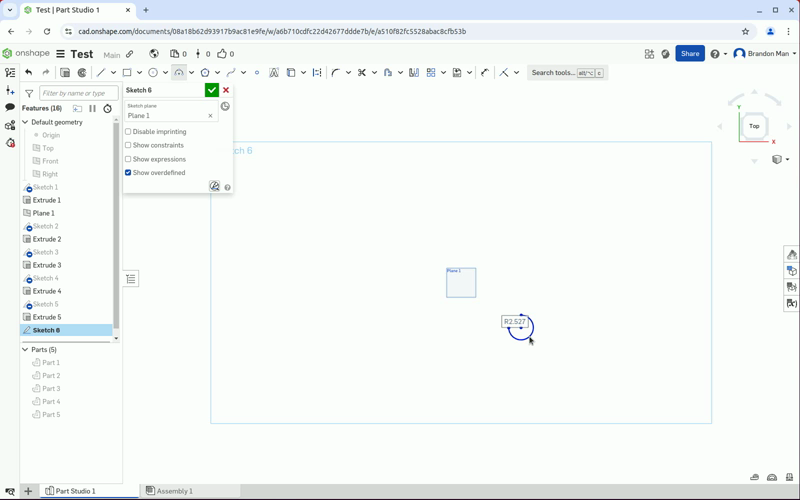
key(l)
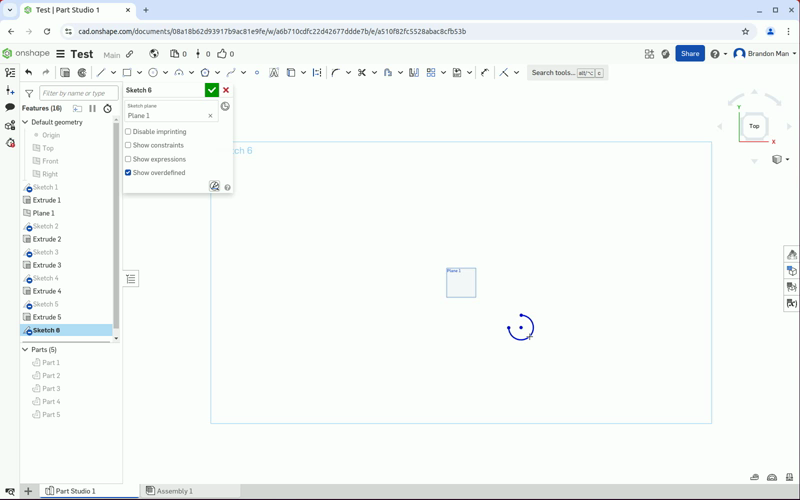
mouse_move(521, 315)
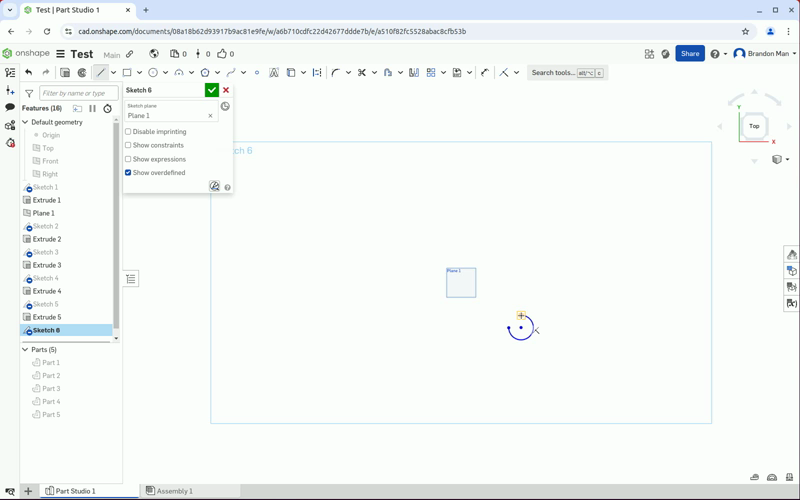
click(521, 315)
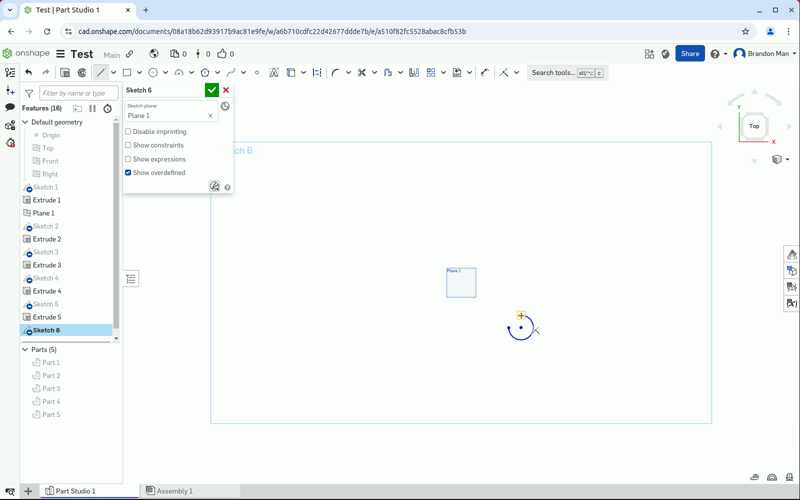
key_down(shift)
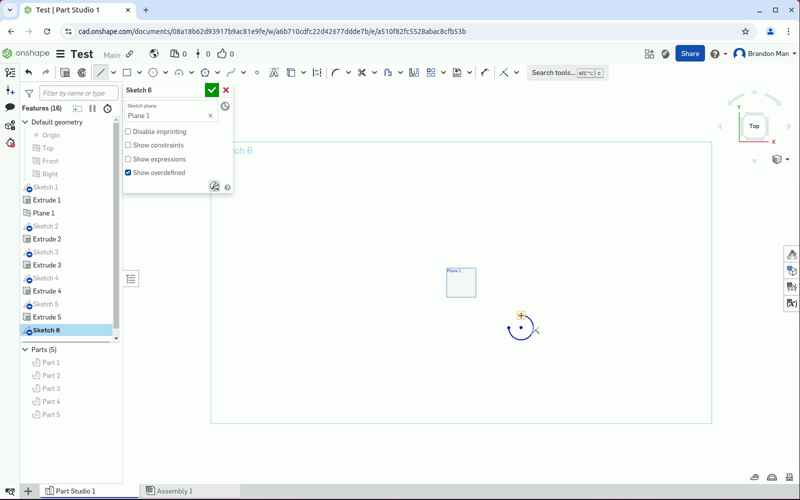
mouse_move(551, 315)
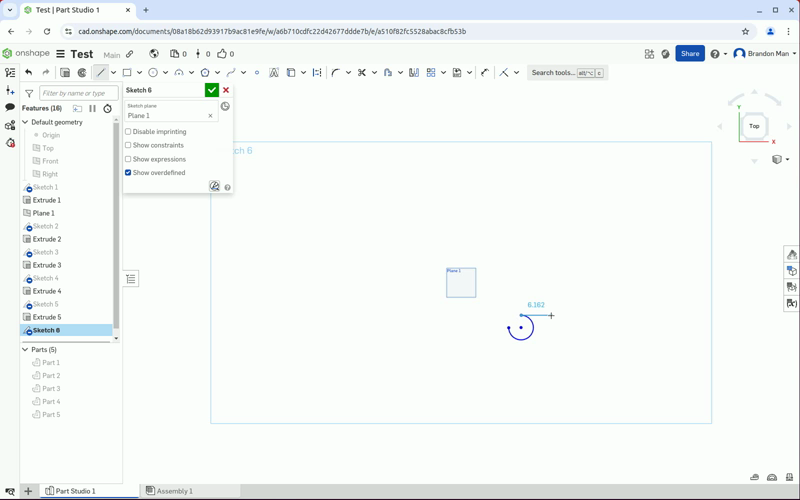
mouse_move(521, 327)
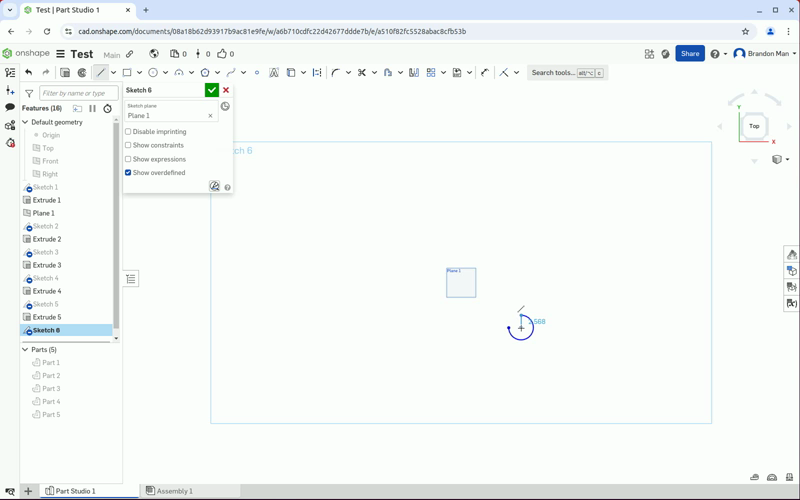
click(521, 327)
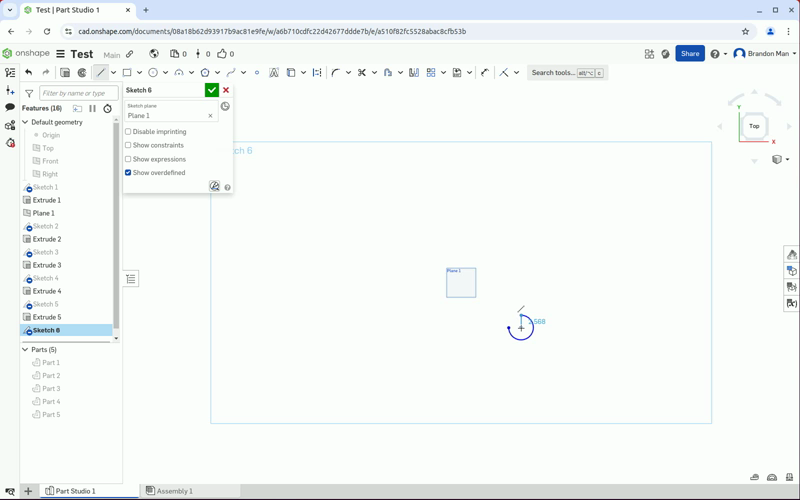
key_up(shift)
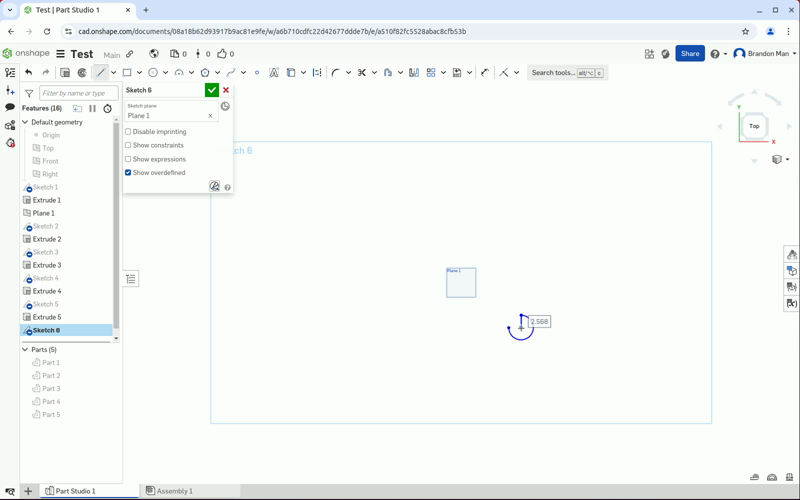
mouse_move(551, 327)
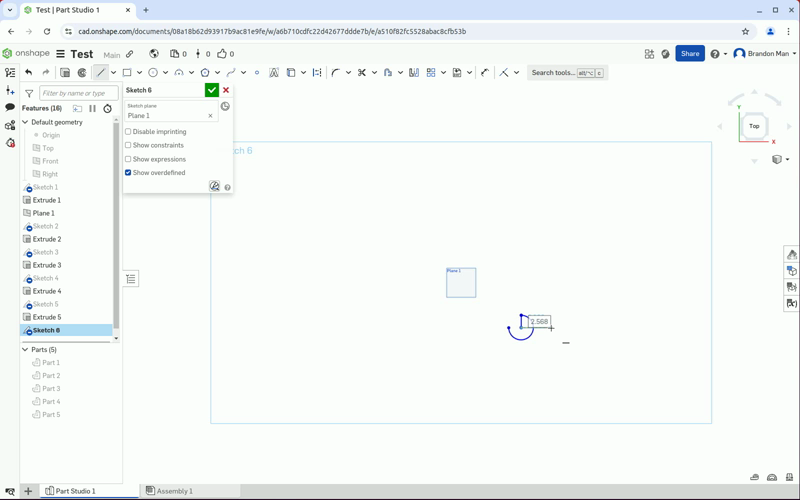
key_down(shift)
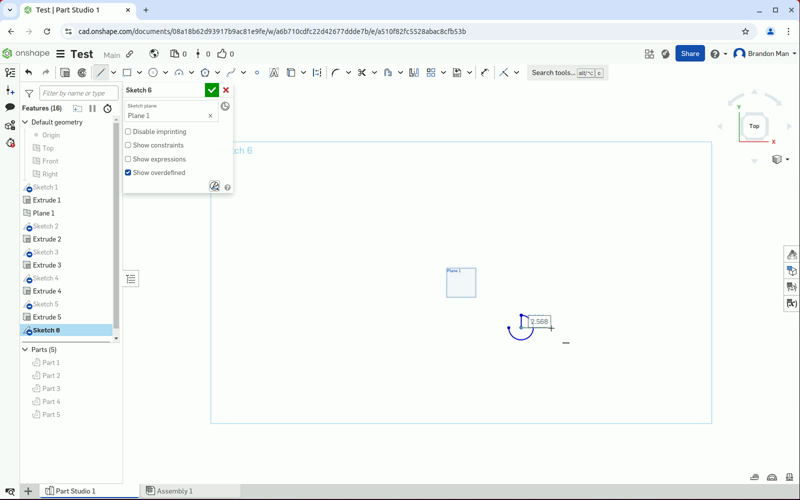
mouse_move(508, 327)
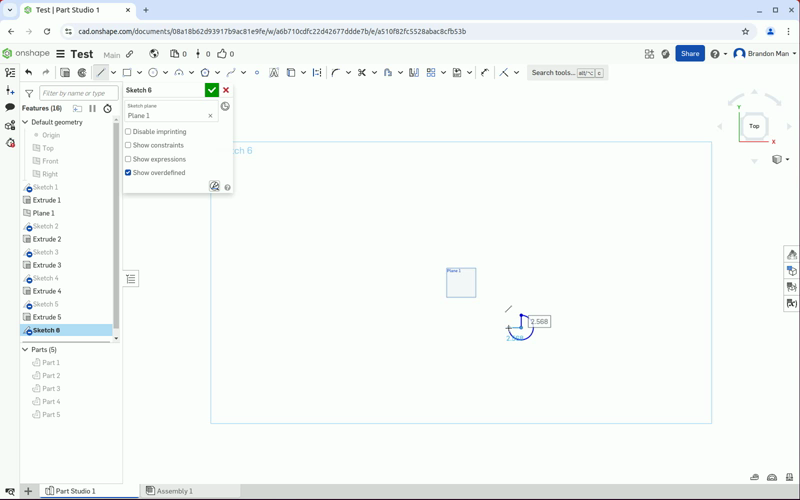
key_up(shift)
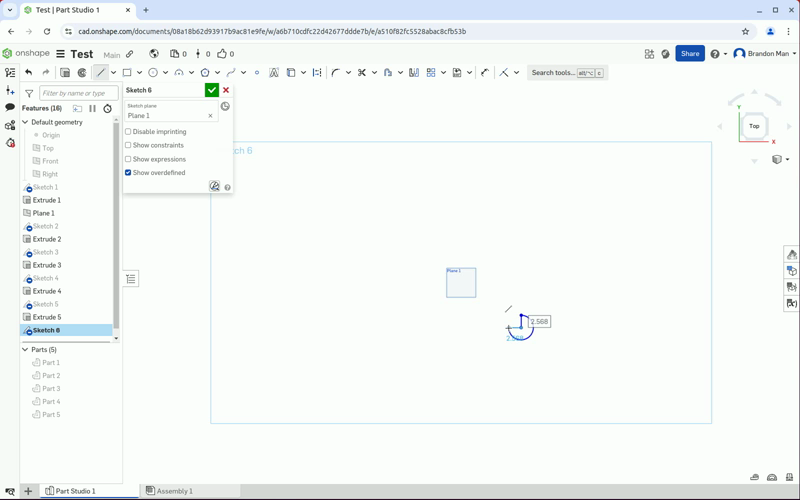
click(508, 327)
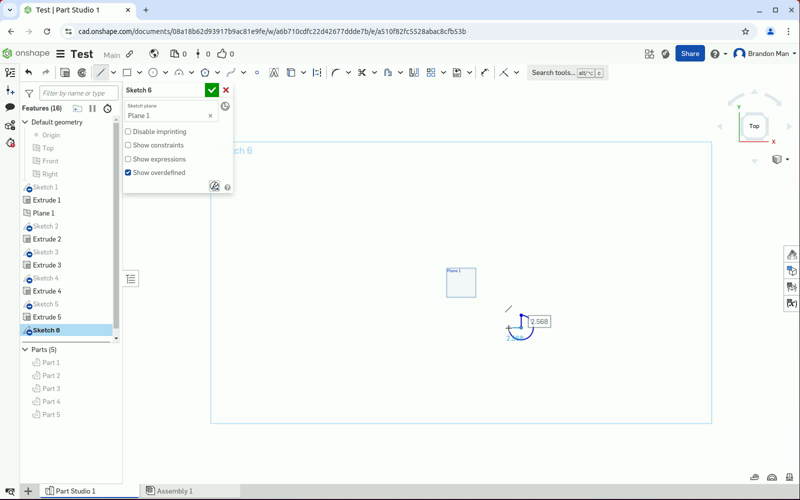
key(esc)
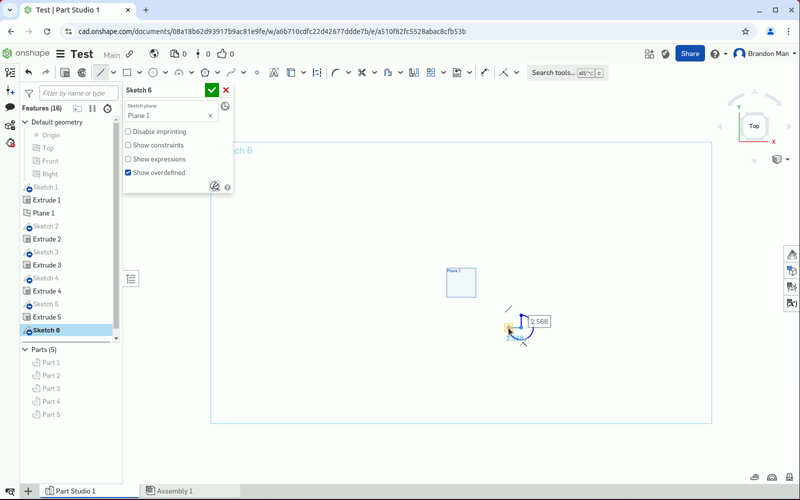
mouse_move(526, 322)
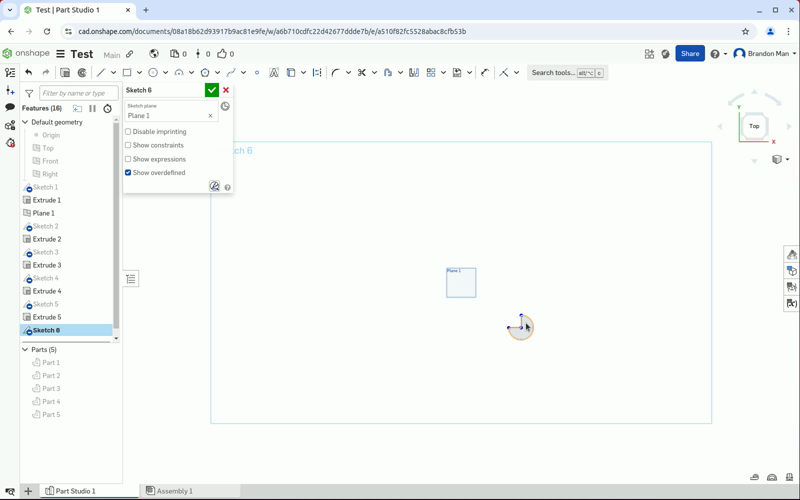
scroll(6)
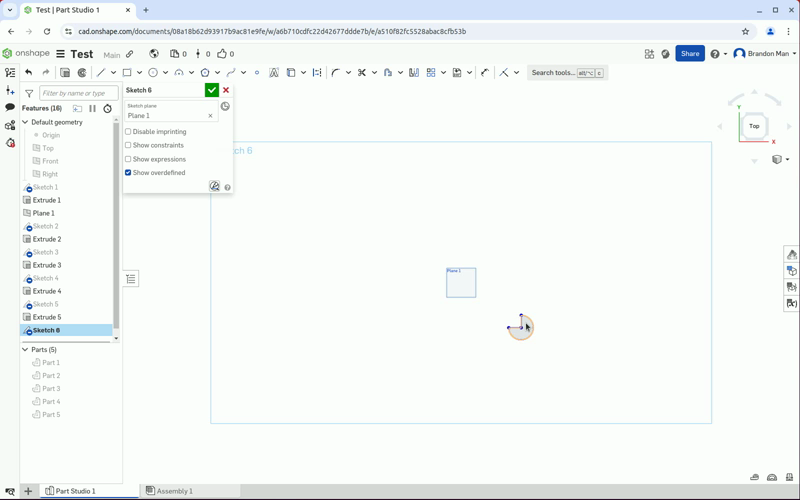
scroll(6)
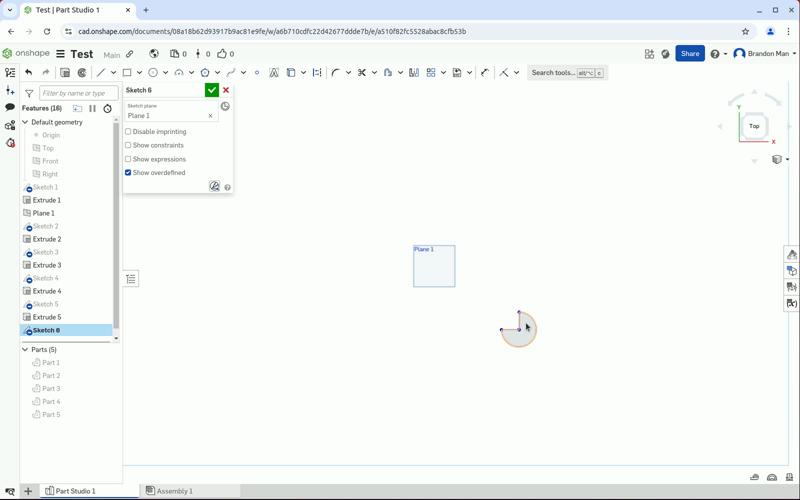
scroll(6)
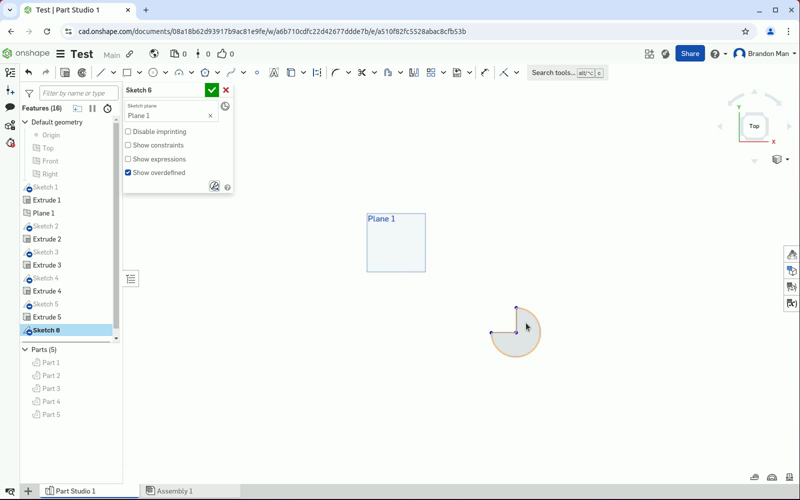
scroll(6)
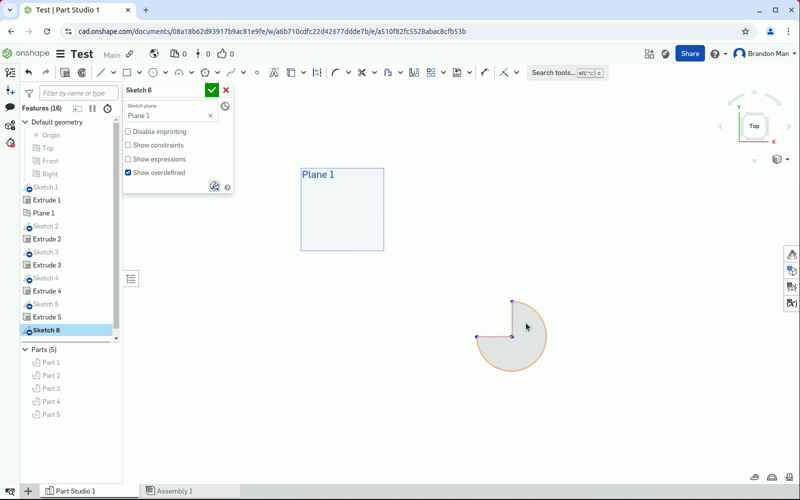
scroll(6)
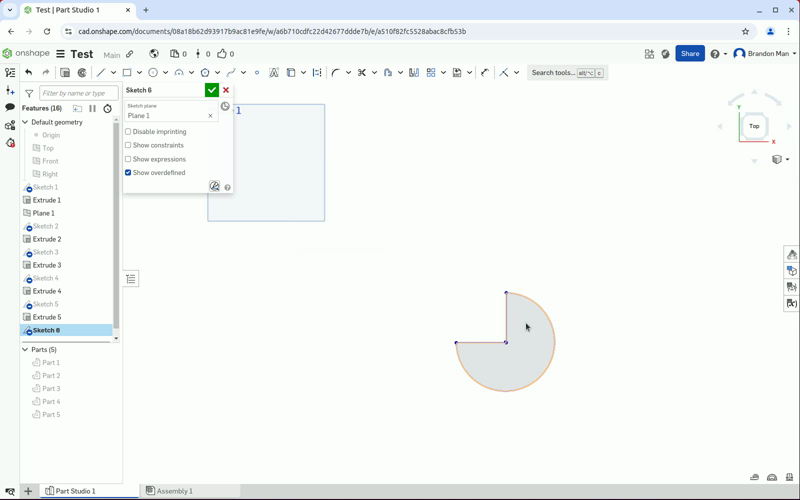
scroll(6)
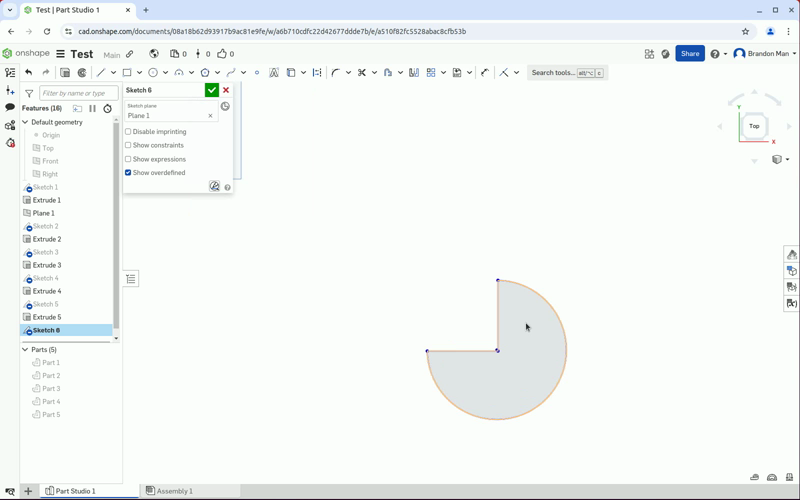
scroll(6)
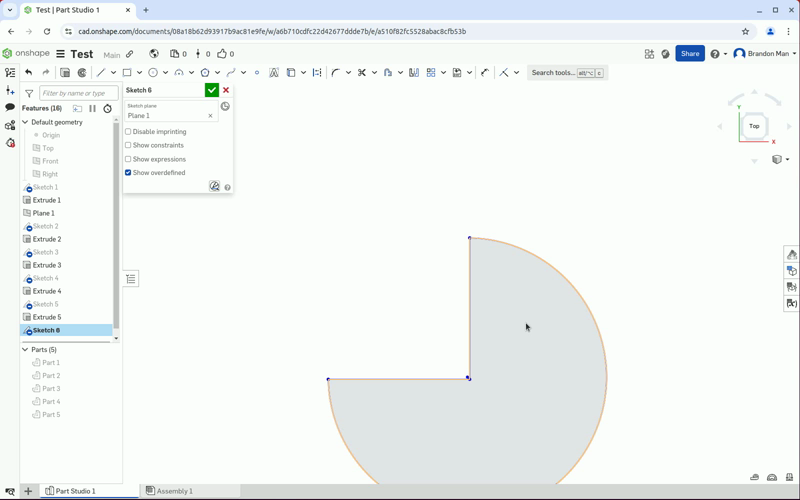
click(526, 322)
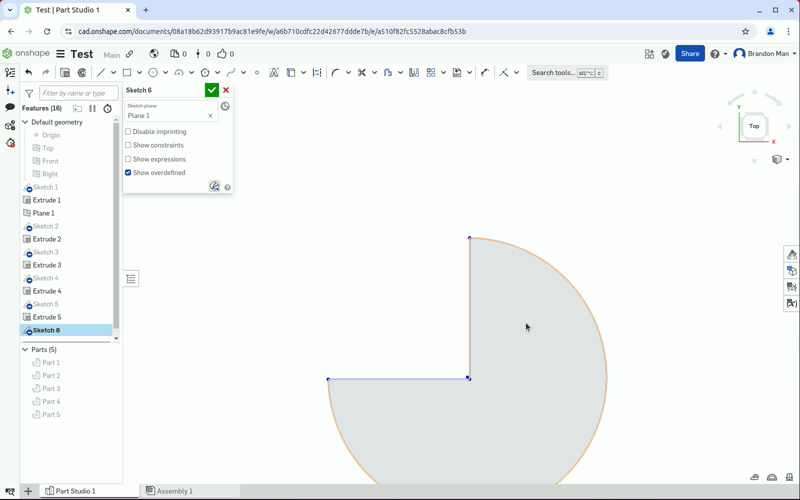
scroll(-6)
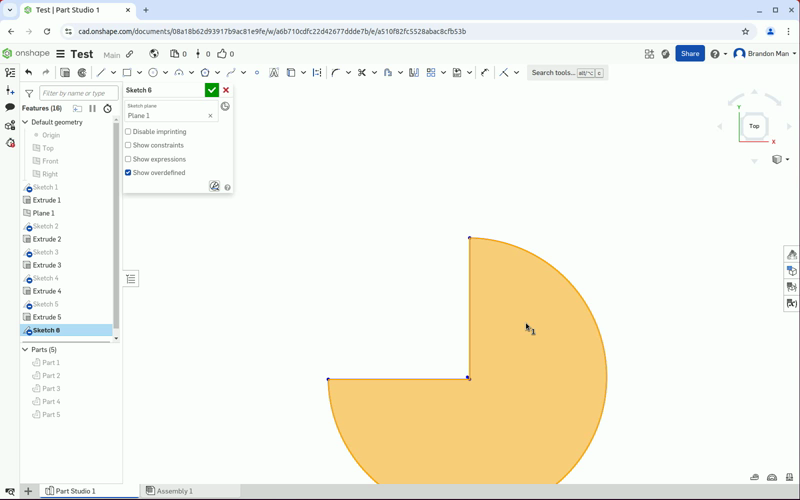
scroll(-6)
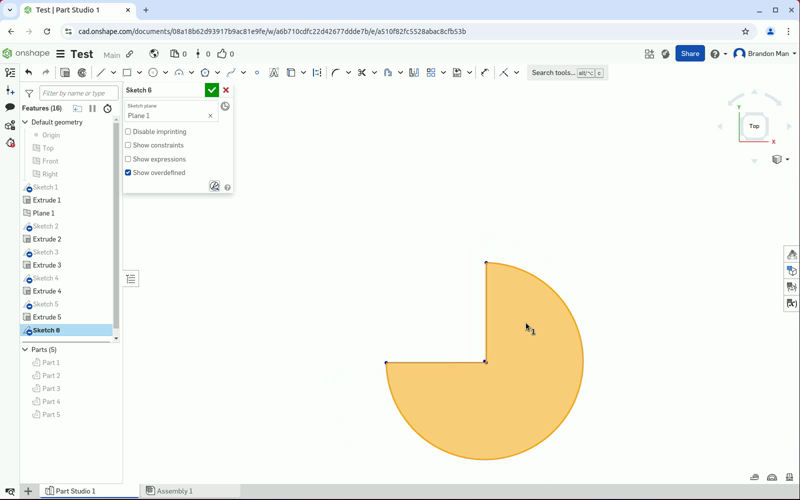
scroll(-6)
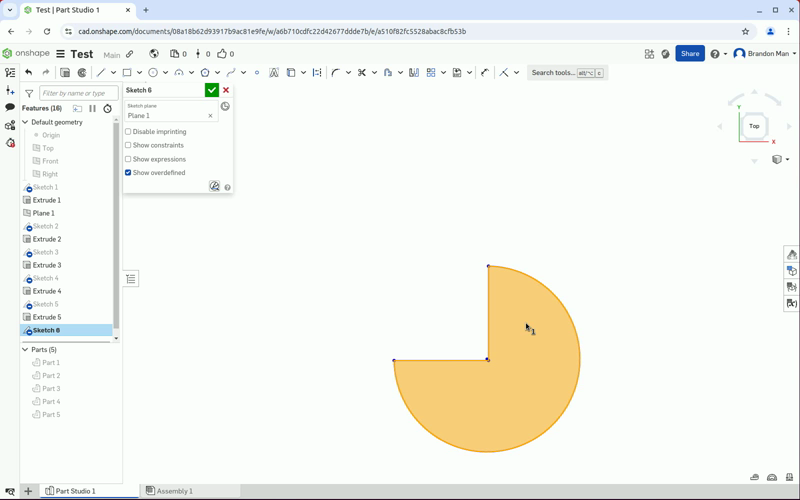
scroll(-6)
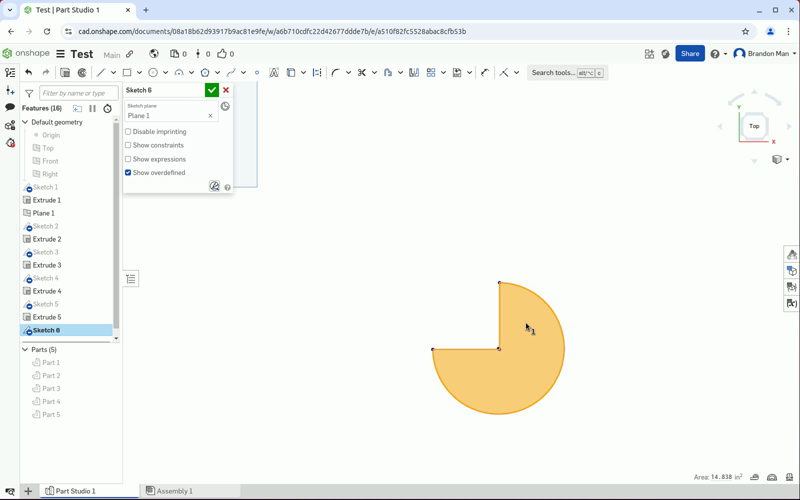
scroll(-6)
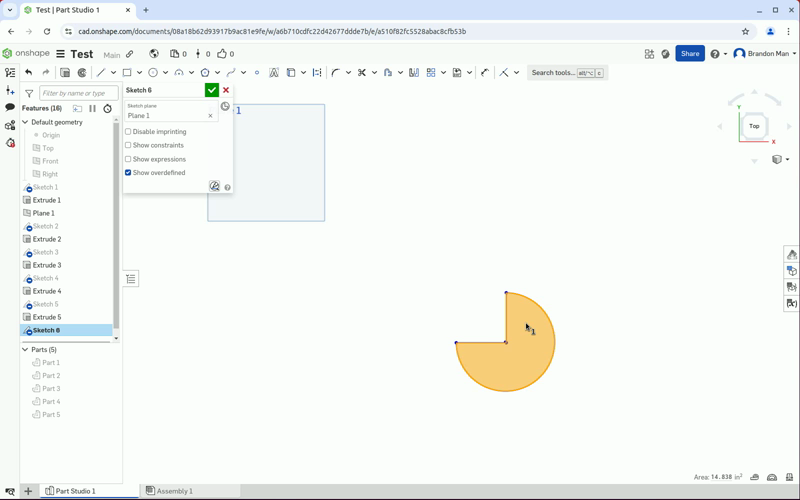
scroll(-6)
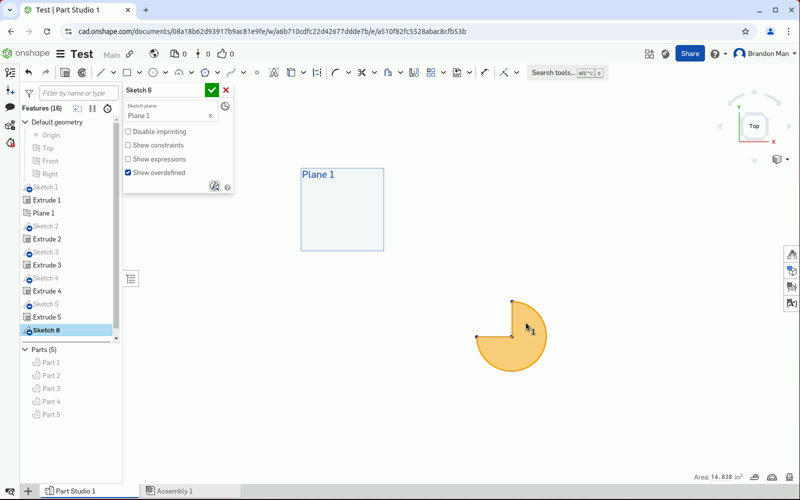
scroll(-6)
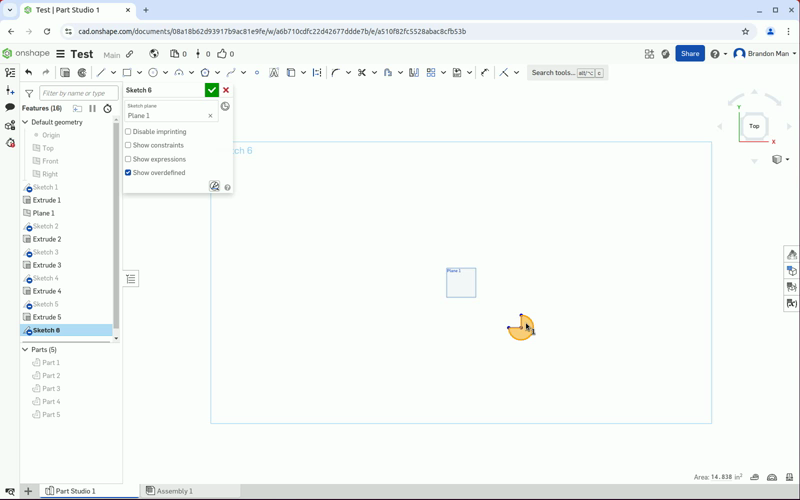
mouse_move(73, 352)
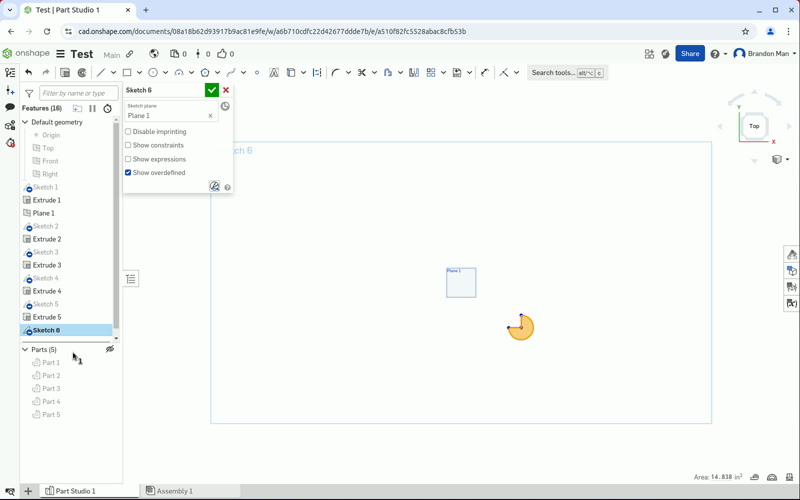
key(shift+y)
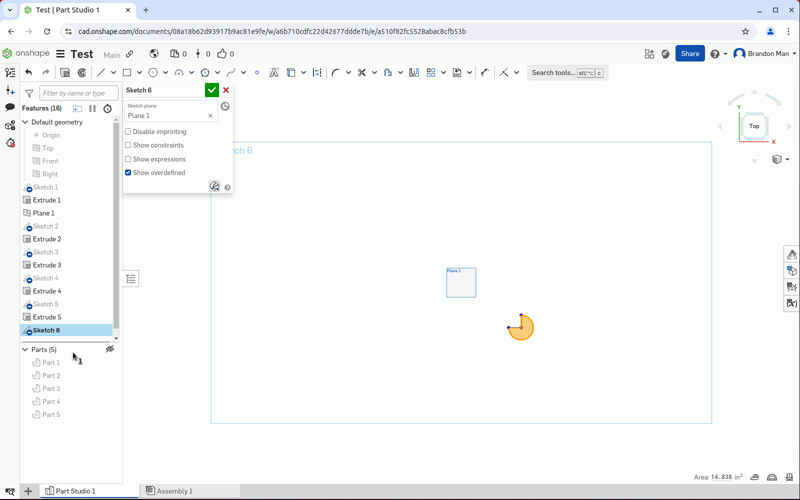
key(shift+e)
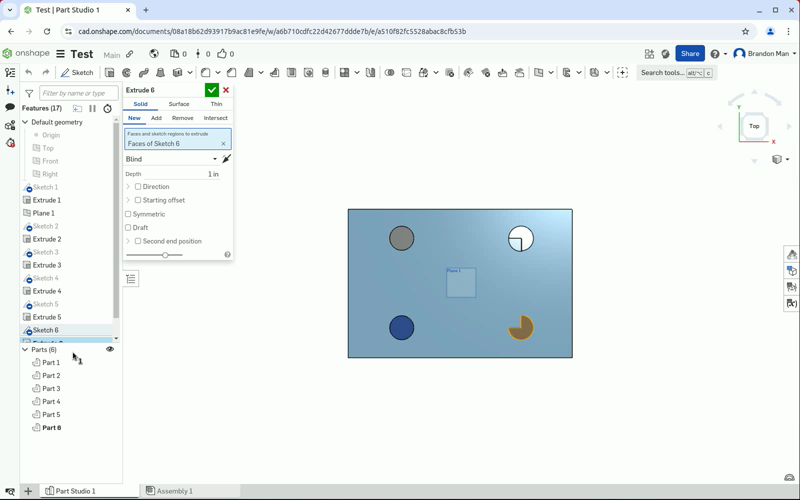
mouse_move(143, 106)
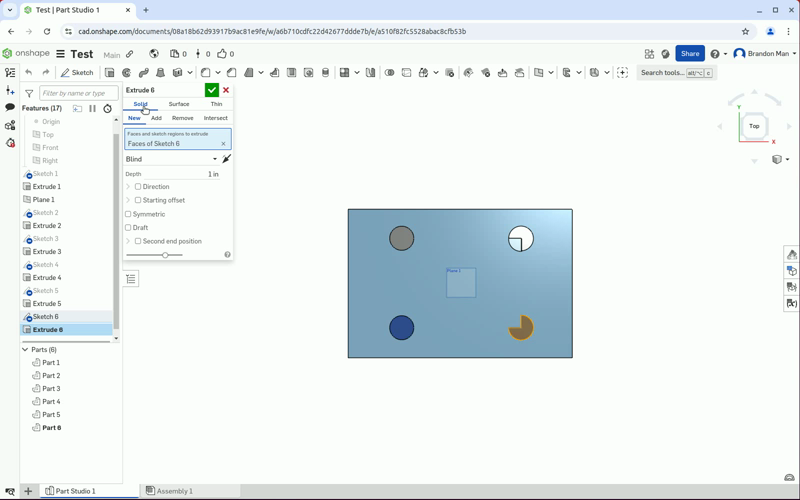
click(143, 106)
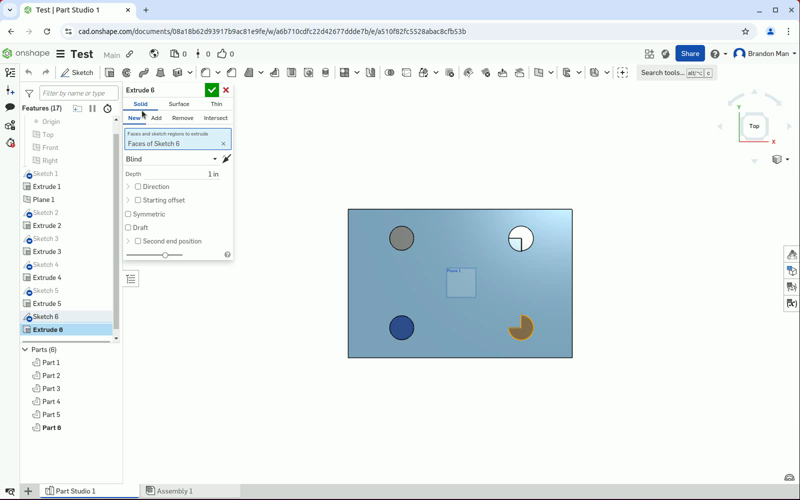
mouse_move(137, 120)
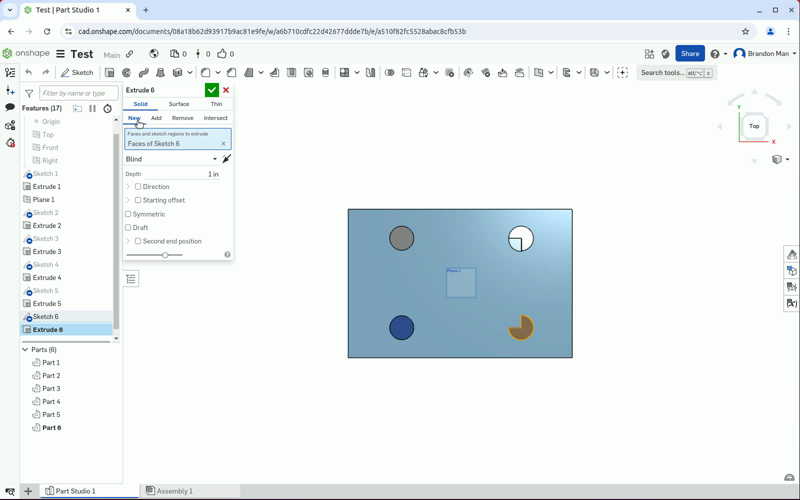
click(137, 120)
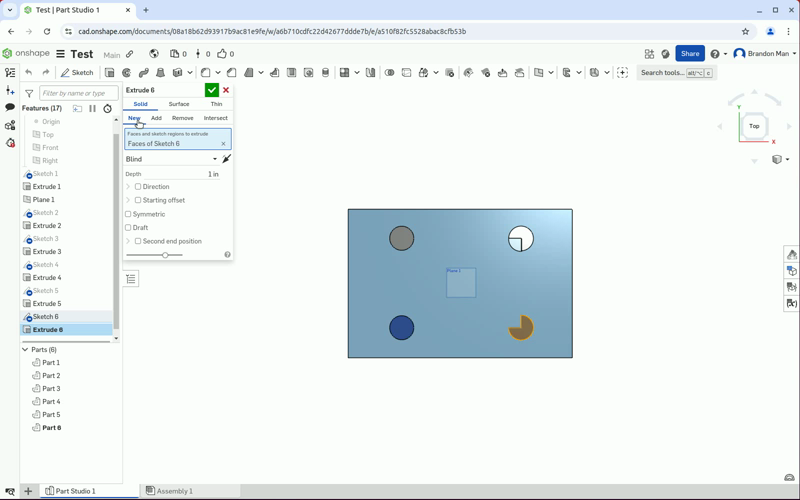
key(tab, 4)
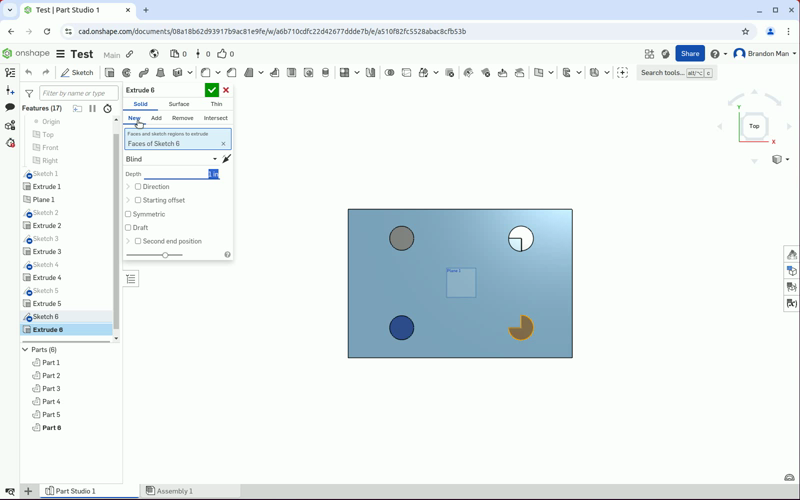
text(15.405)
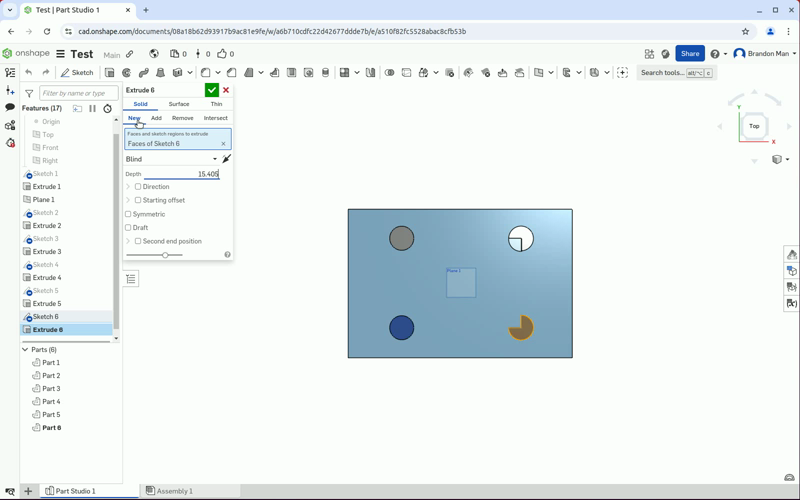
key(enter)
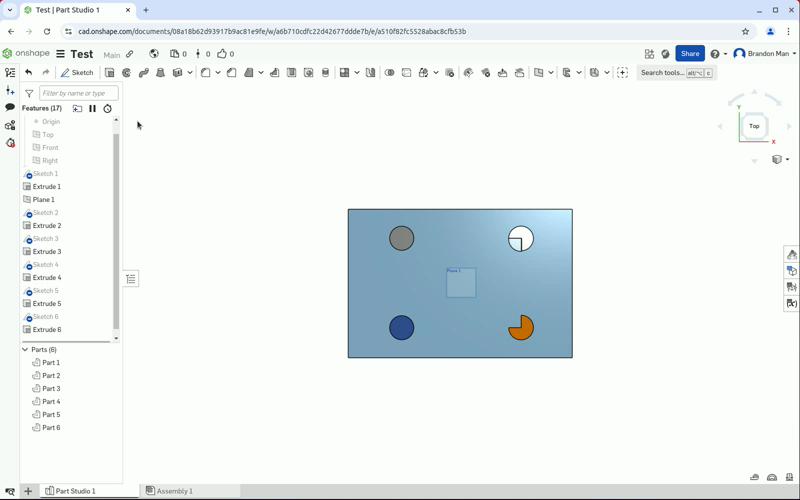
key(shift+h)
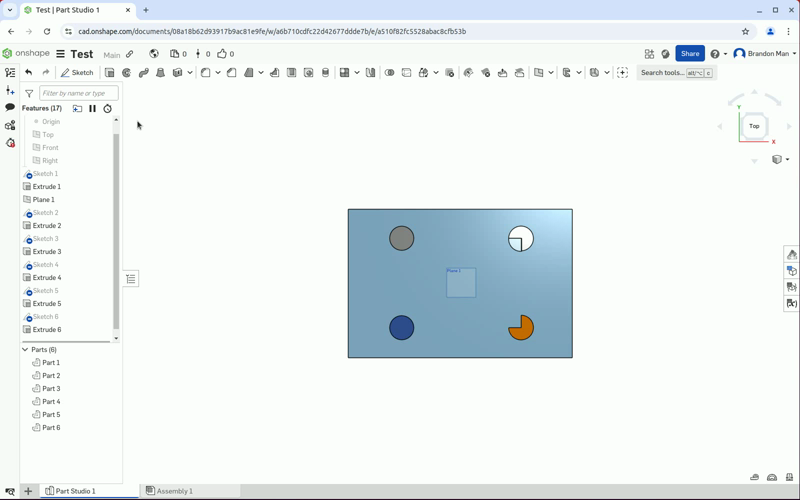
key(shift+h)
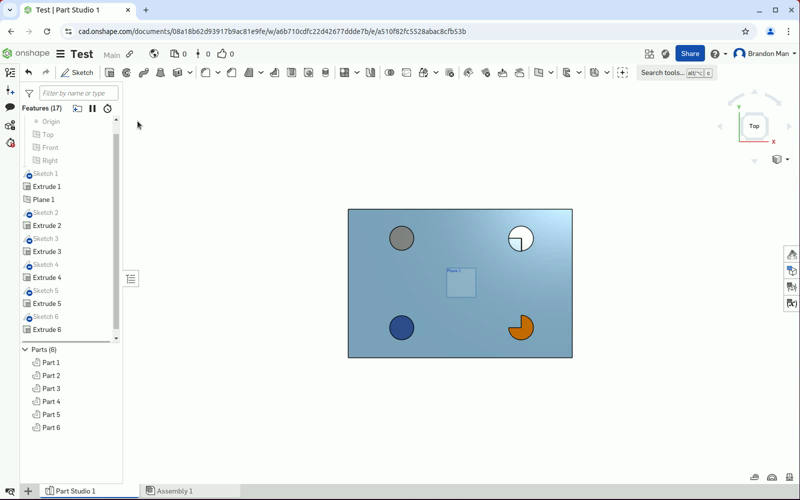
mouse_move(69, 176)
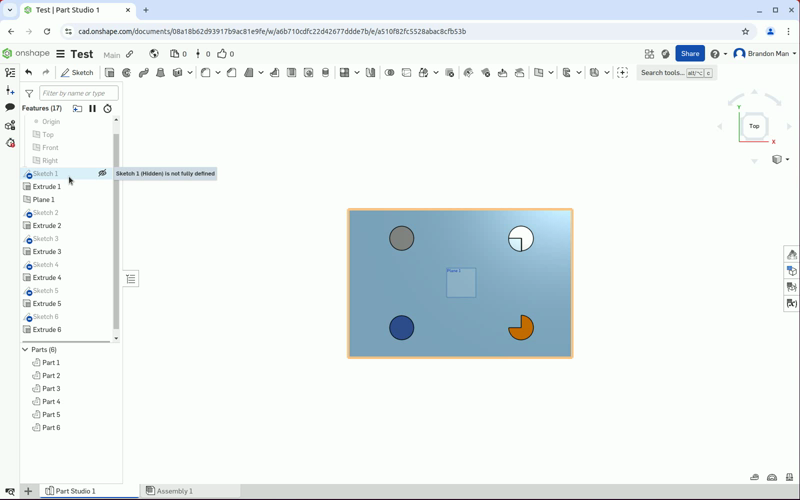
click(69, 176)
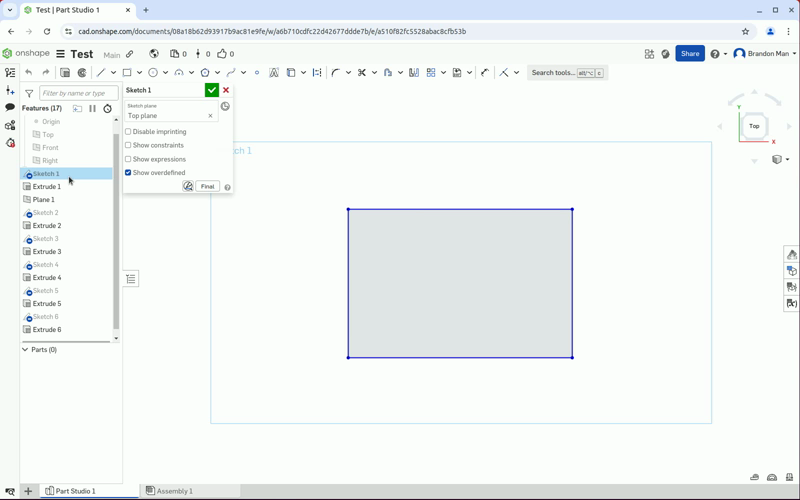
mouse_move(229, 92)
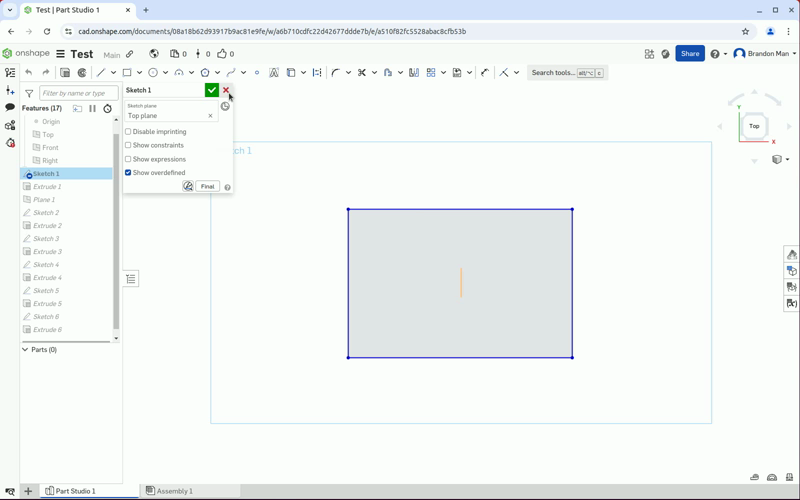
click(229, 92)
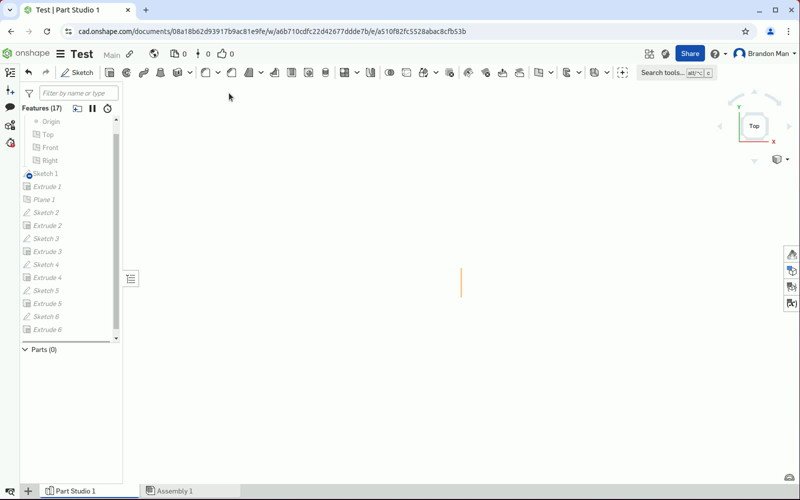
key(shift+s)
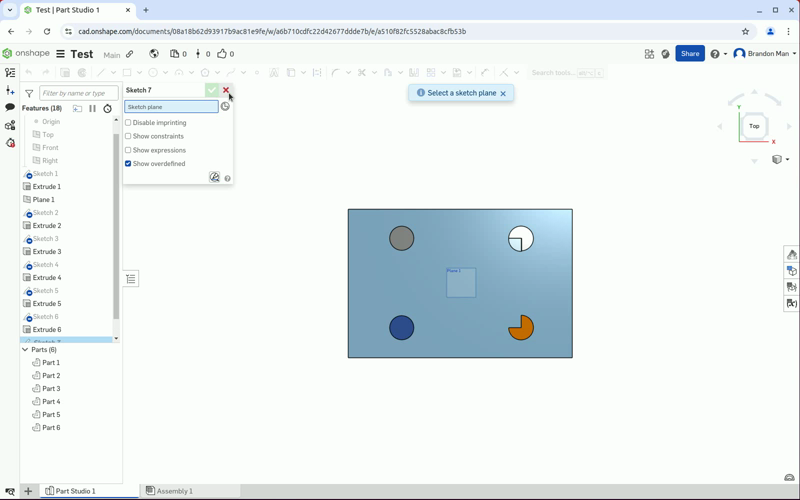
mouse_move(69, 189)
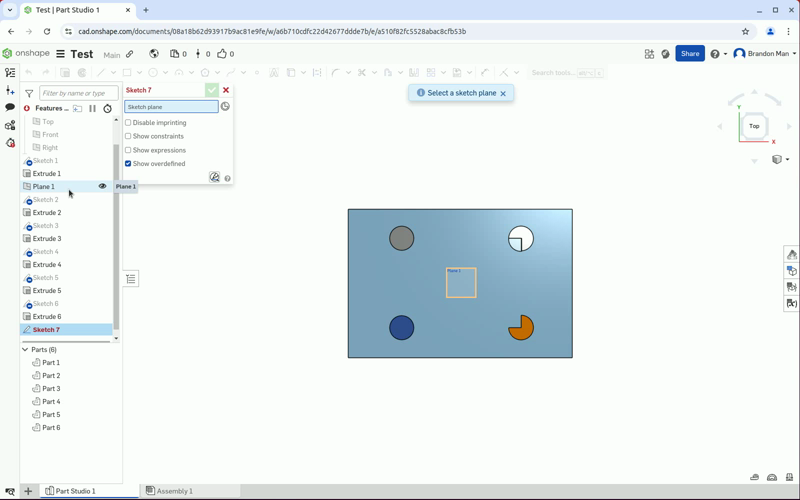
click(69, 189)
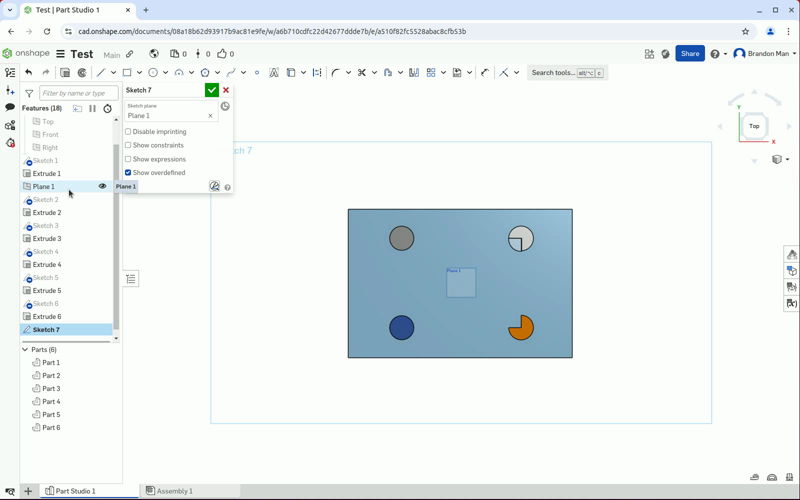
mouse_move(73, 352)
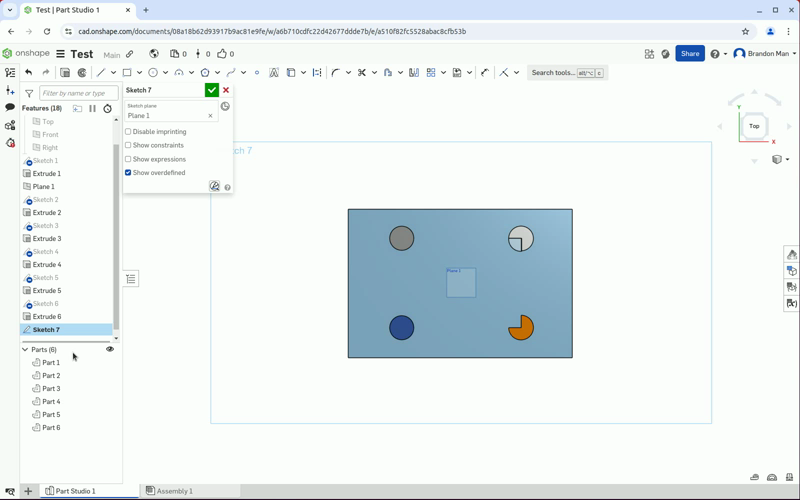
key(y)
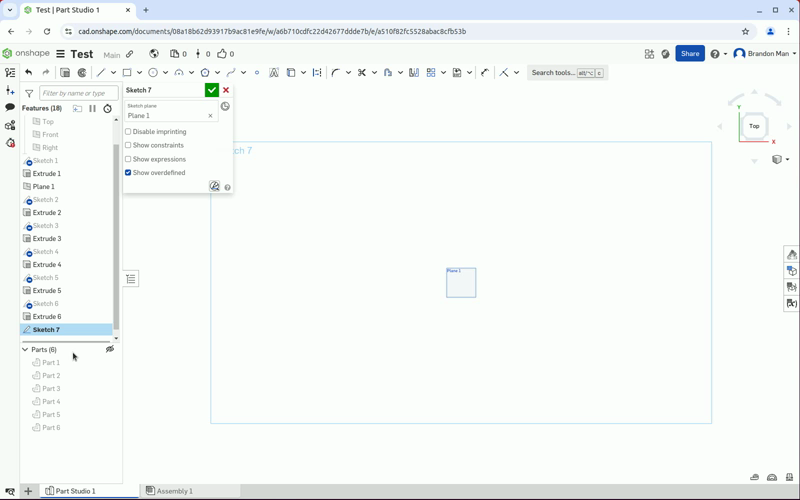
key(l)
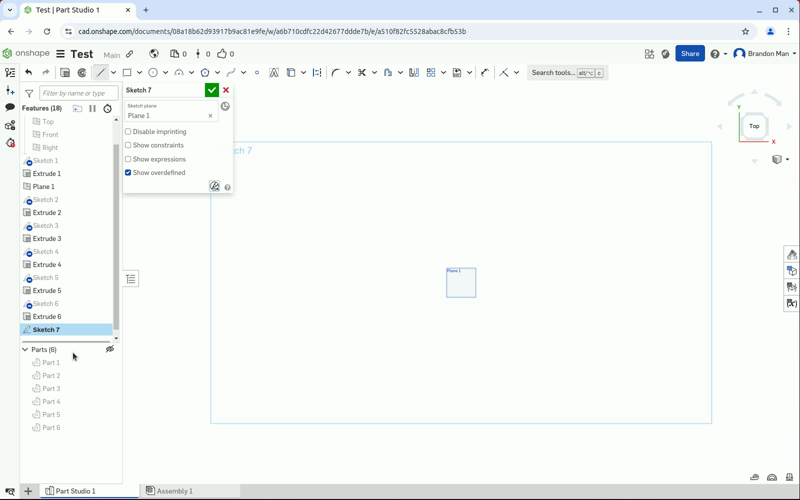
key_down(shift)
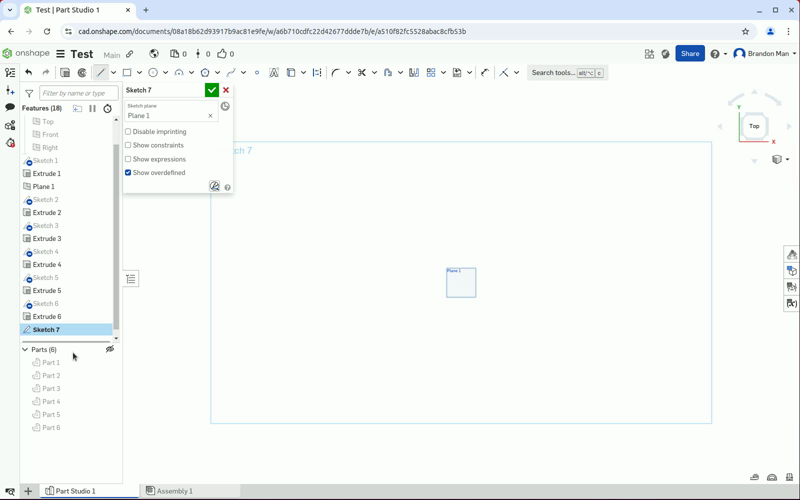
mouse_move(508, 327)
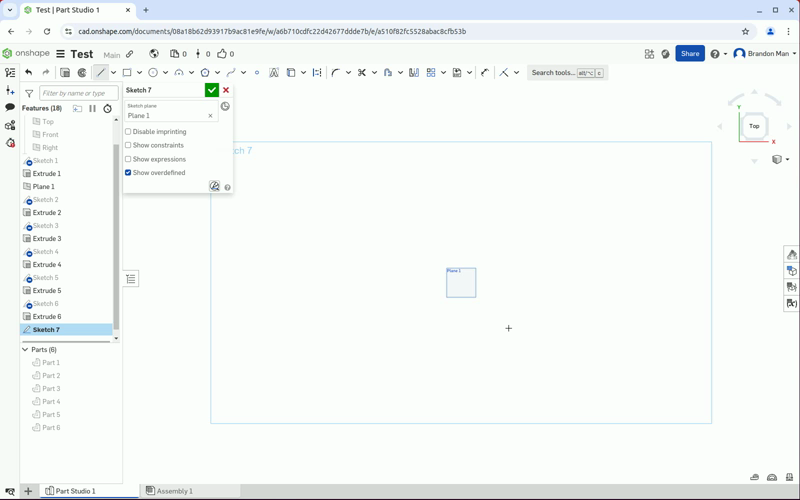
click(508, 327)
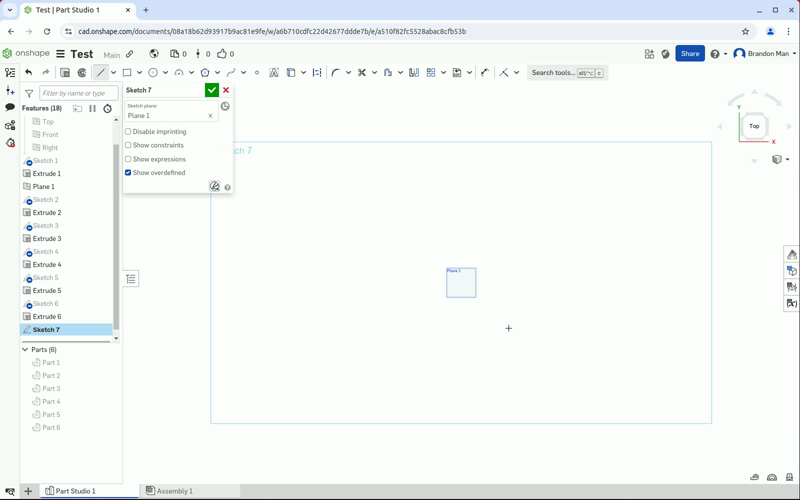
key_up(shift)
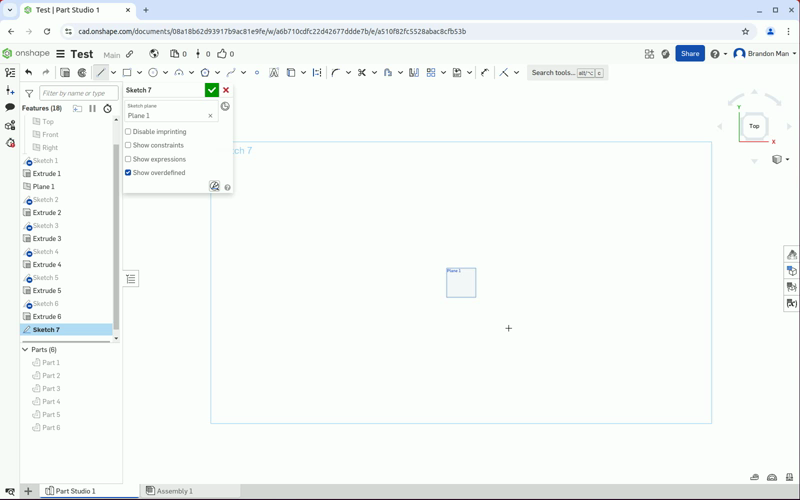
key_down(shift)
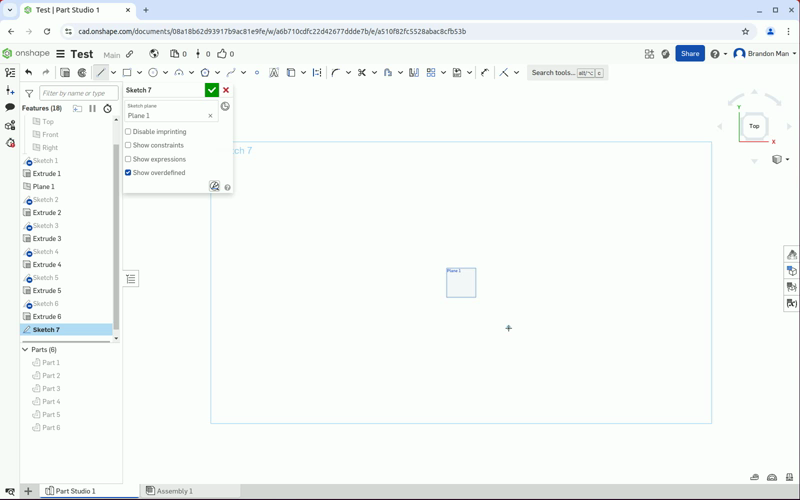
mouse_move(538, 327)
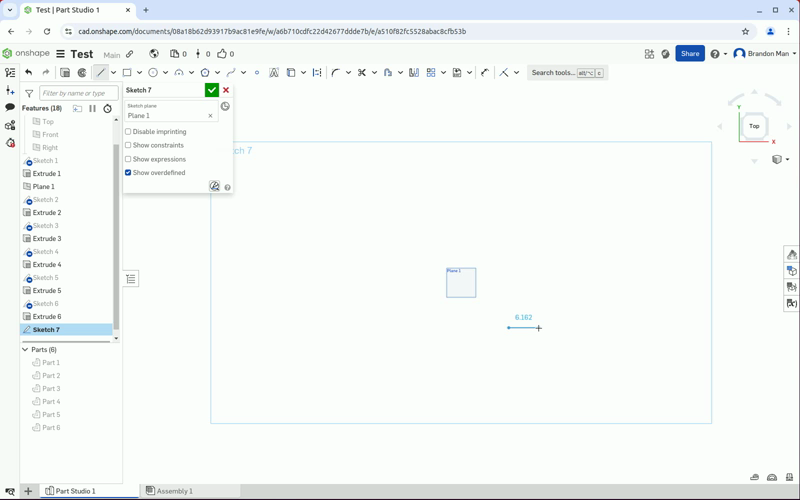
mouse_move(521, 327)
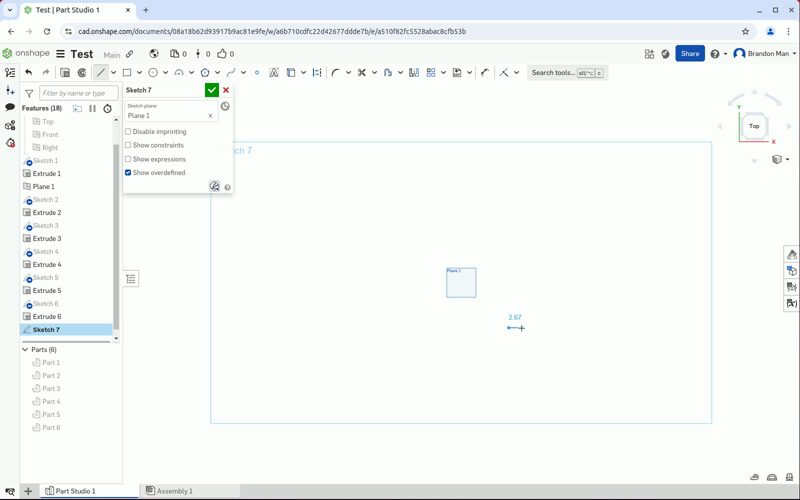
click(521, 327)
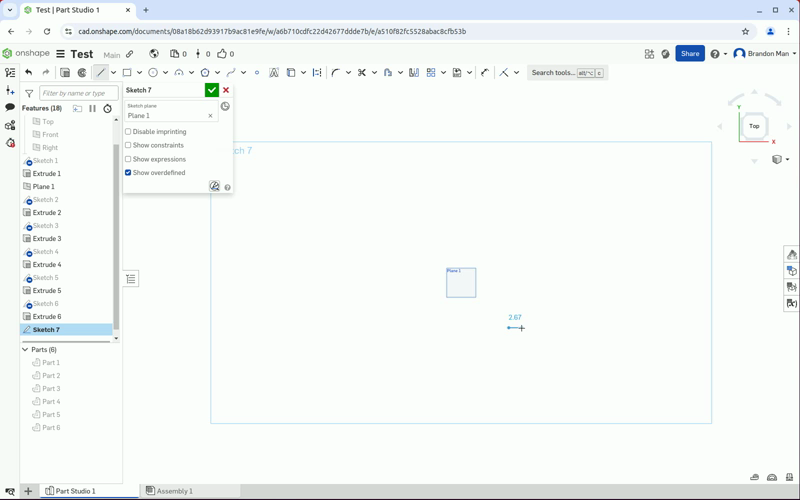
key_up(shift)
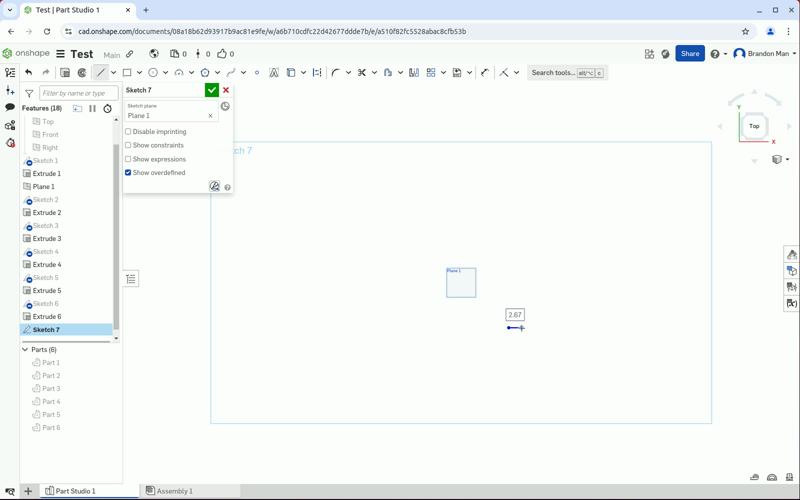
key_down(shift)
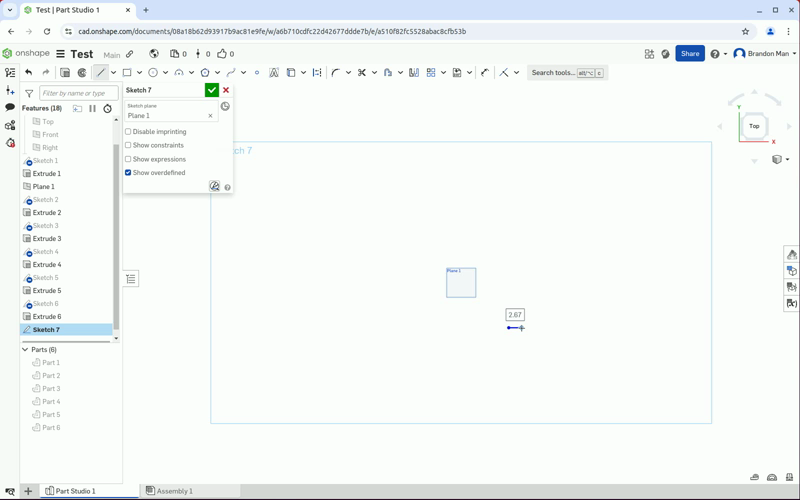
mouse_move(551, 327)
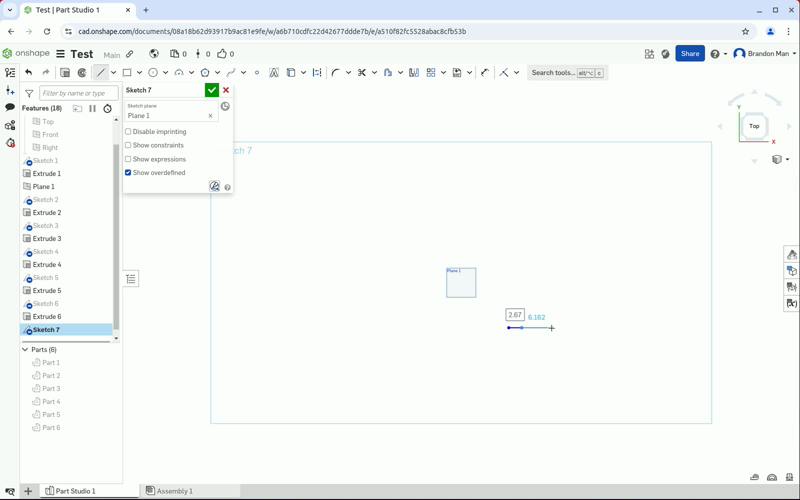
mouse_move(521, 314)
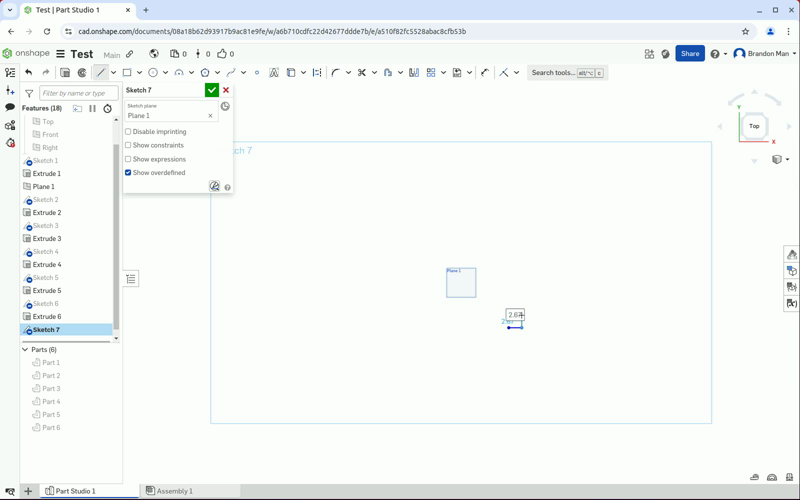
click(521, 314)
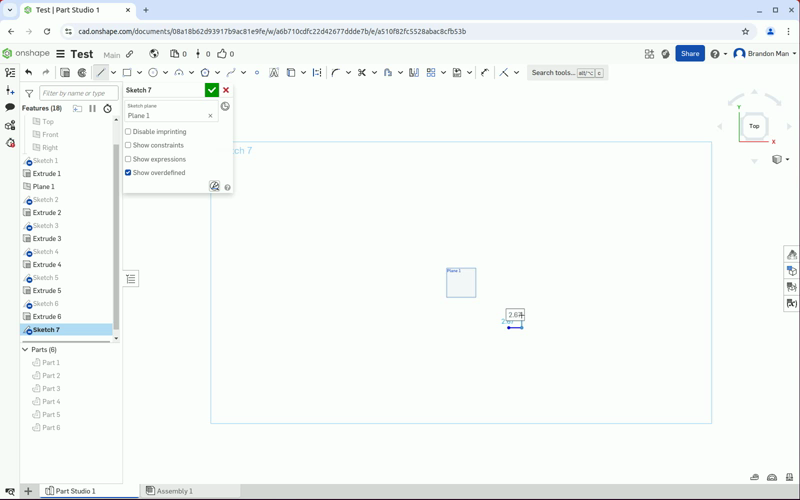
key_up(shift)
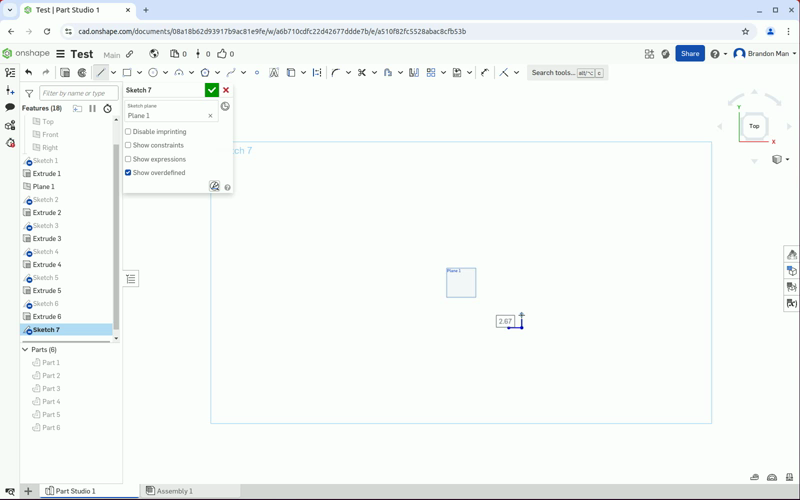
key(esc)
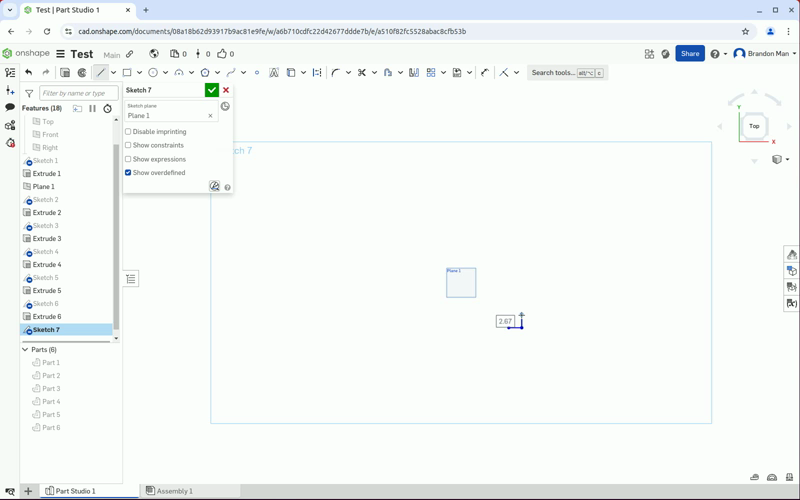
key(a)
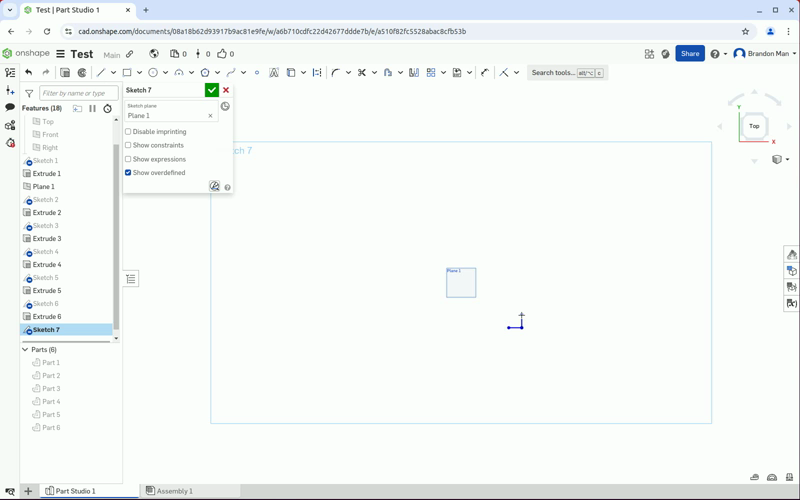
mouse_move(521, 314)
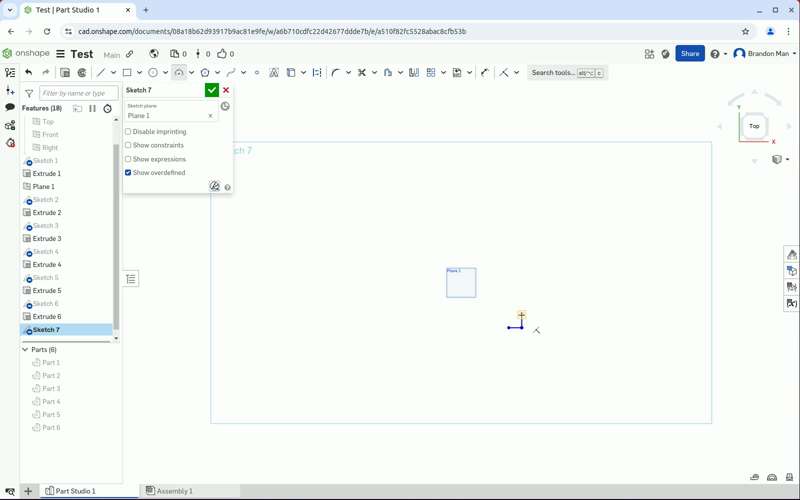
click(521, 314)
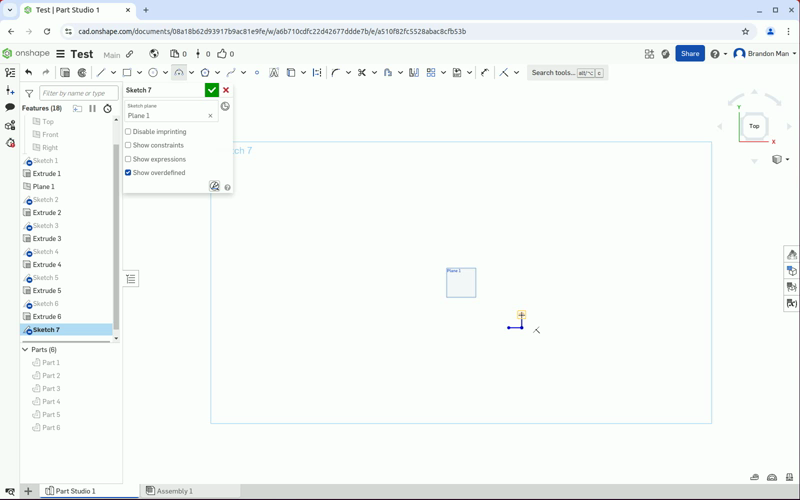
mouse_move(508, 327)
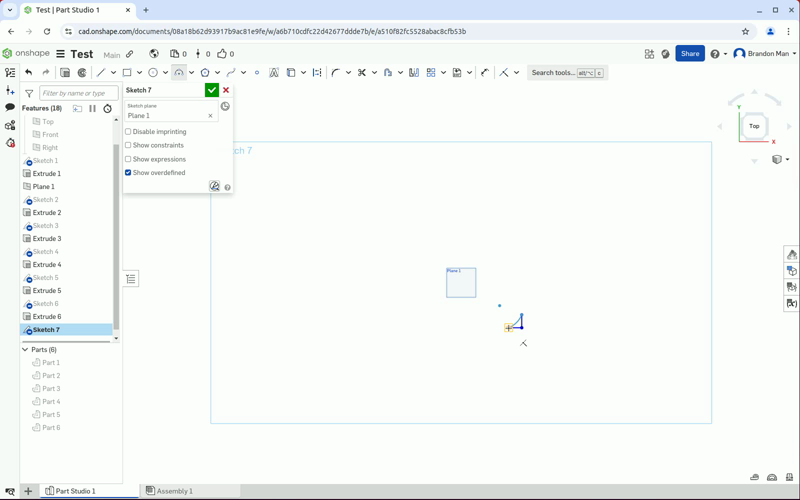
click(508, 327)
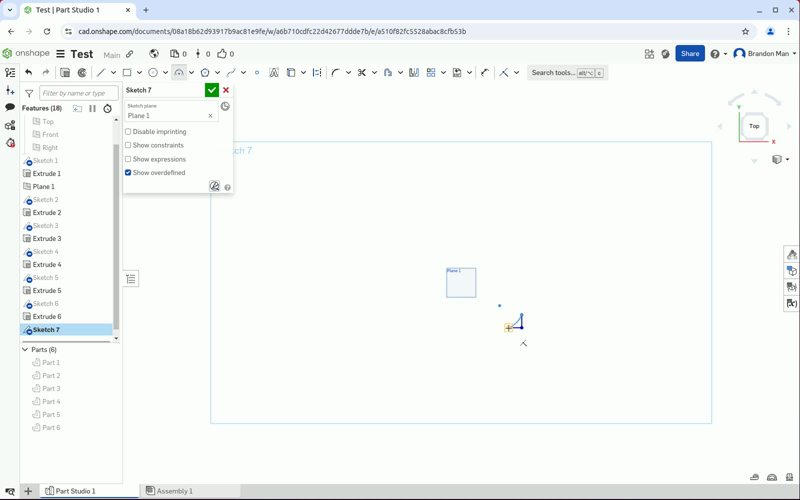
key_down(shift)
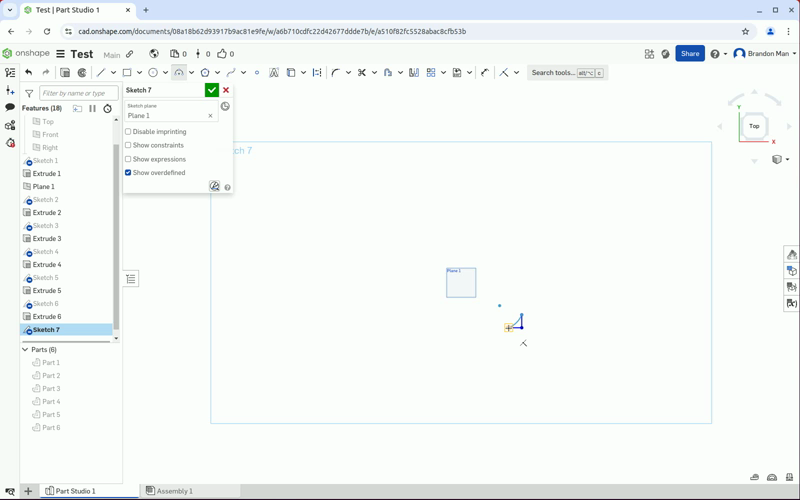
mouse_move(512, 318)
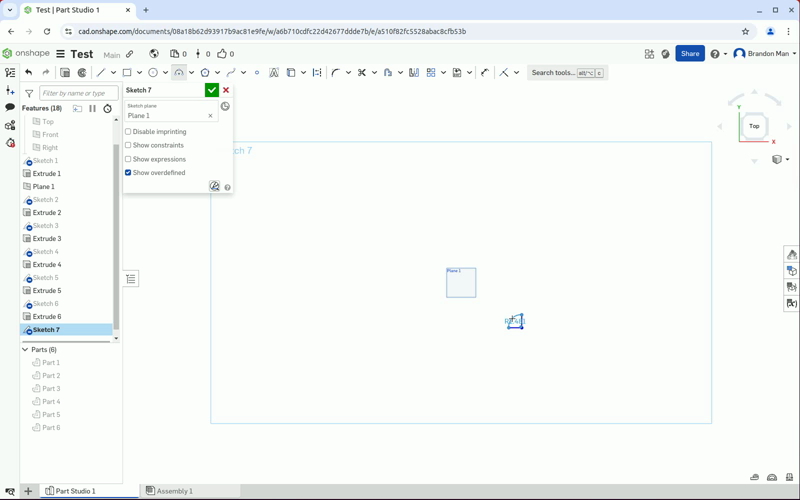
click(512, 318)
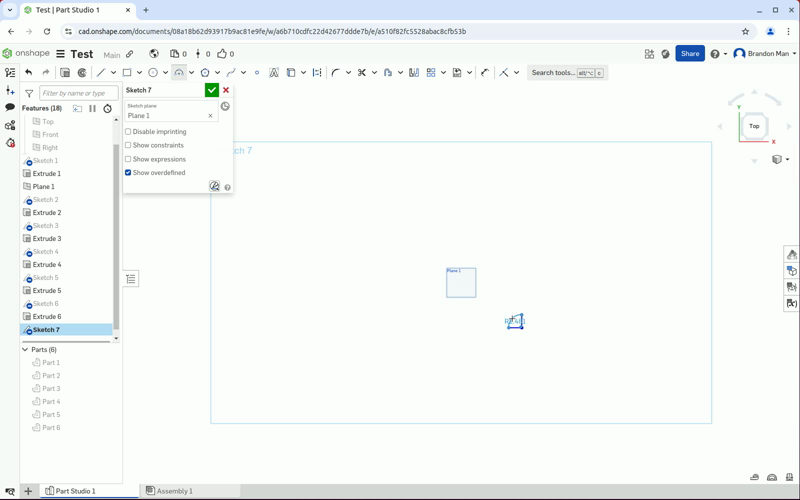
key_up(shift)
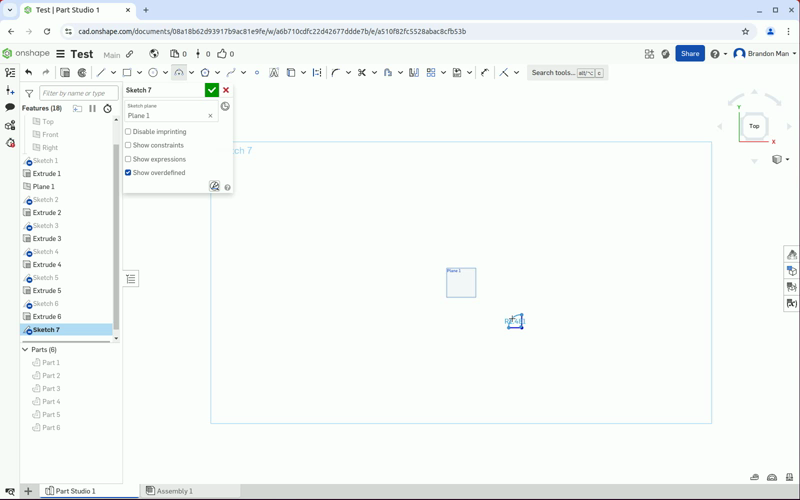
key(esc)
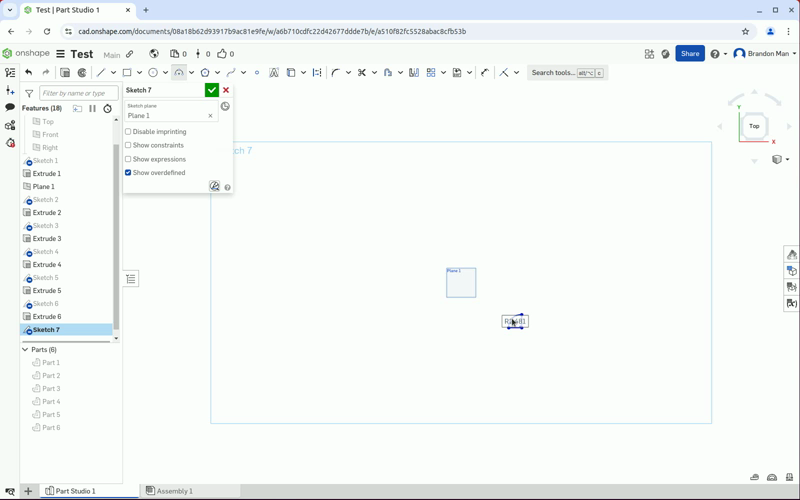
mouse_move(520, 325)
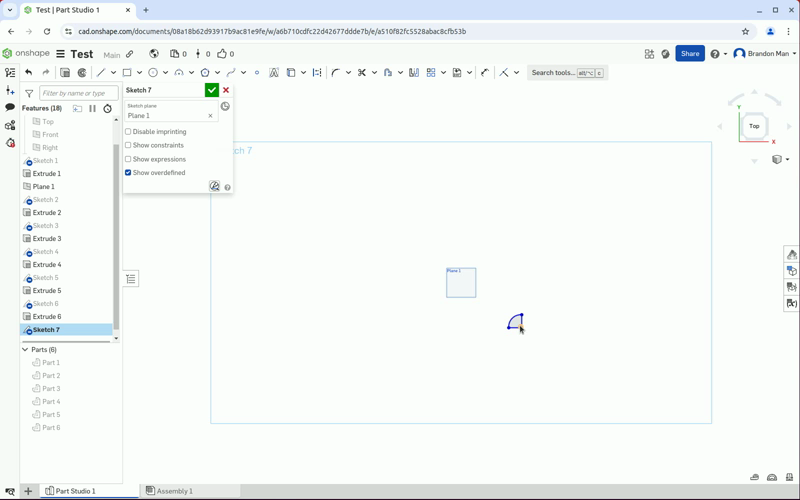
scroll(6)
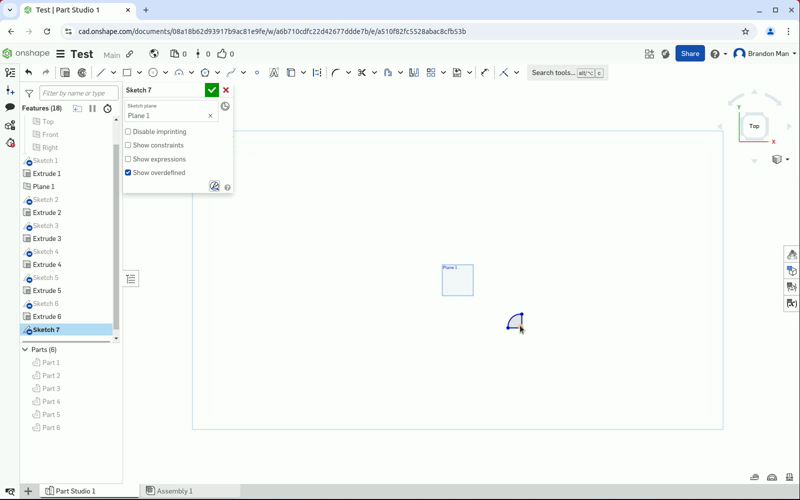
scroll(6)
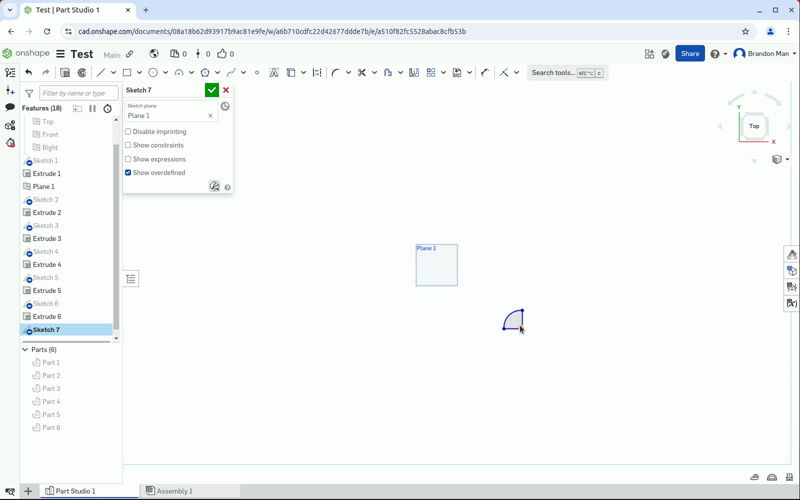
scroll(6)
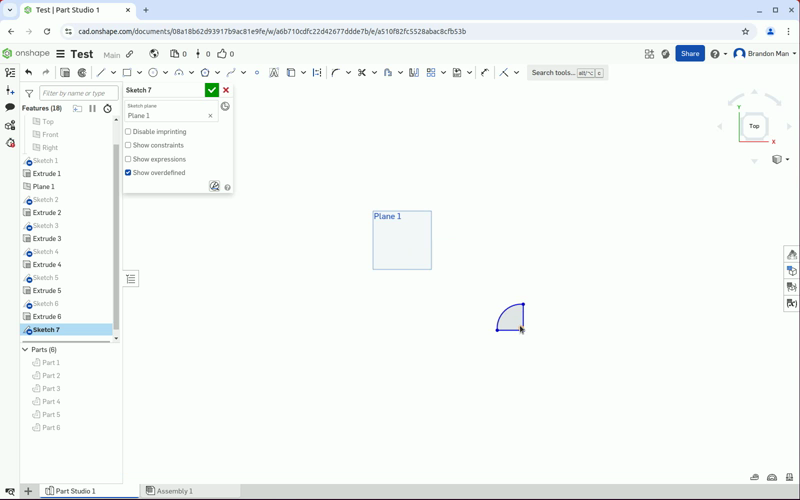
scroll(6)
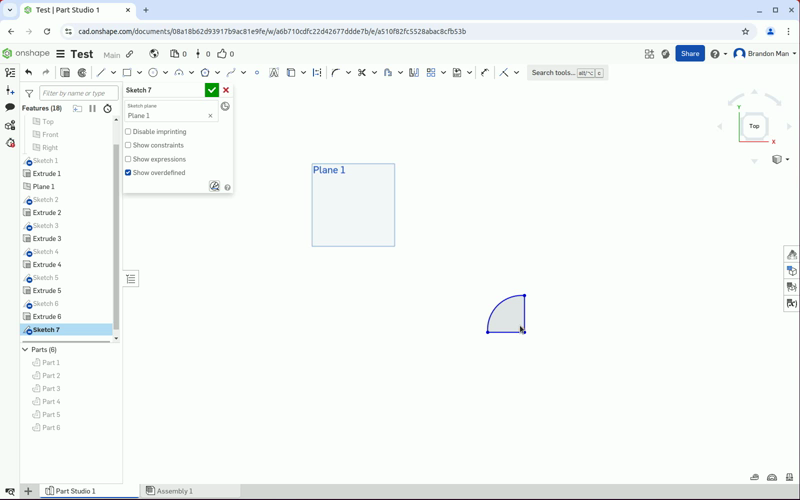
scroll(6)
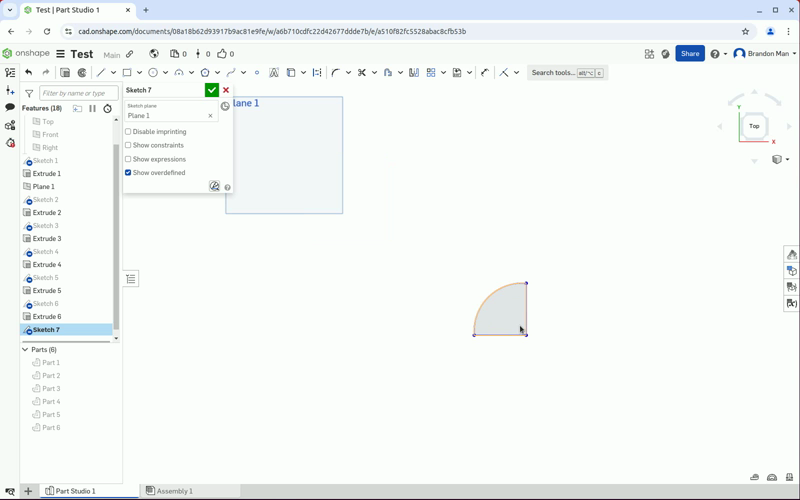
scroll(6)
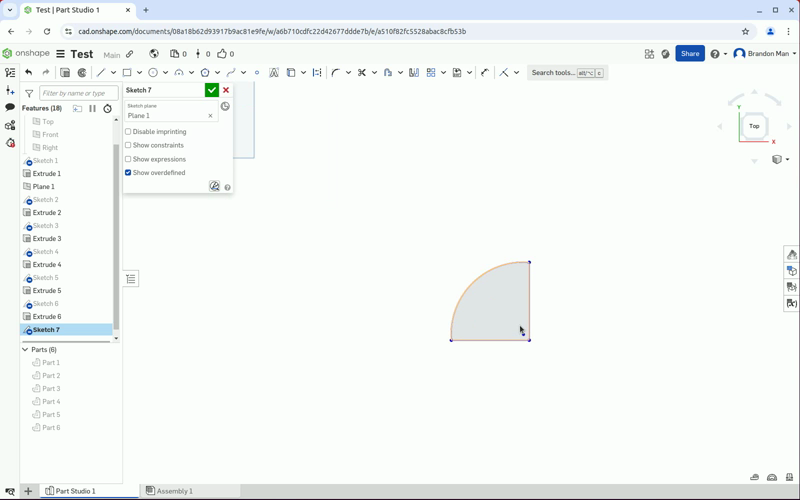
scroll(6)
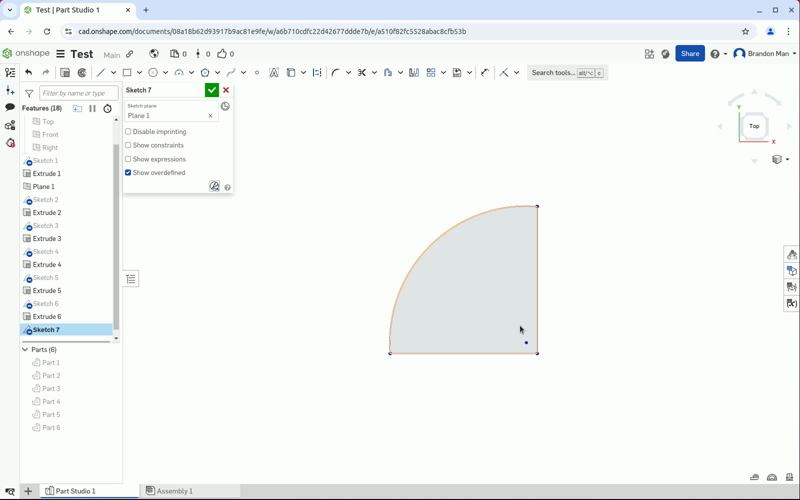
click(520, 325)
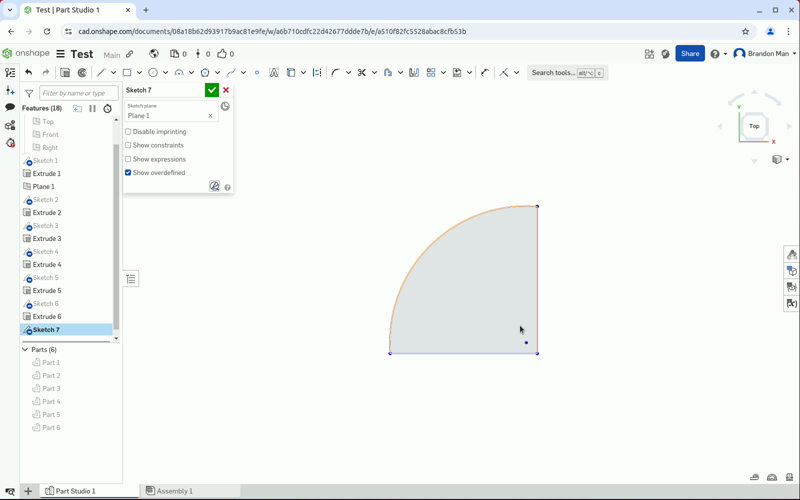
scroll(-6)
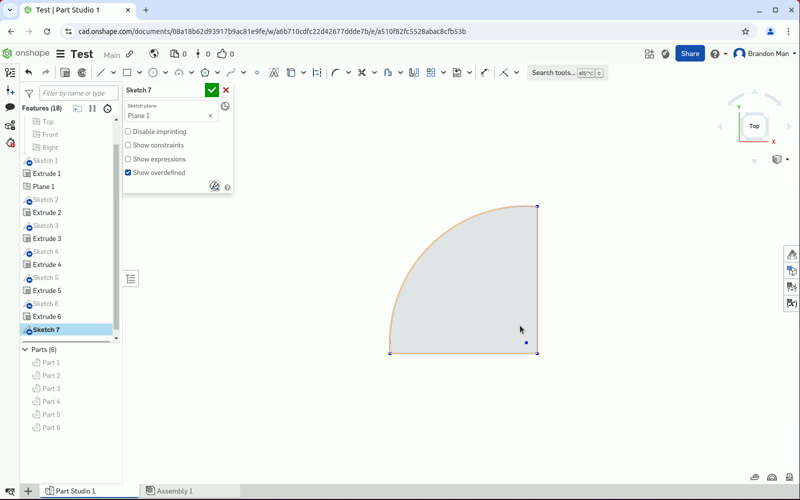
scroll(-6)
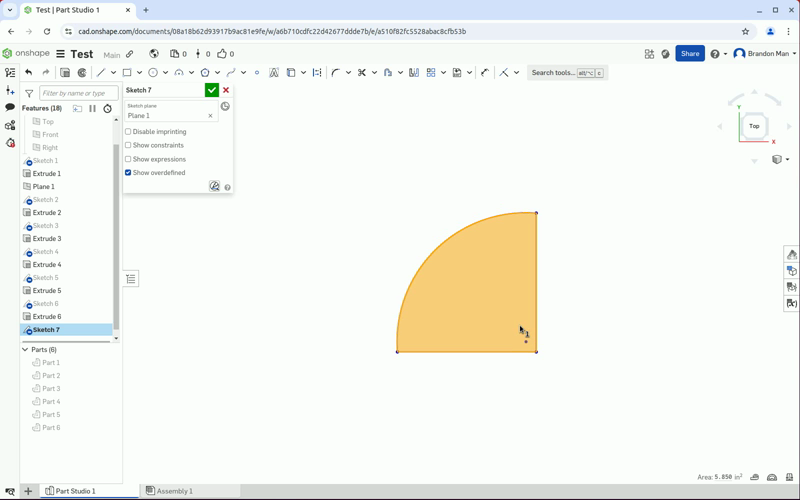
scroll(-6)
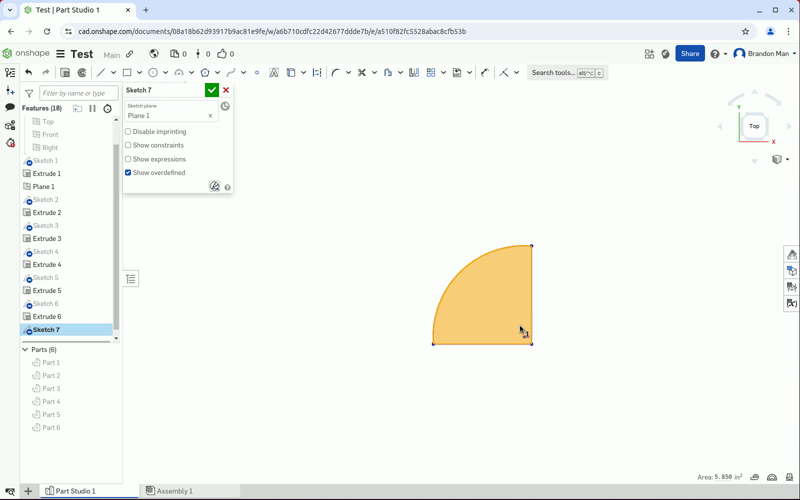
scroll(-6)
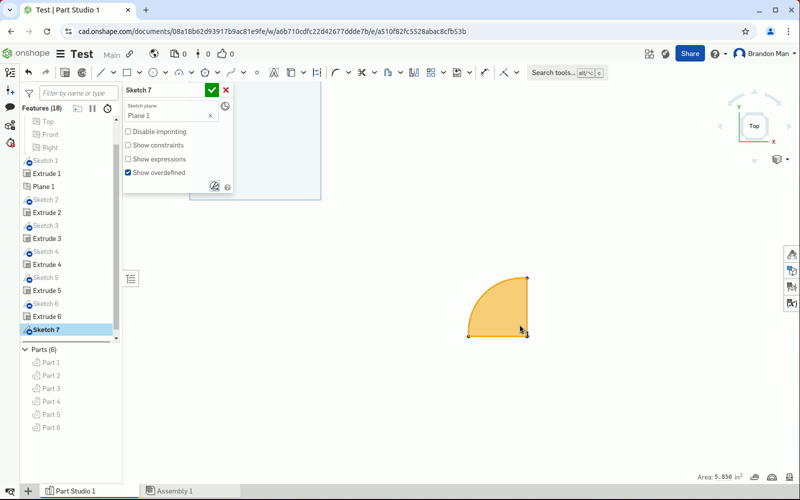
scroll(-6)
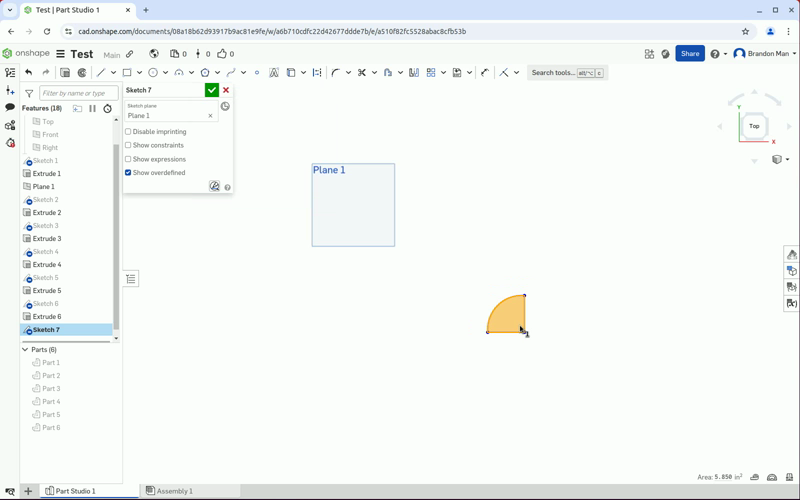
scroll(-6)
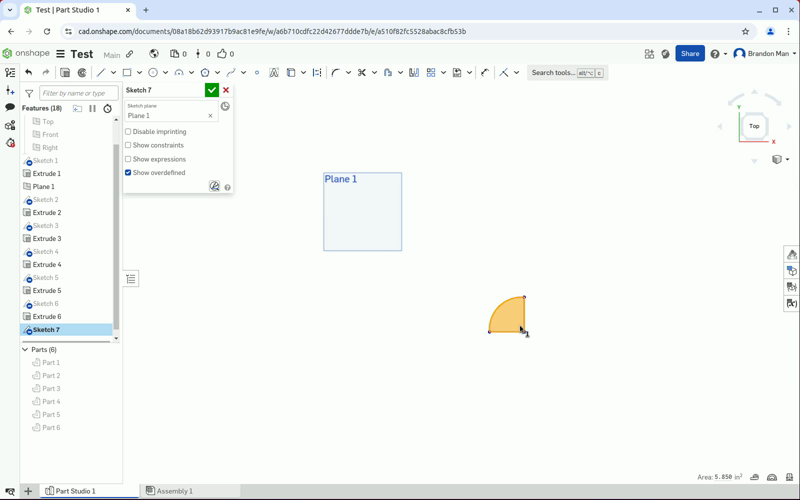
scroll(-6)
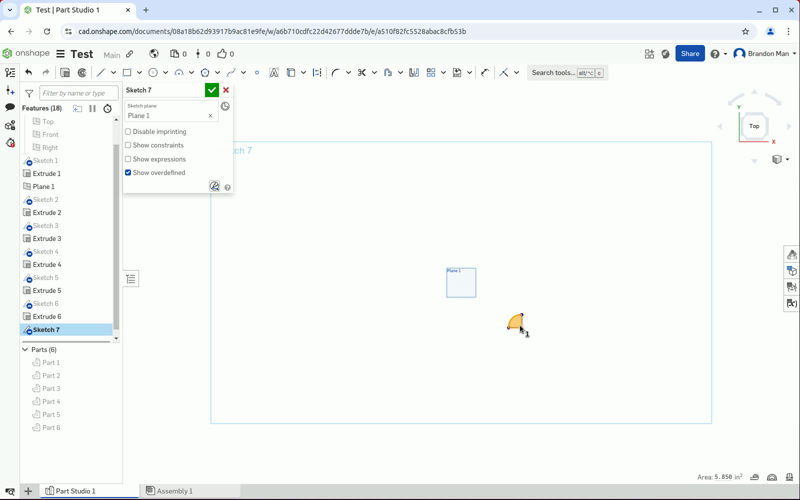
mouse_move(73, 352)
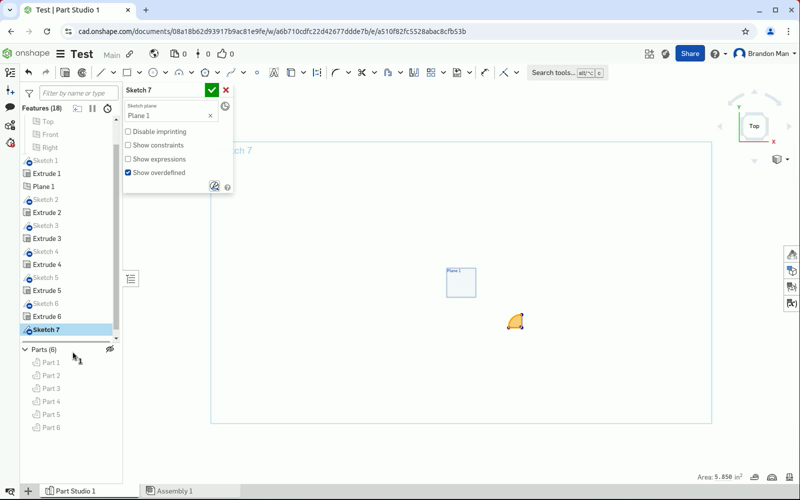
key(shift+y)
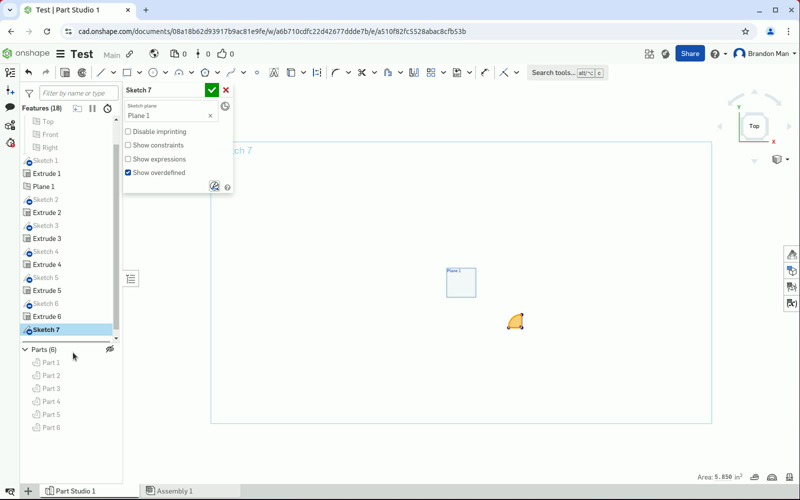
key(shift+e)
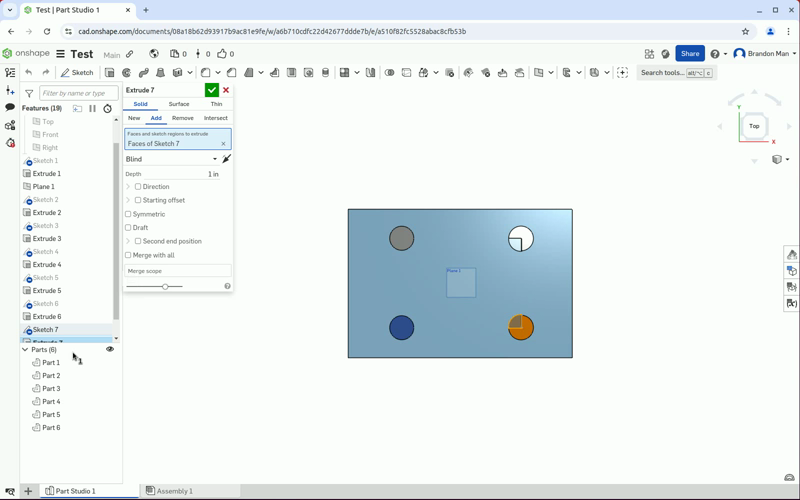
mouse_move(143, 106)
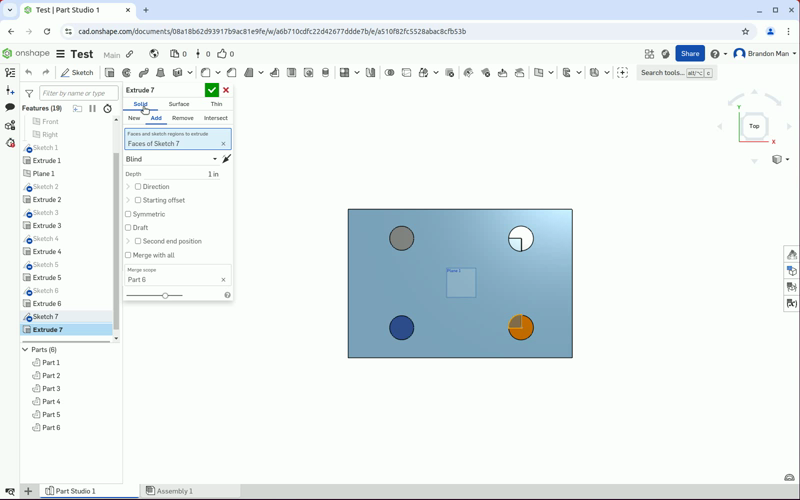
click(143, 106)
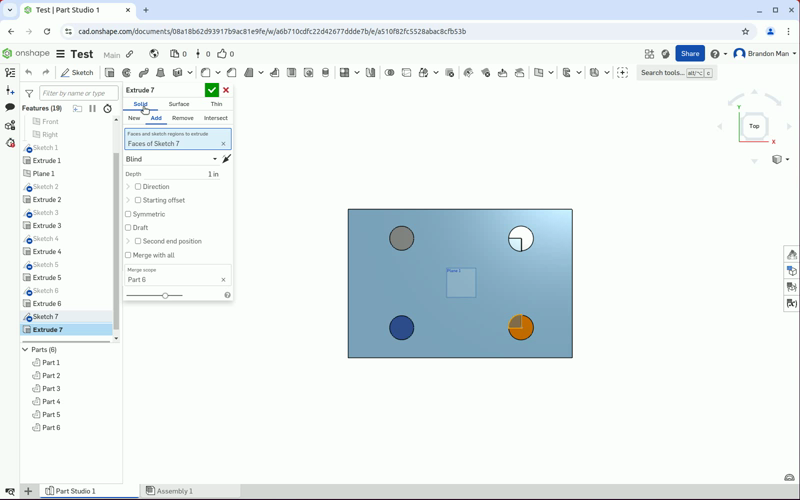
mouse_move(137, 120)
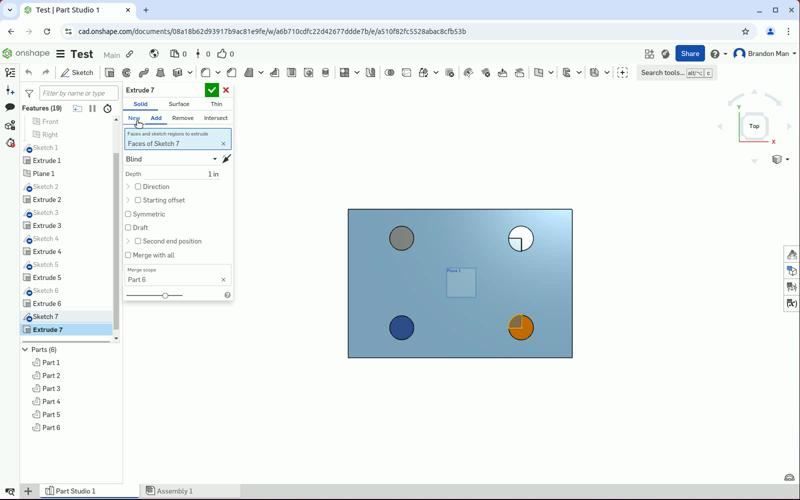
click(137, 120)
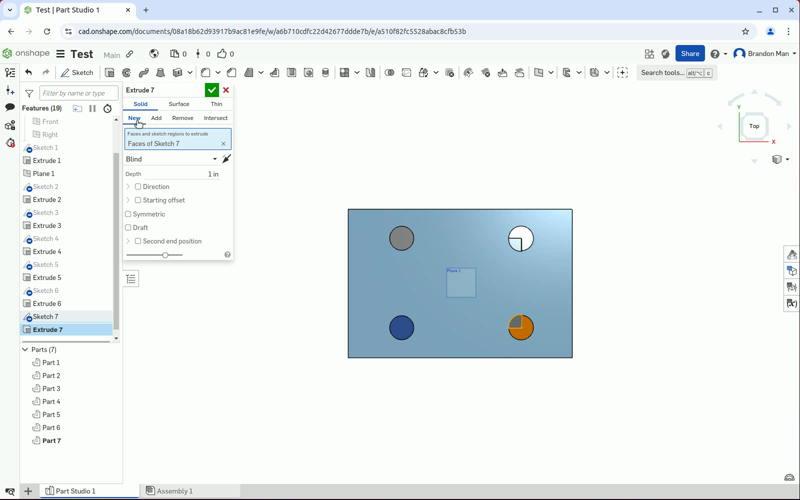
key(tab, 4)
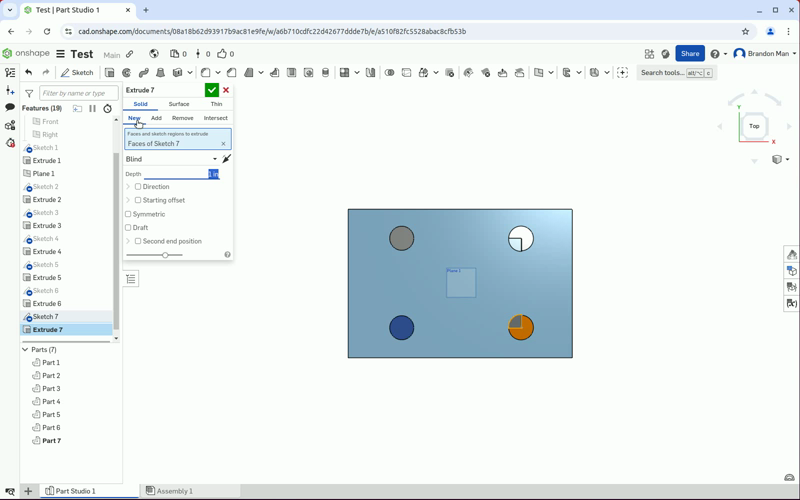
text(15.405)
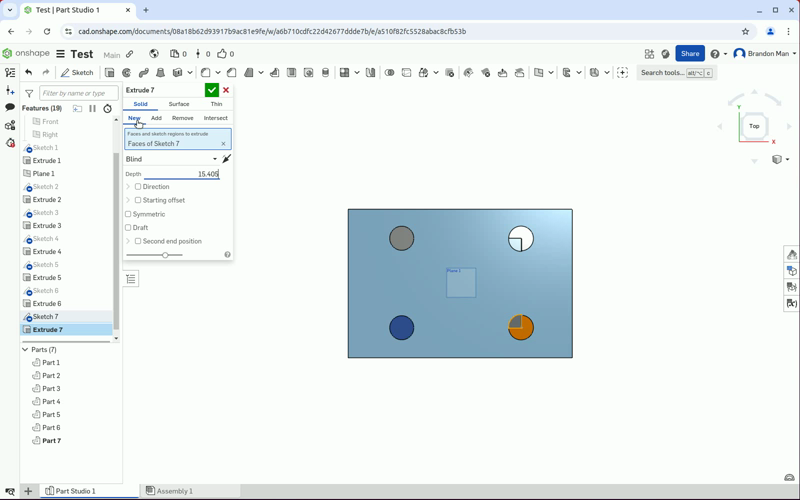
key(enter)
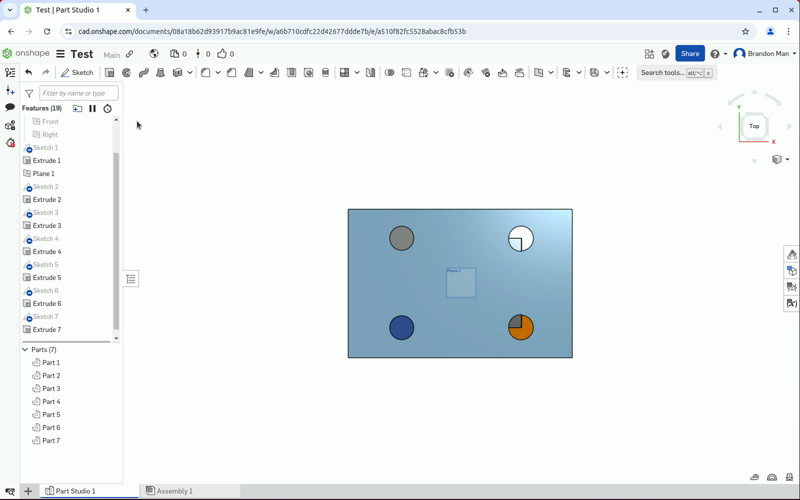
key(shift+h)
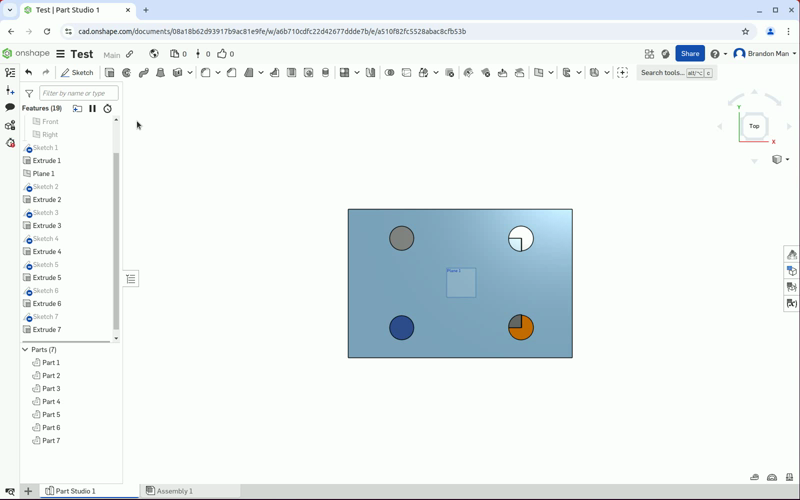
key(shift+h)
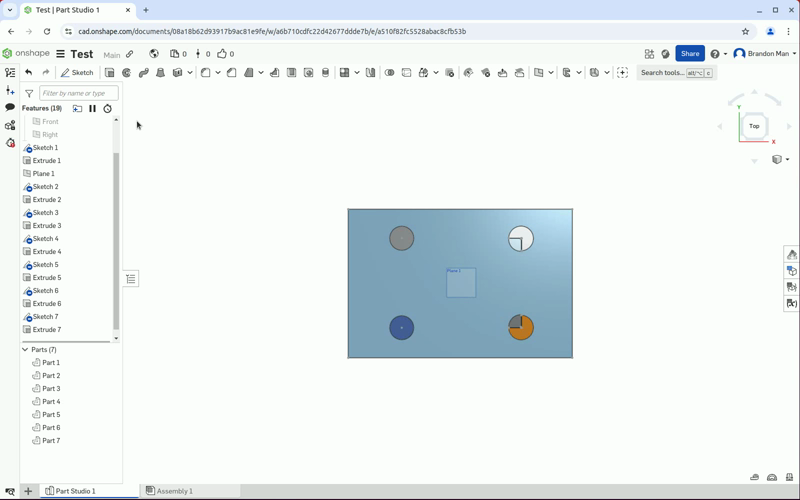
key(shift+7)
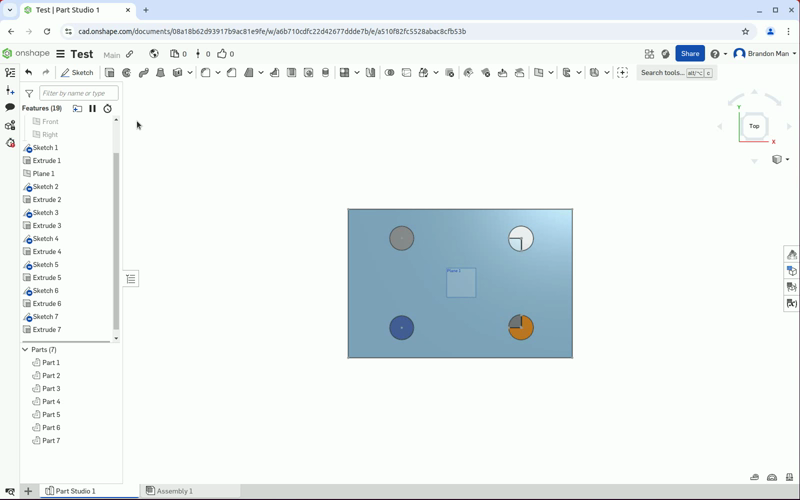
key(up, 3)
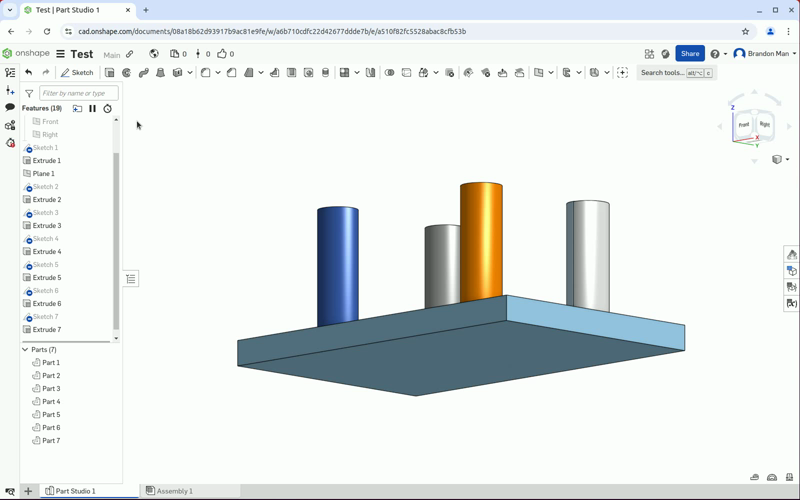
key(left, 3)
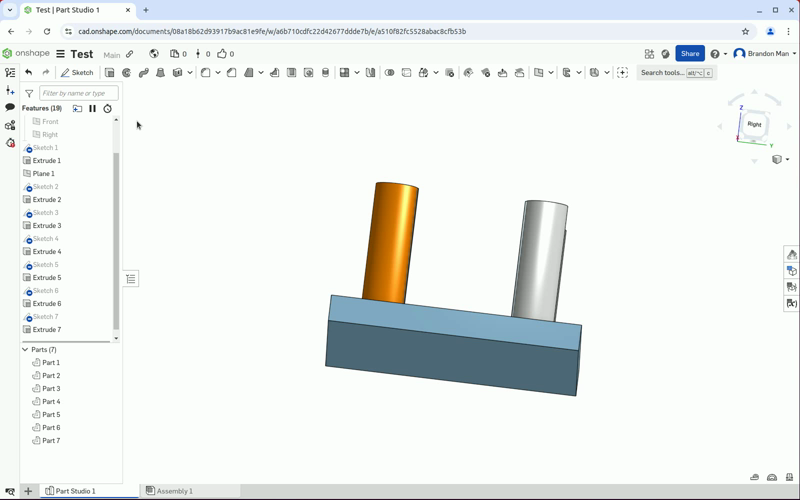
key(right, 3)
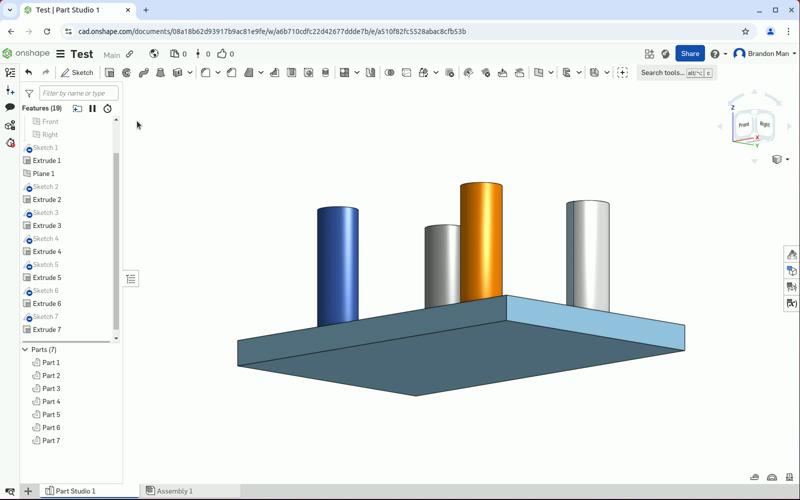
key(down, 3)
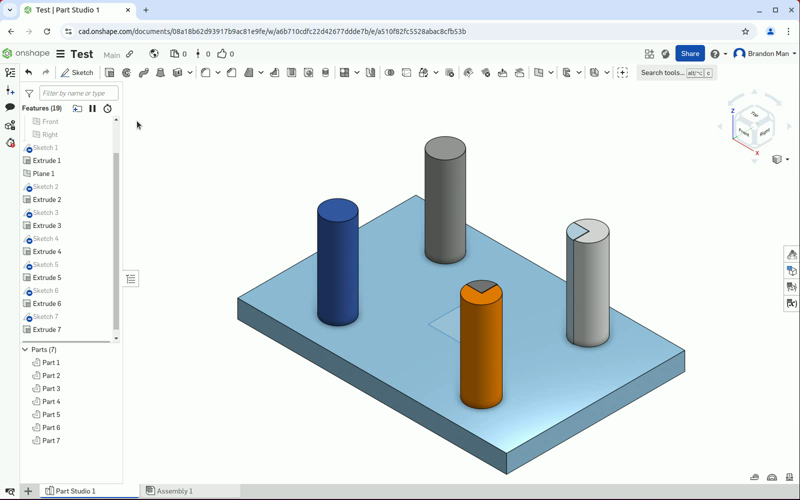
mouse_move(69, 150)
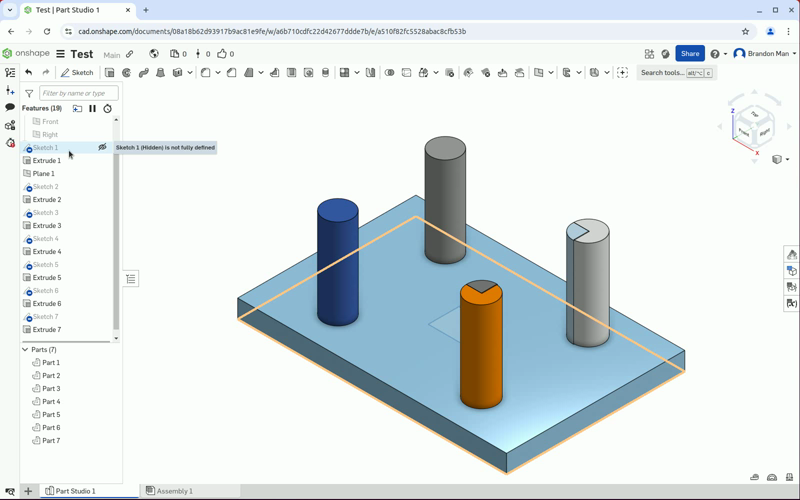
click(69, 150)